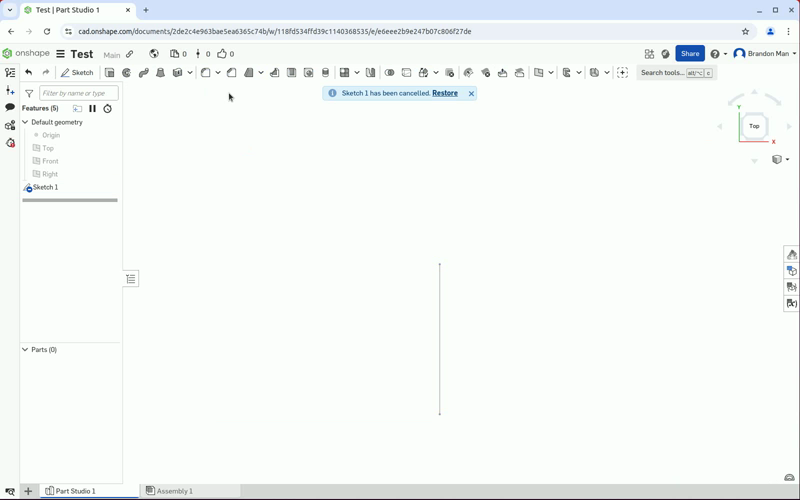
key(shift+h)
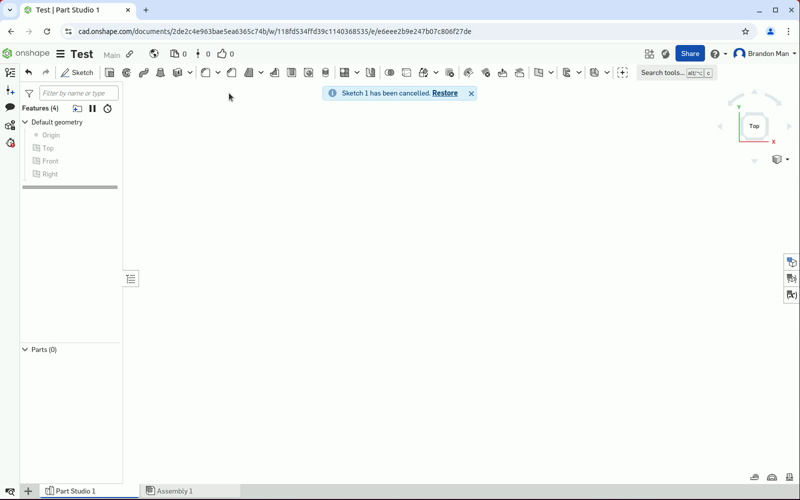
mouse_move(73, 352)
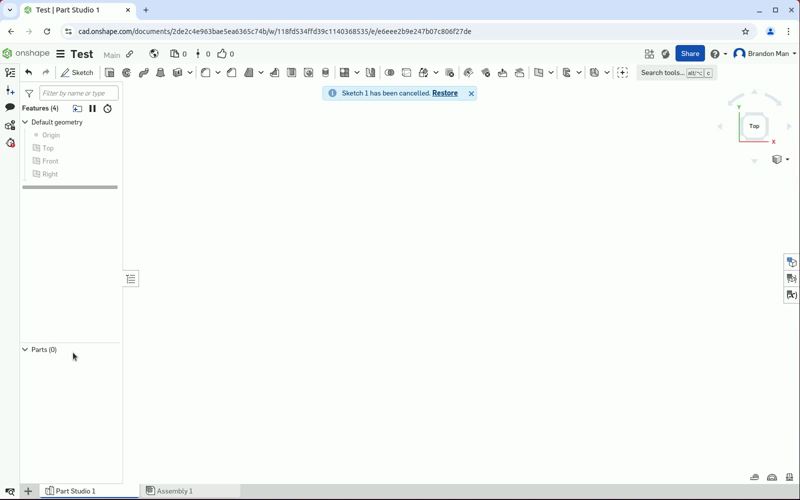
key(y)
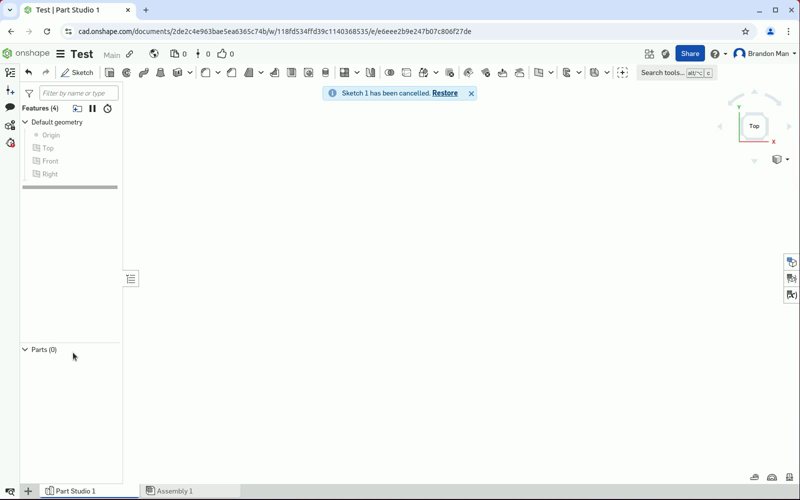
key(shift+p)
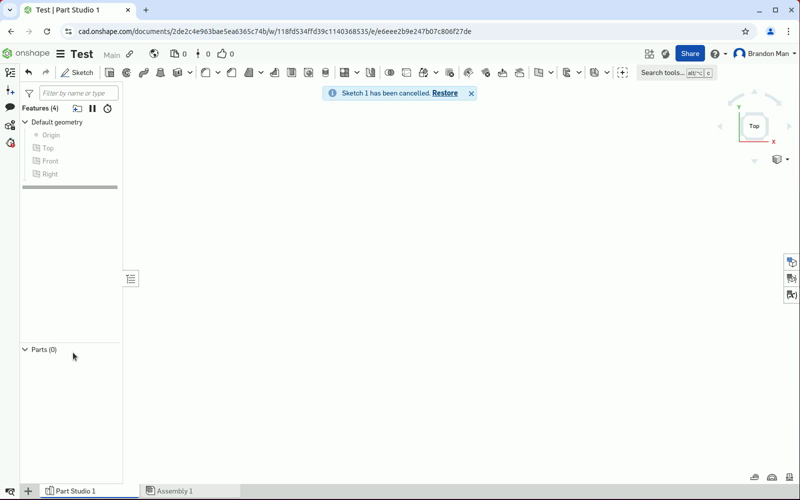
key(space)
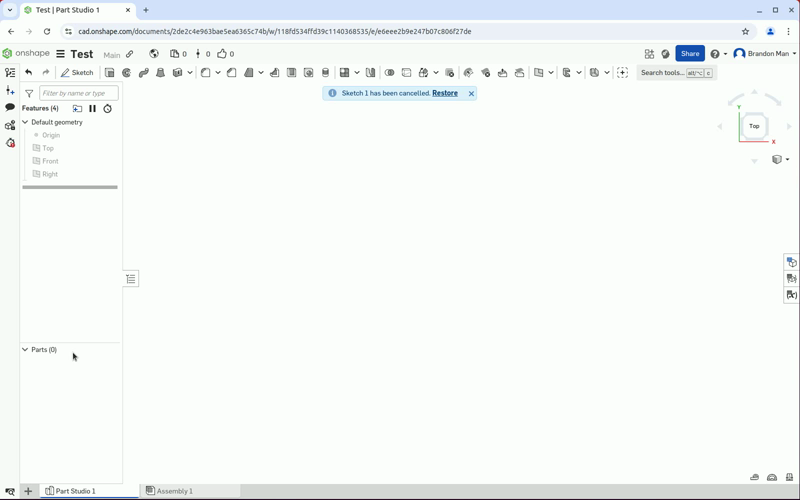
key_down(shift)
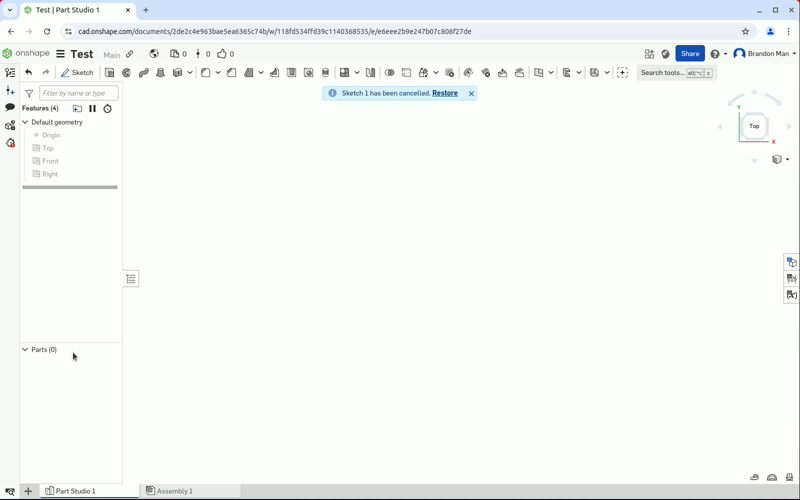
key(up)
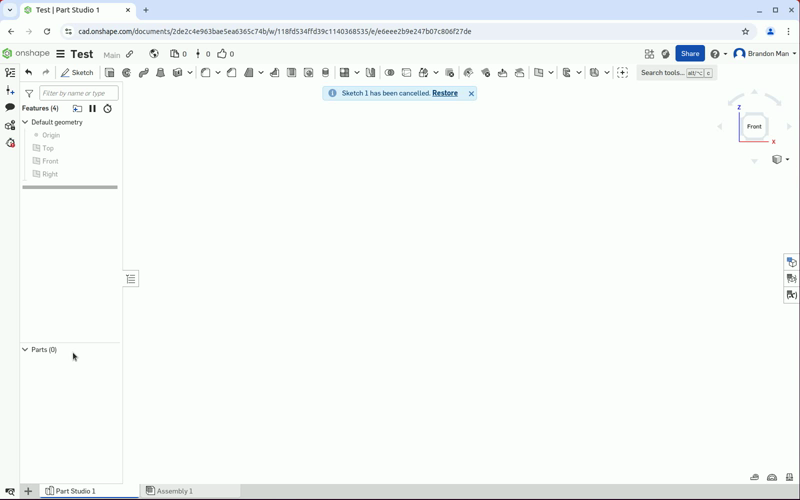
key_up(shift)
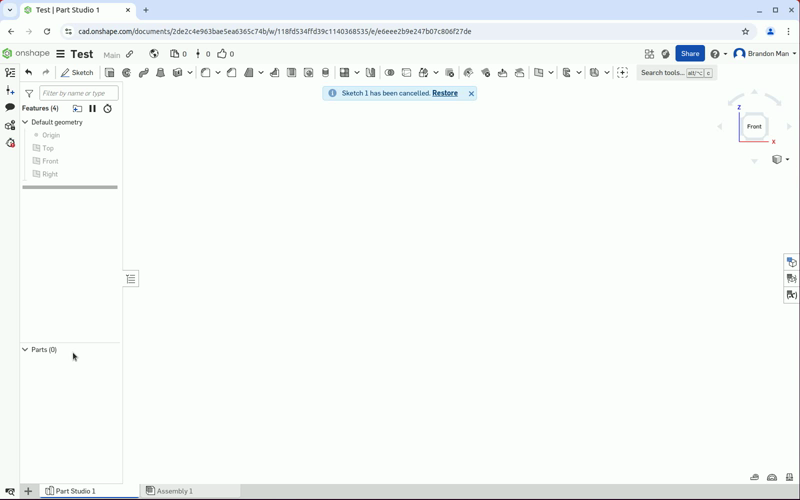
mouse_move(73, 352)
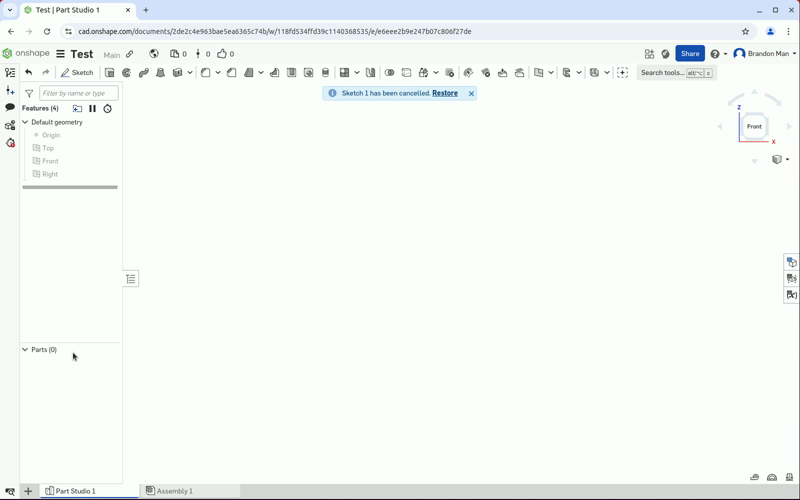
key(shift+y)
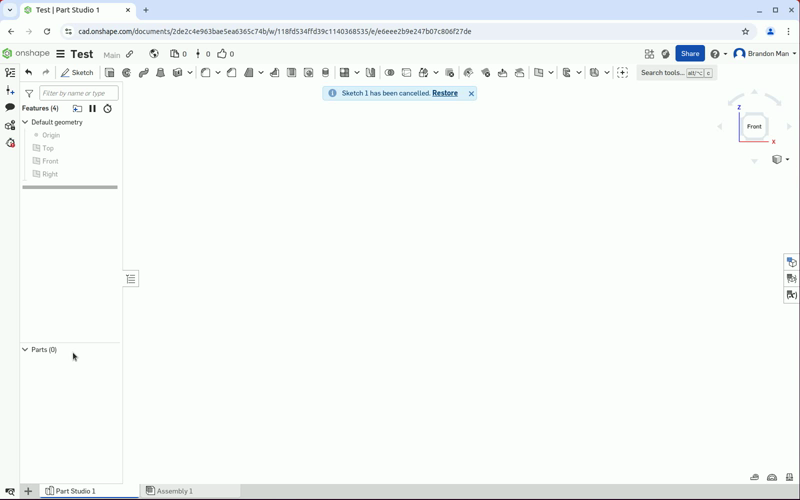
key(shift+s)
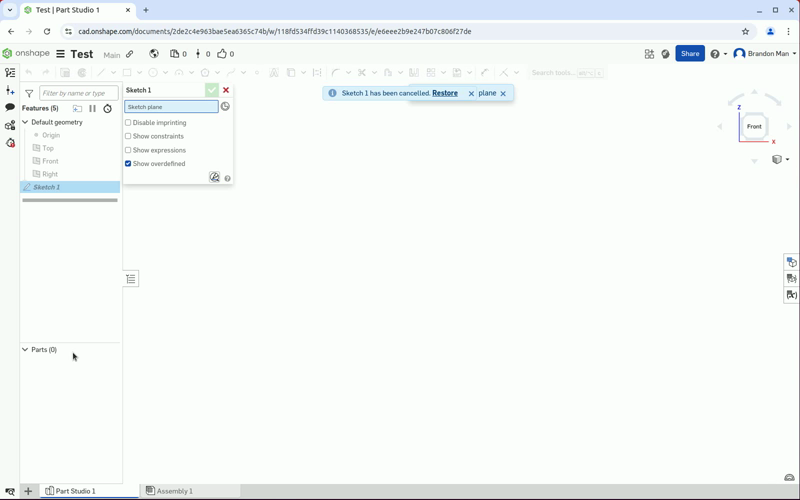
mouse_move(73, 163)
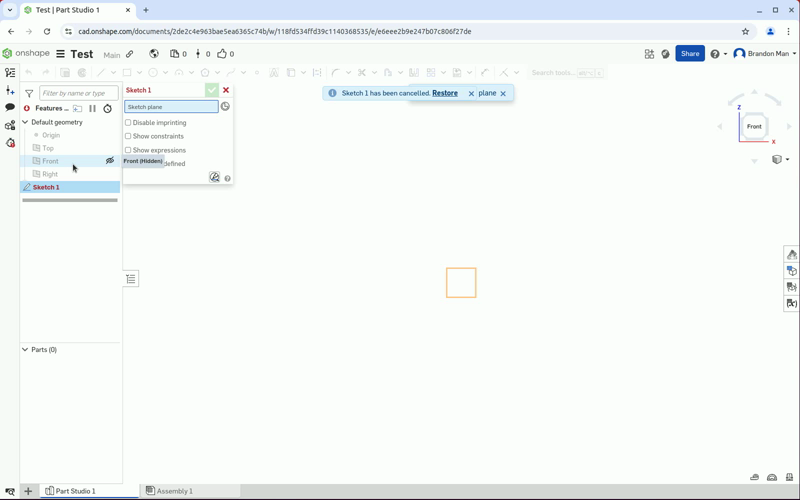
click(73, 163)
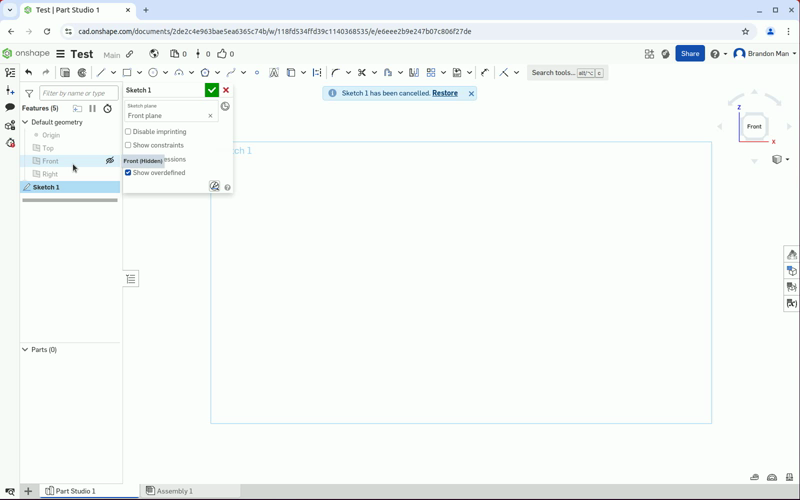
mouse_move(73, 352)
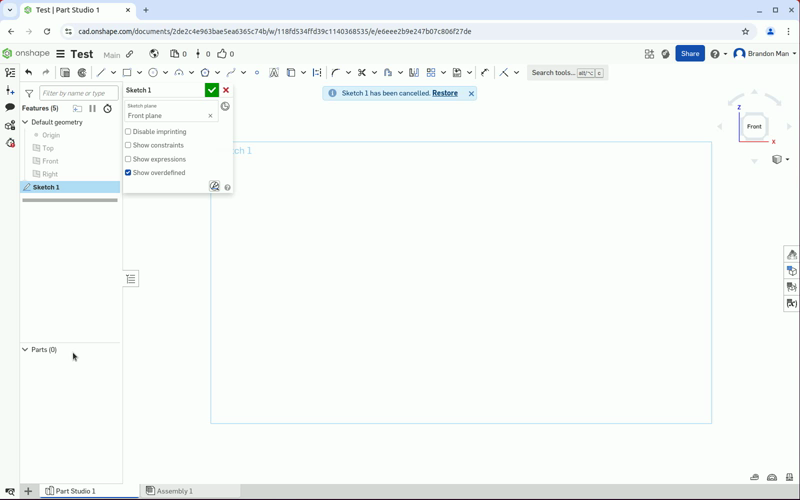
key(y)
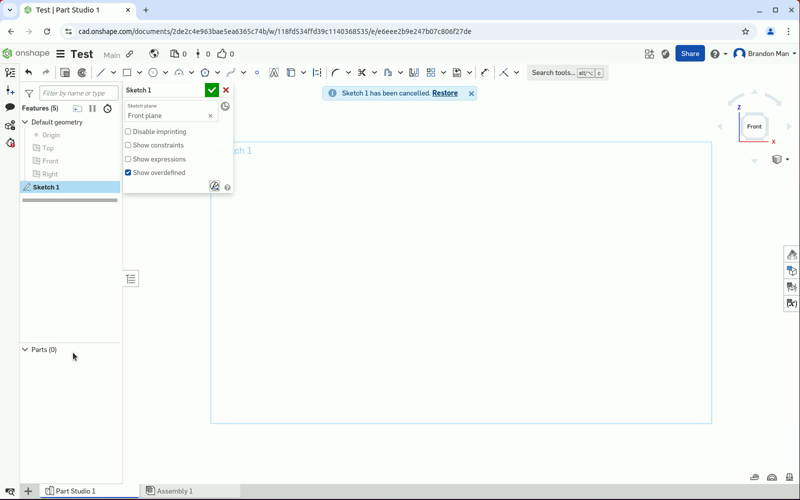
key(c)
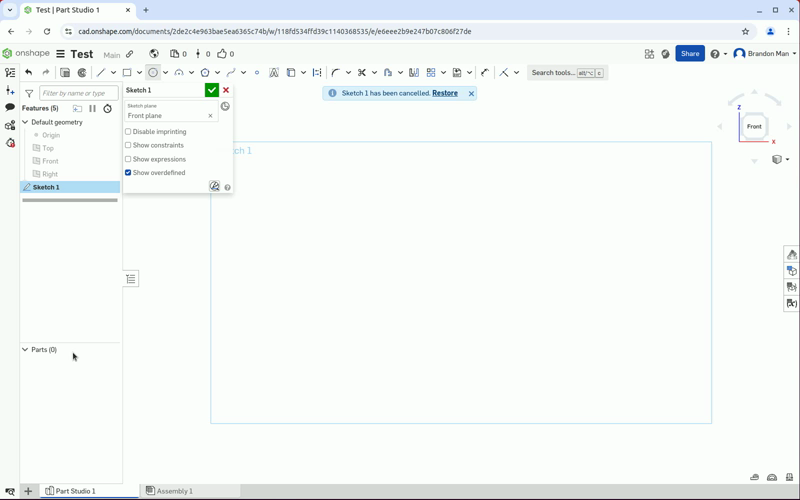
key_down(shift)
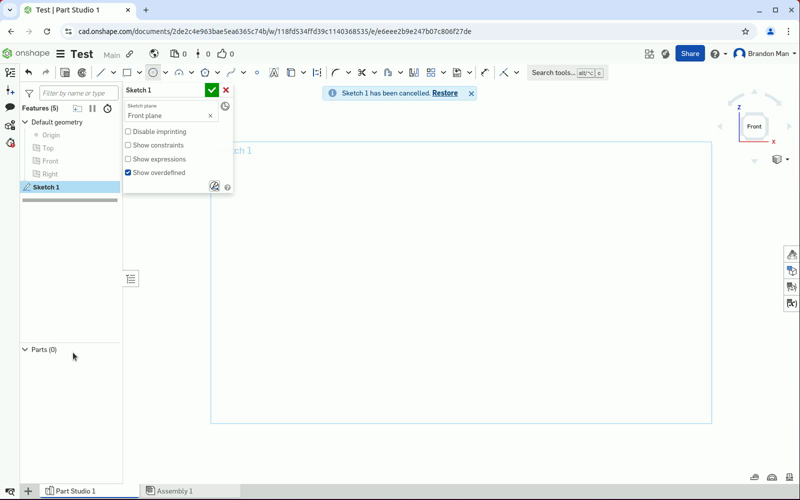
mouse_move(460, 282)
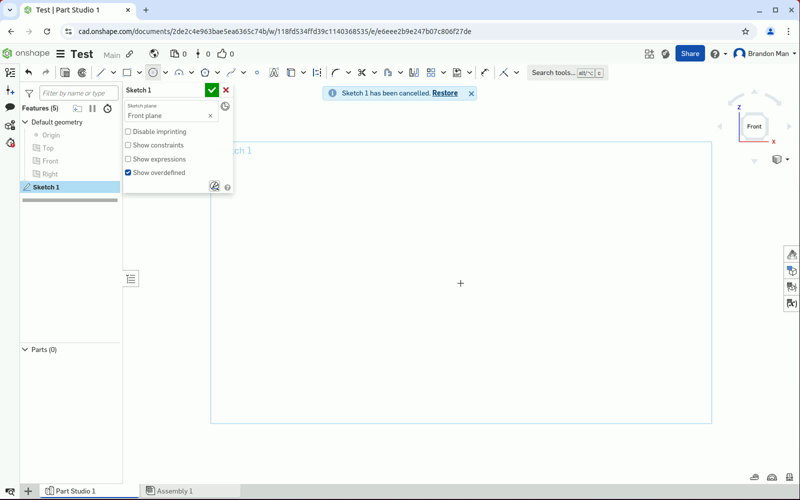
click(460, 282)
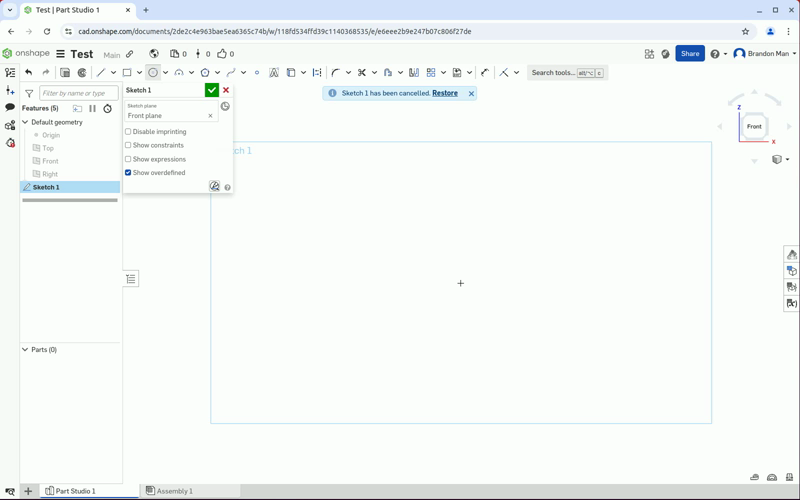
key_up(shift)
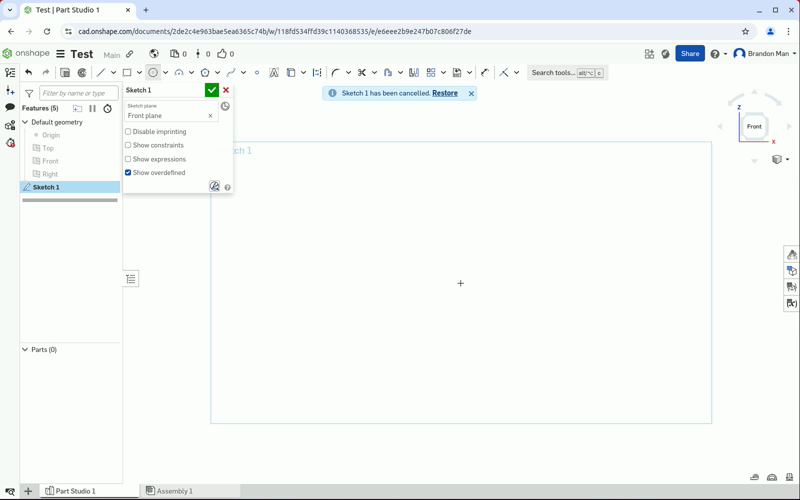
mouse_move(478, 282)
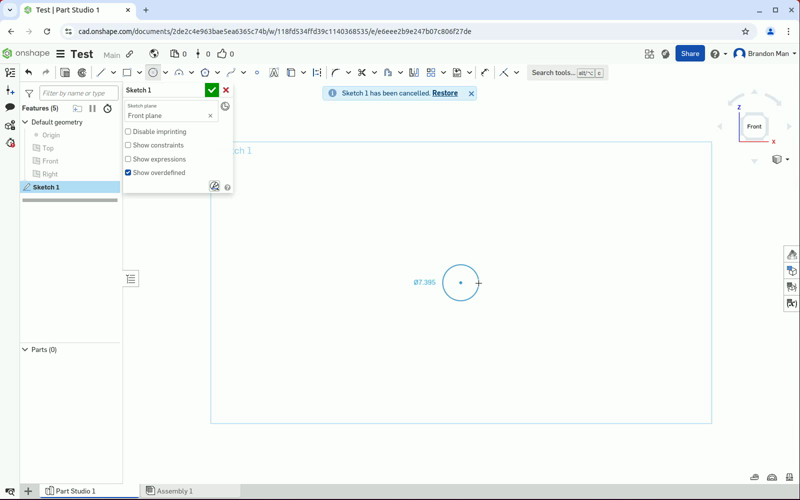
click(478, 282)
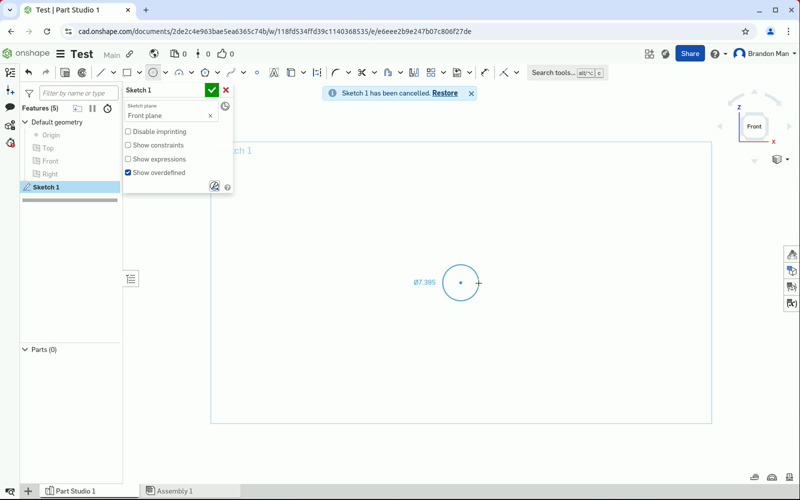
key(esc)
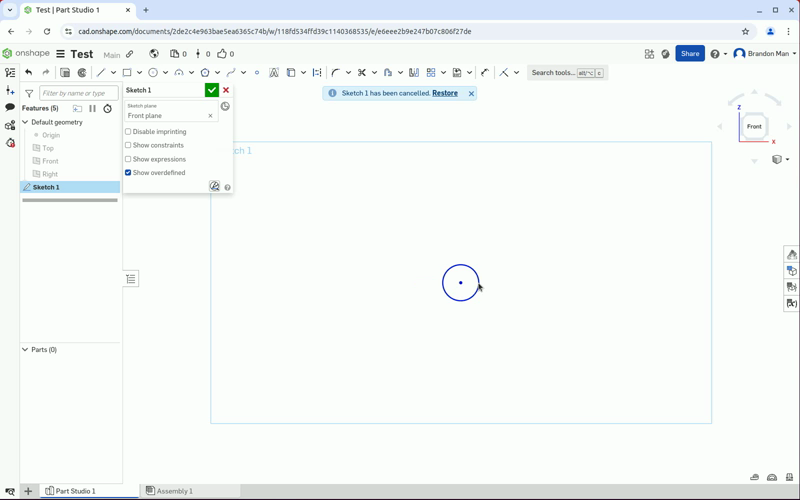
mouse_move(454, 295)
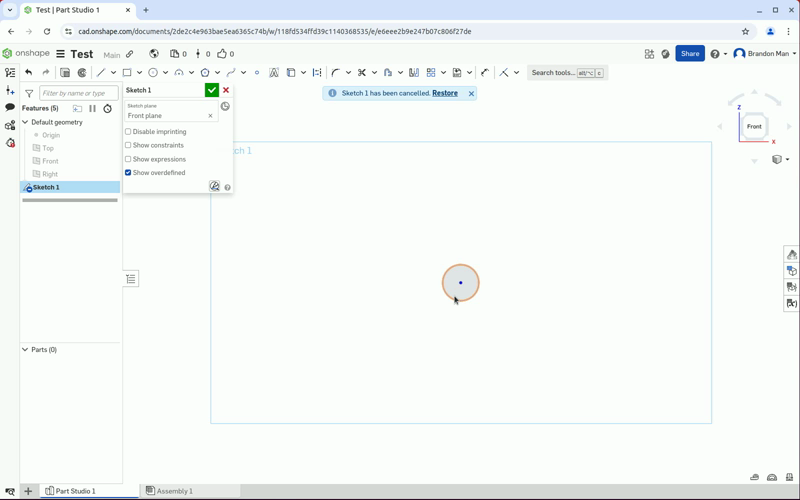
scroll(6)
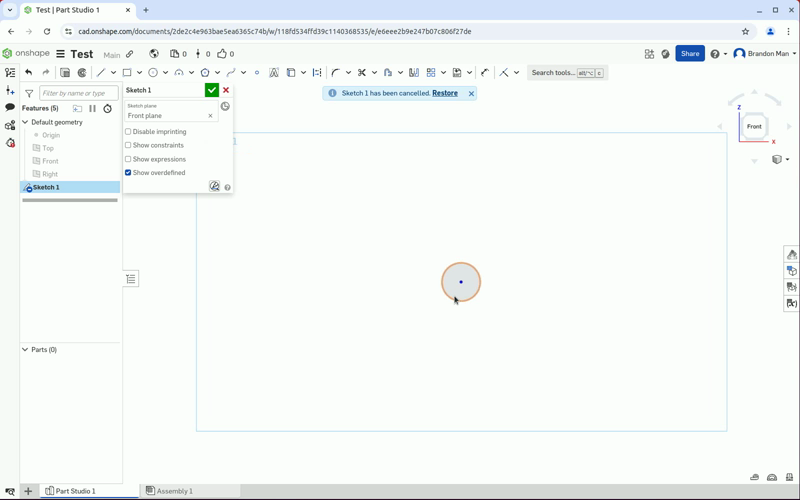
scroll(6)
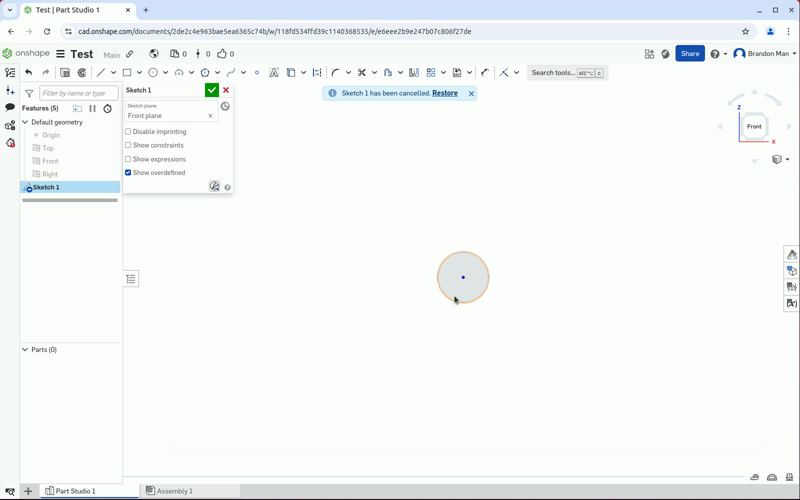
scroll(6)
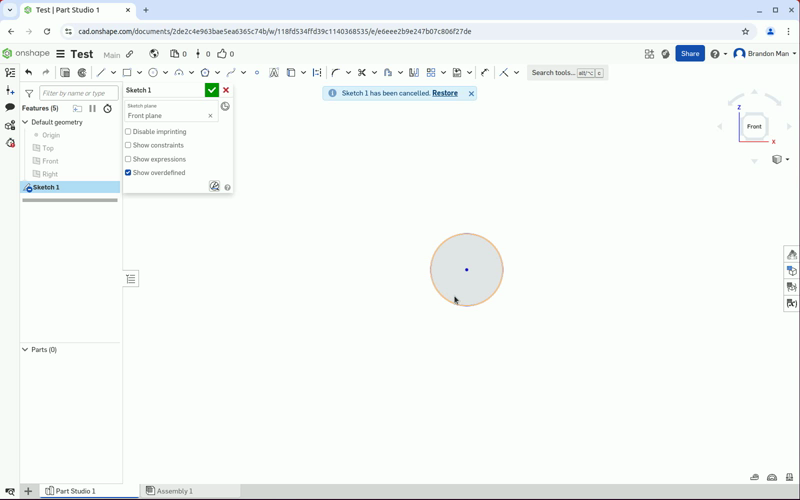
scroll(6)
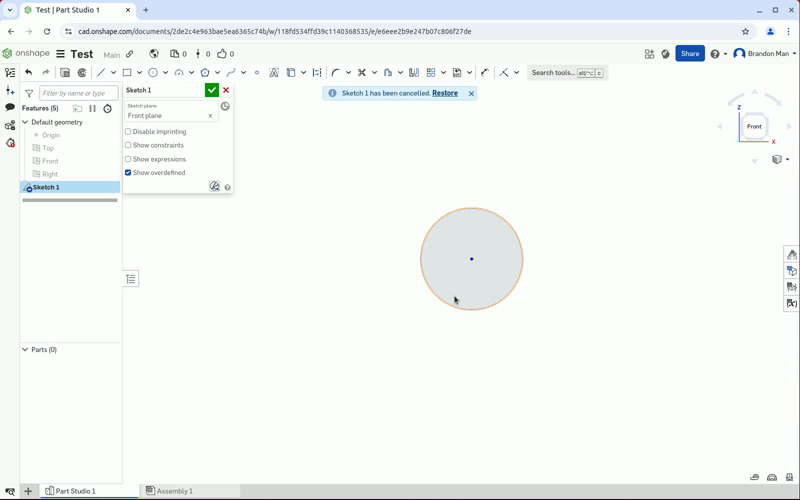
scroll(6)
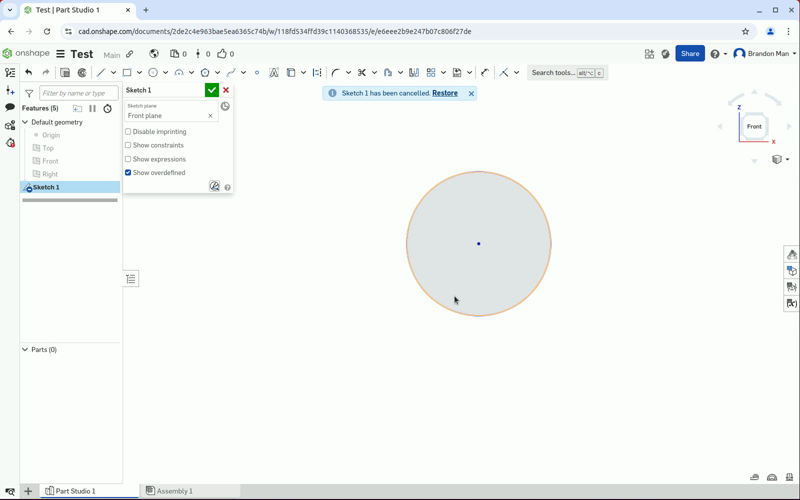
scroll(6)
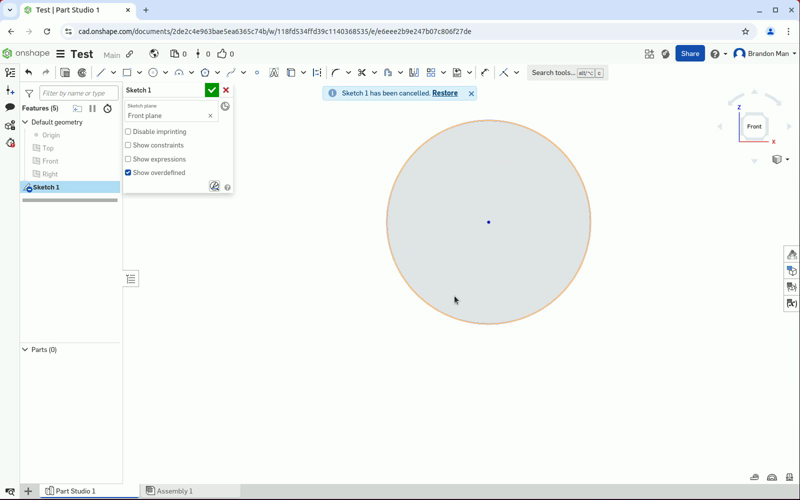
scroll(6)
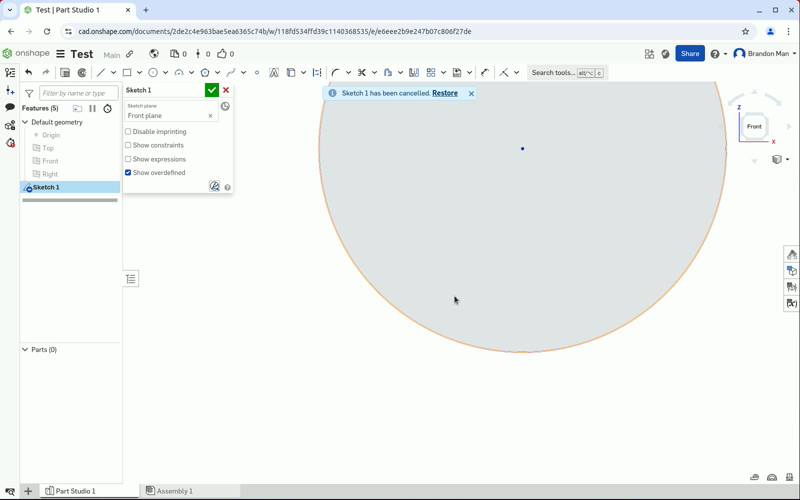
click(454, 295)
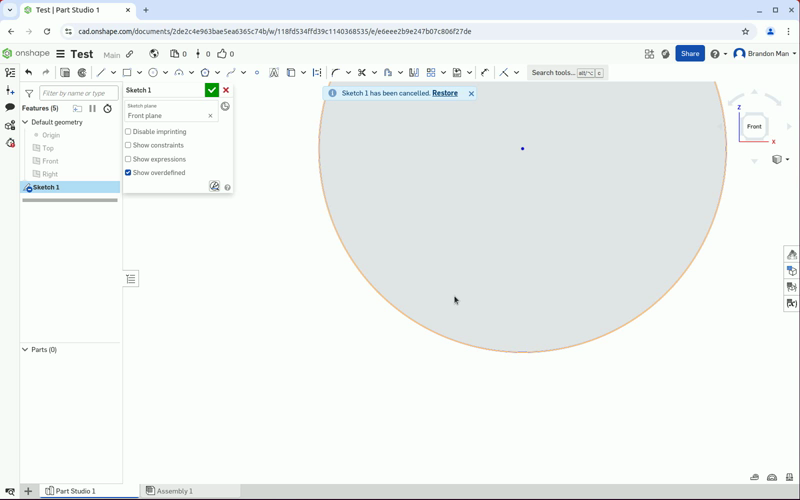
scroll(-6)
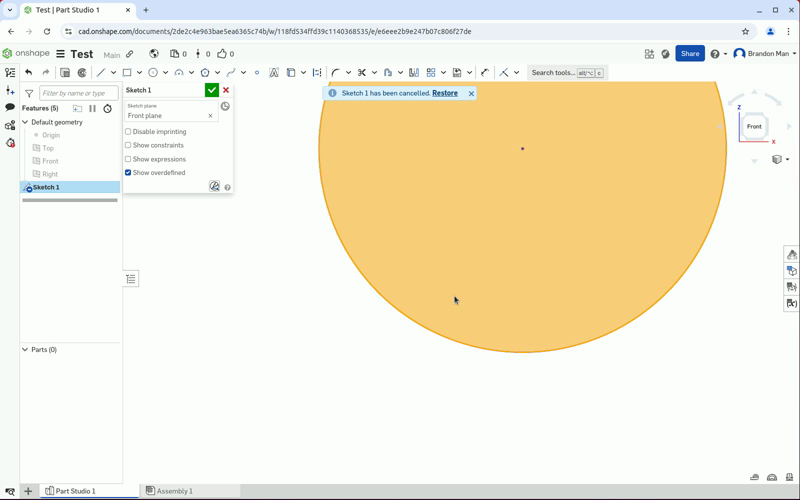
scroll(-6)
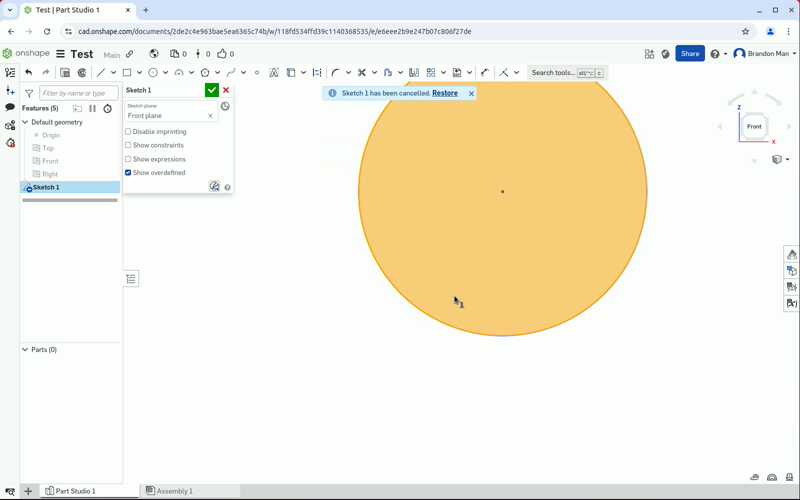
scroll(-6)
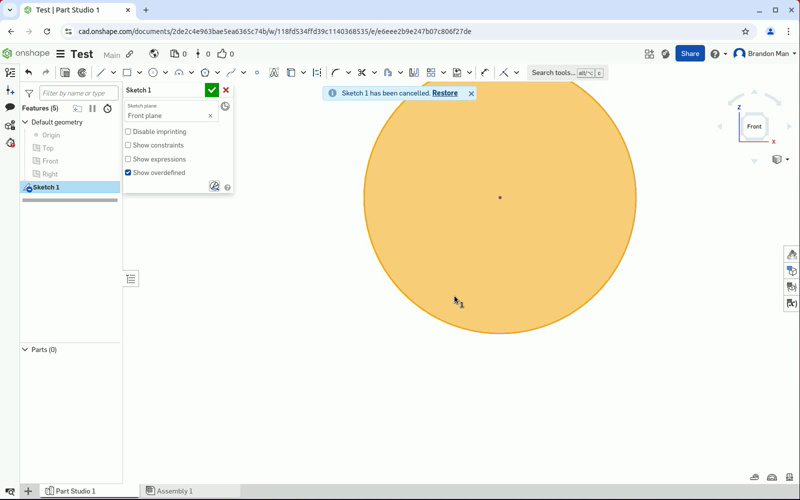
scroll(-6)
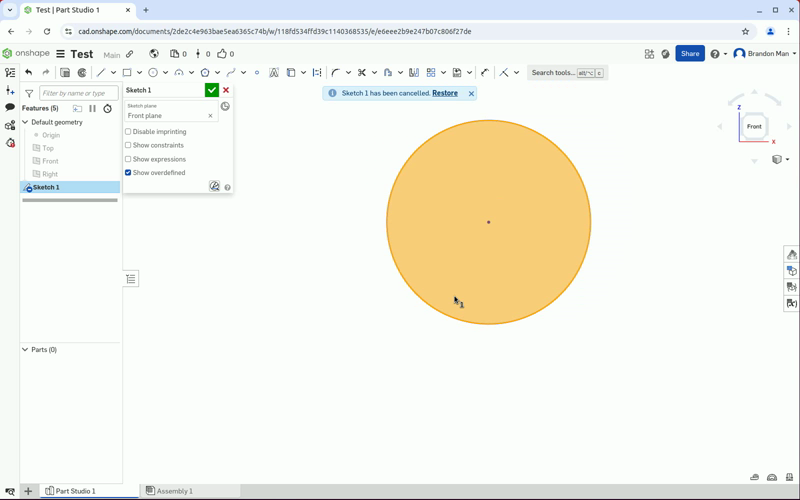
scroll(-6)
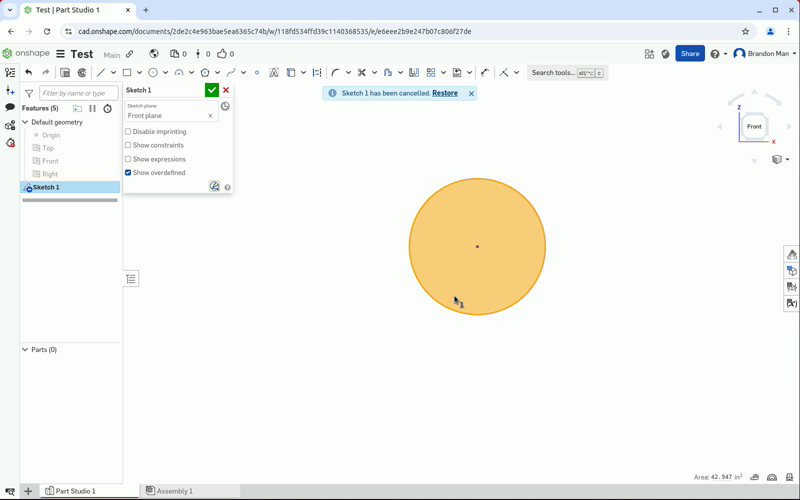
scroll(-6)
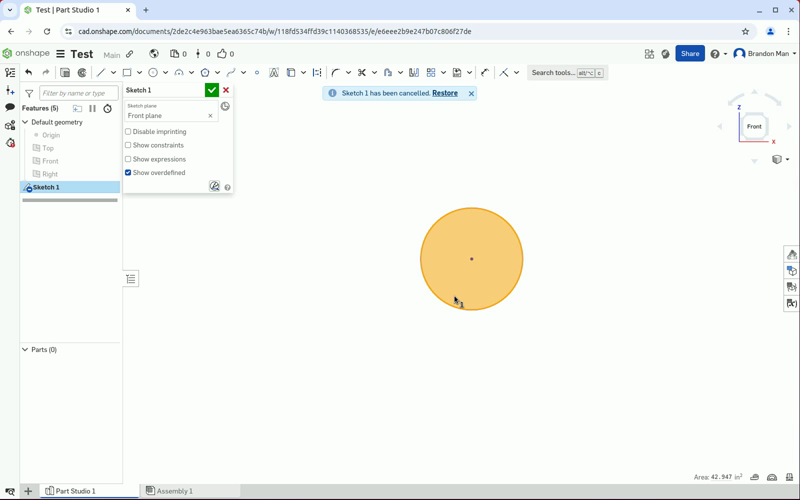
scroll(-6)
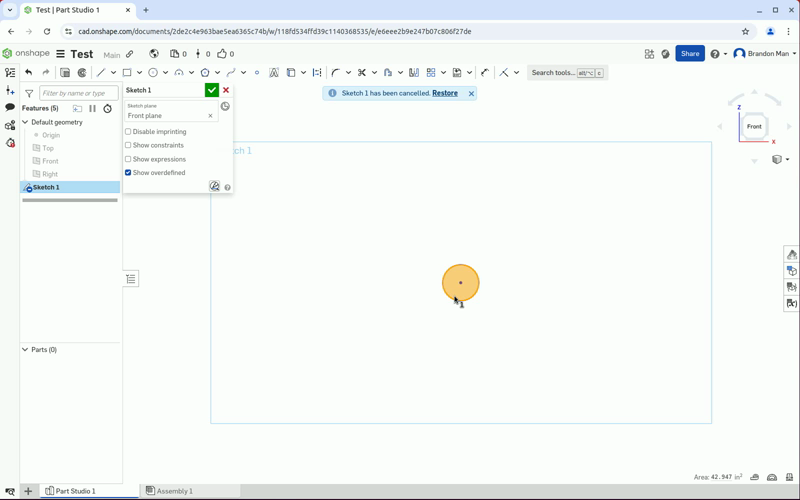
mouse_move(73, 352)
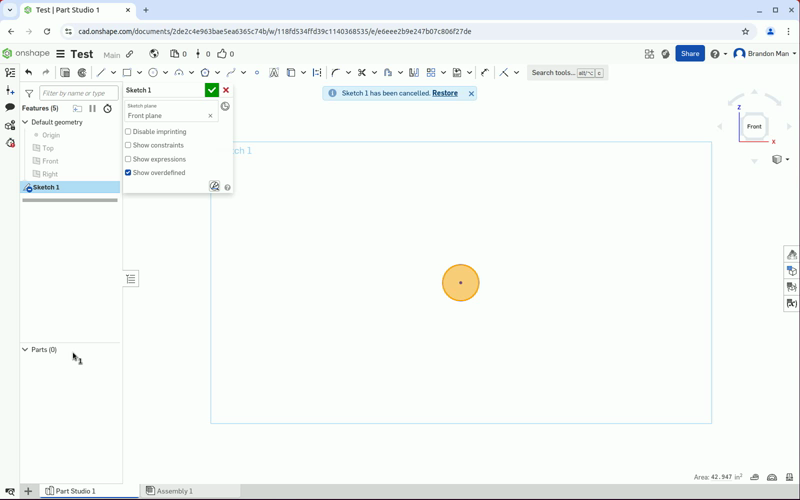
key(shift+y)
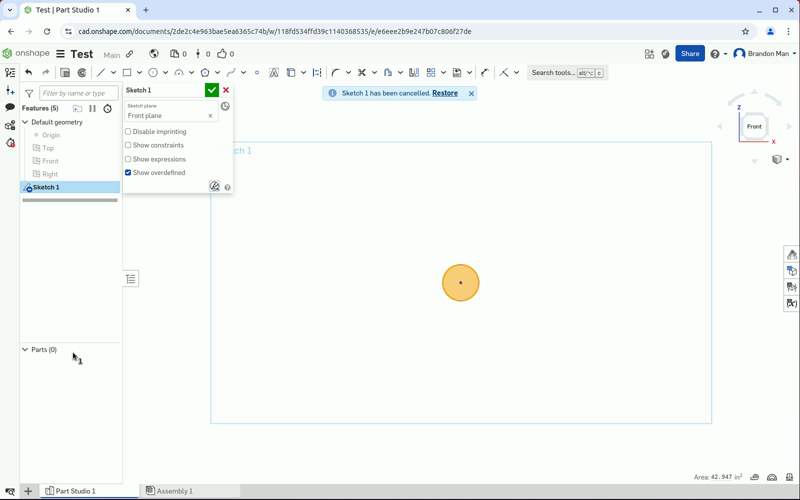
key(shift+e)
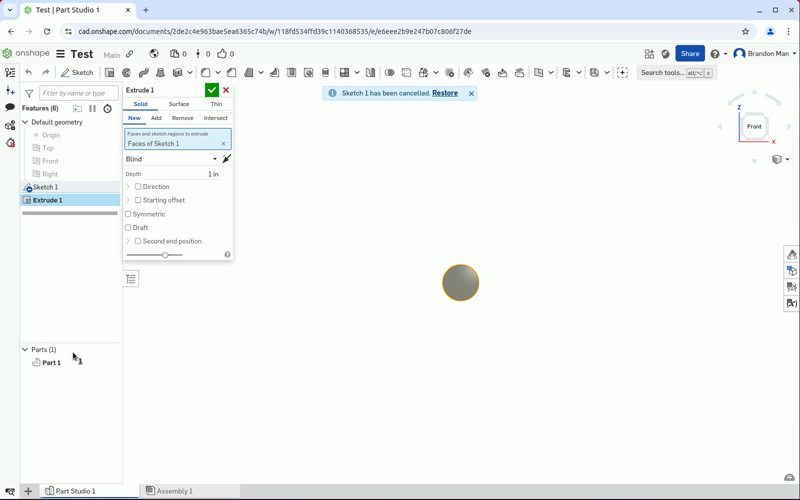
mouse_move(143, 106)
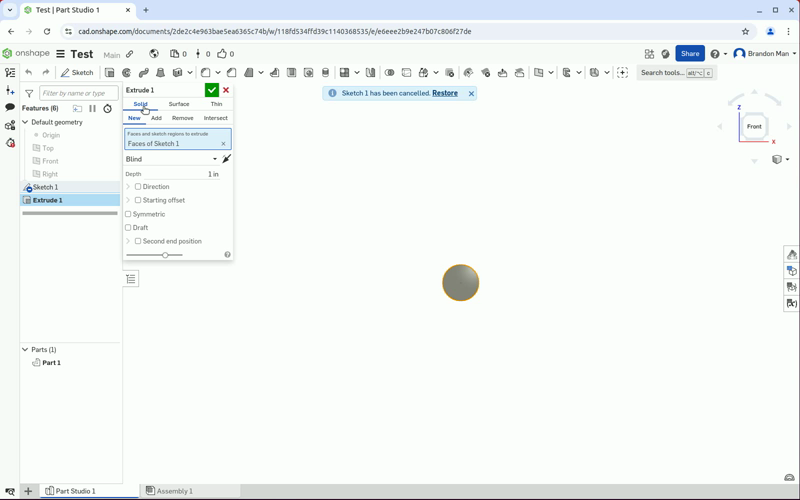
click(143, 106)
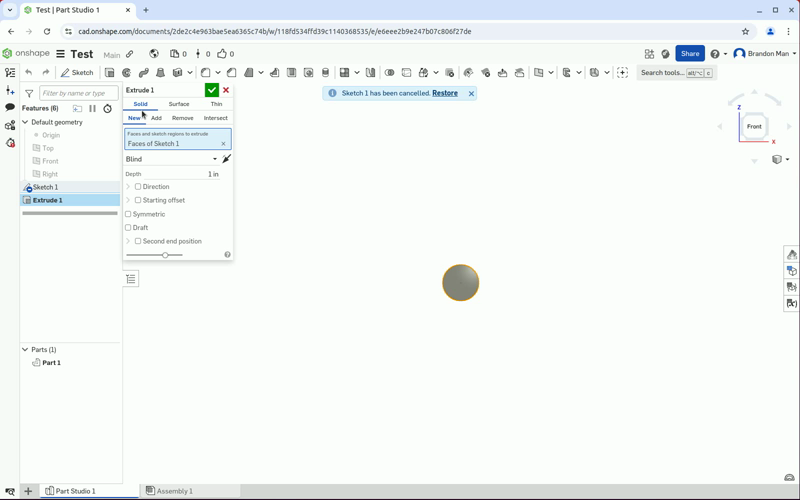
mouse_move(137, 120)
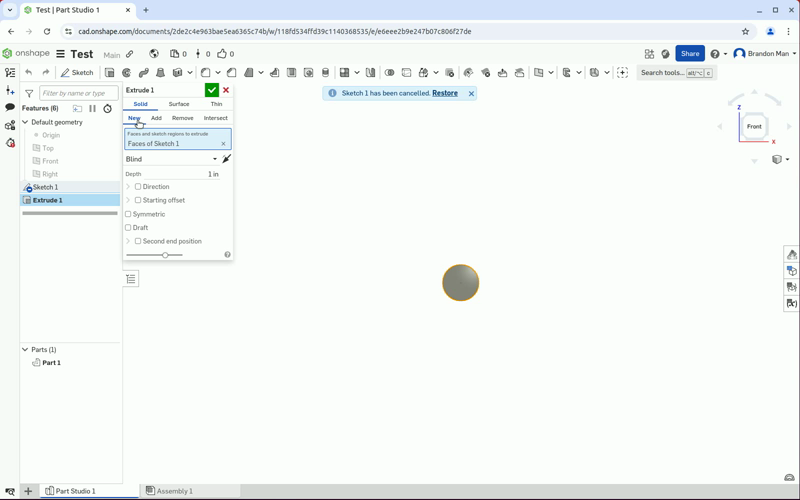
click(137, 120)
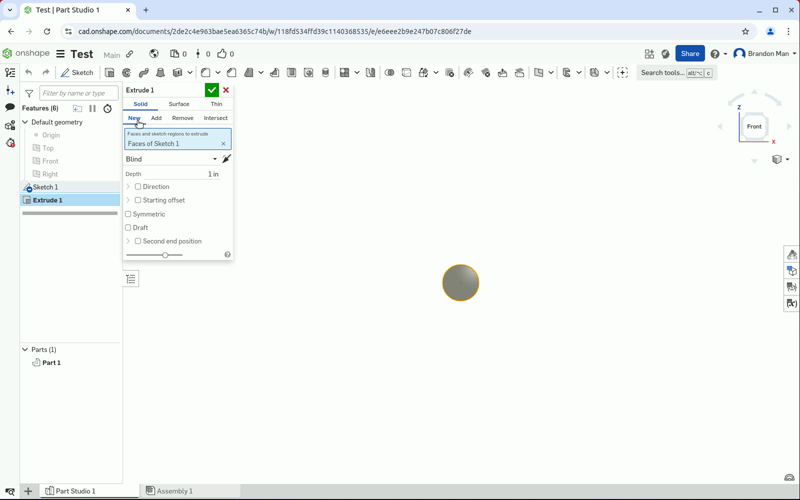
key(tab, 4)
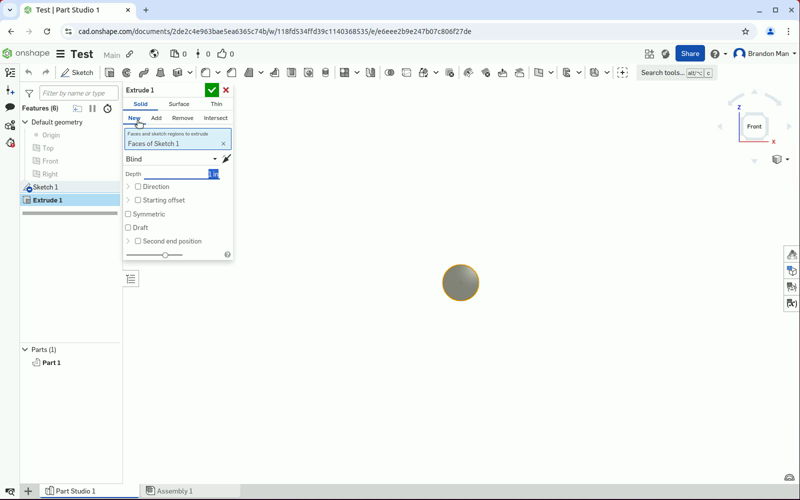
text(4.814)
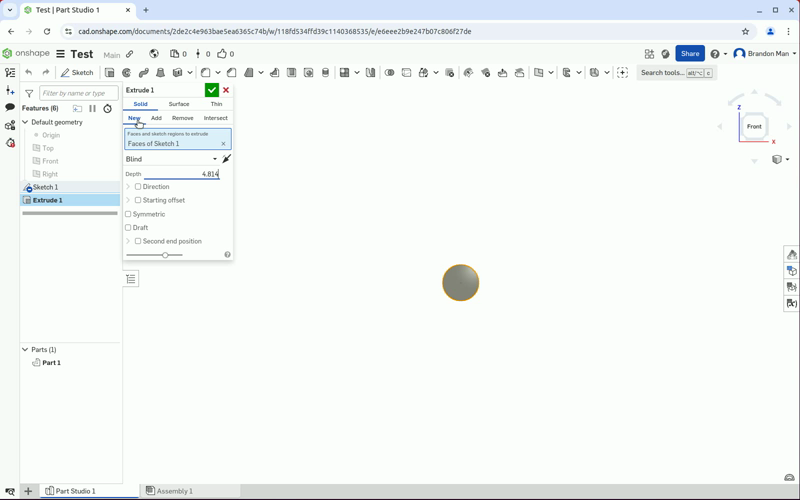
key(enter)
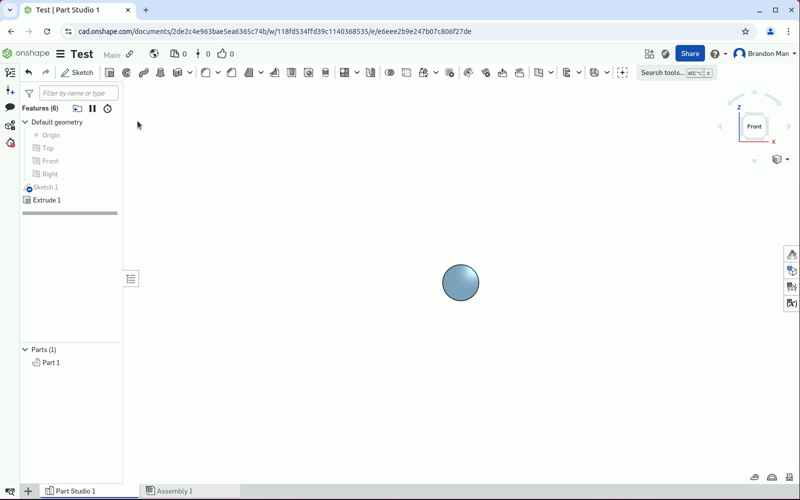
key(shift+h)
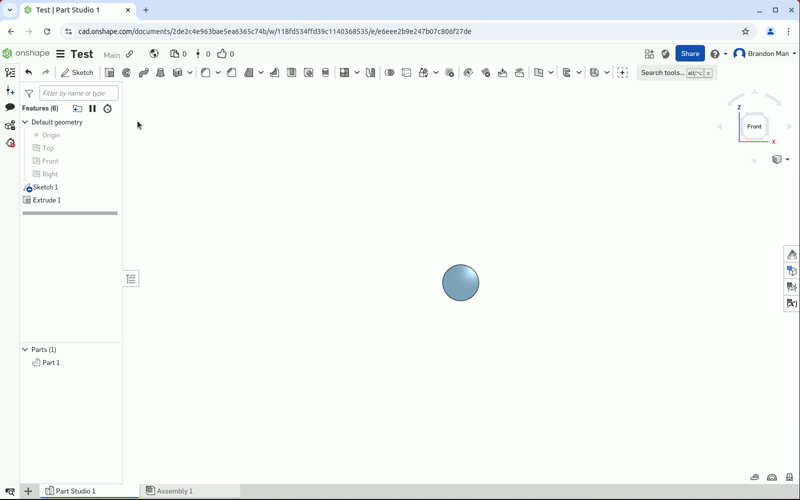
key(shift+h)
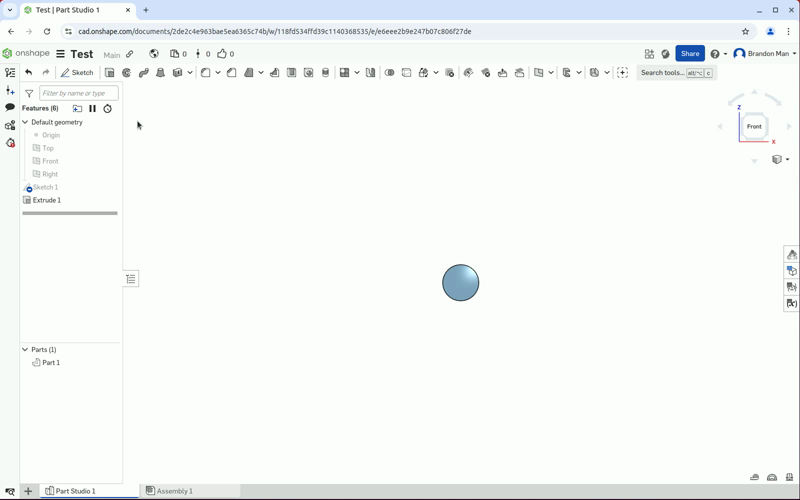
mouse_move(73, 189)
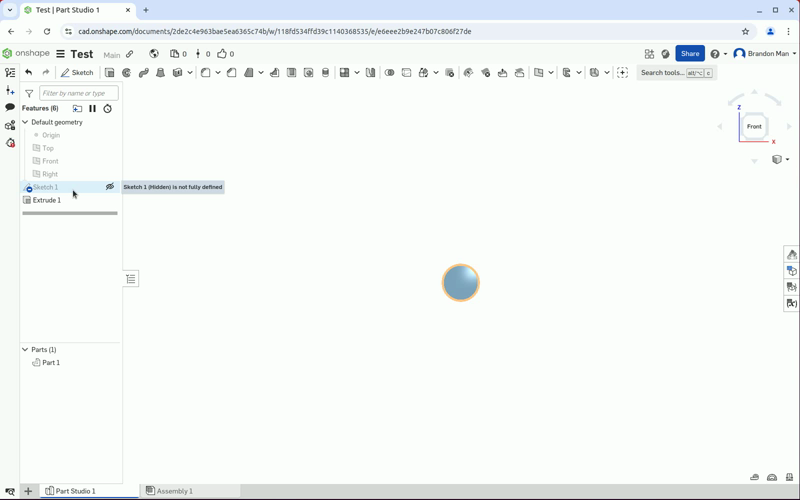
click(73, 189)
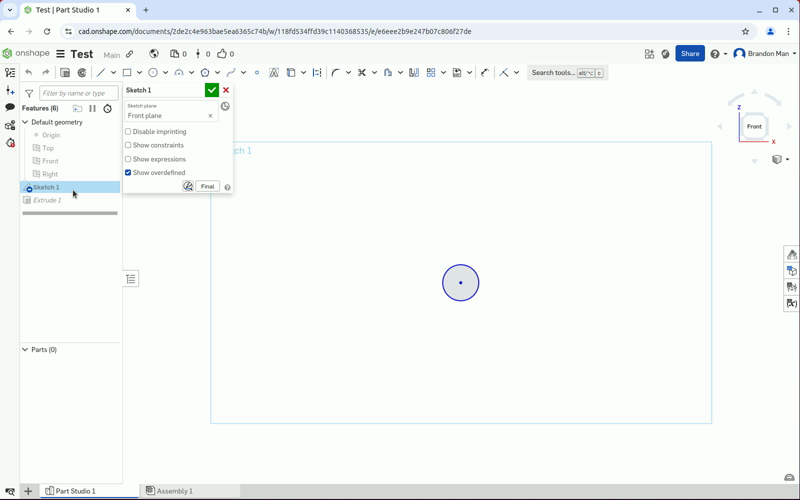
mouse_move(229, 92)
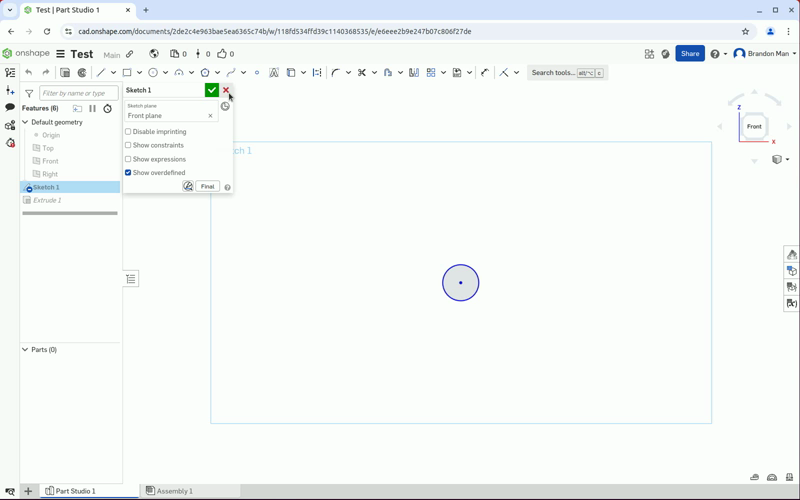
click(229, 92)
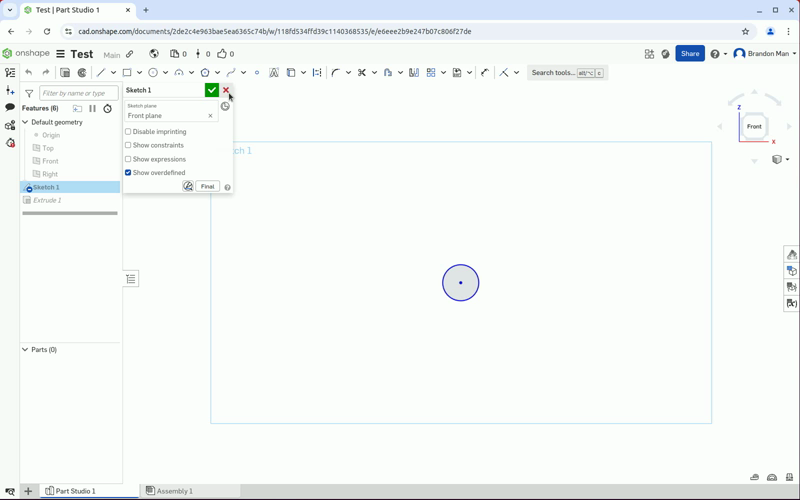
key(shift+s)
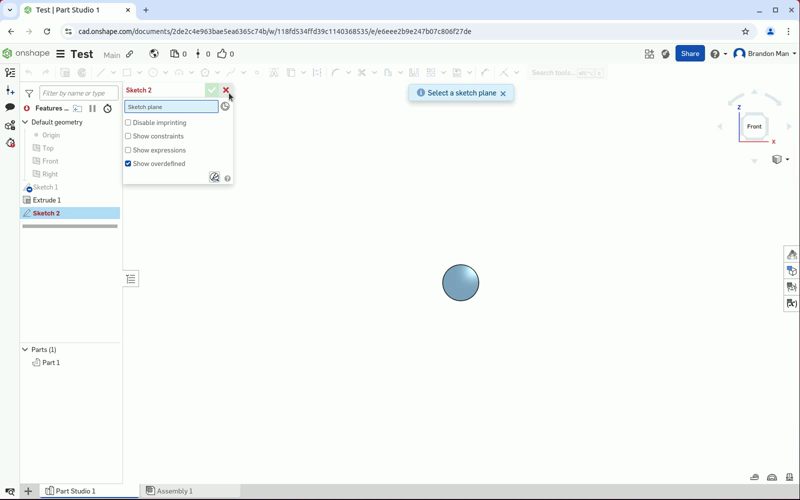
mouse_move(73, 163)
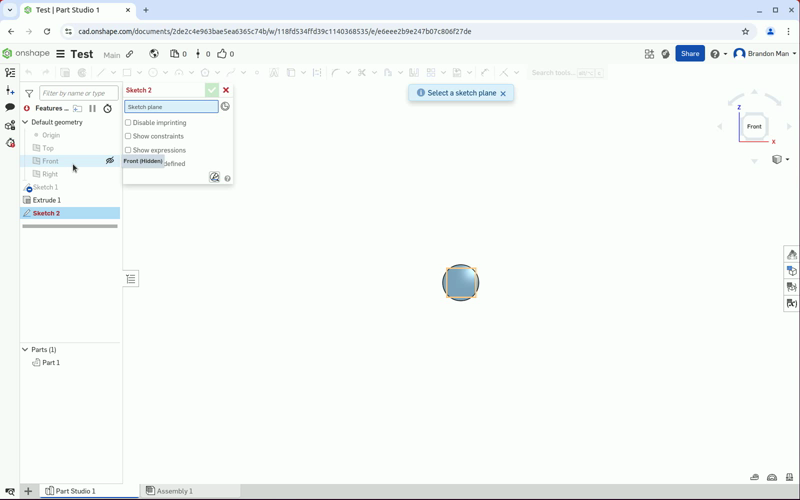
click(73, 163)
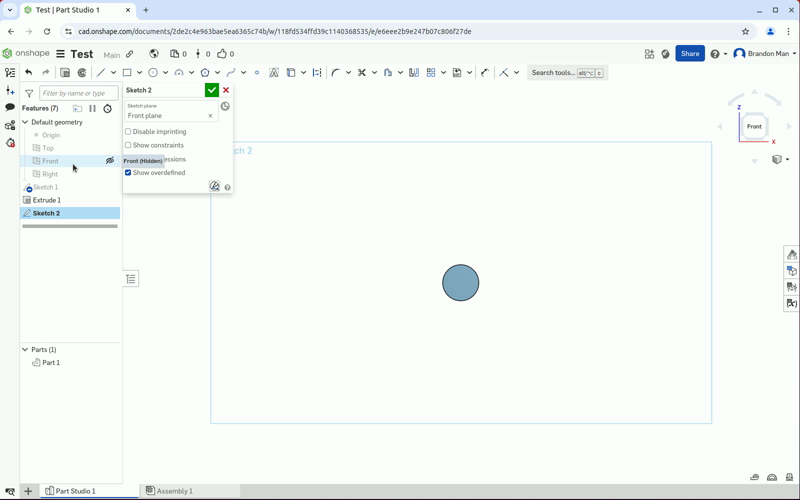
mouse_move(73, 352)
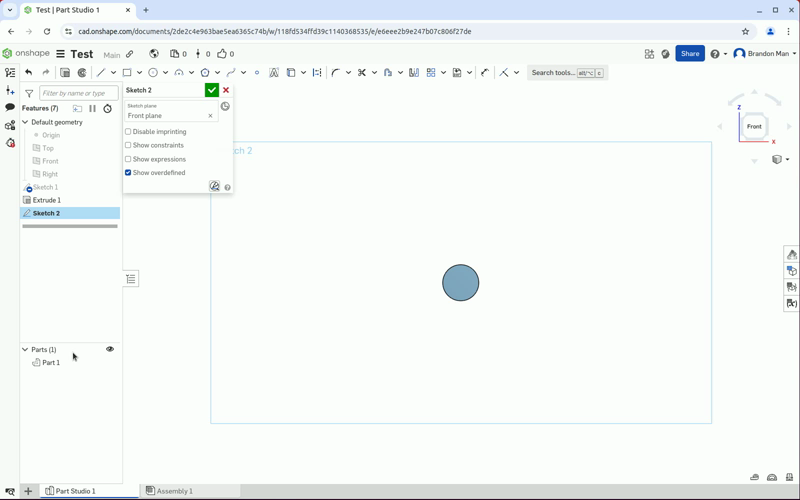
key(y)
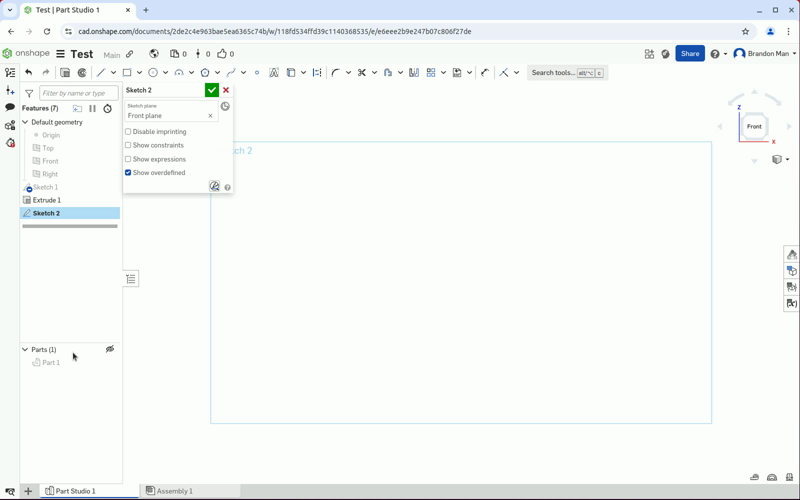
key(a)
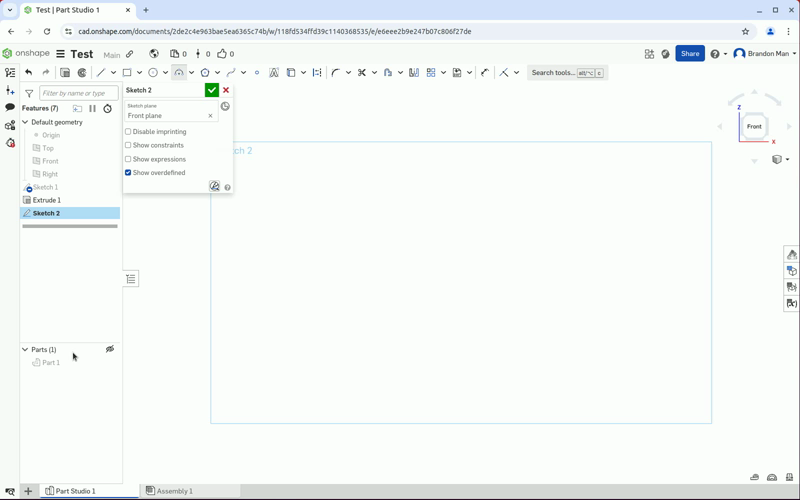
key_down(shift)
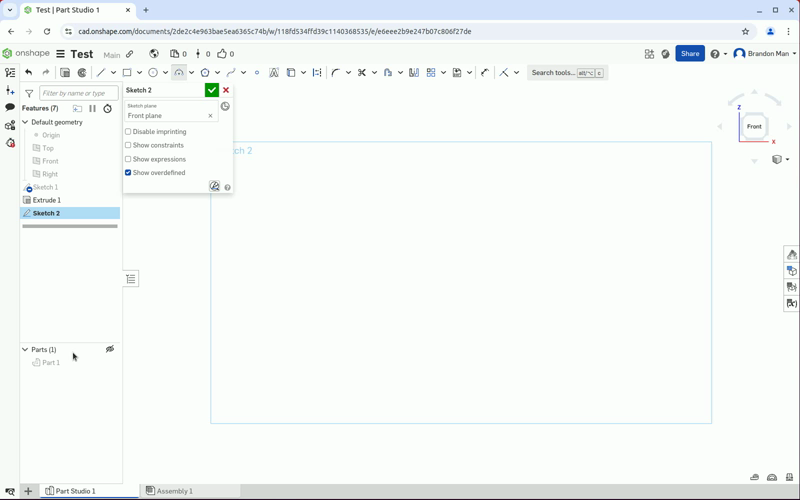
mouse_move(554, 300)
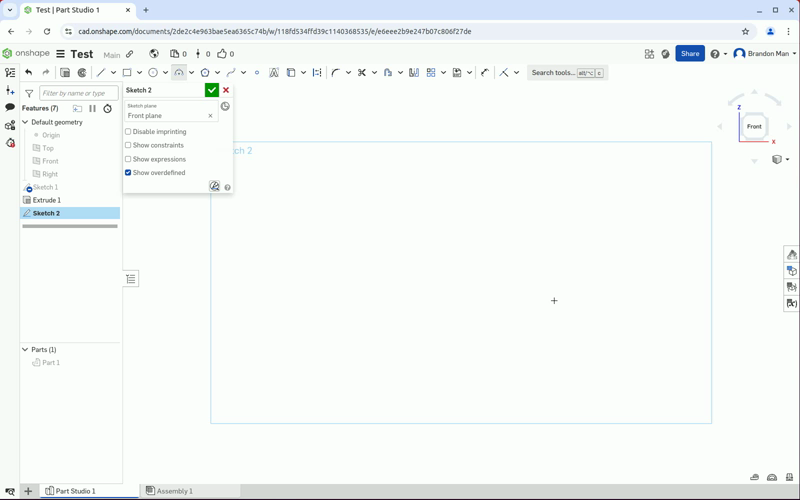
click(554, 300)
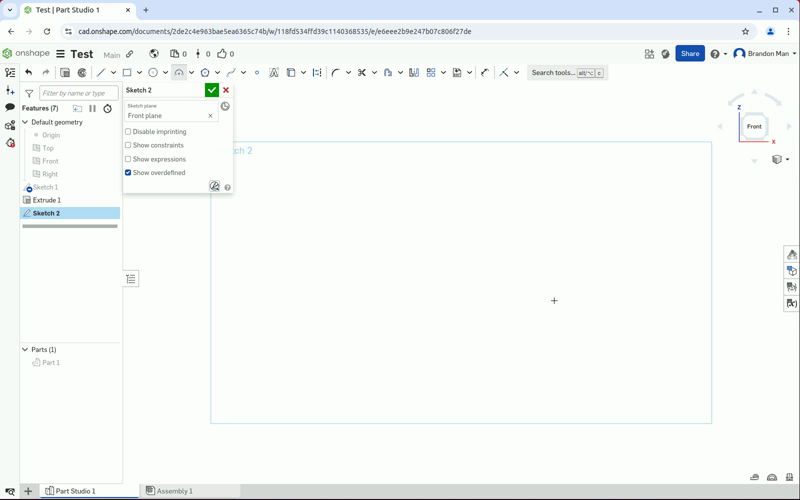
key_up(shift)
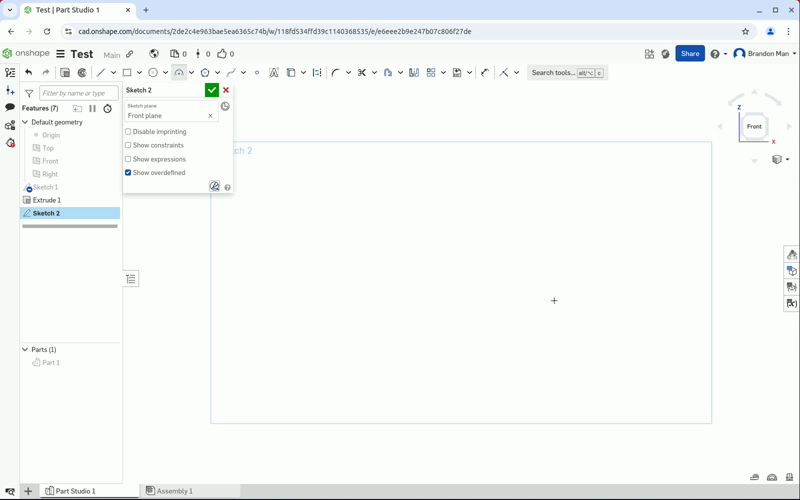
key_down(shift)
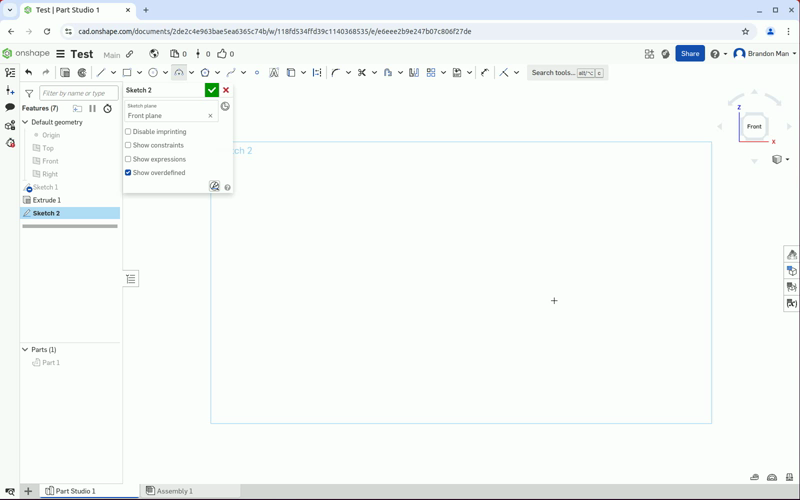
mouse_move(555, 300)
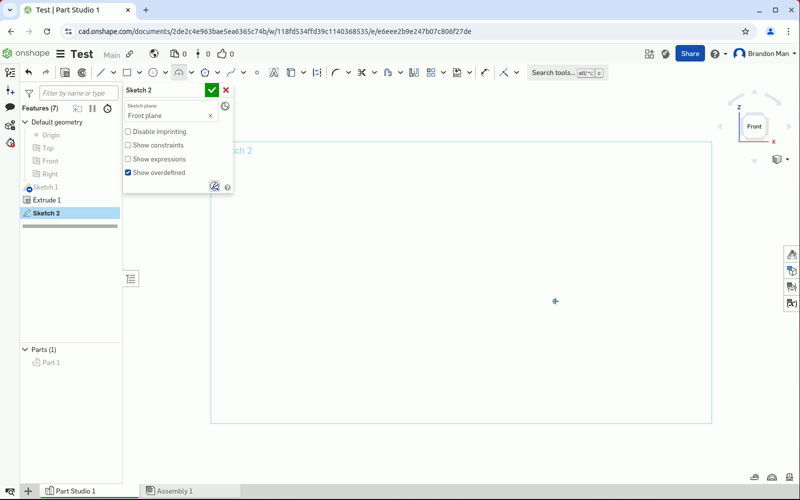
scroll(6)
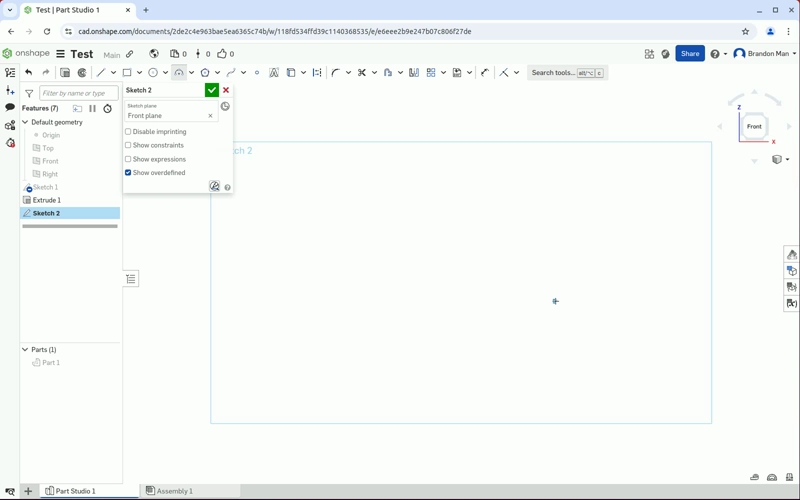
scroll(6)
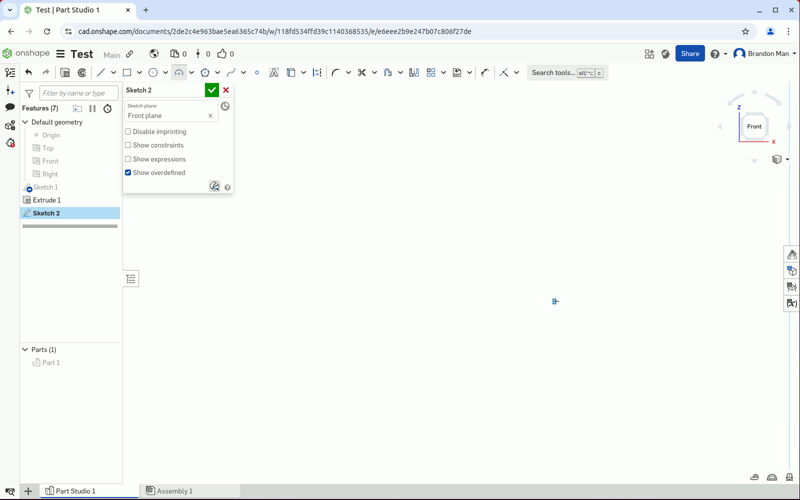
scroll(6)
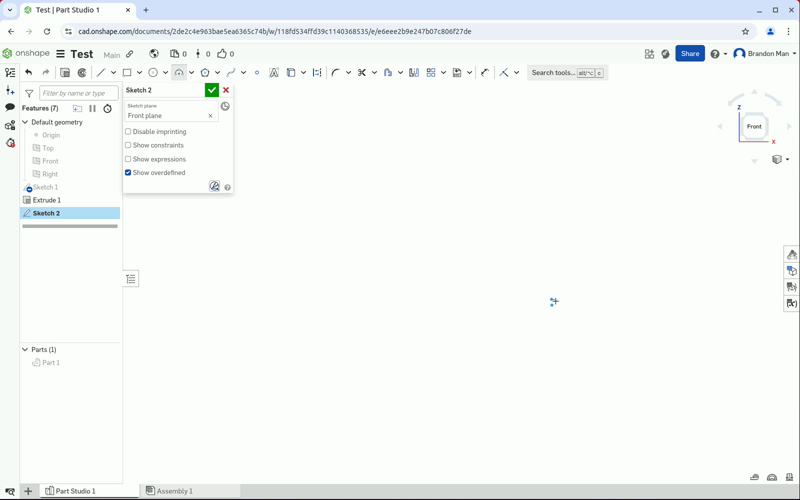
scroll(6)
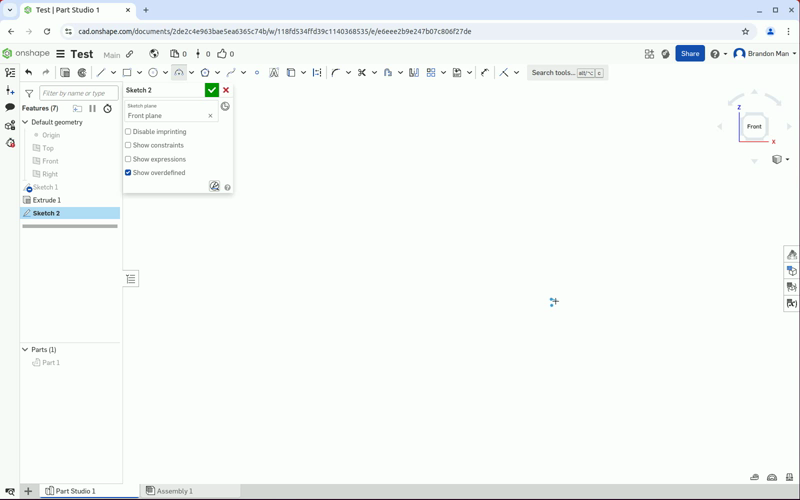
scroll(6)
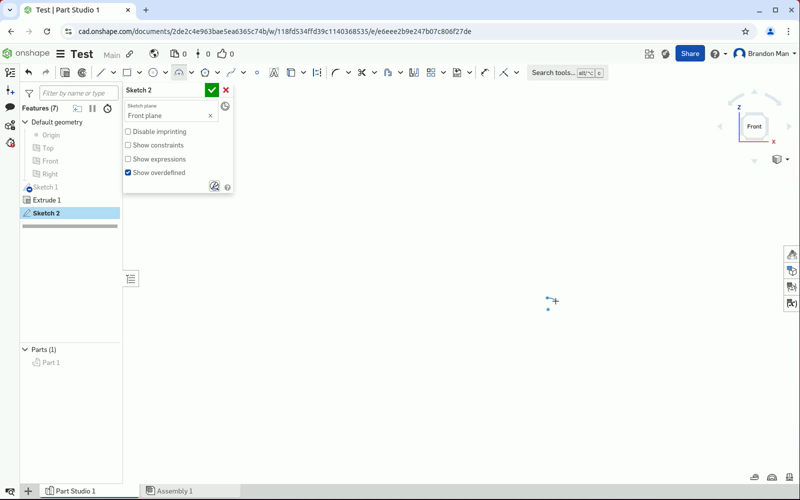
scroll(6)
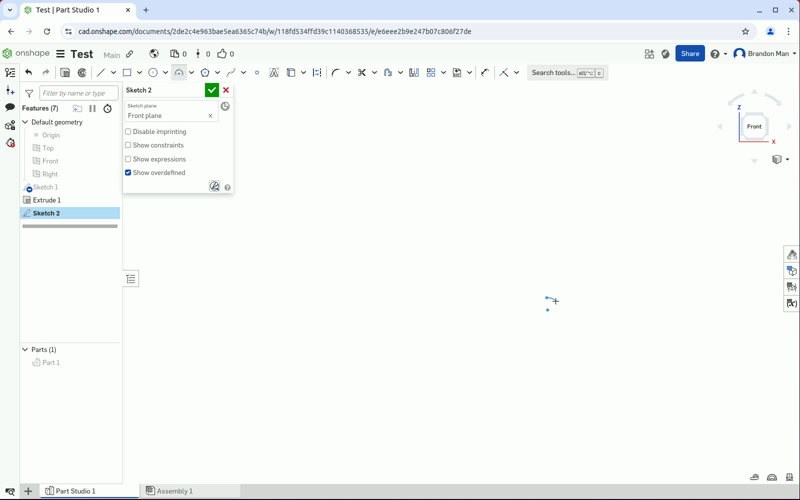
scroll(6)
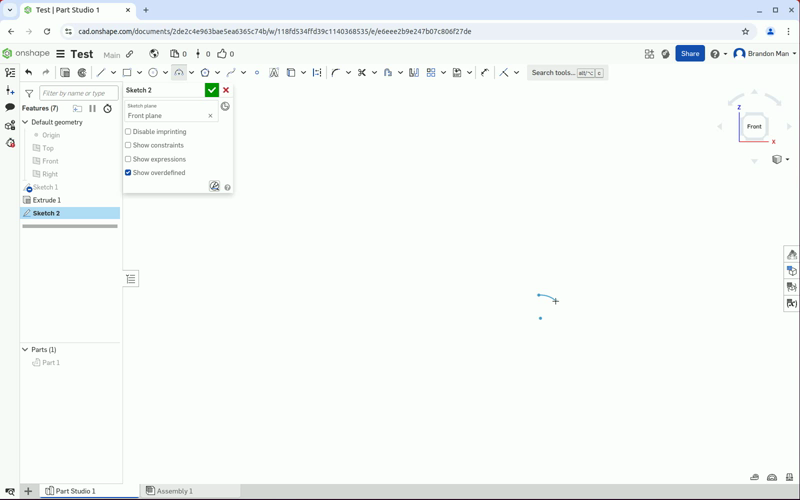
click(555, 300)
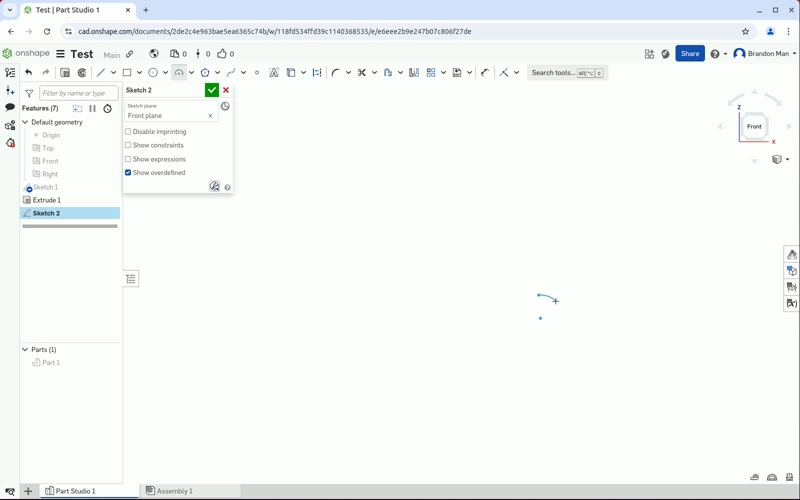
scroll(-6)
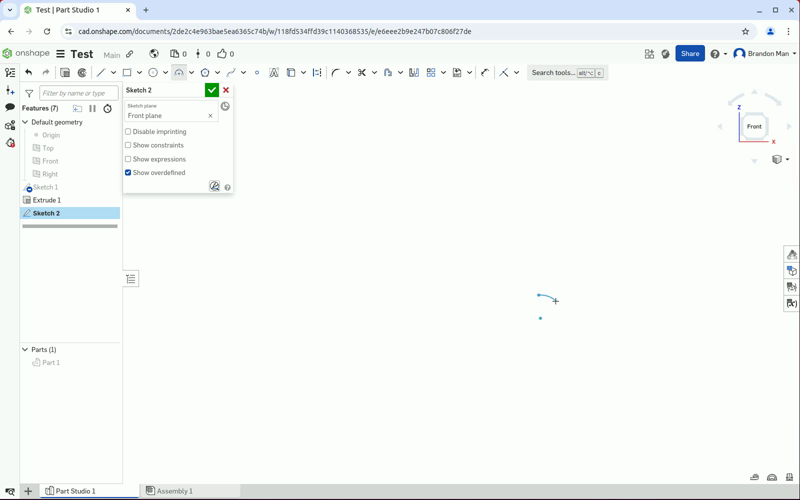
scroll(-6)
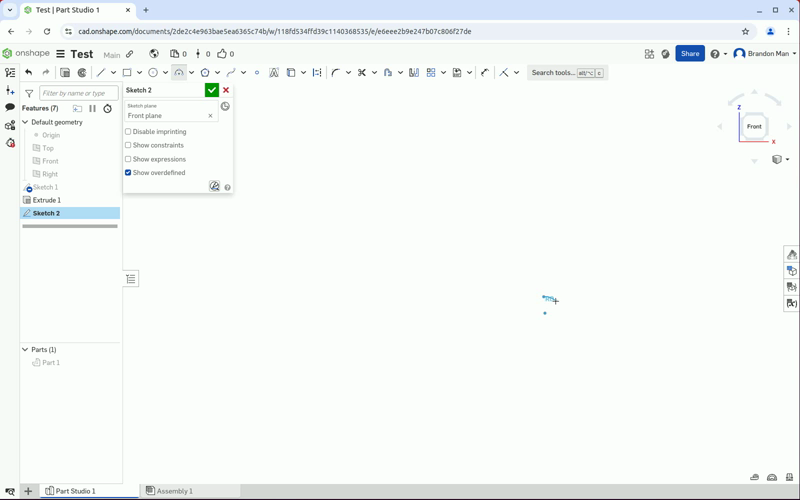
scroll(-6)
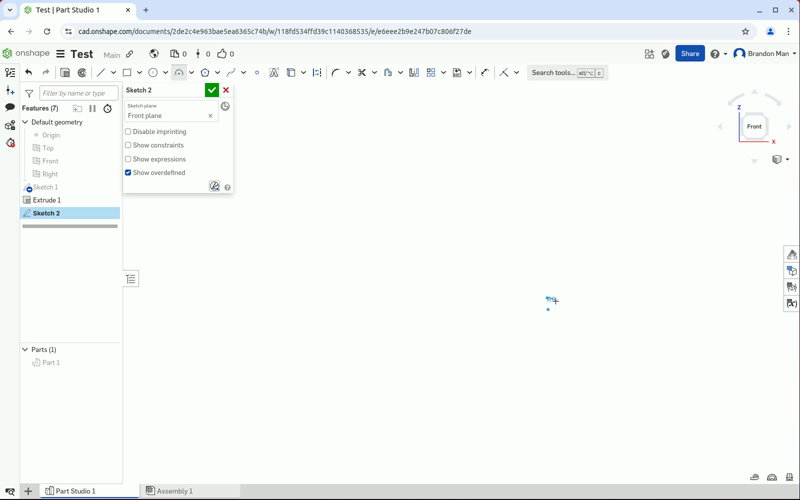
scroll(-6)
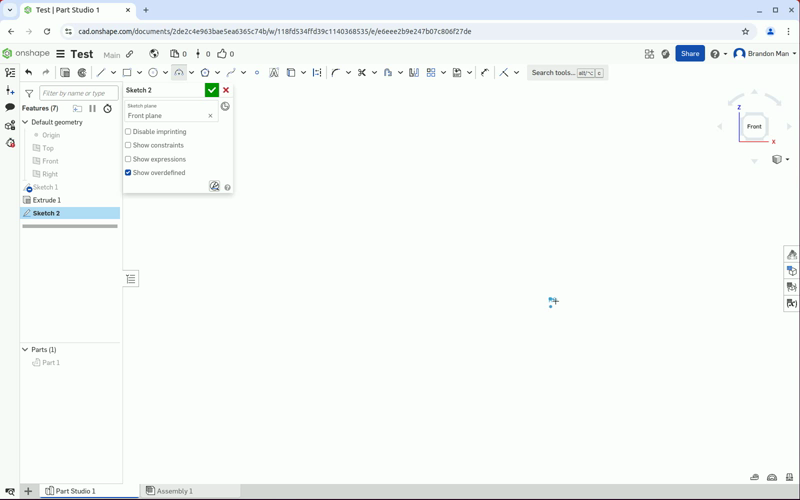
scroll(-6)
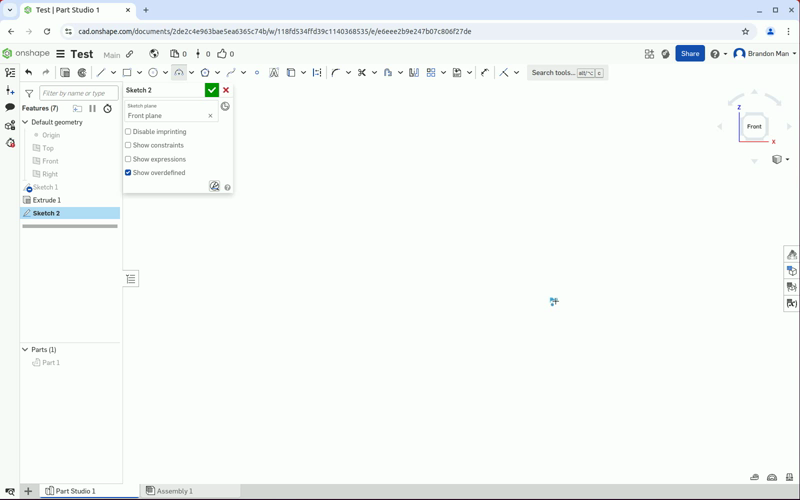
scroll(-6)
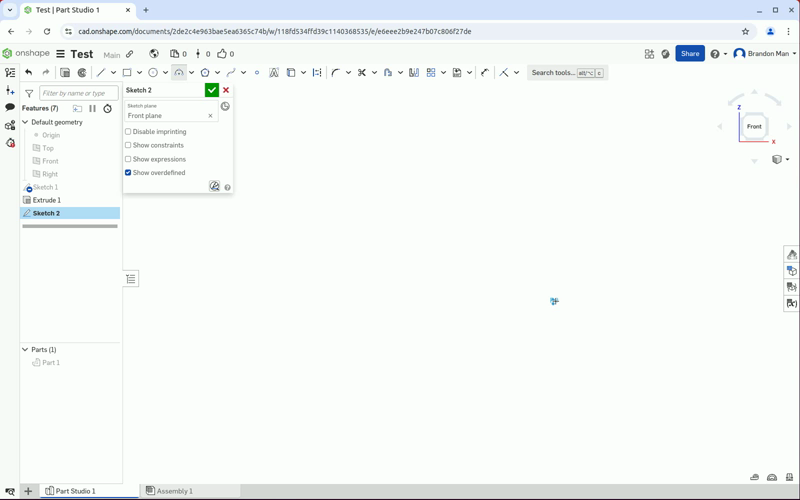
scroll(-6)
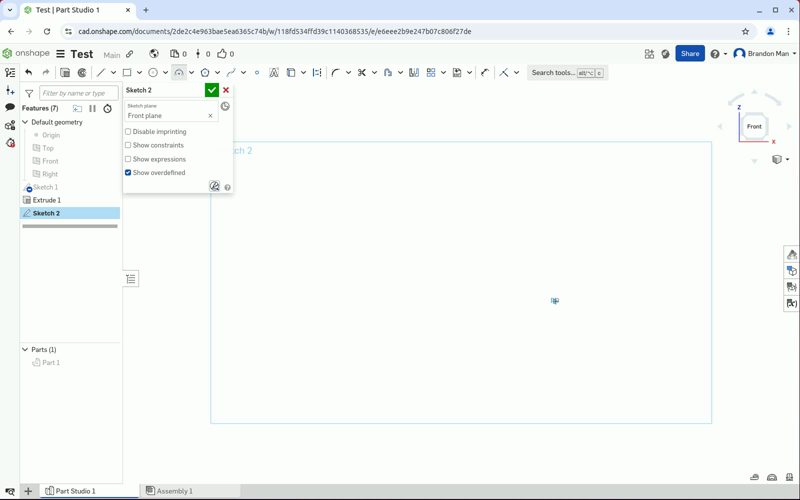
mouse_move(555, 300)
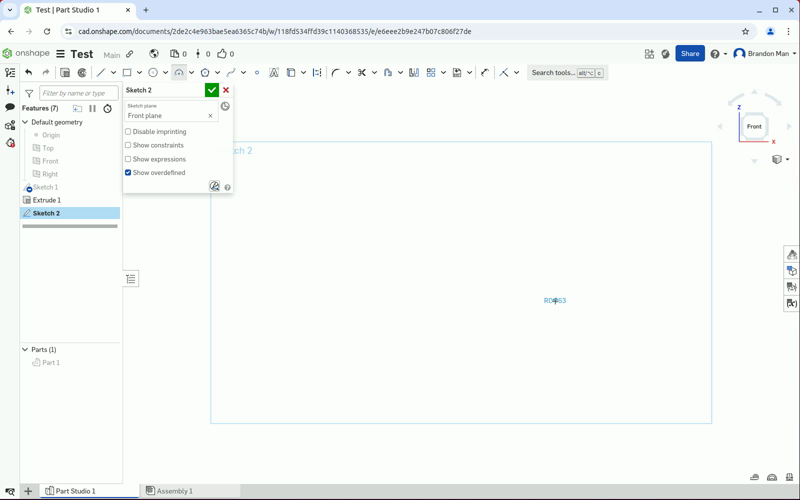
scroll(6)
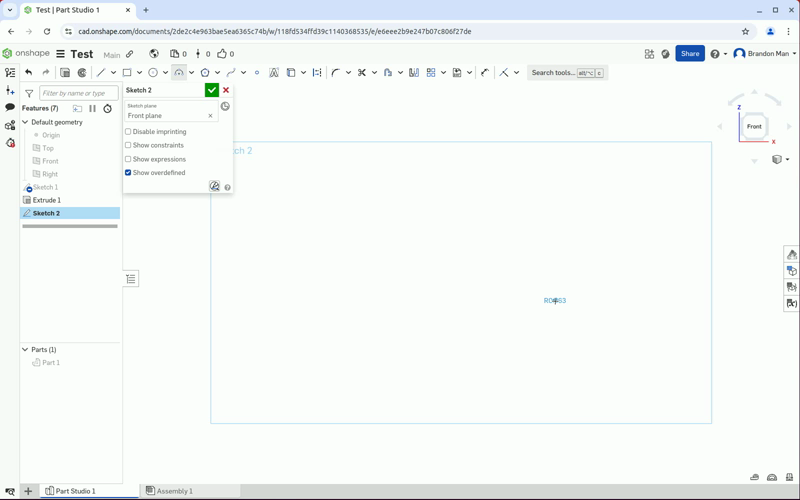
scroll(6)
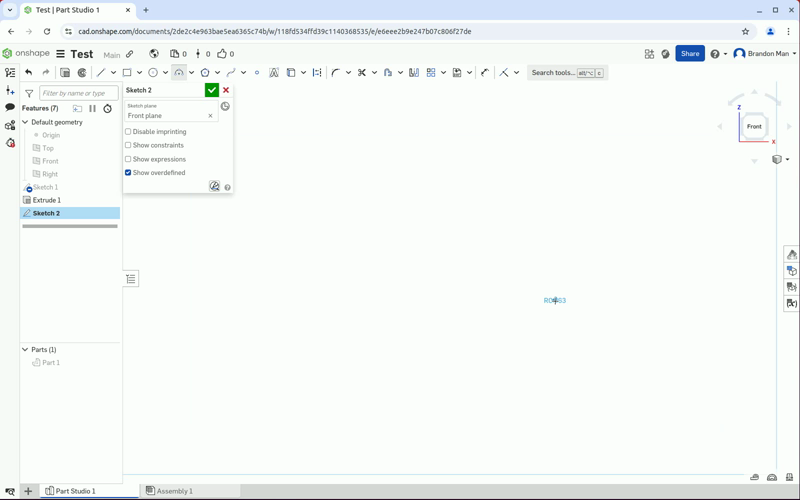
scroll(6)
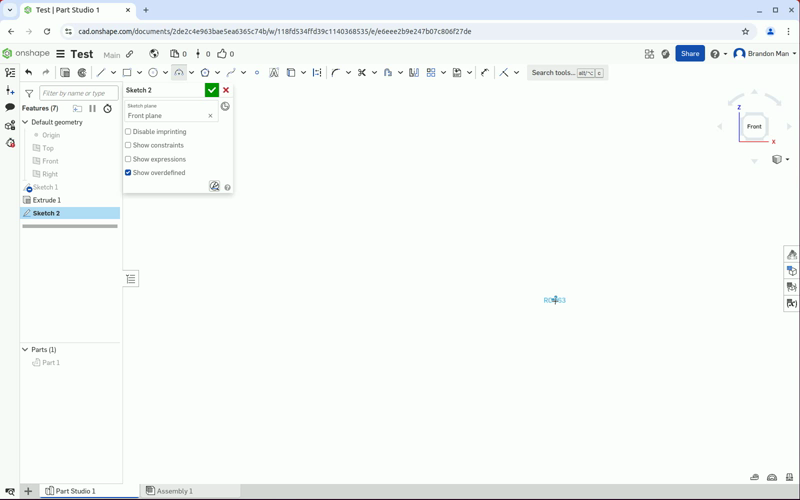
scroll(6)
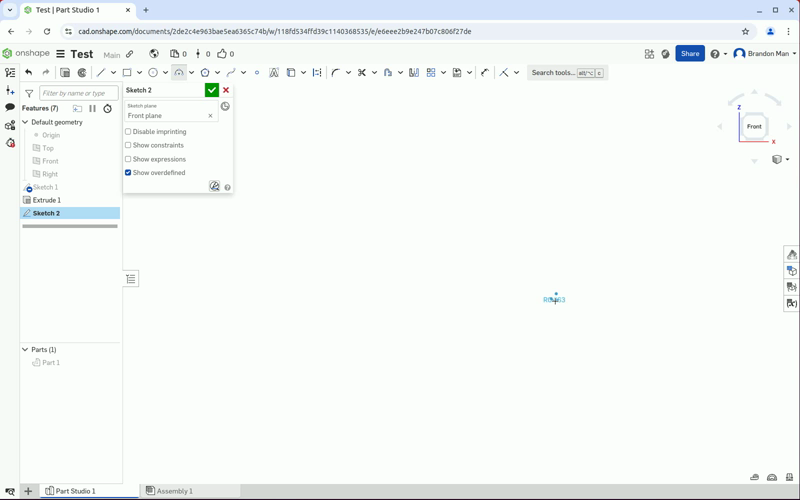
scroll(6)
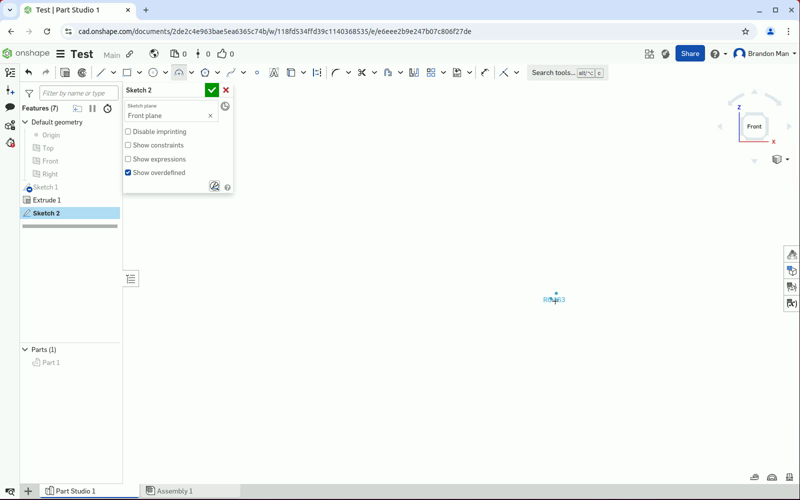
scroll(6)
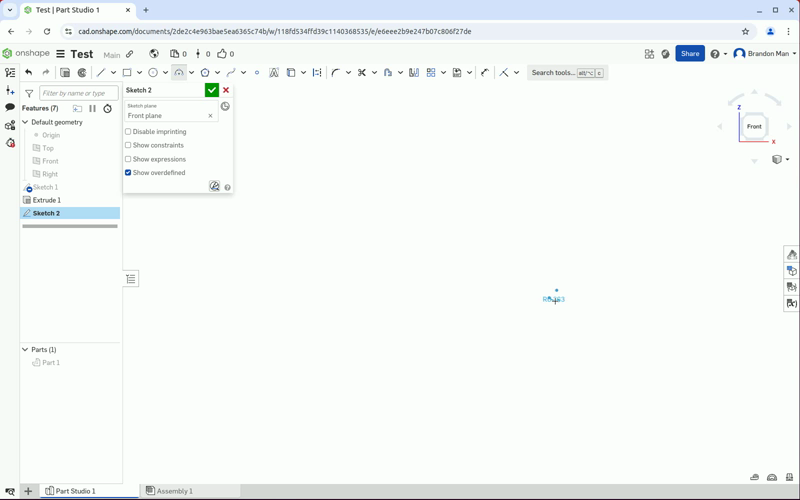
scroll(6)
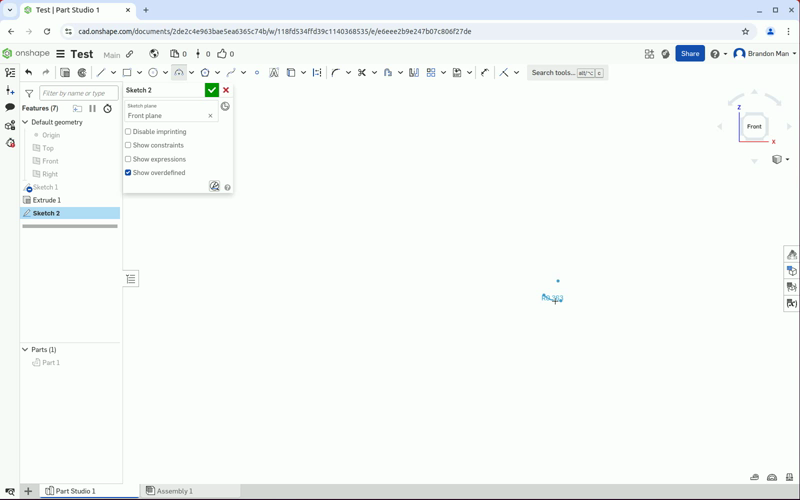
click(555, 300)
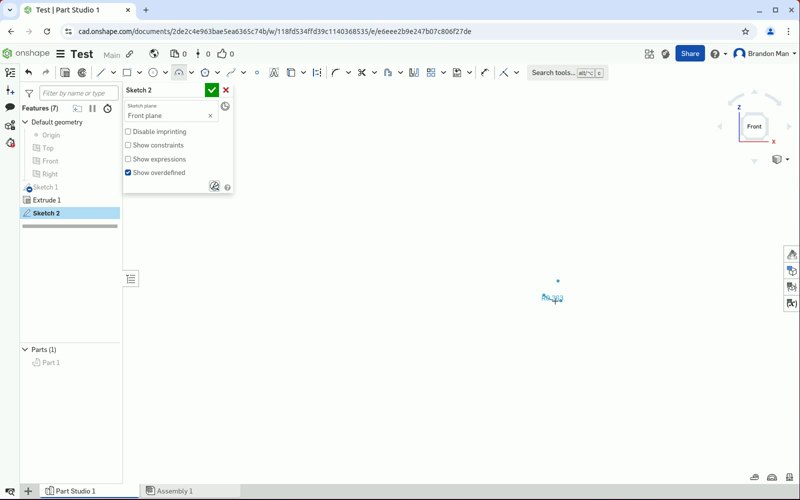
scroll(-6)
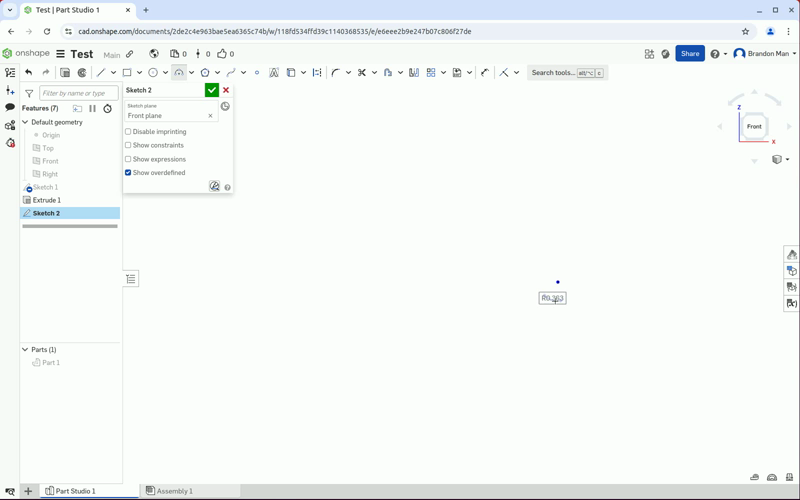
scroll(-6)
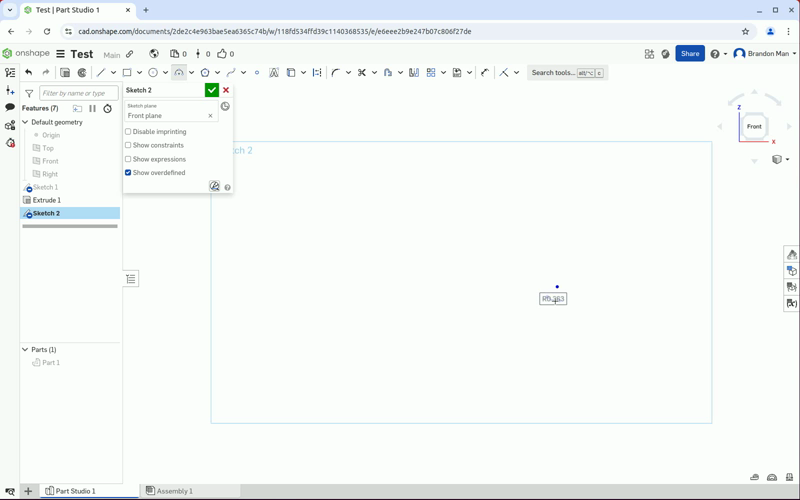
scroll(-6)
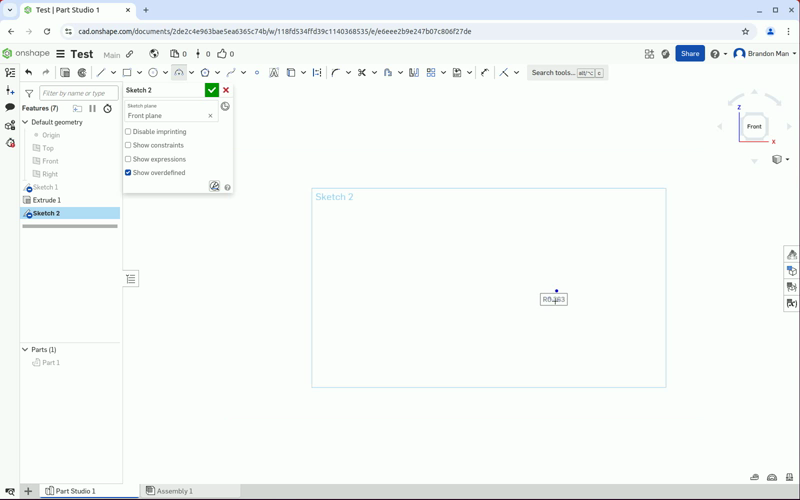
scroll(-6)
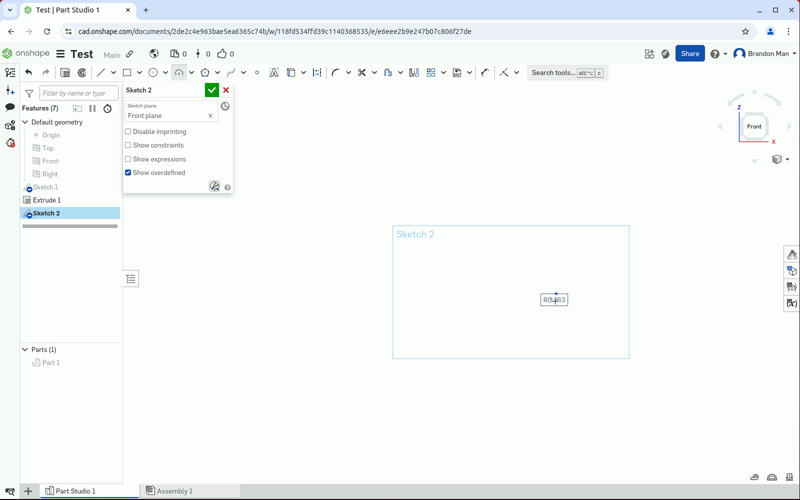
scroll(-6)
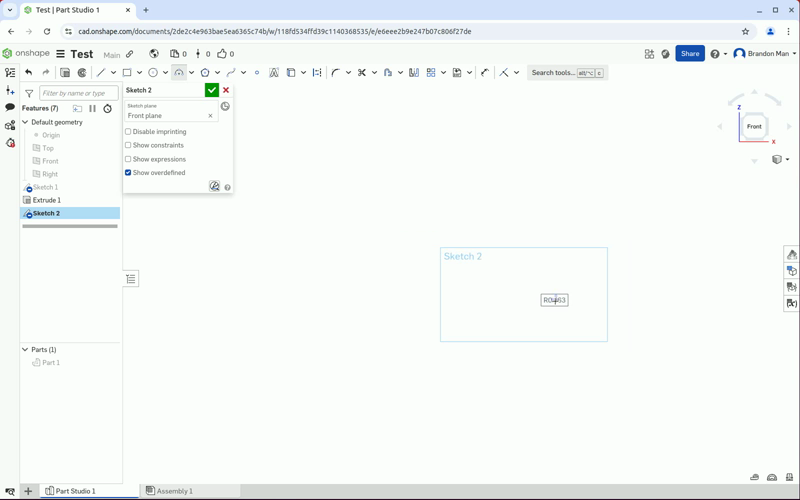
scroll(-6)
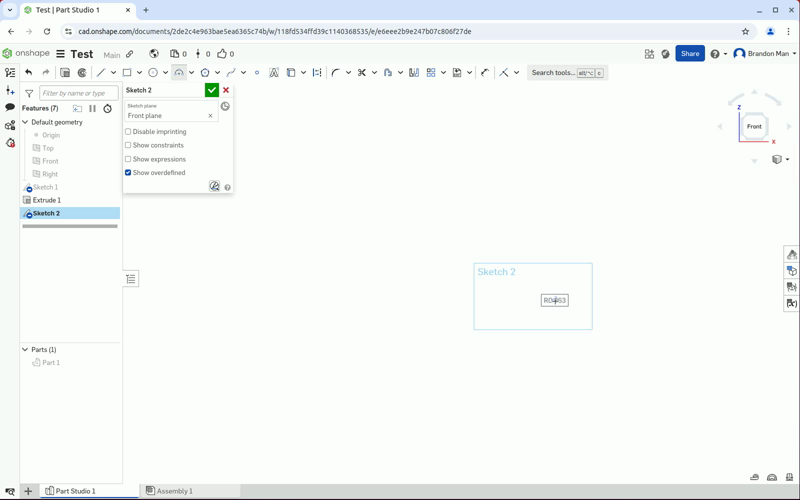
scroll(-6)
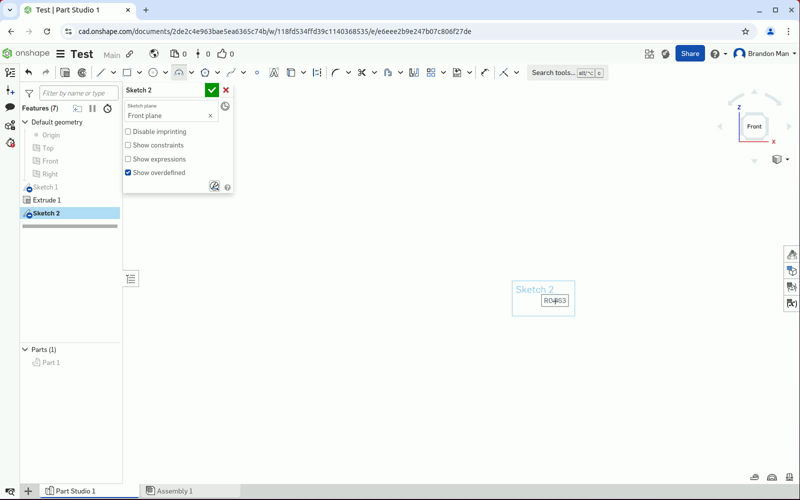
key_up(shift)
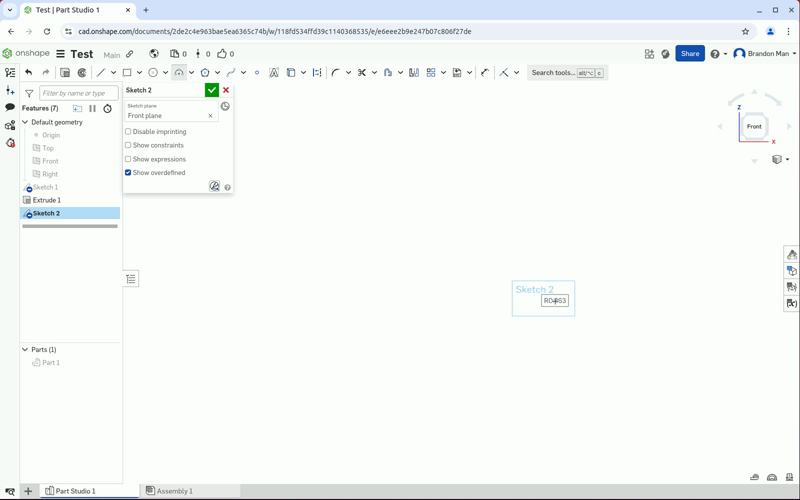
key(esc)
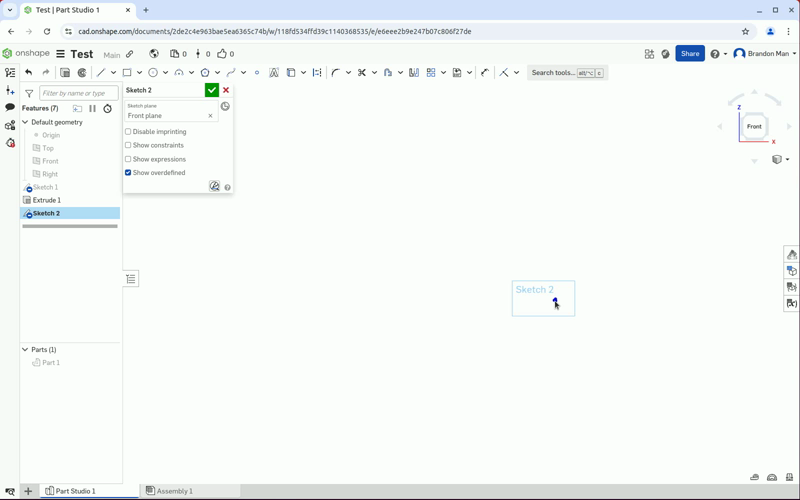
key(l)
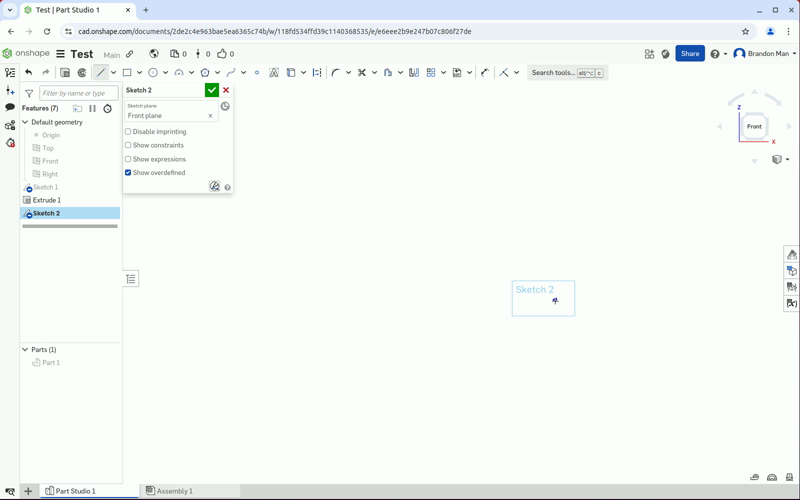
mouse_move(555, 300)
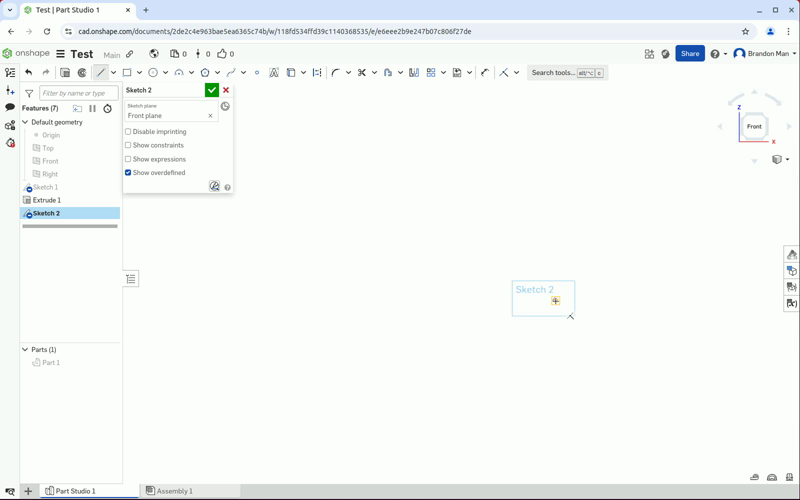
scroll(6)
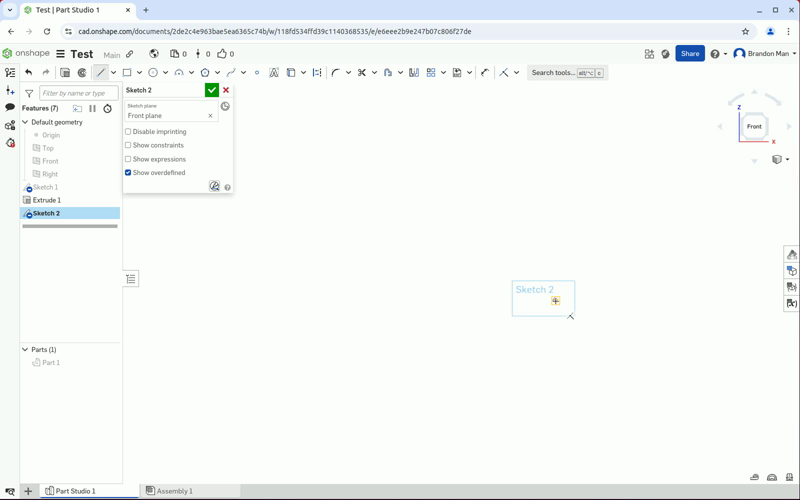
scroll(6)
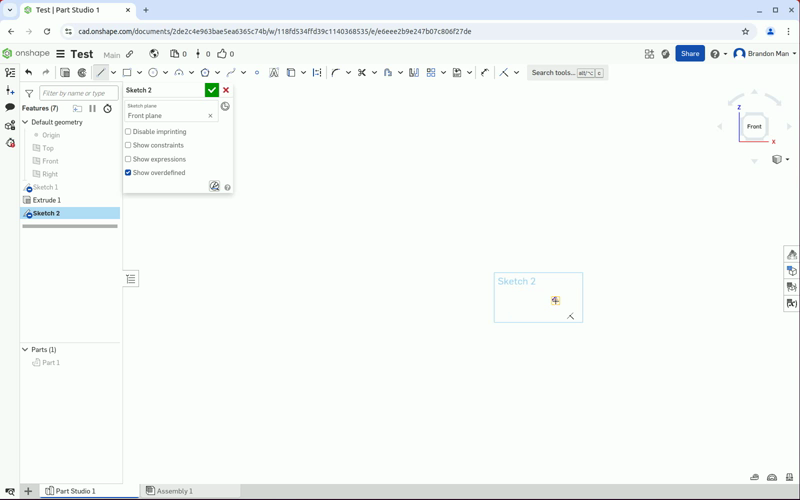
scroll(6)
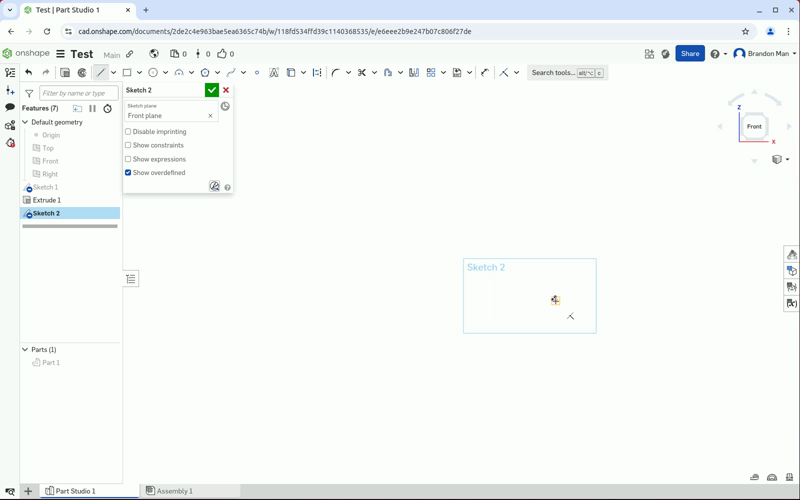
scroll(6)
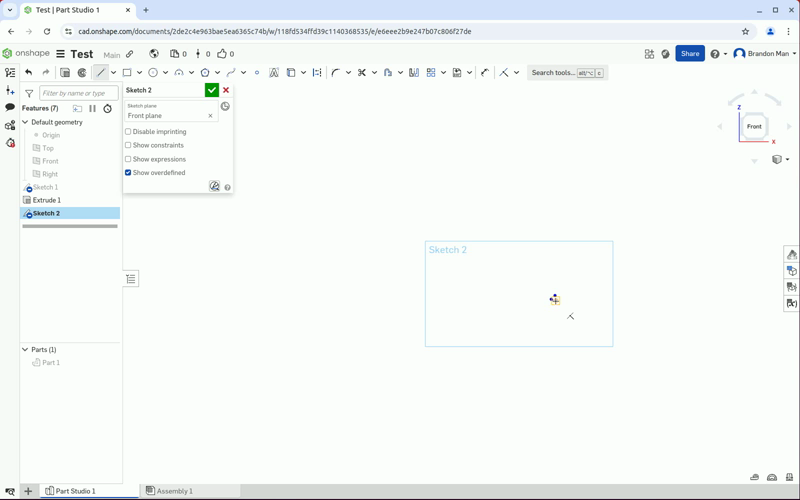
scroll(6)
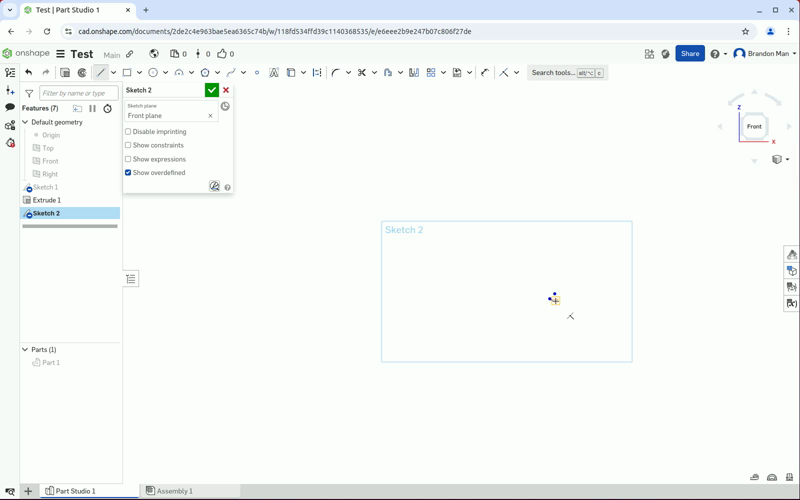
scroll(6)
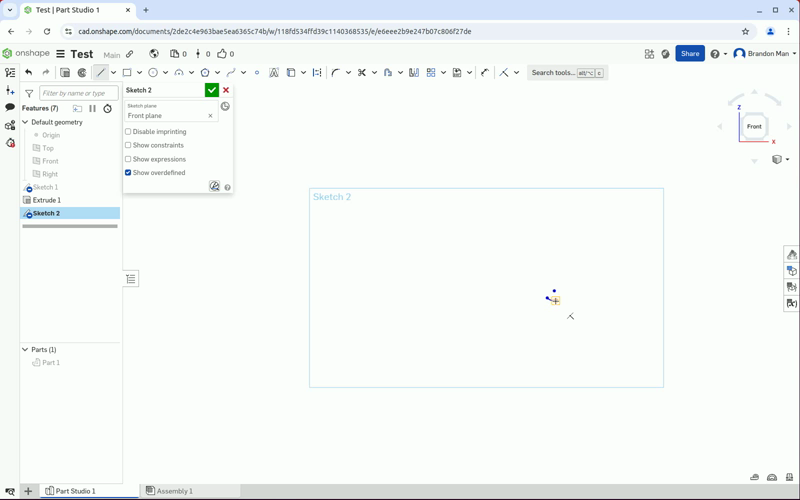
scroll(6)
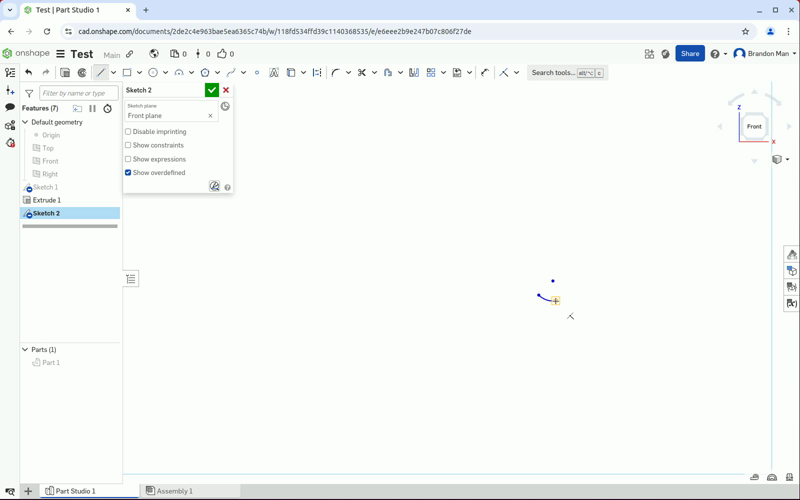
click(555, 300)
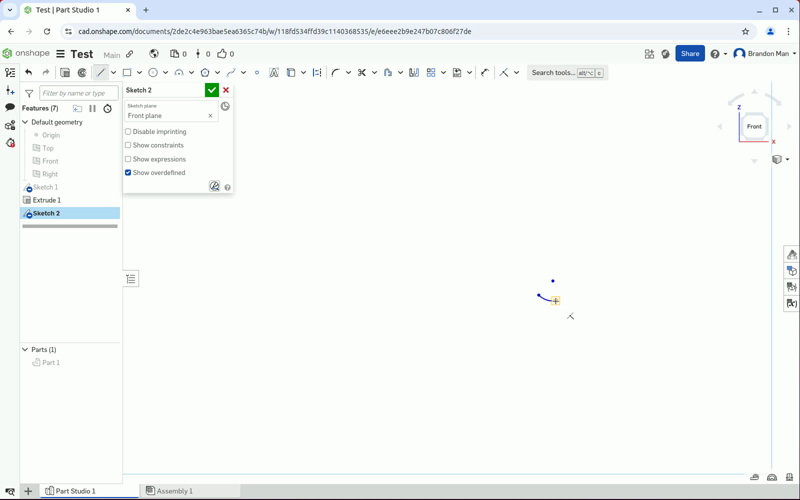
scroll(-6)
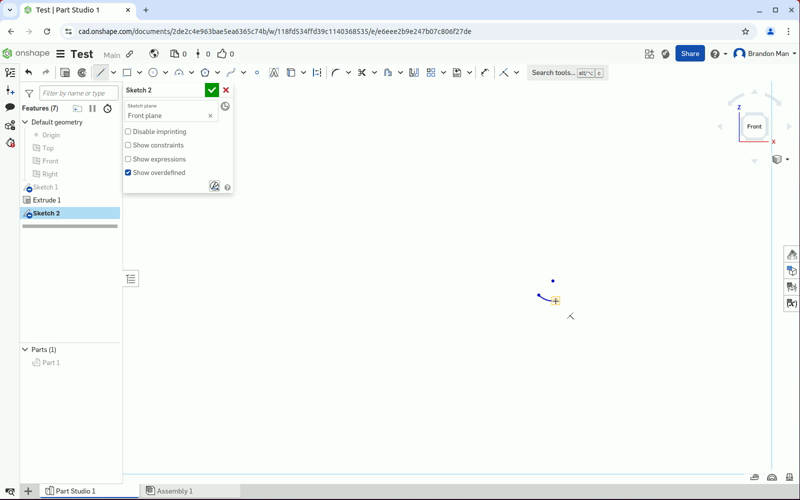
scroll(-6)
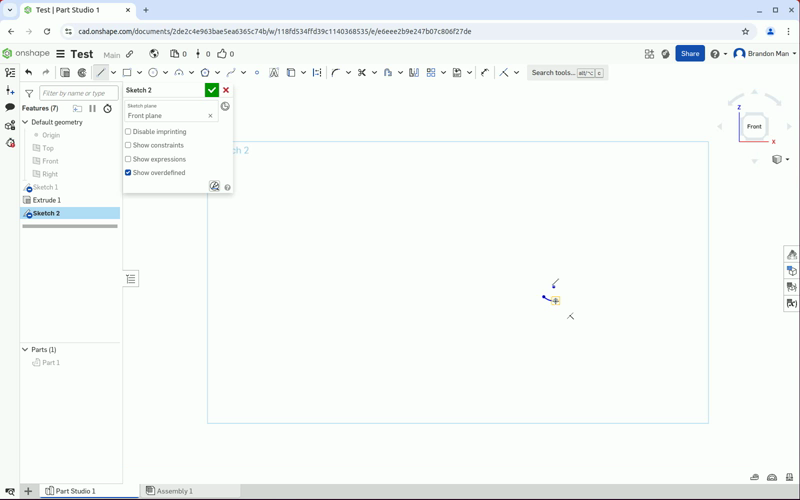
scroll(-6)
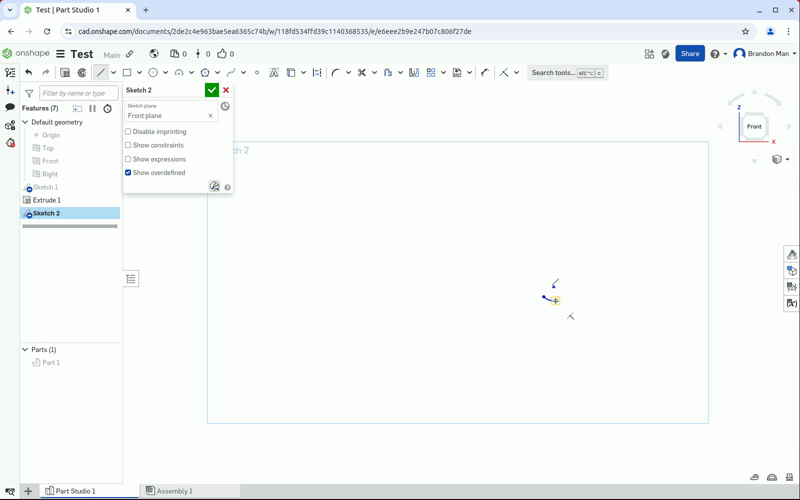
scroll(-6)
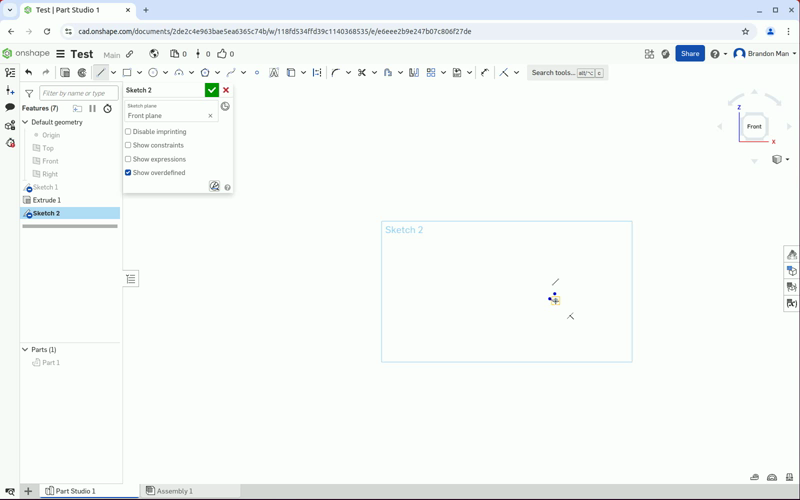
scroll(-6)
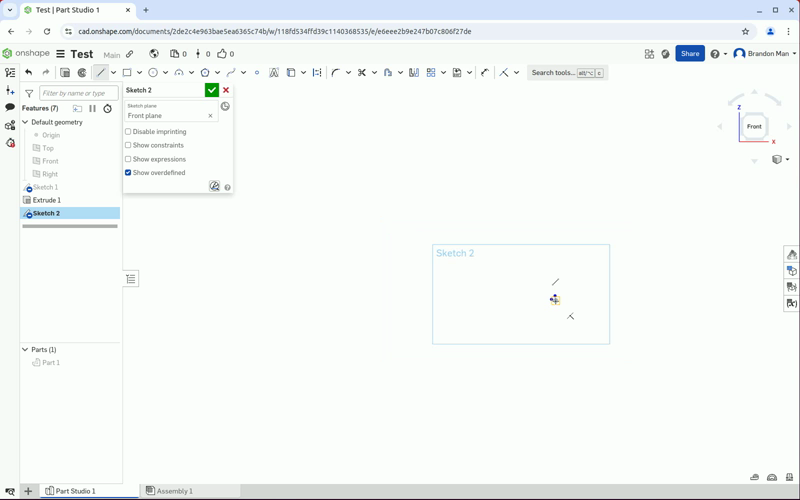
scroll(-6)
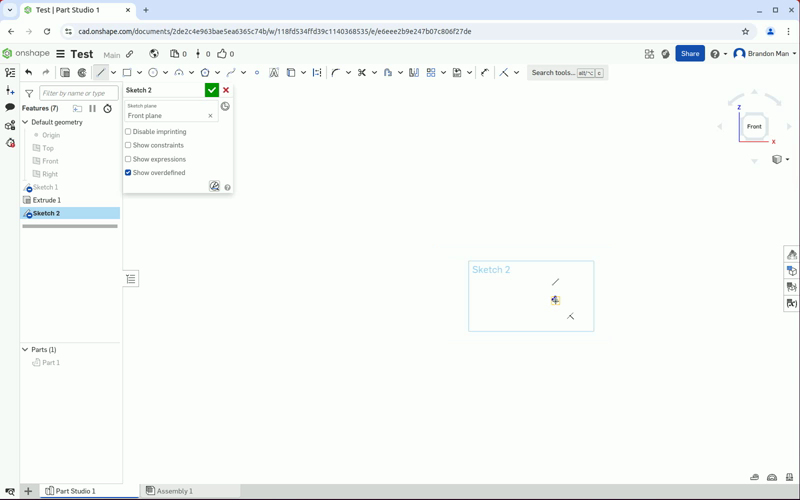
scroll(-6)
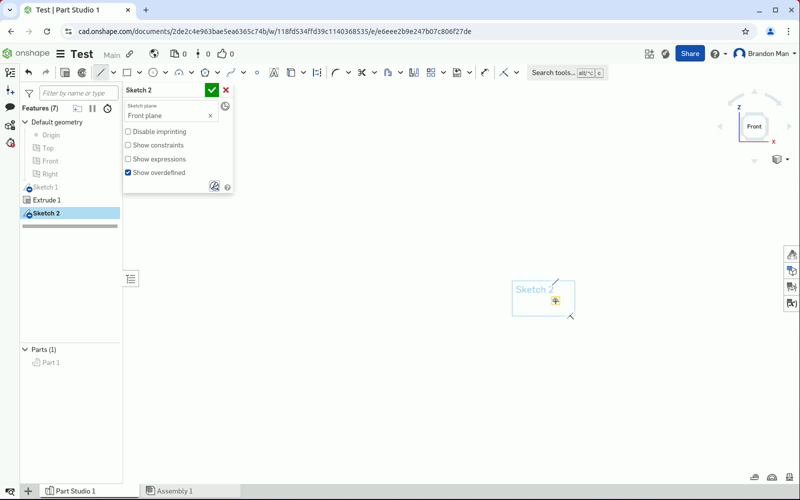
mouse_move(585, 300)
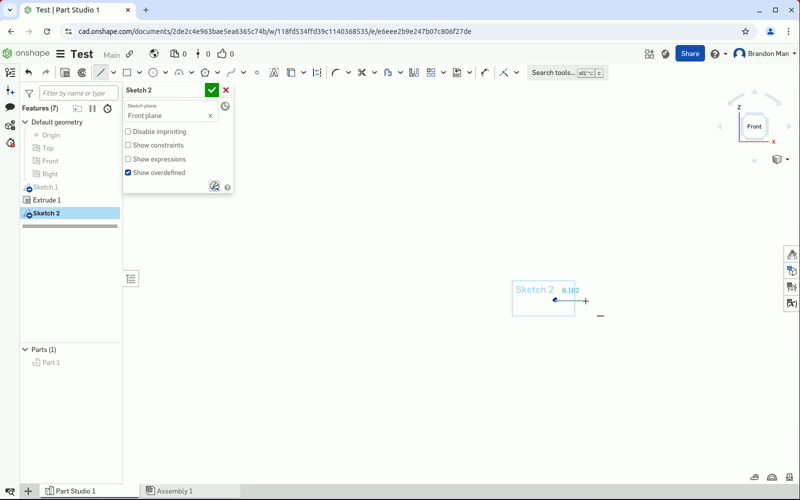
key_down(shift)
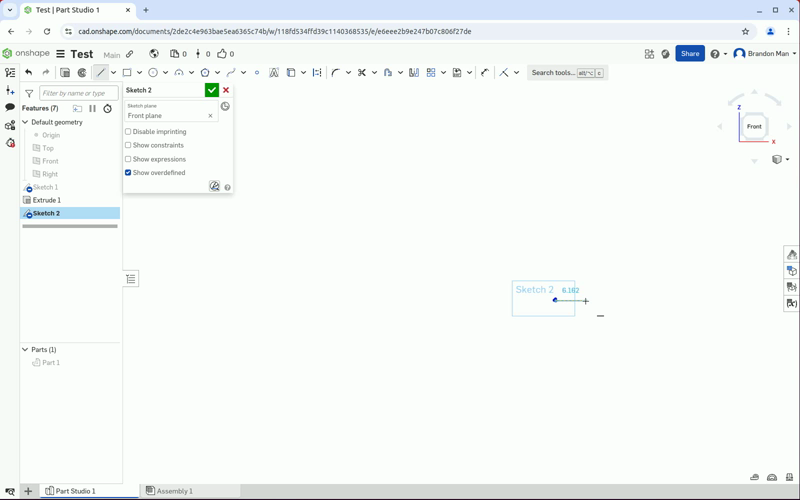
mouse_move(554, 300)
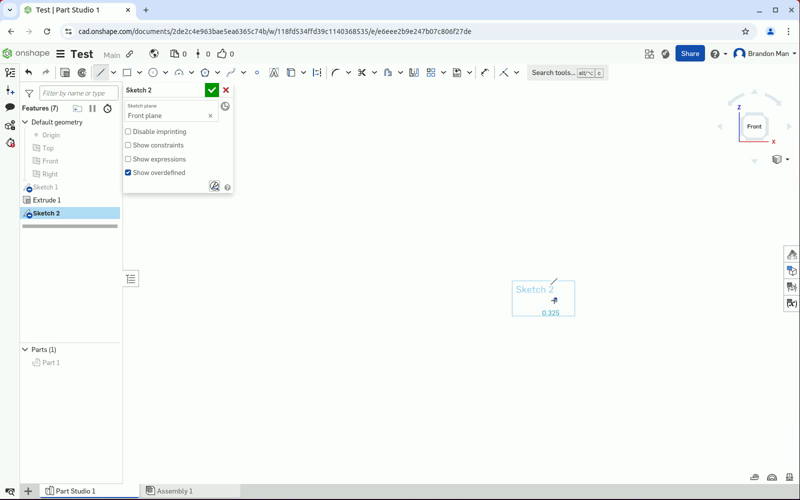
scroll(6)
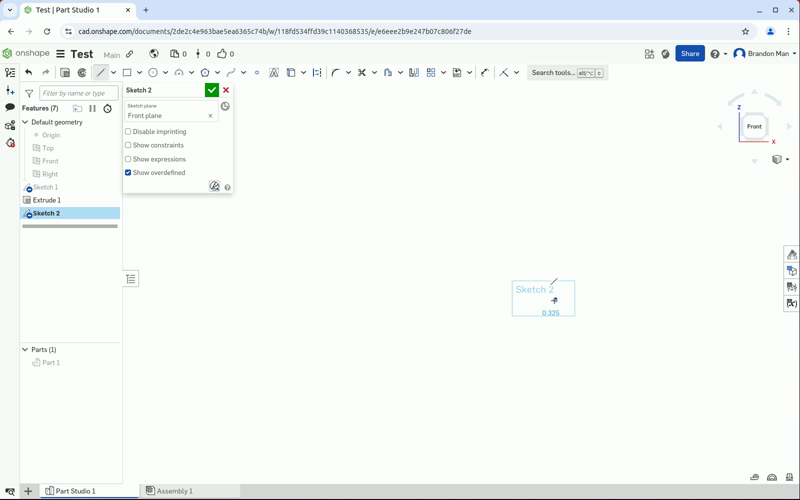
scroll(6)
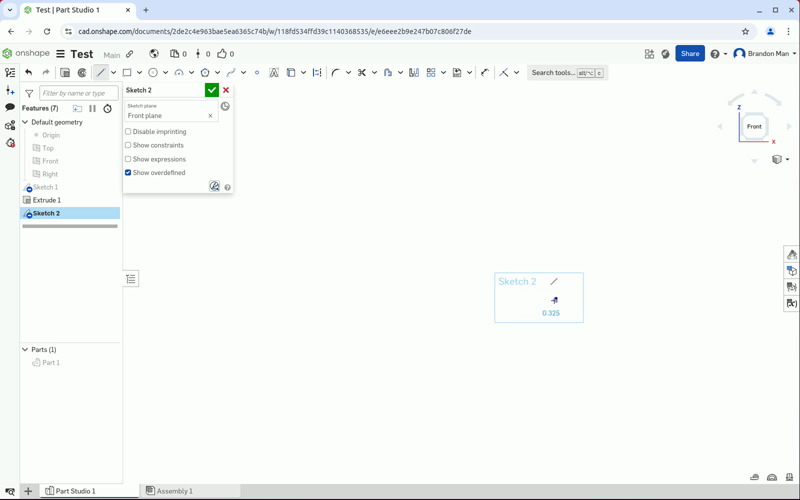
scroll(6)
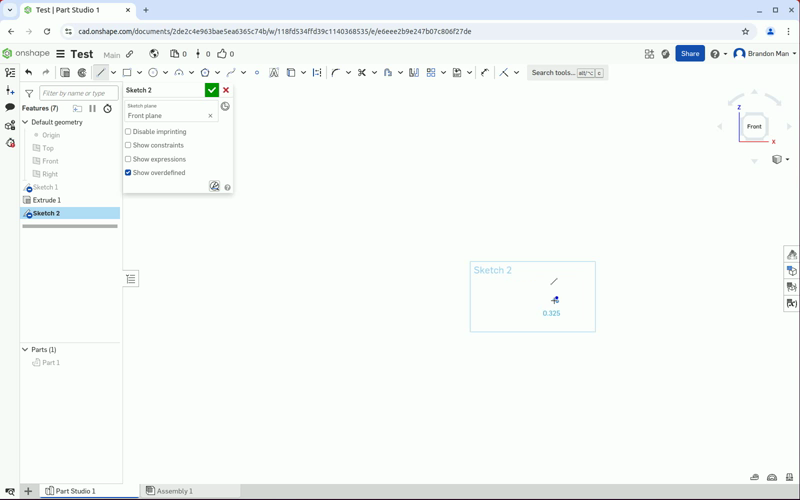
scroll(6)
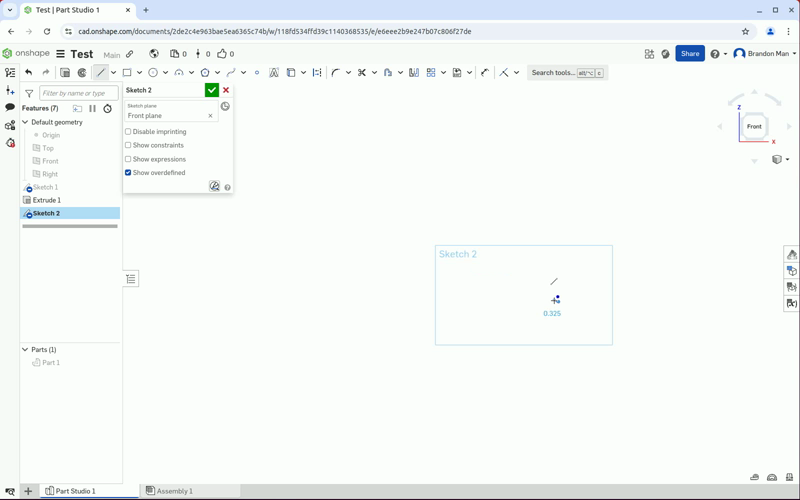
scroll(6)
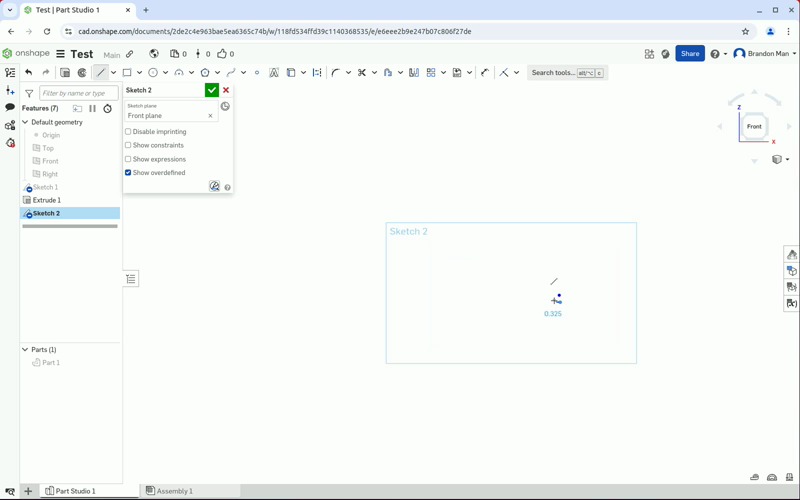
scroll(6)
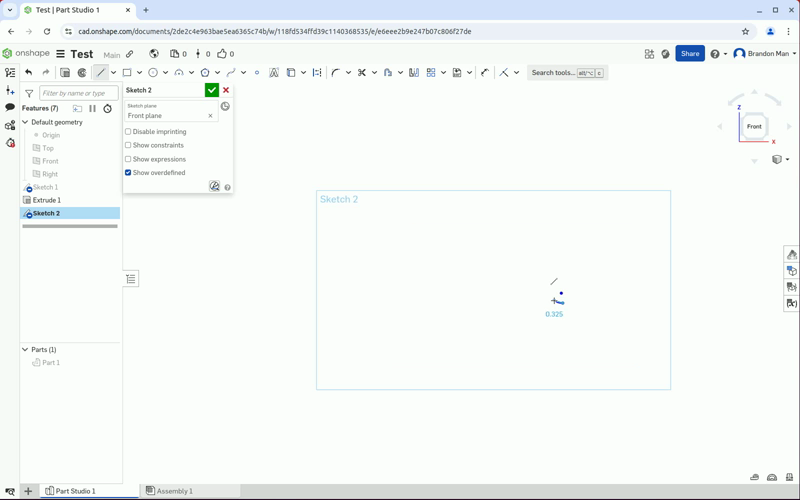
scroll(6)
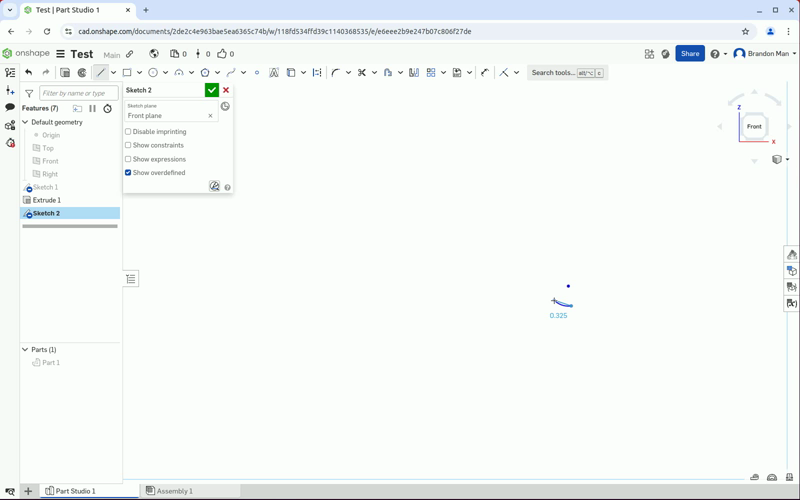
key_up(shift)
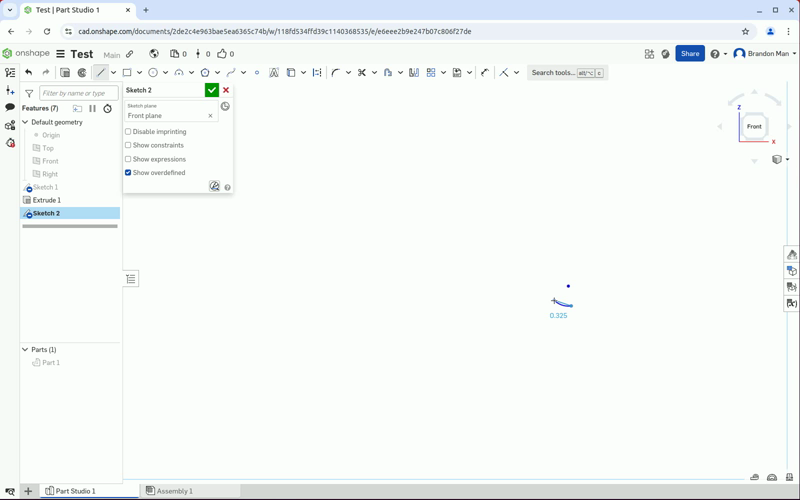
click(554, 300)
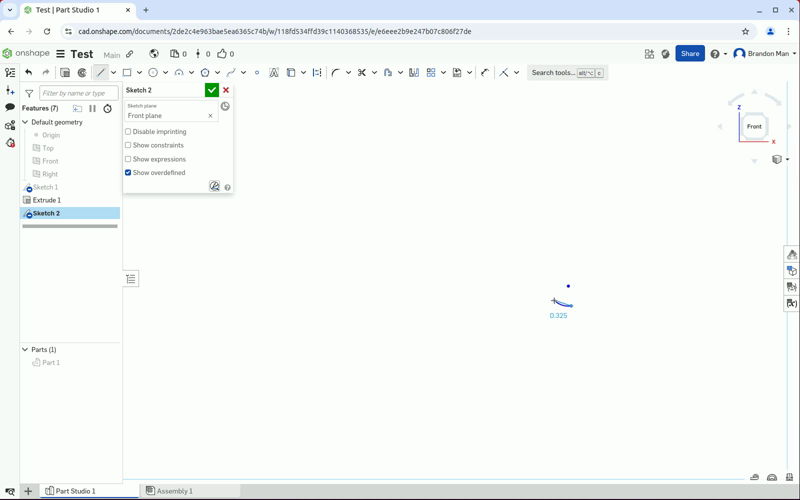
scroll(-6)
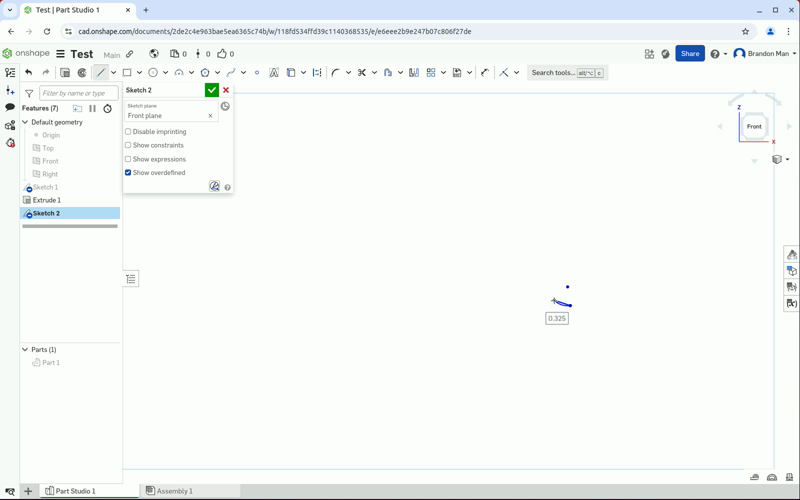
scroll(-6)
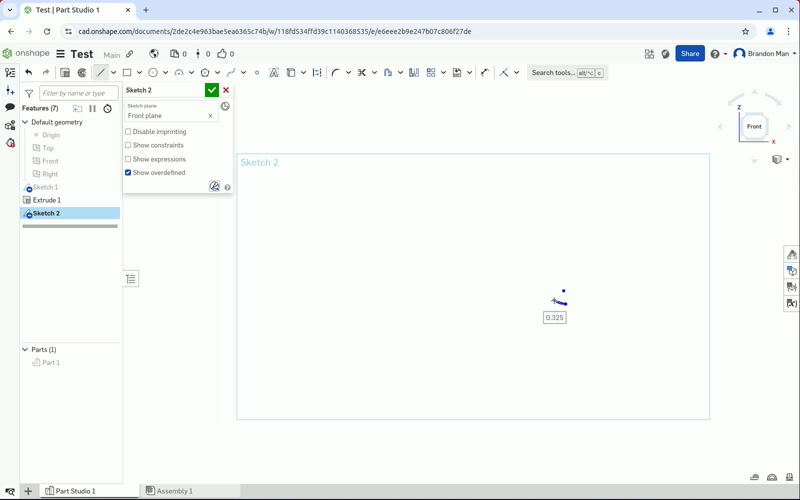
scroll(-6)
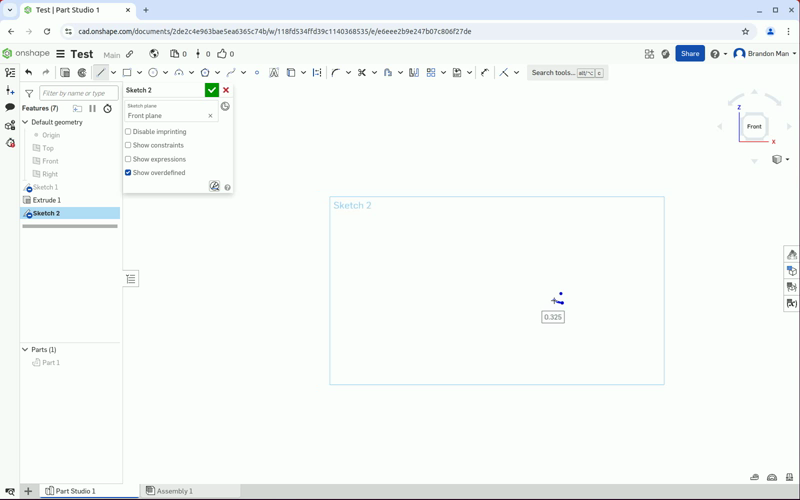
scroll(-6)
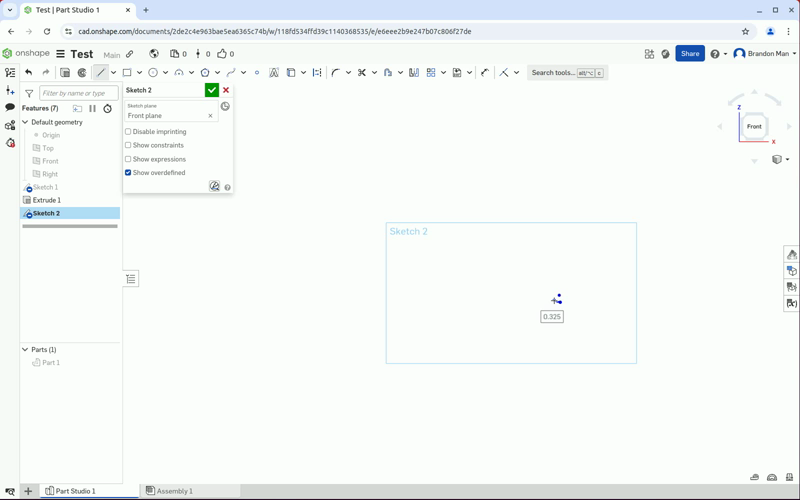
scroll(-6)
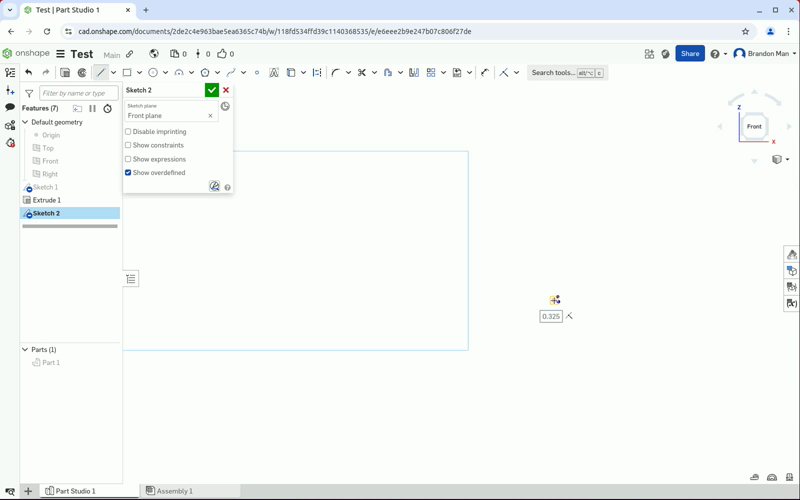
scroll(-6)
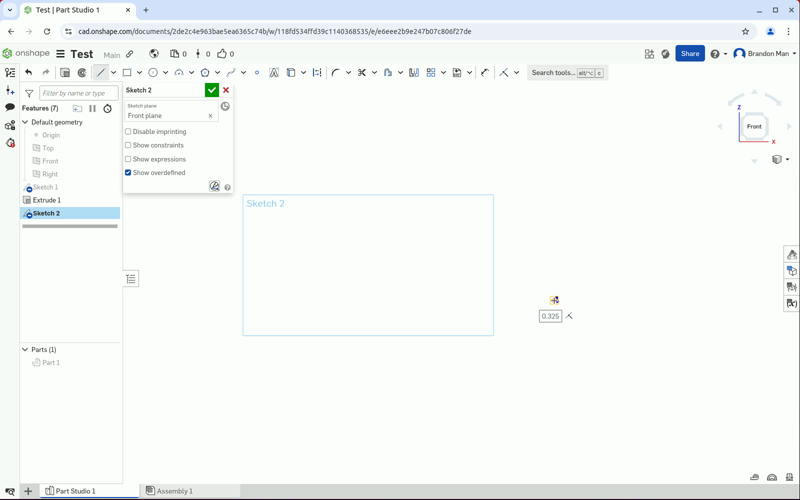
scroll(-6)
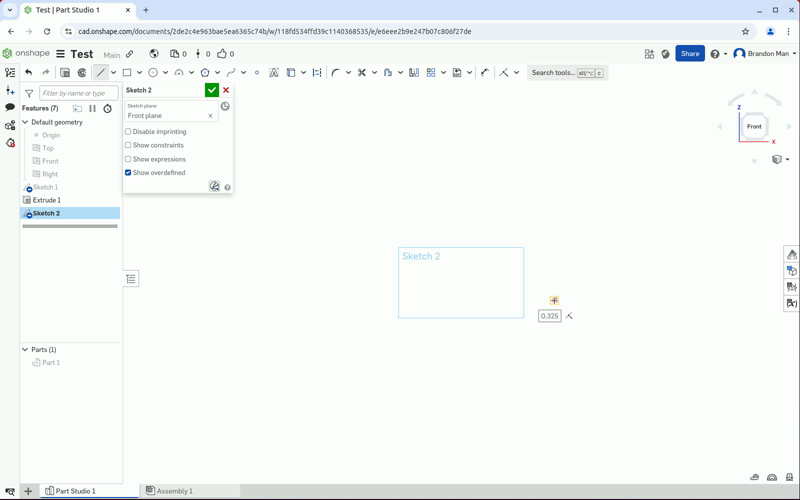
key(esc)
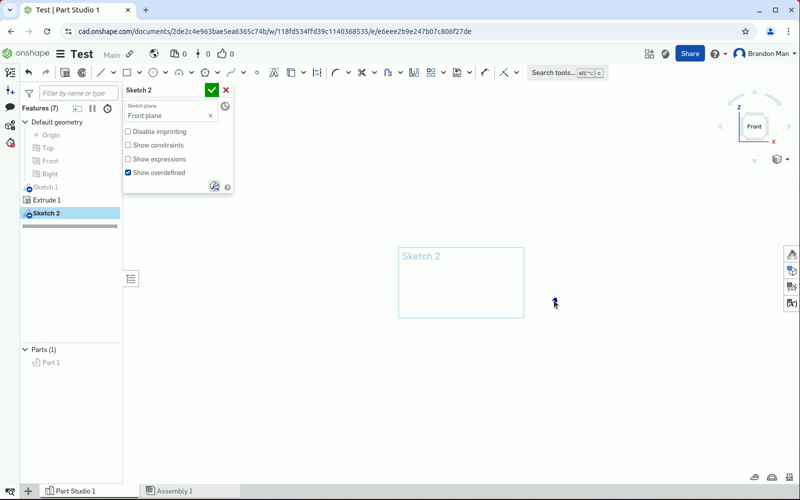
mouse_move(555, 300)
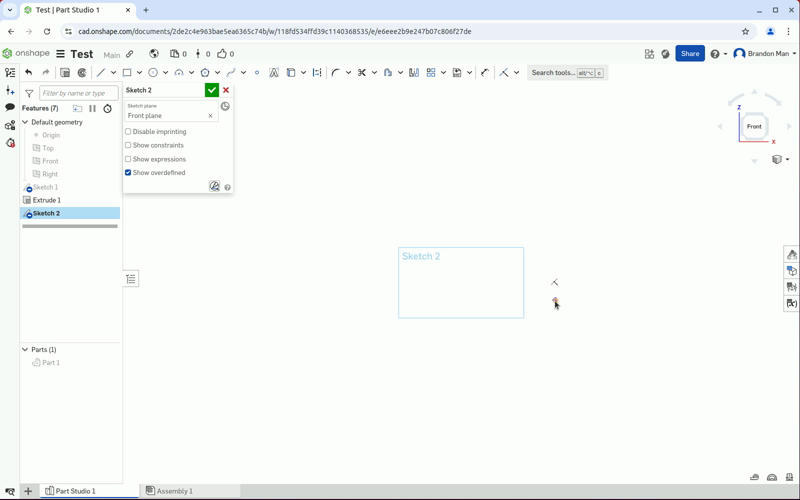
scroll(6)
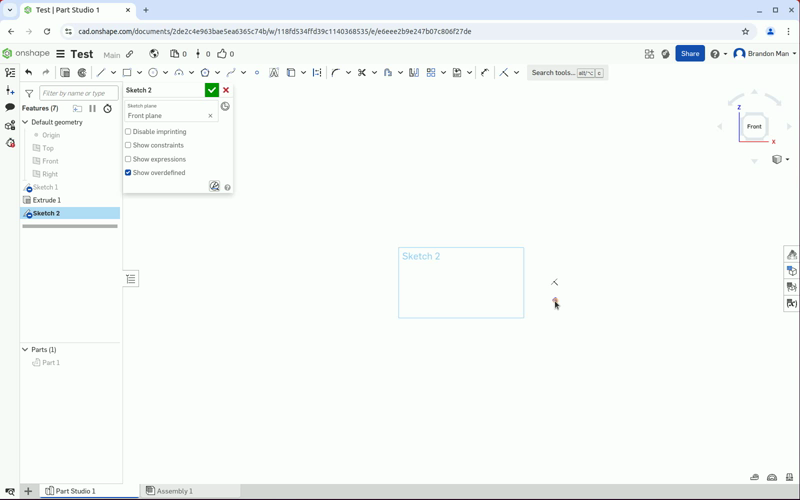
scroll(6)
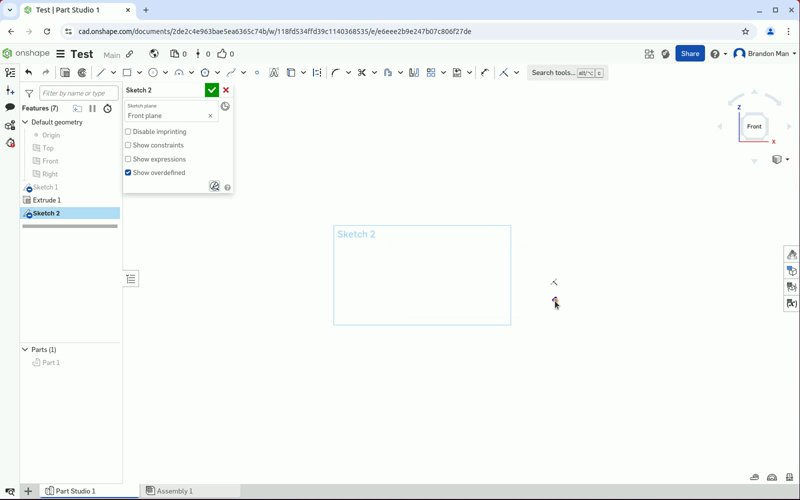
scroll(6)
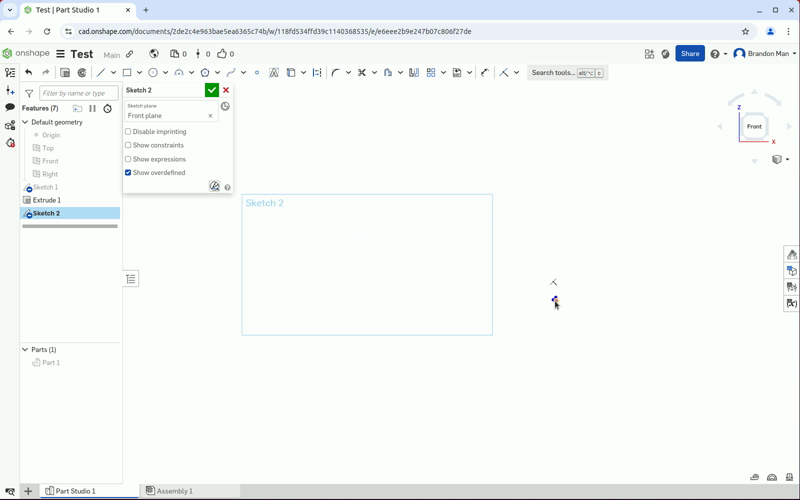
scroll(6)
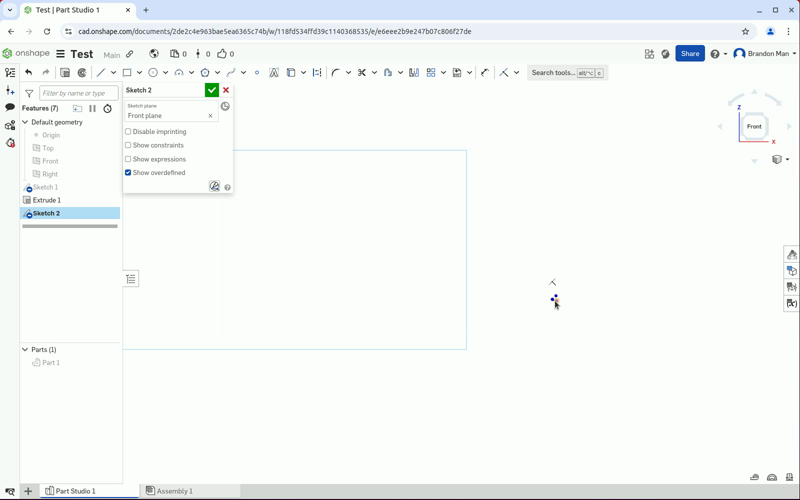
scroll(6)
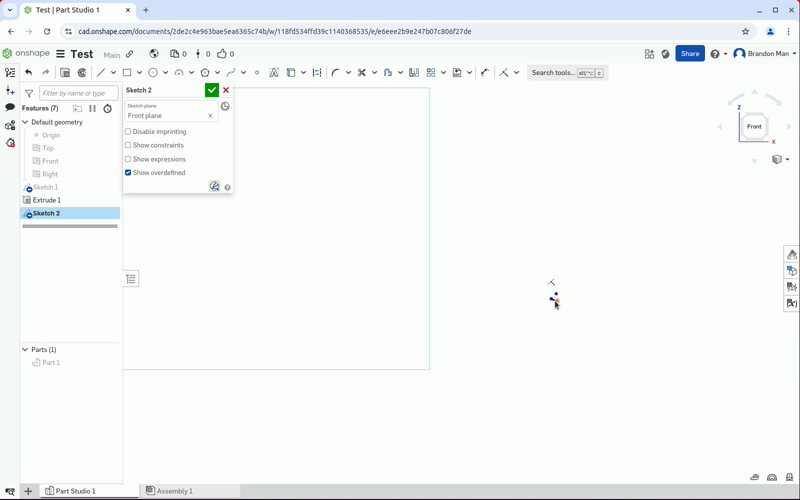
scroll(6)
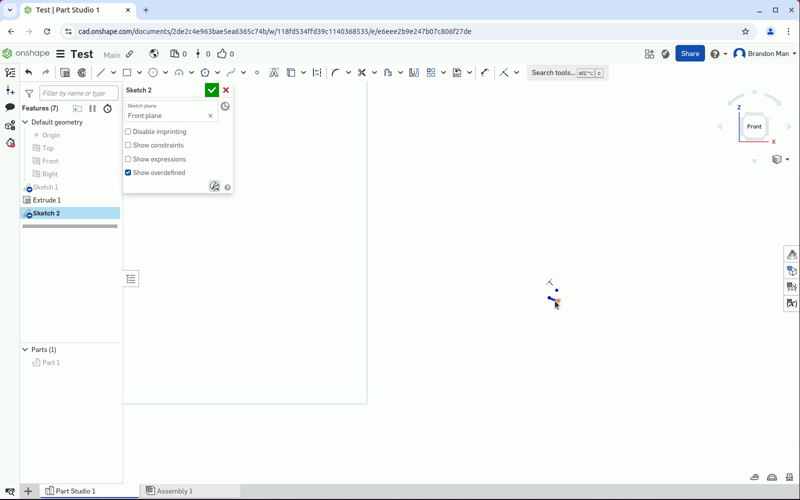
scroll(6)
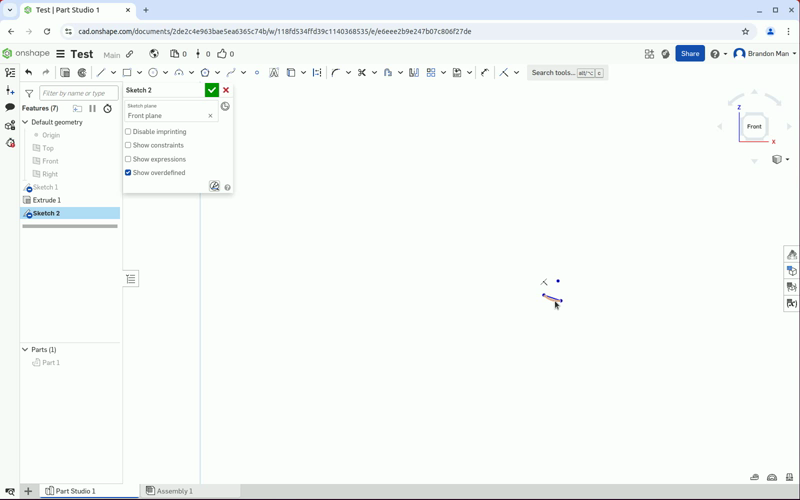
click(555, 300)
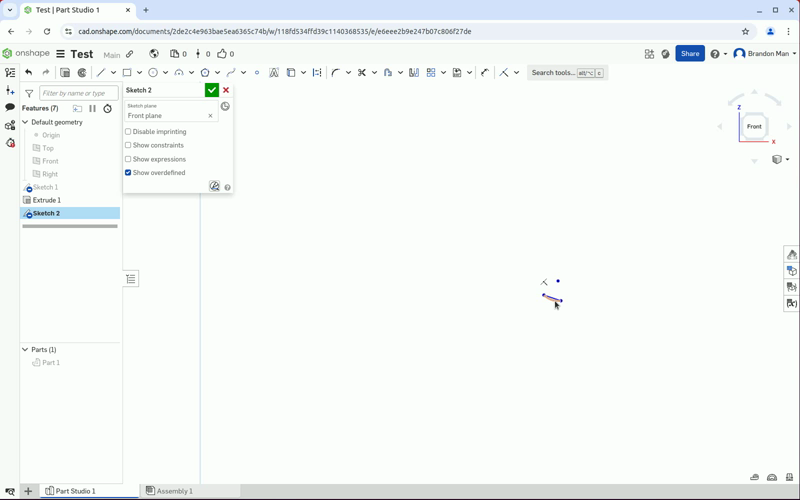
scroll(-6)
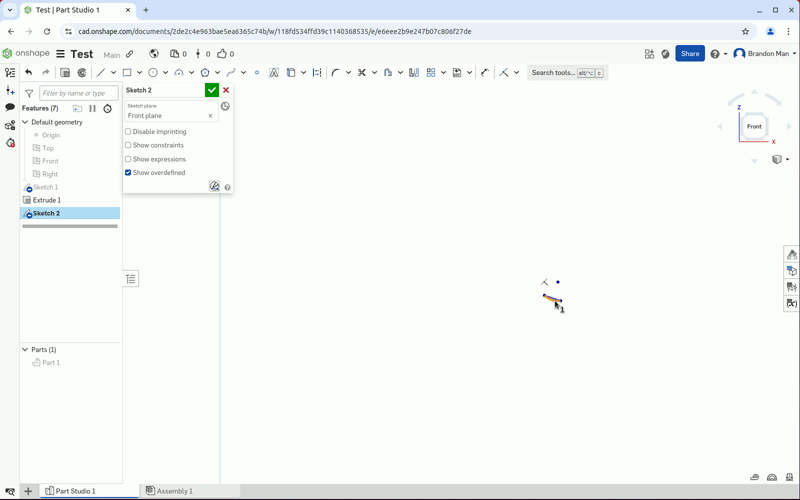
scroll(-6)
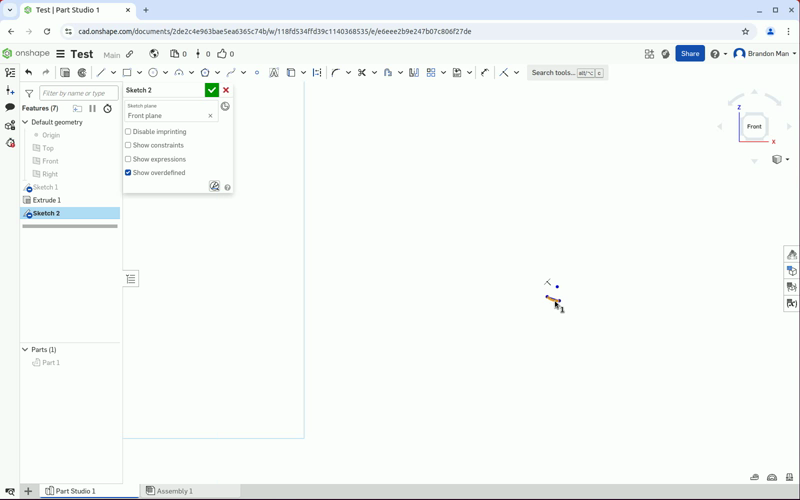
scroll(-6)
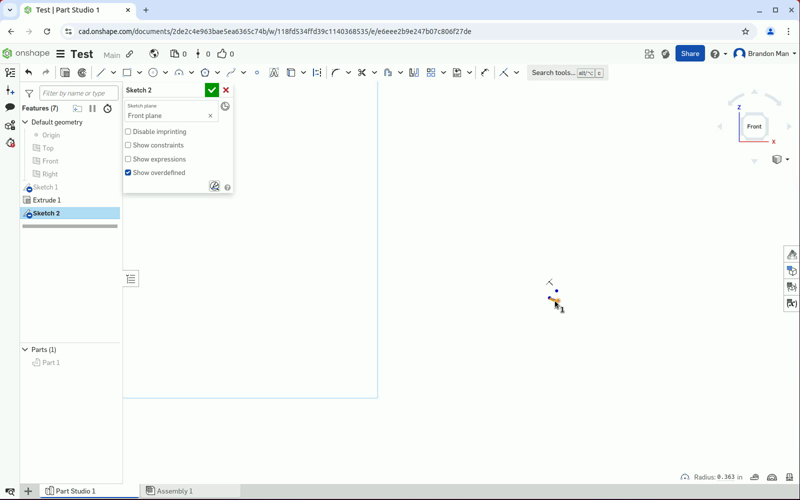
scroll(-6)
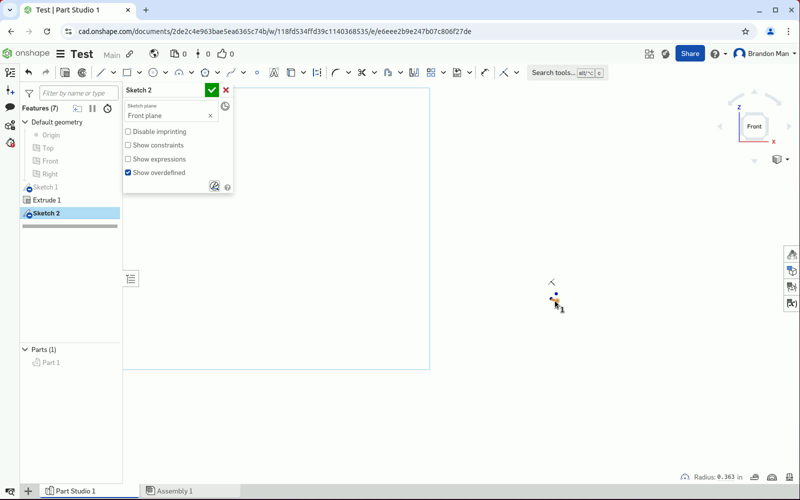
scroll(-6)
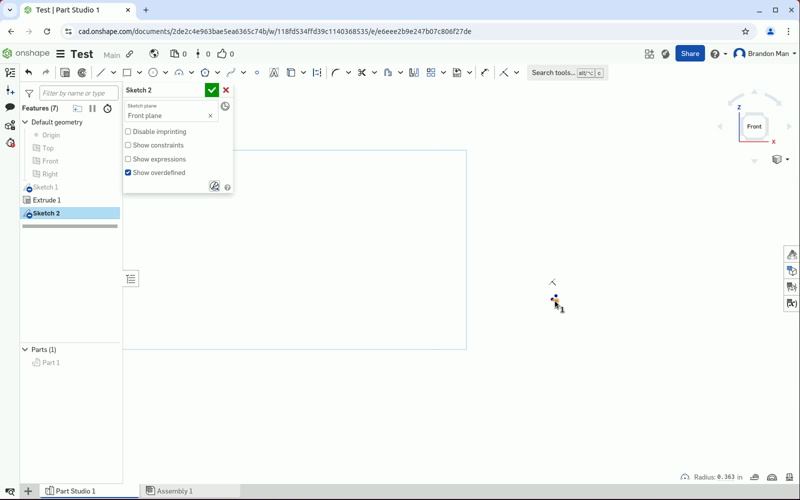
scroll(-6)
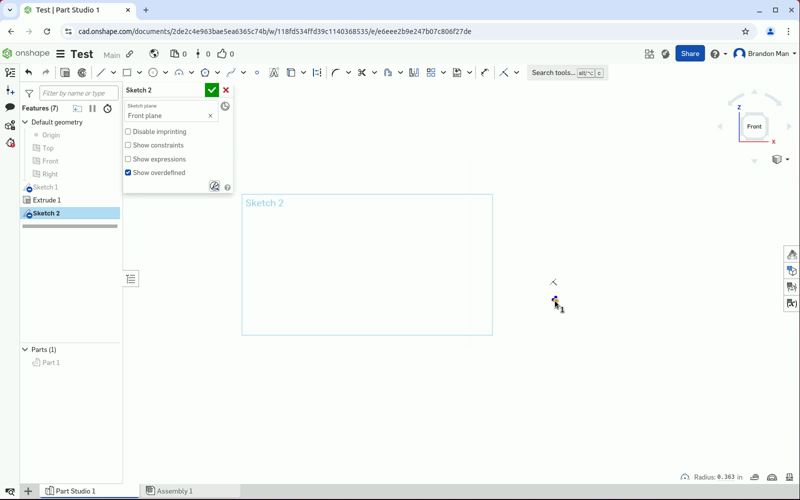
scroll(-6)
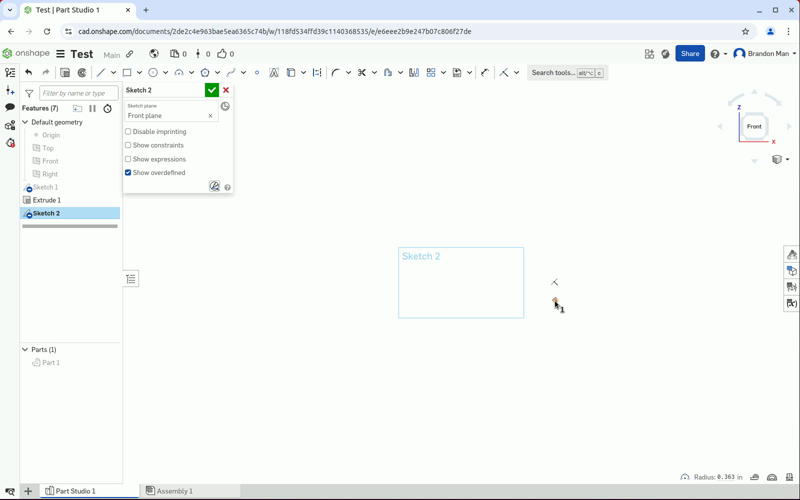
mouse_move(73, 352)
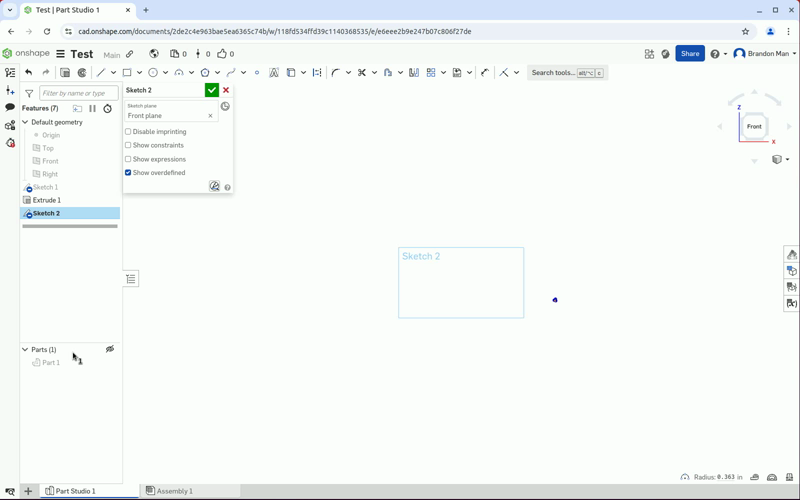
key(shift+y)
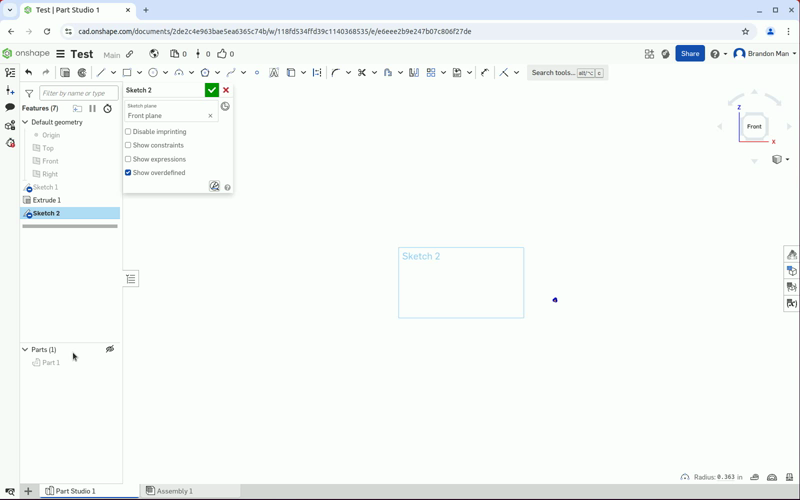
key(shift+e)
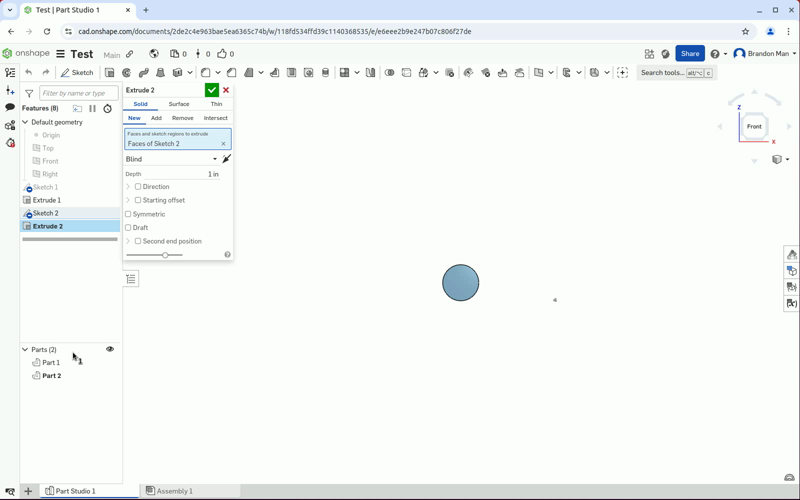
mouse_move(143, 106)
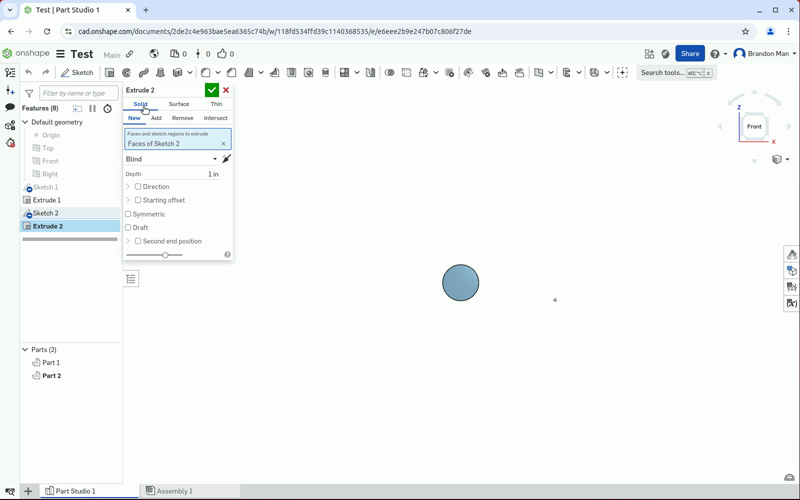
click(143, 106)
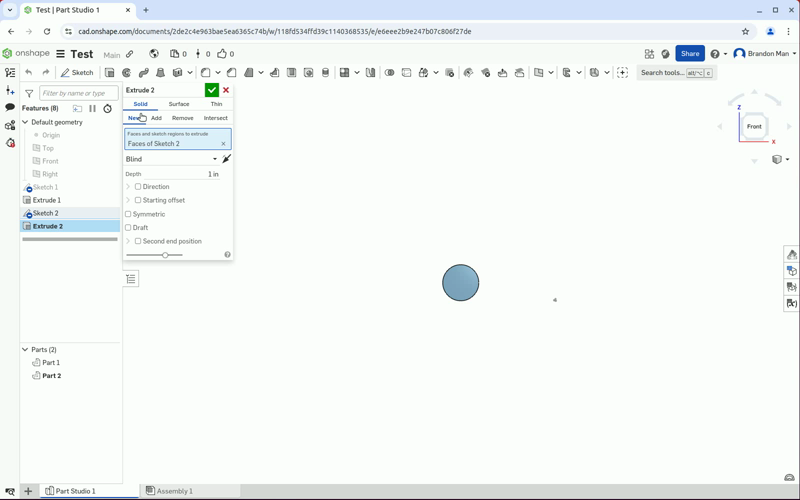
mouse_move(137, 120)
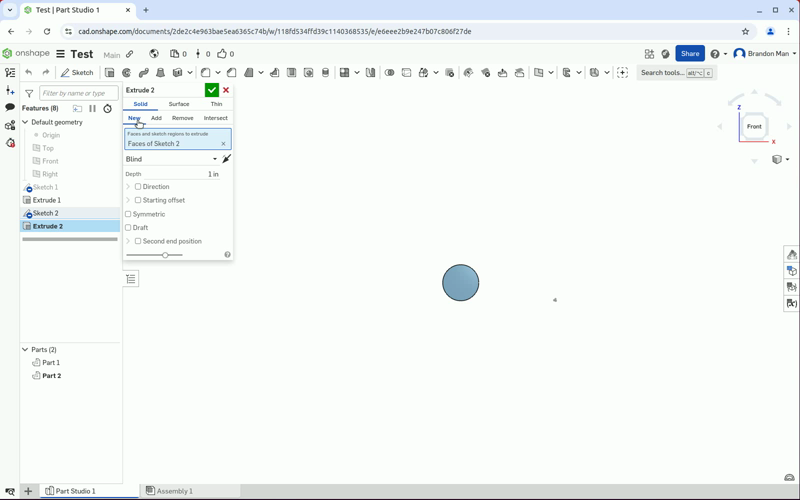
click(137, 120)
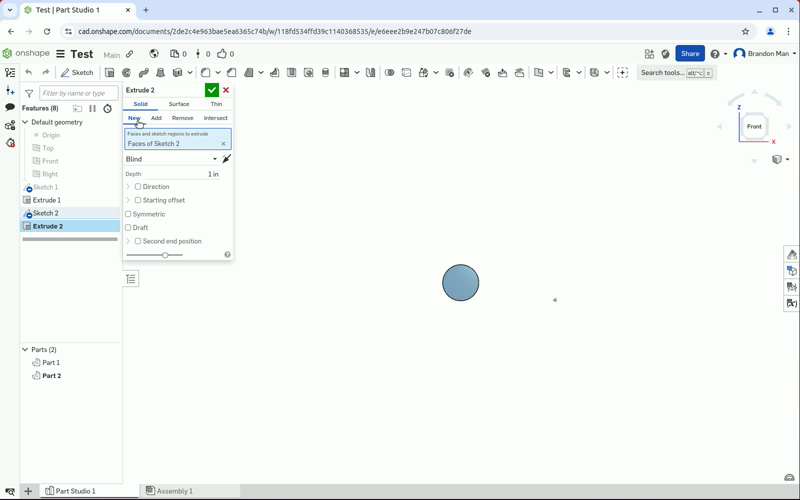
key(tab, 4)
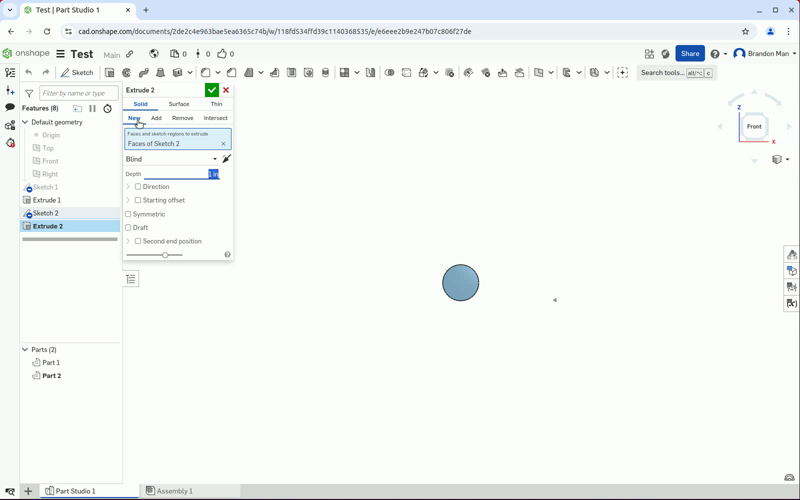
text(4.814)
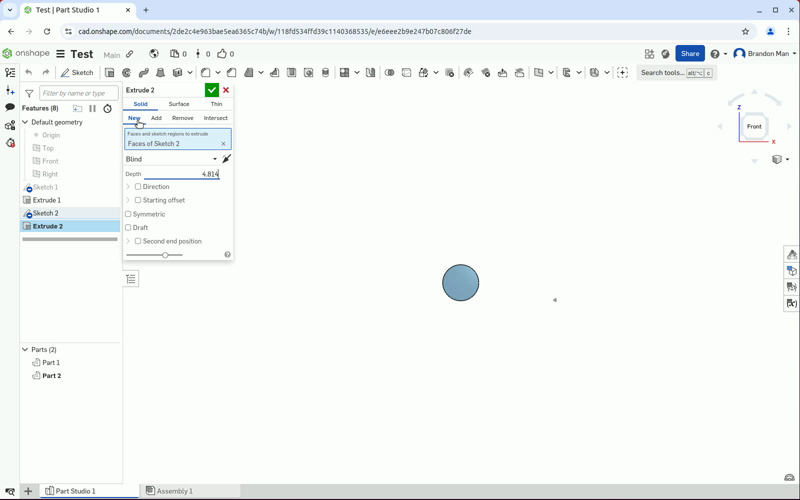
key(enter)
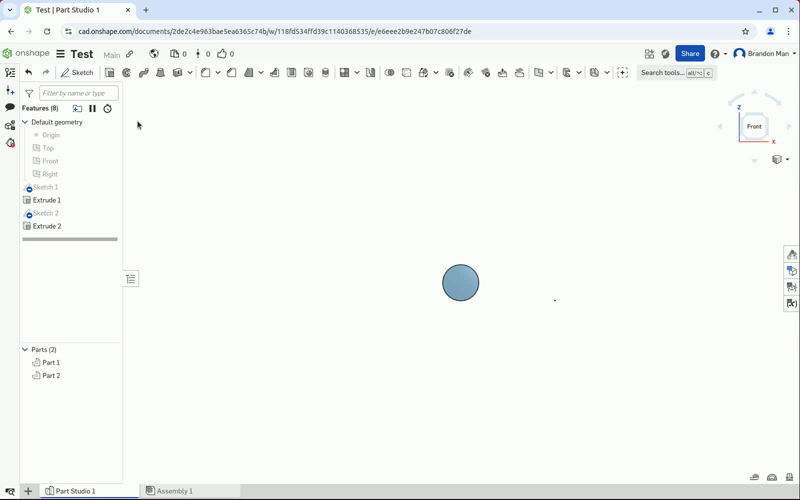
key(shift+h)
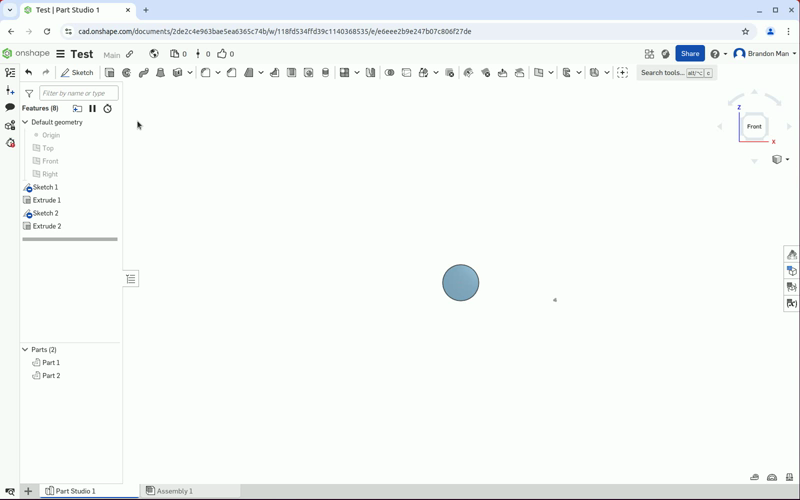
key(shift+h)
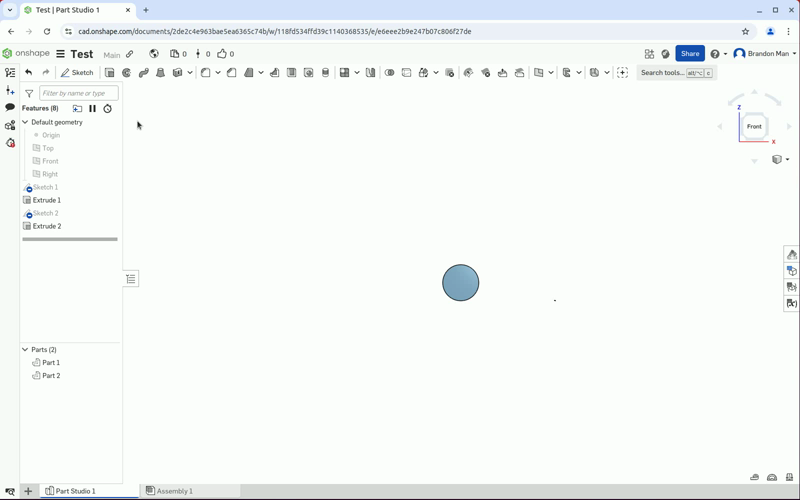
mouse_move(73, 189)
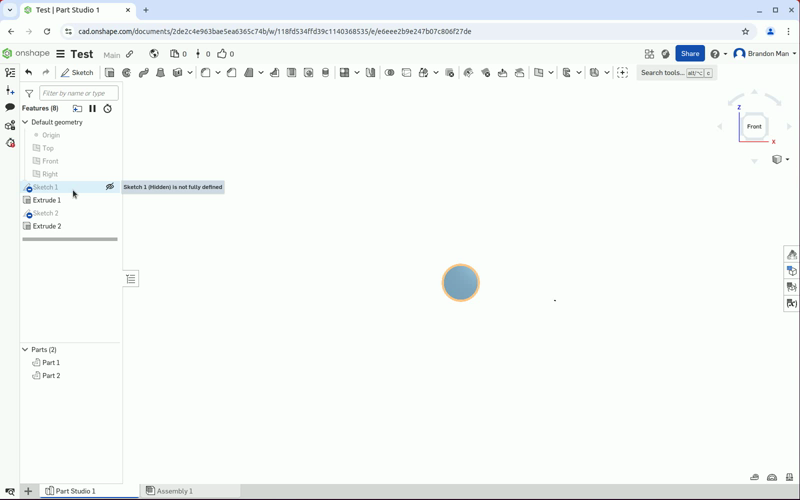
click(73, 189)
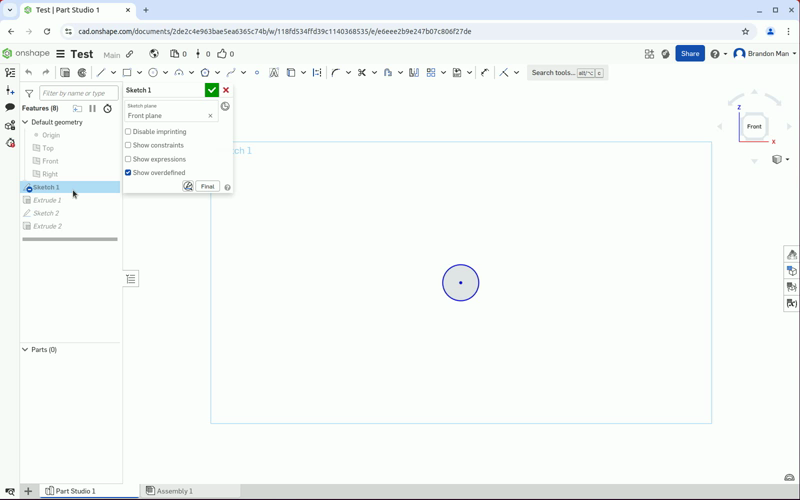
mouse_move(229, 92)
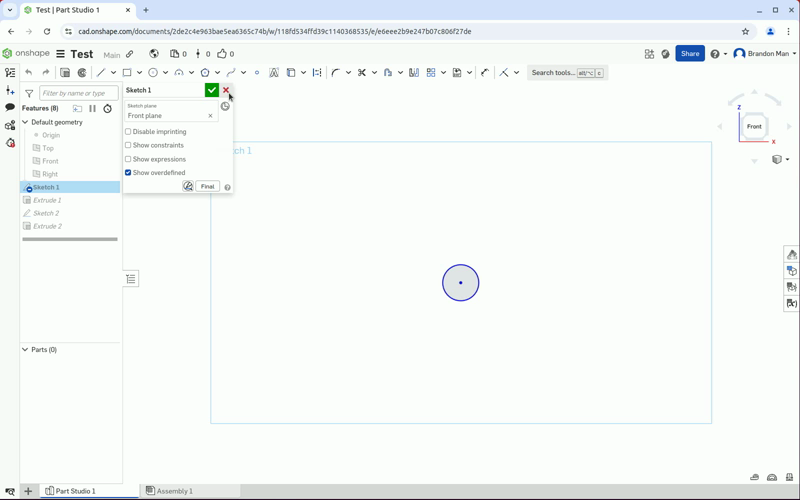
click(229, 92)
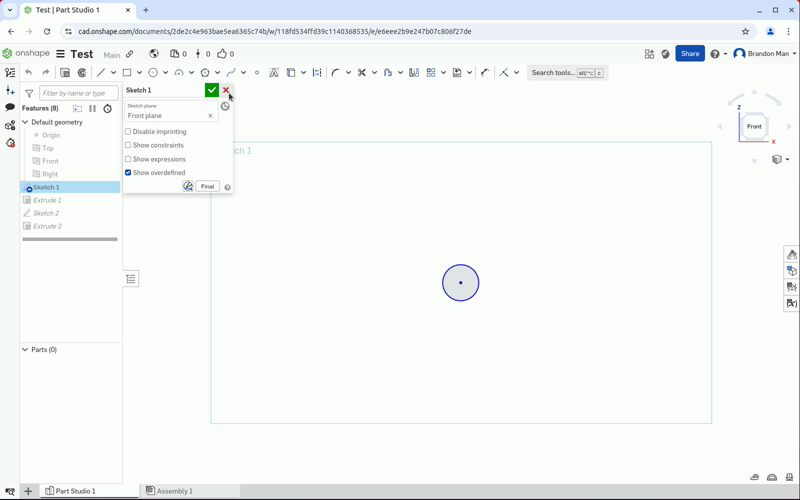
key(shift+s)
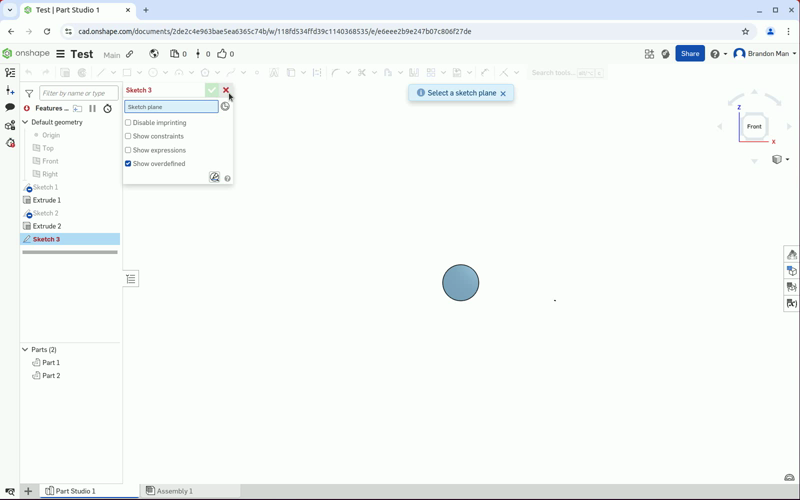
mouse_move(73, 163)
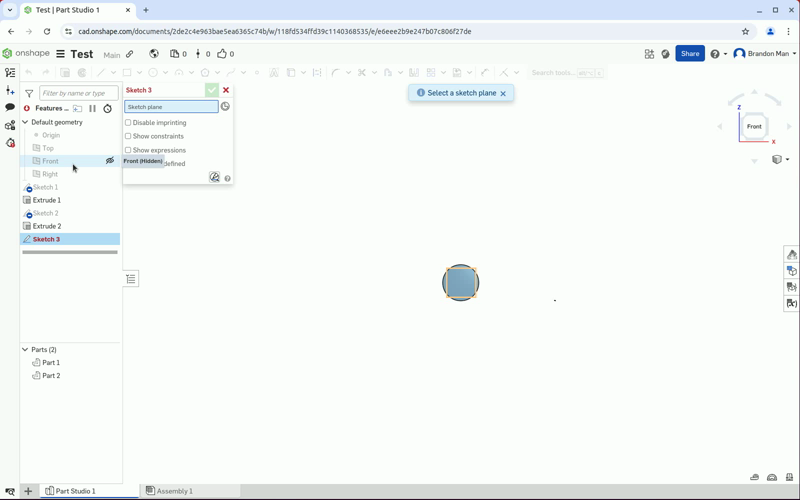
click(73, 163)
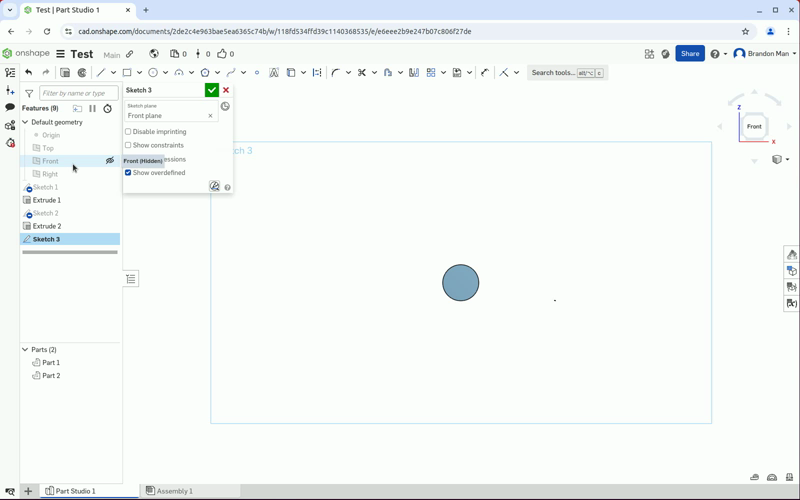
mouse_move(73, 352)
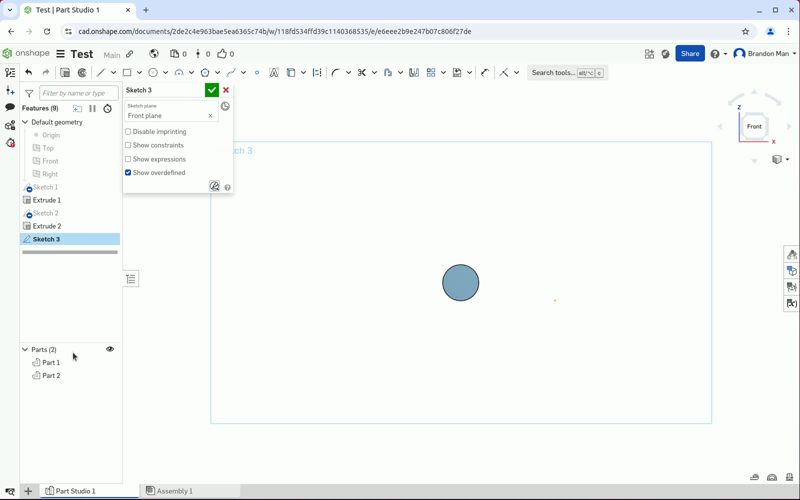
key(y)
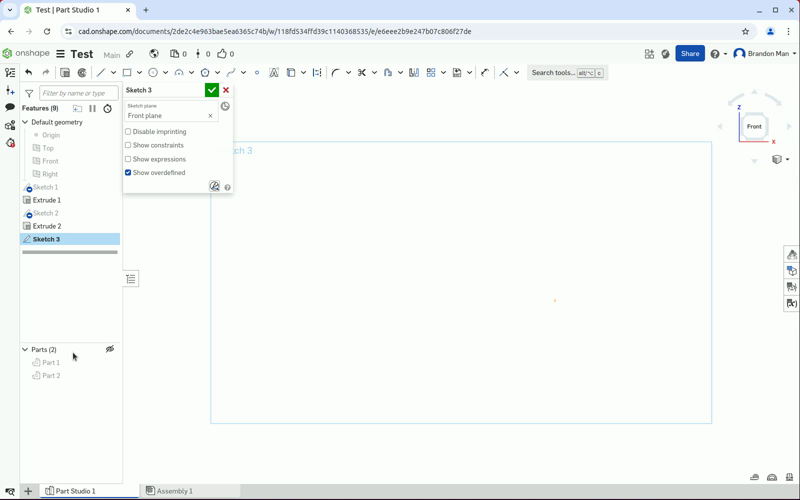
key(l)
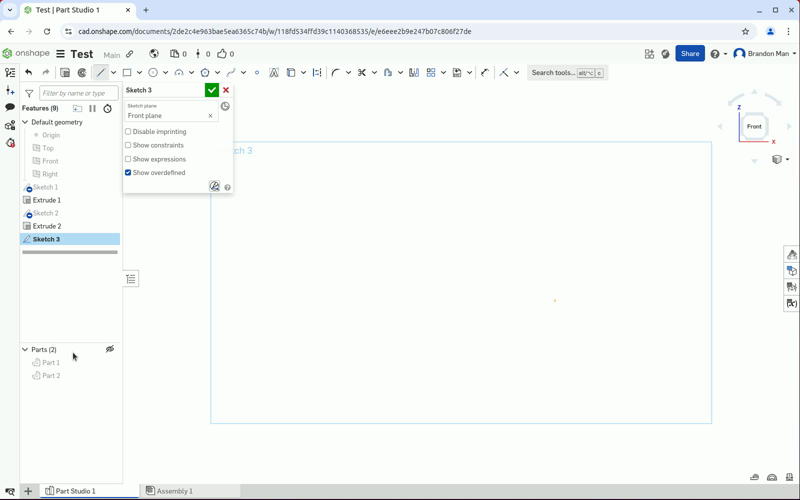
key_down(shift)
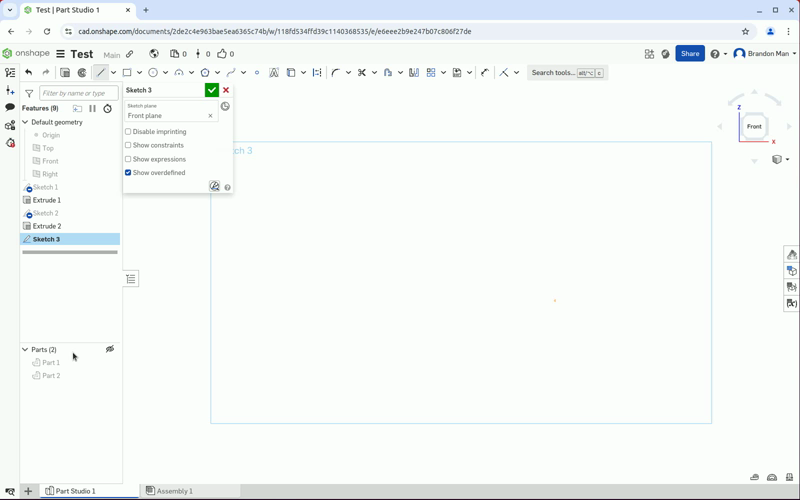
mouse_move(460, 300)
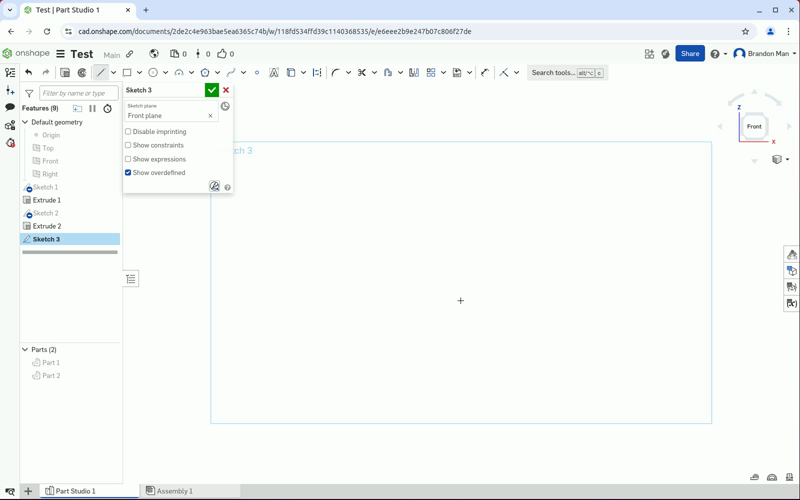
click(460, 300)
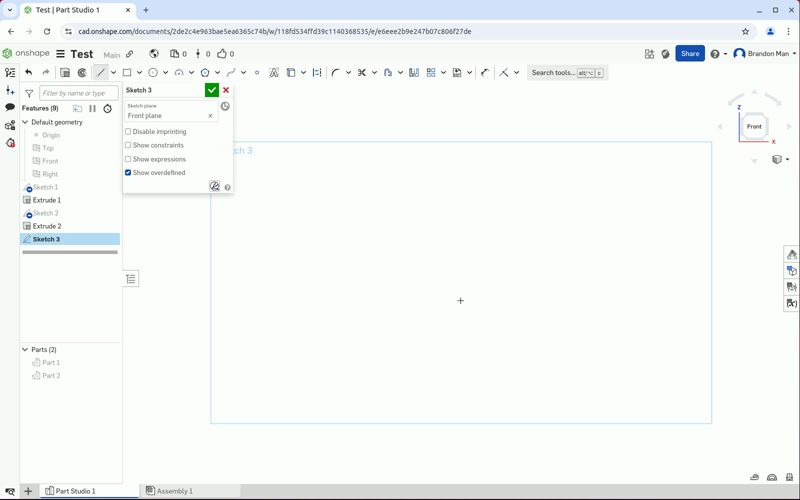
key_up(shift)
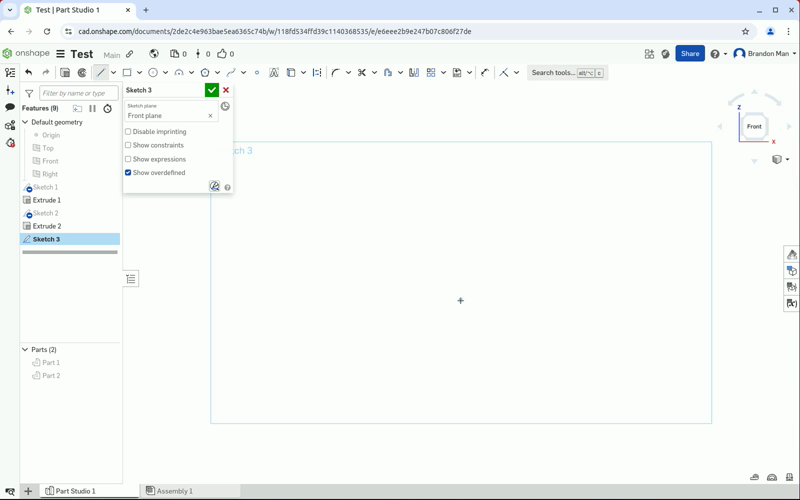
key_down(shift)
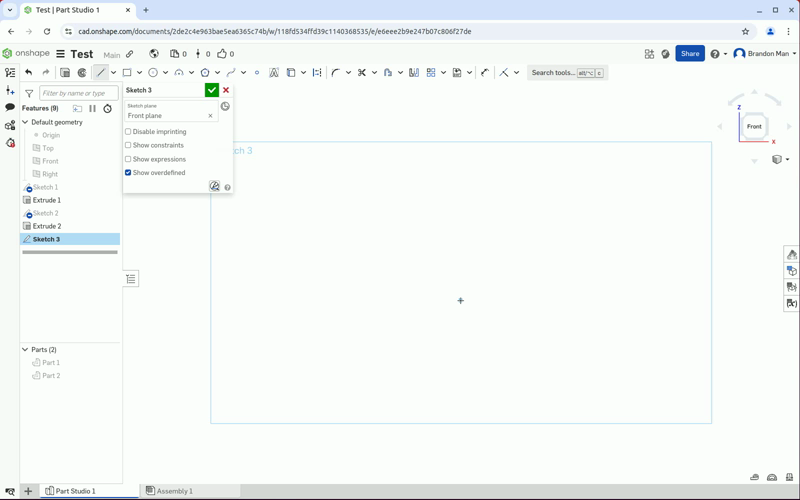
mouse_move(554, 301)
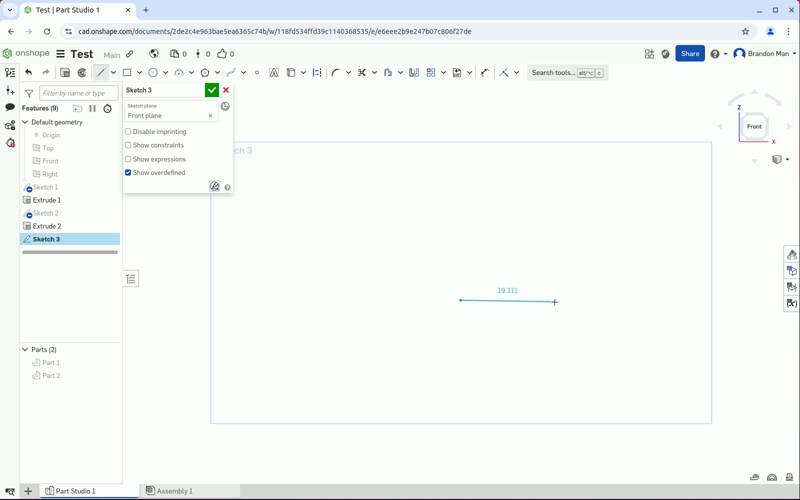
click(554, 301)
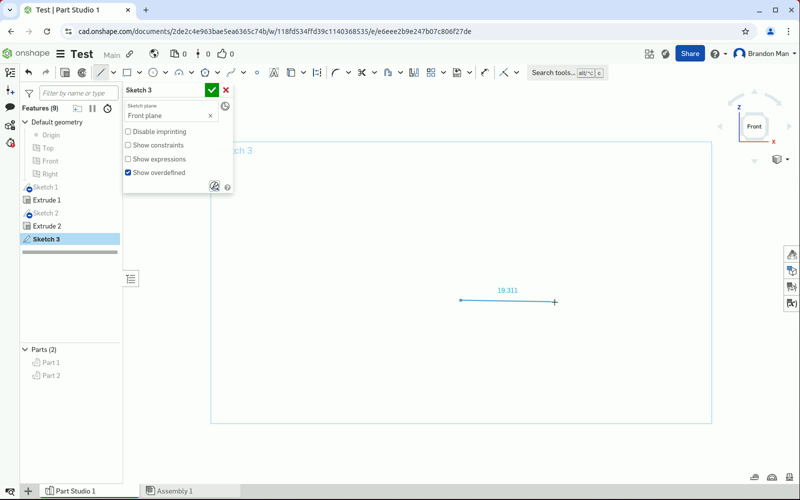
key_up(shift)
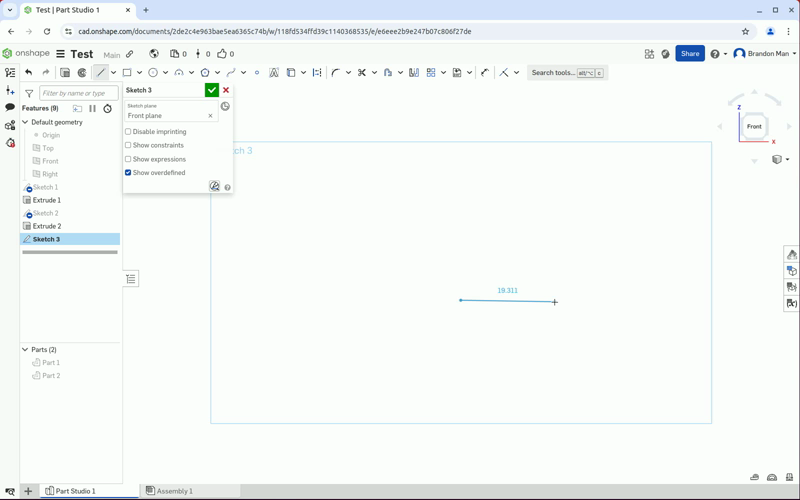
key(esc)
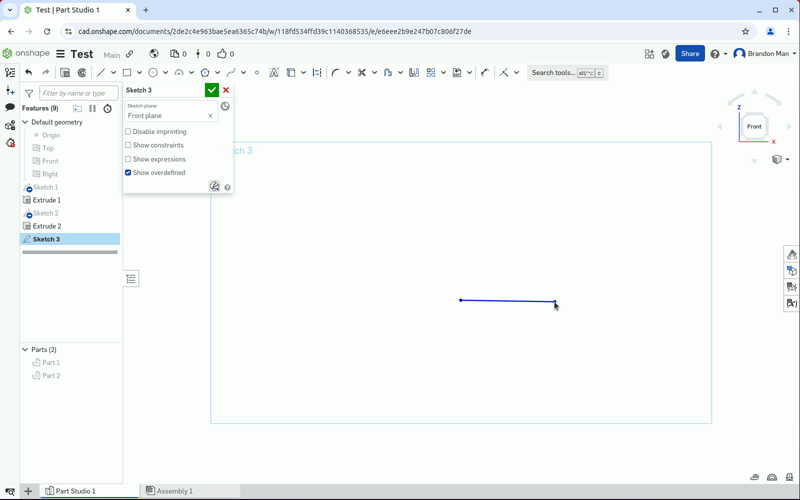
key(a)
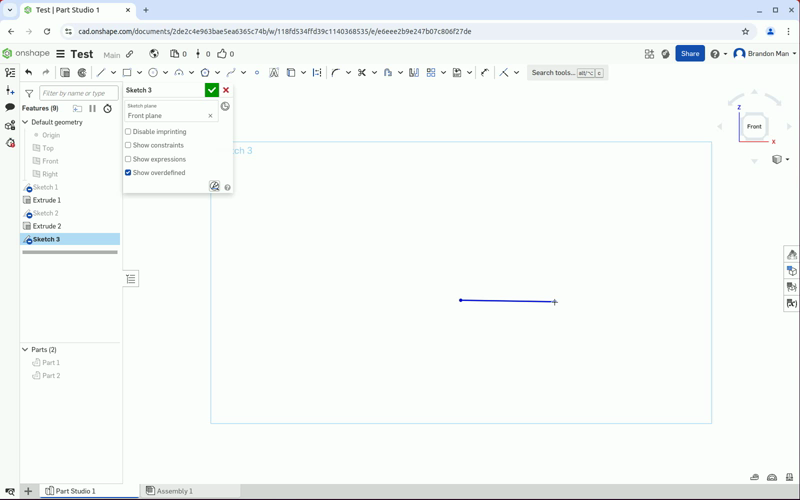
mouse_move(554, 301)
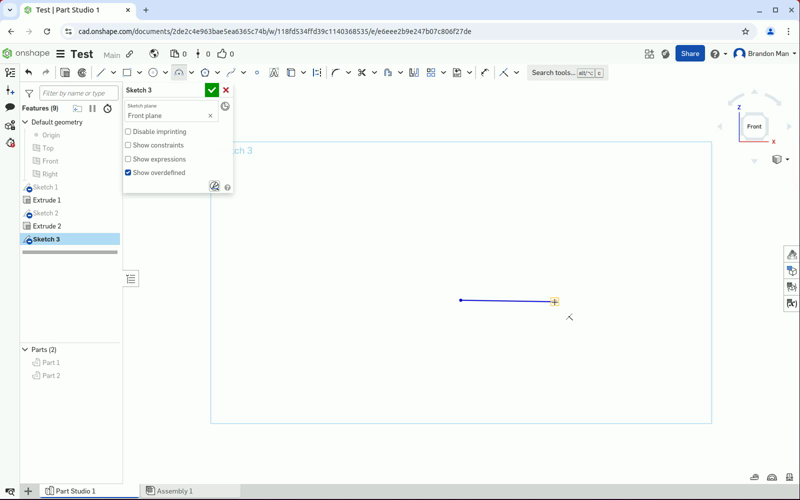
click(554, 301)
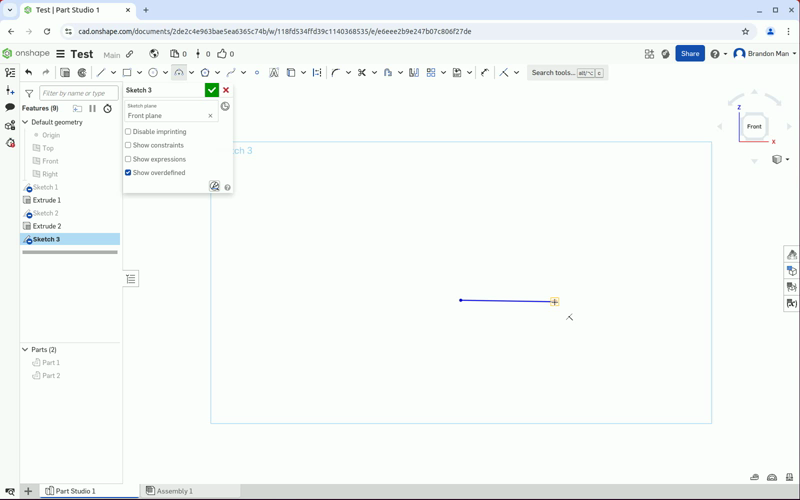
key_down(shift)
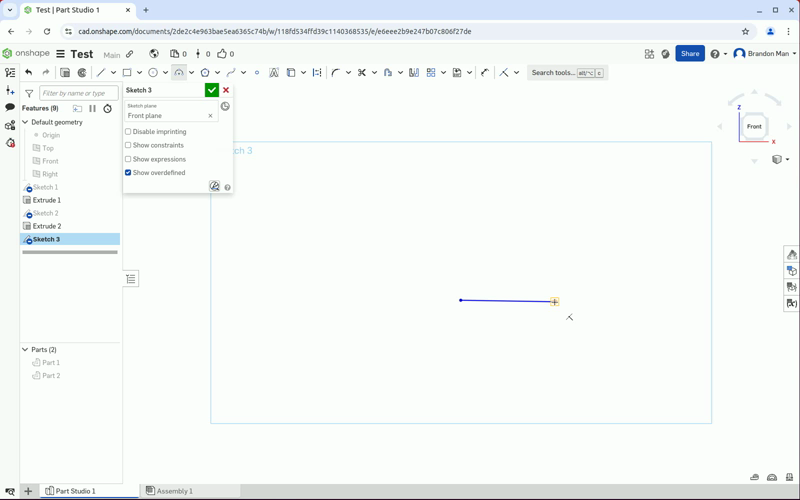
mouse_move(554, 265)
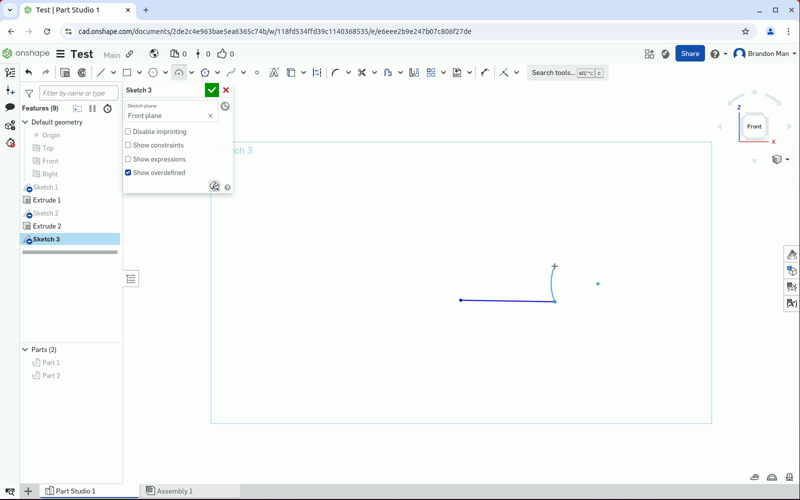
click(554, 265)
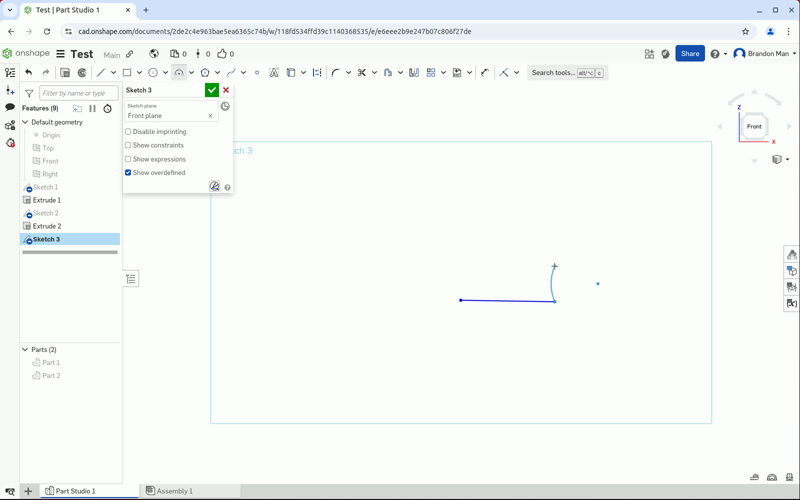
mouse_move(537, 283)
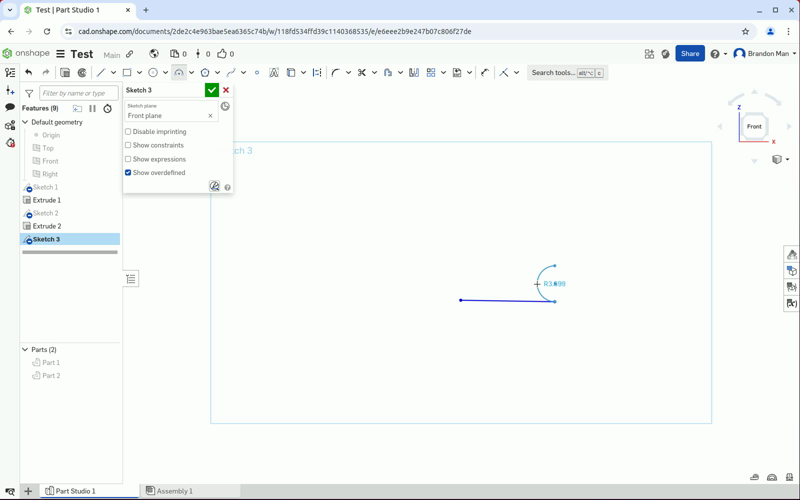
click(537, 283)
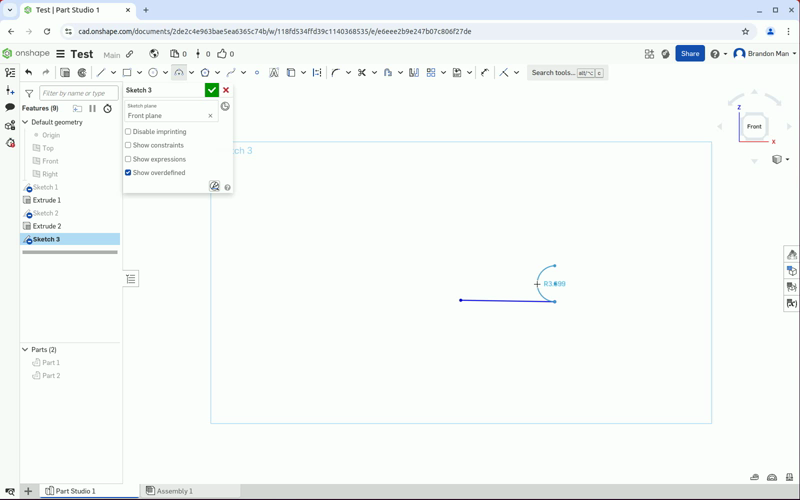
key_up(shift)
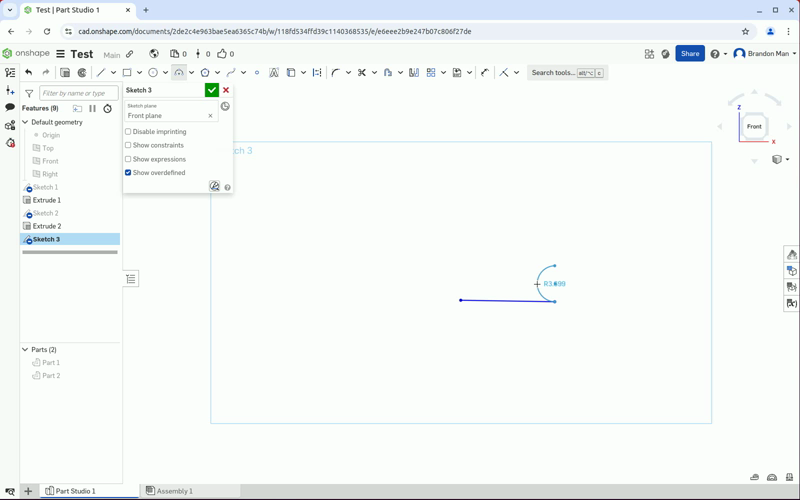
key(esc)
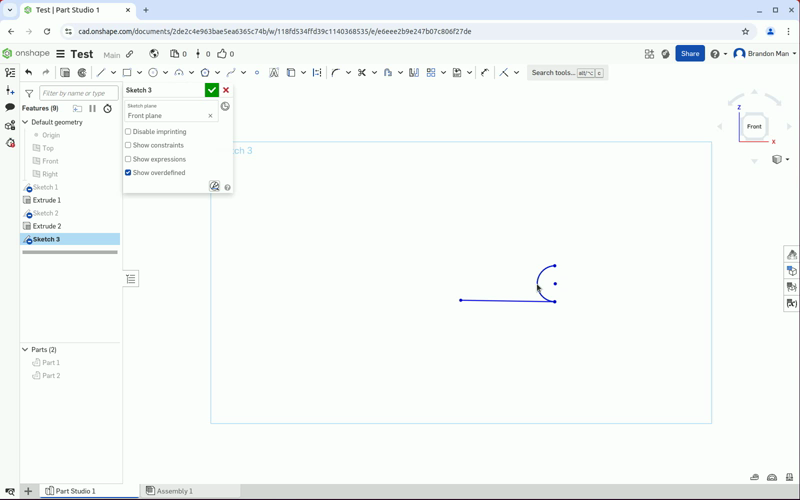
key(l)
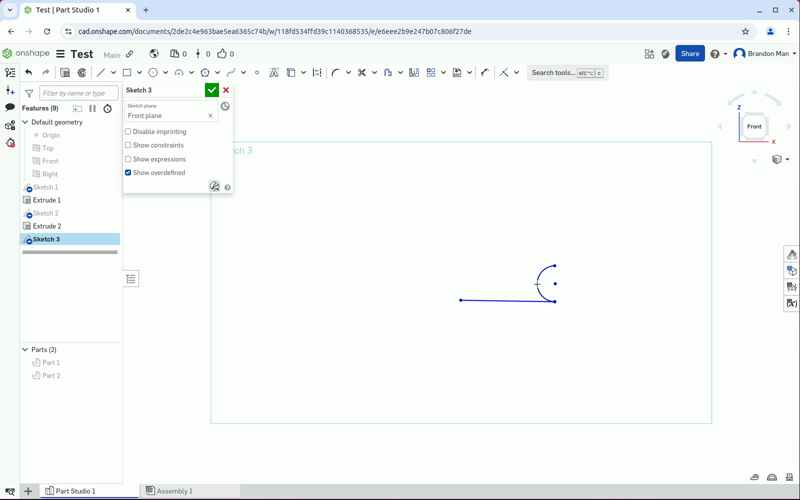
mouse_move(554, 265)
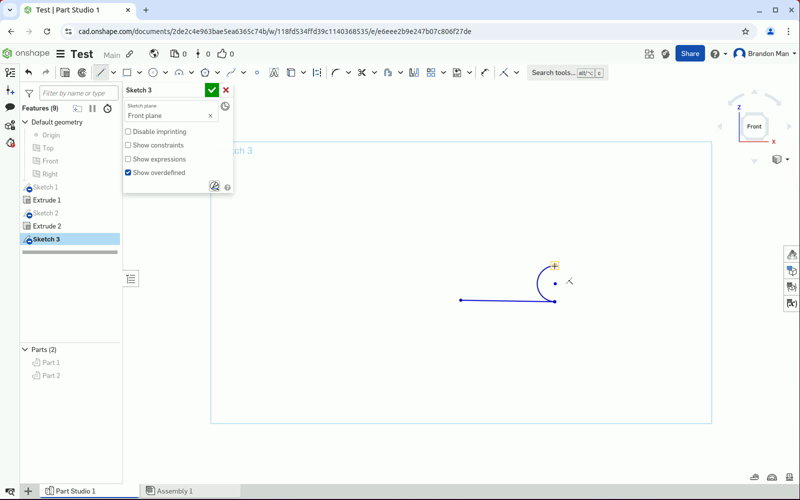
click(554, 265)
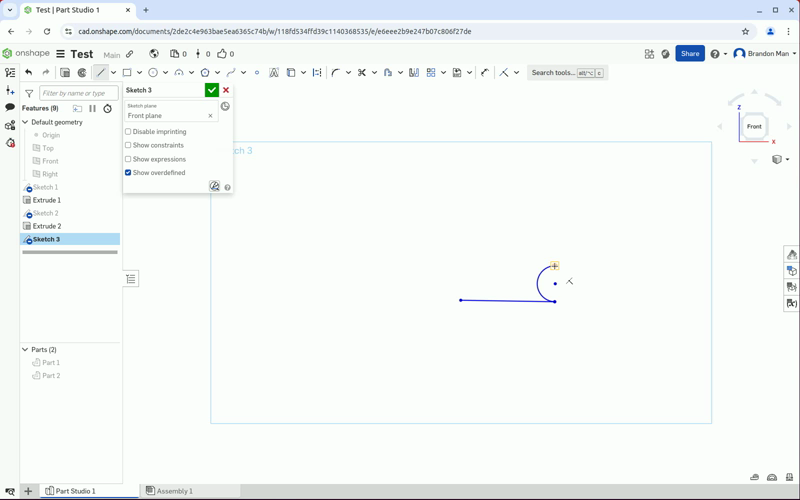
key_down(shift)
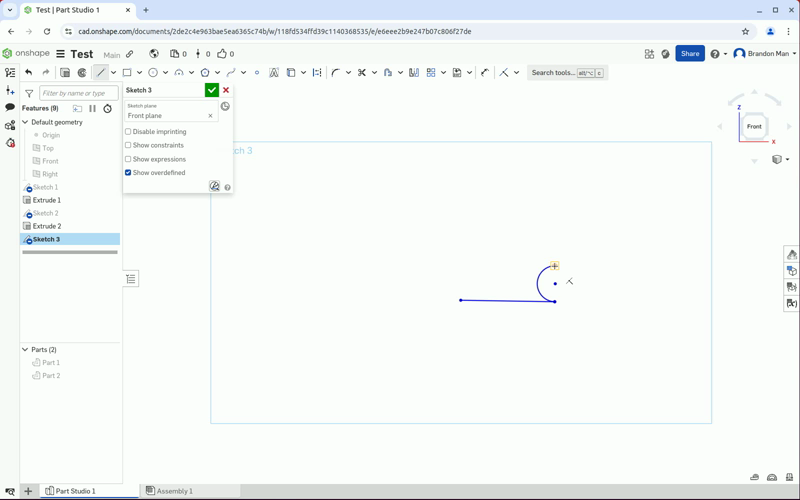
mouse_move(460, 265)
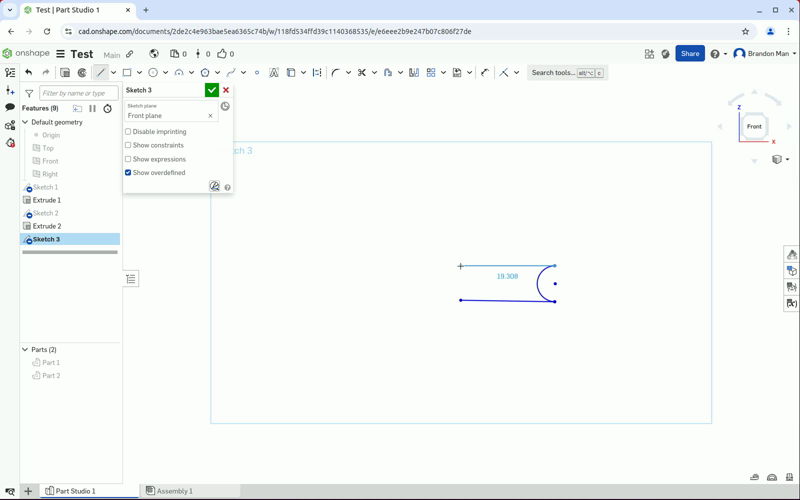
click(460, 265)
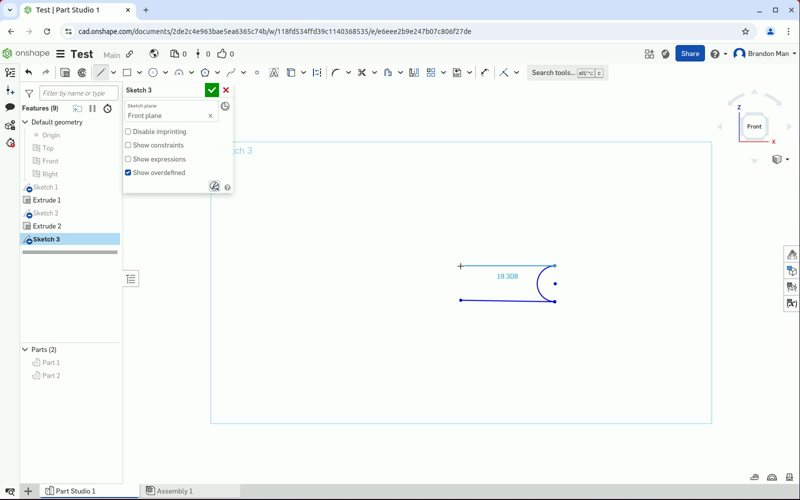
key_up(shift)
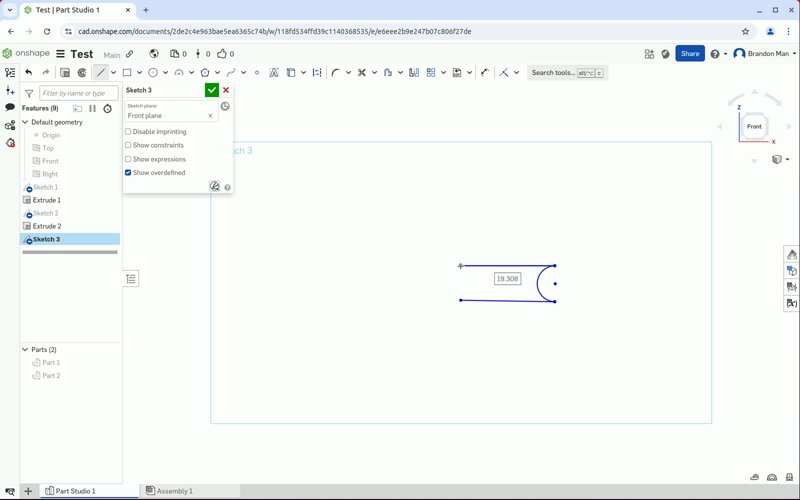
key(esc)
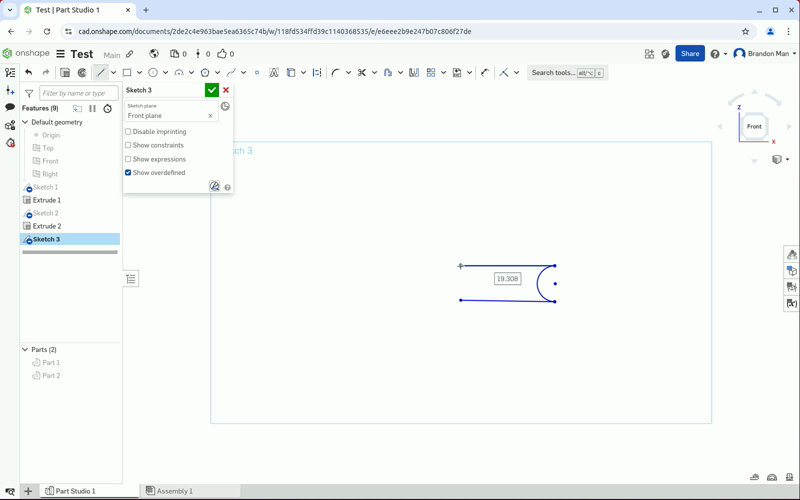
key(a)
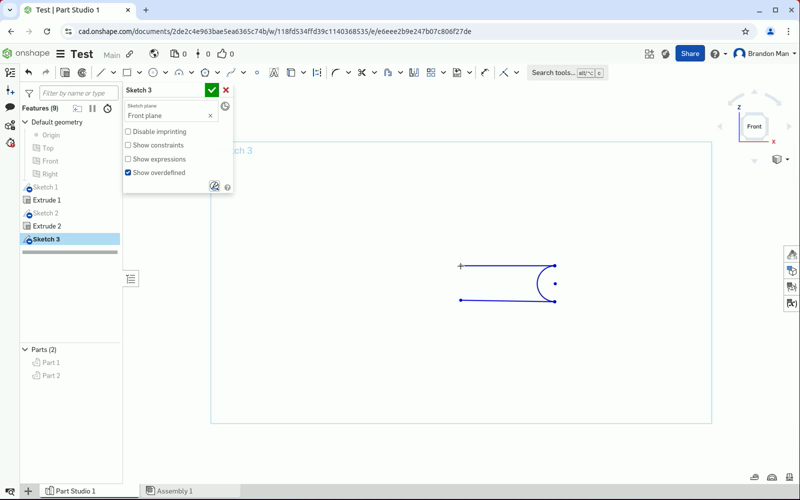
mouse_move(460, 265)
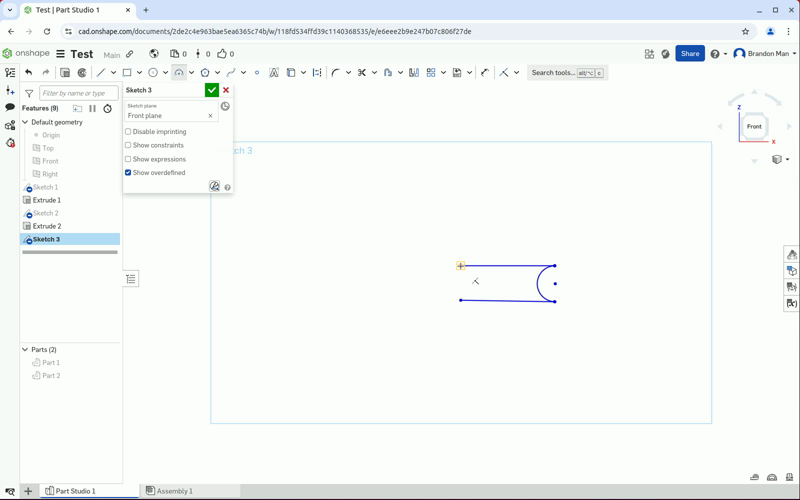
click(460, 265)
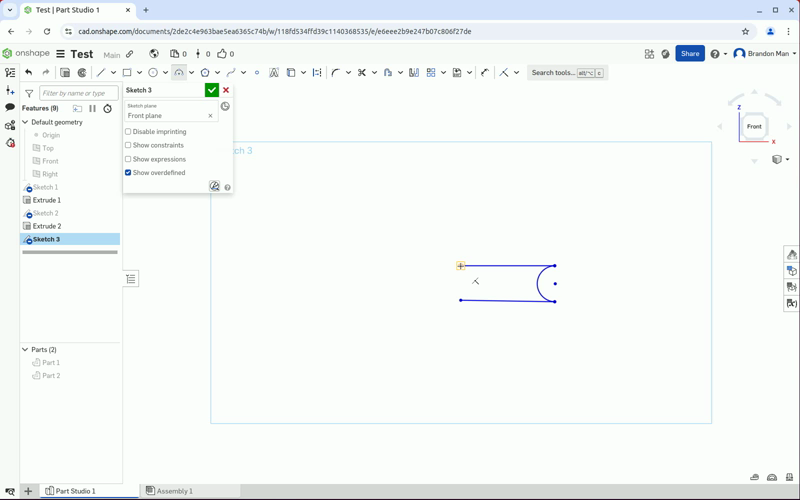
mouse_move(460, 300)
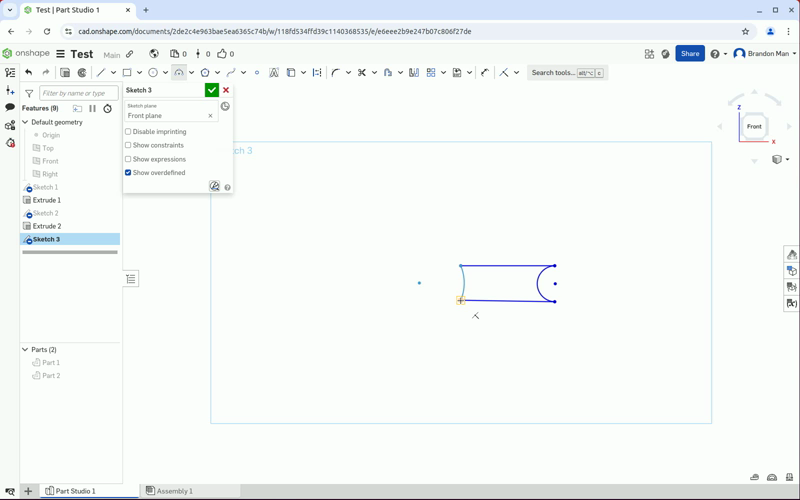
click(460, 300)
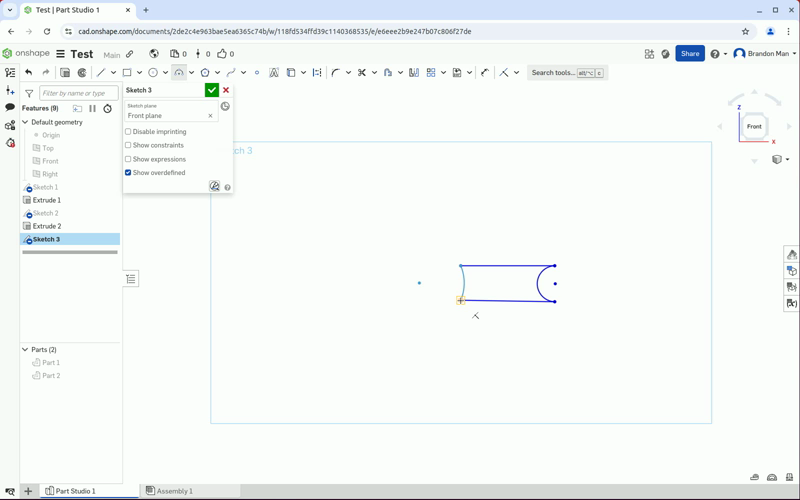
key_down(shift)
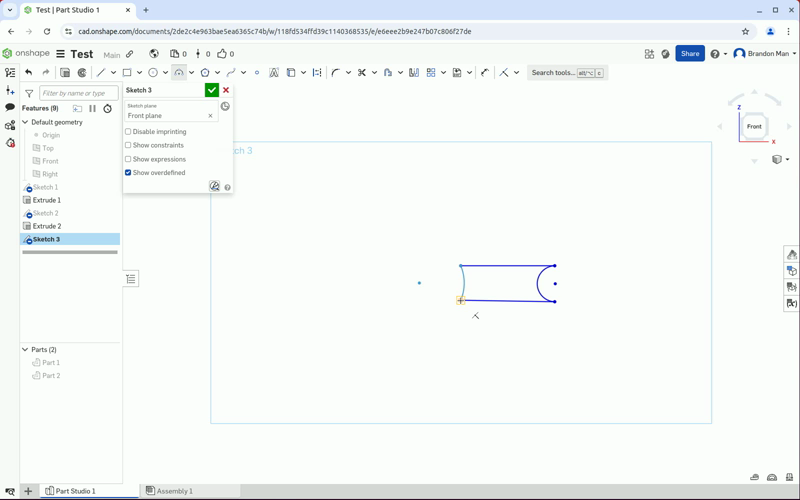
mouse_move(478, 283)
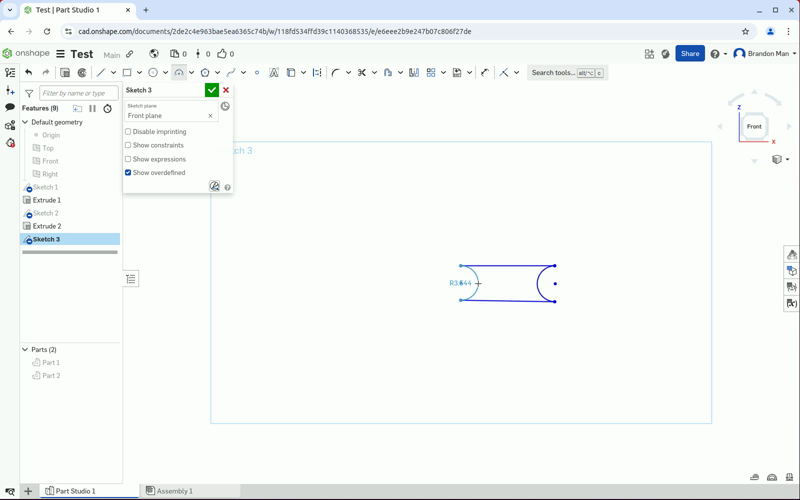
click(478, 283)
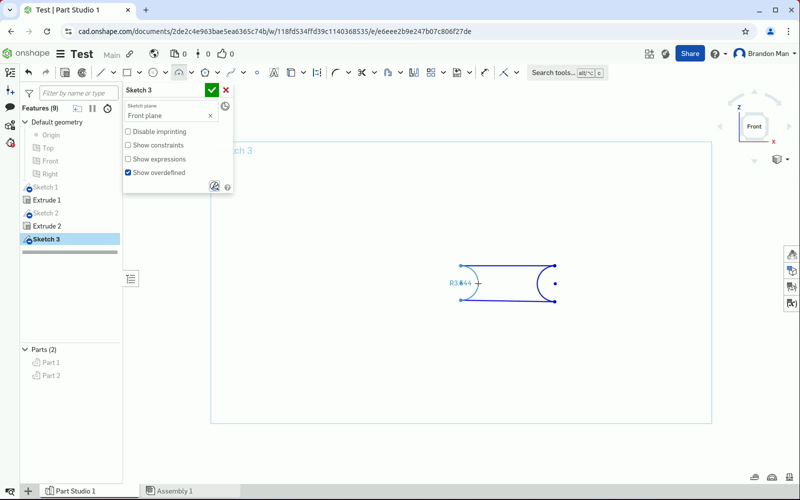
key_up(shift)
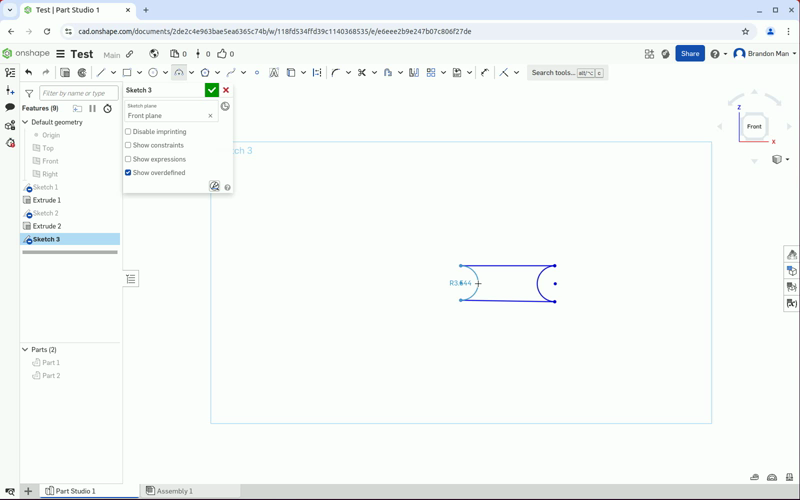
key(esc)
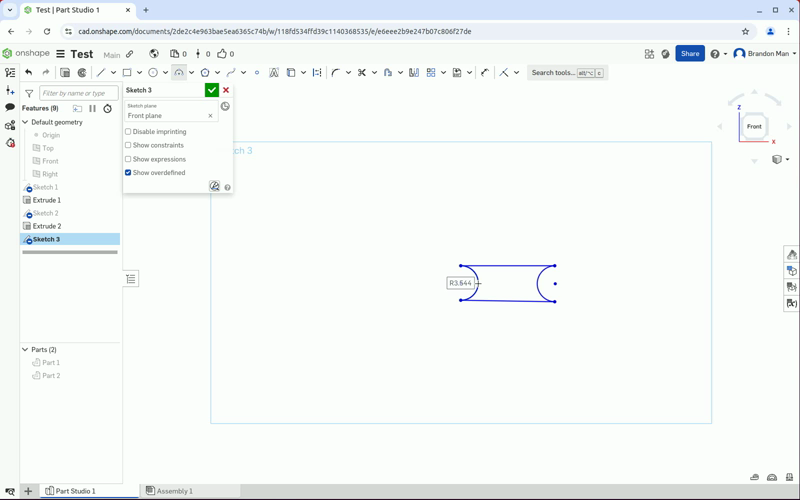
mouse_move(511, 297)
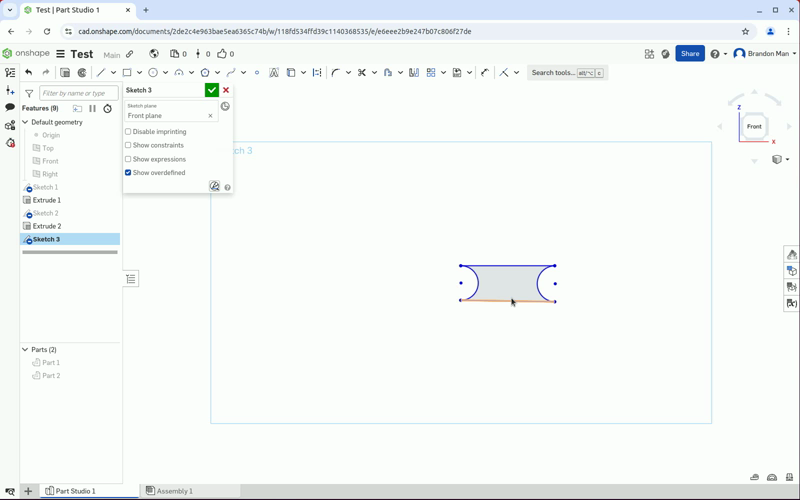
scroll(6)
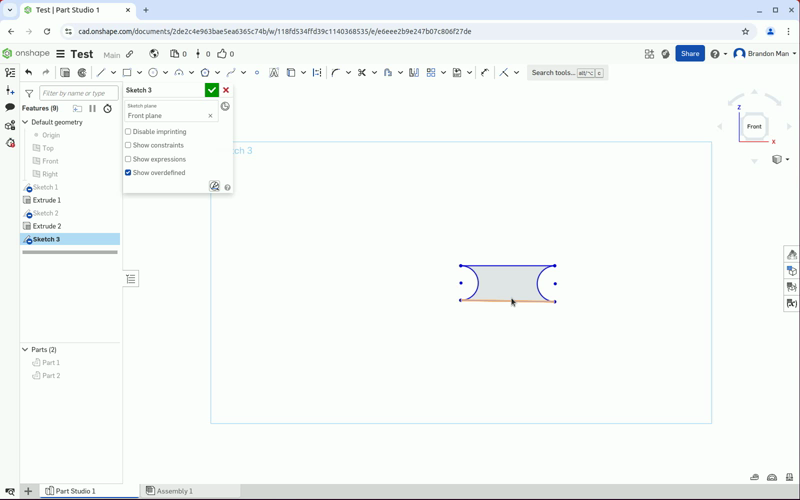
scroll(6)
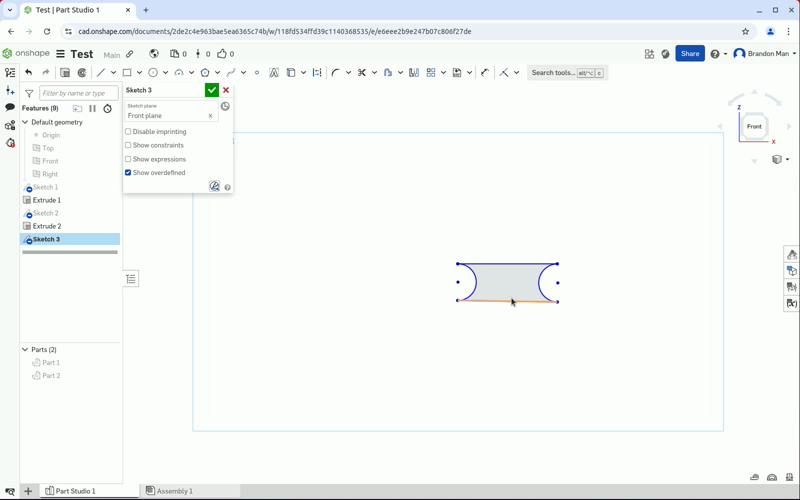
scroll(6)
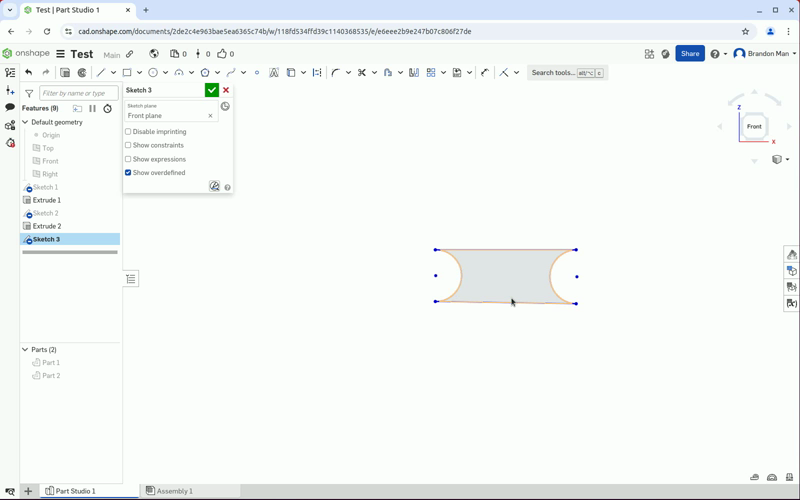
scroll(6)
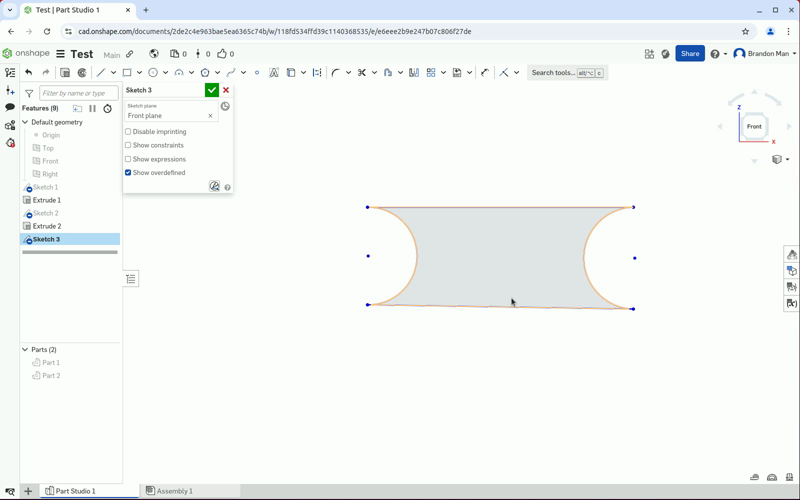
scroll(6)
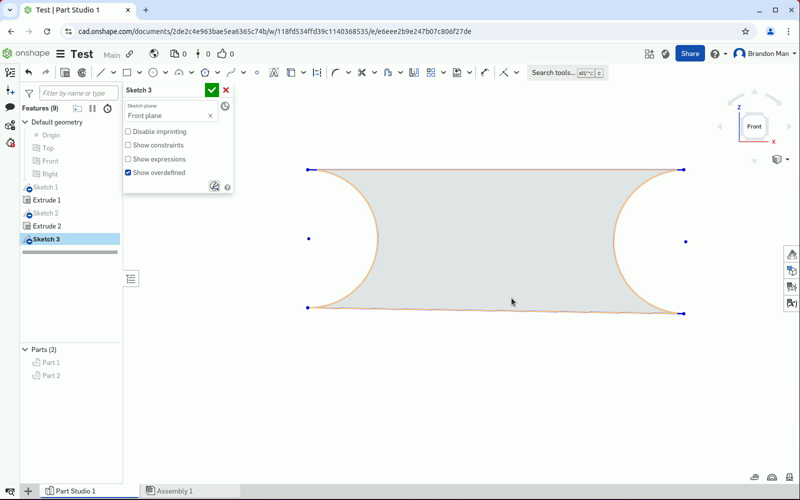
scroll(6)
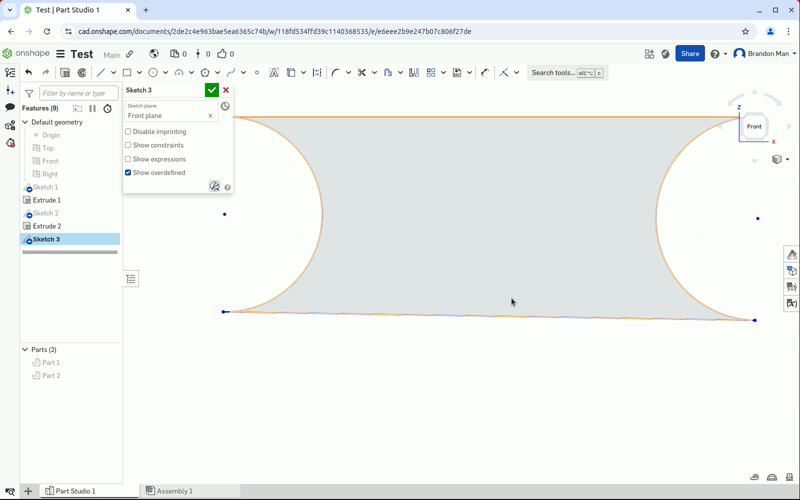
scroll(6)
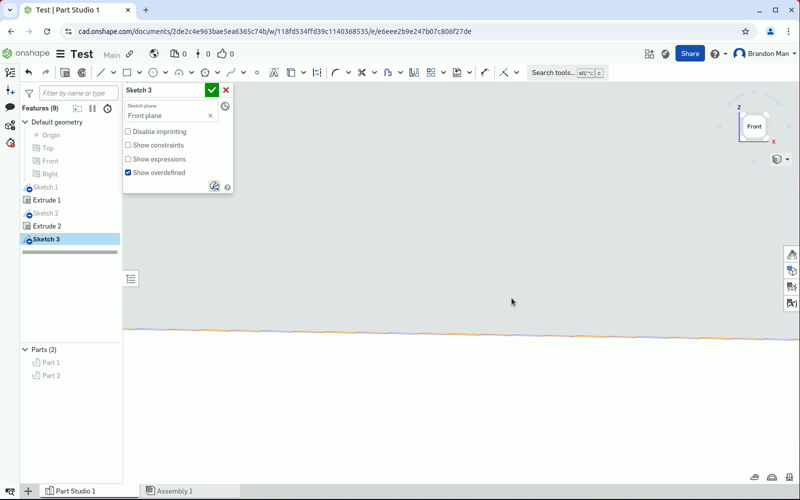
click(511, 297)
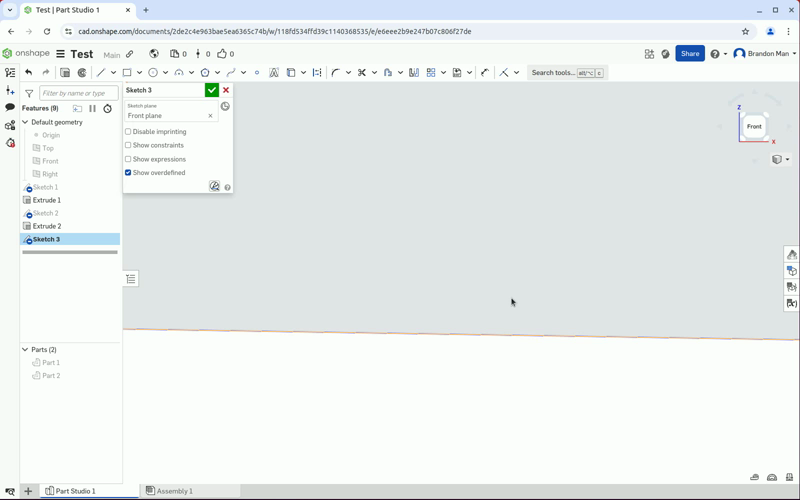
scroll(-6)
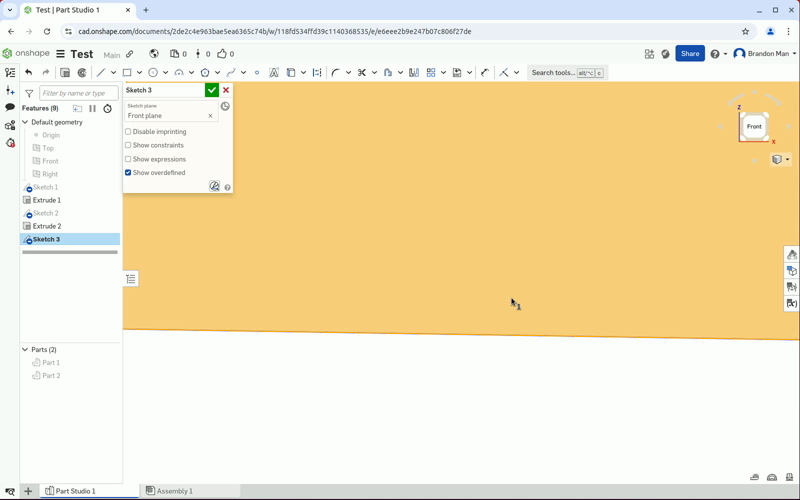
scroll(-6)
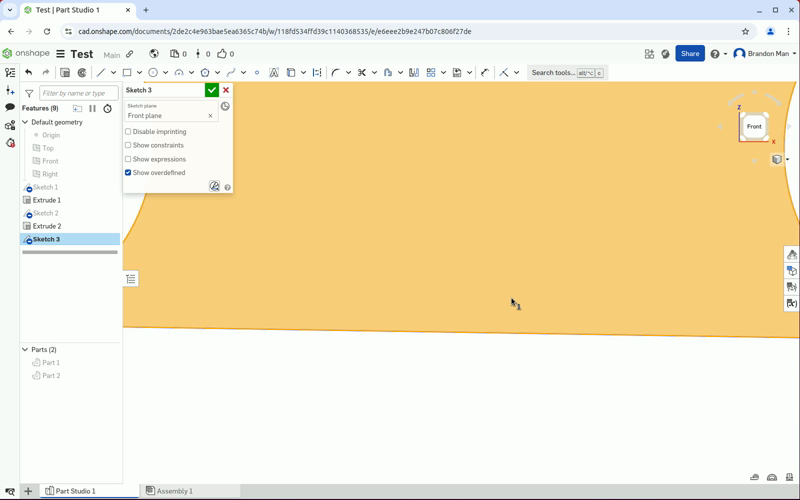
scroll(-6)
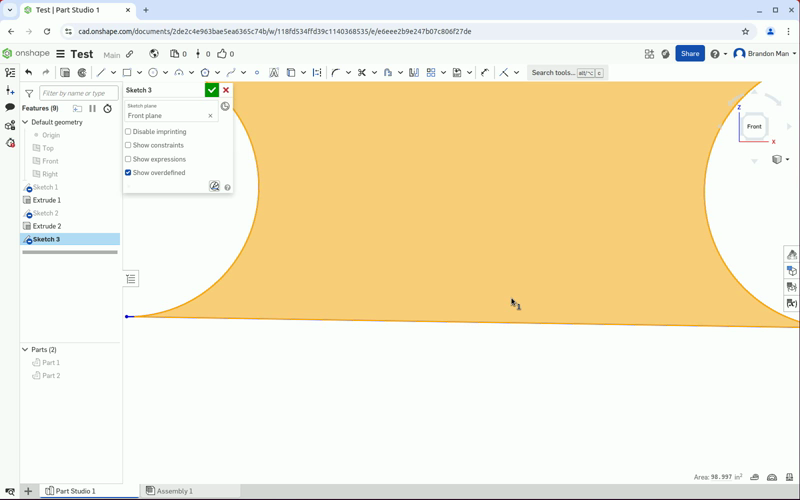
scroll(-6)
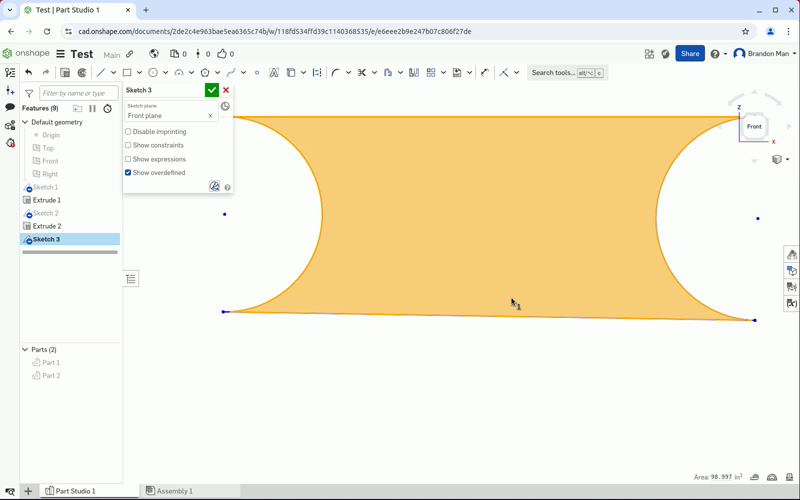
scroll(-6)
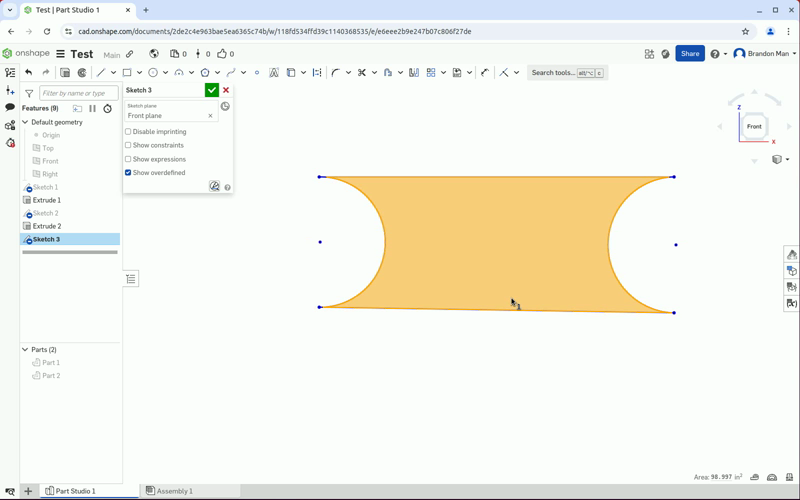
scroll(-6)
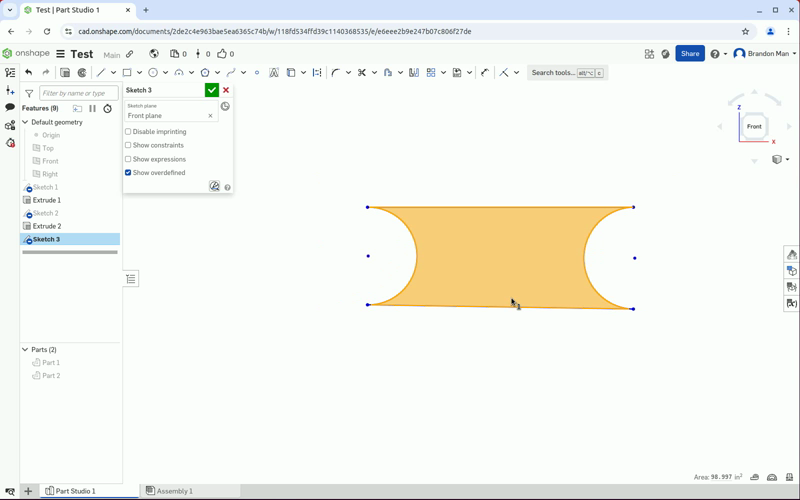
scroll(-6)
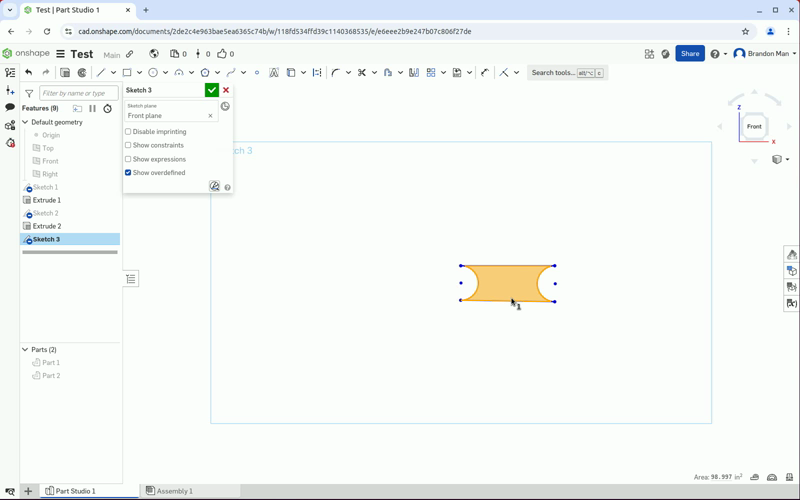
mouse_move(73, 352)
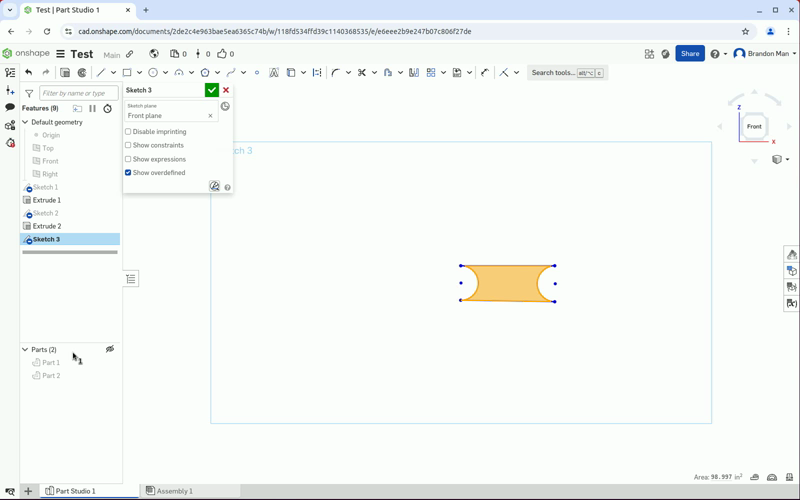
key(shift+y)
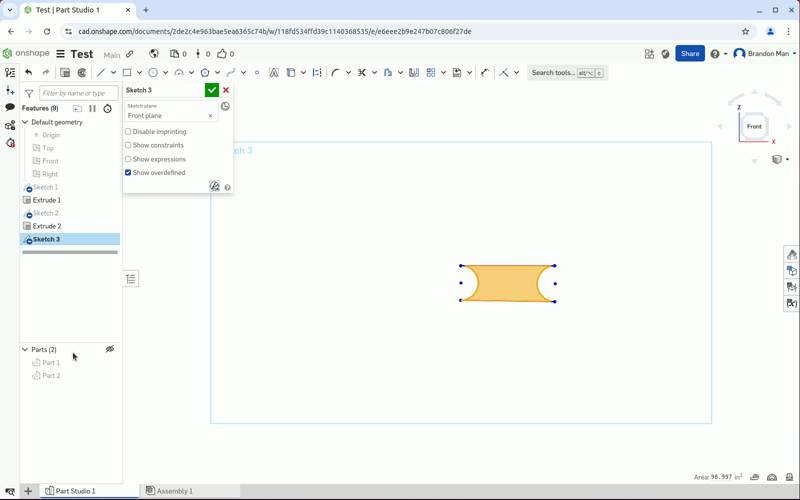
key(shift+e)
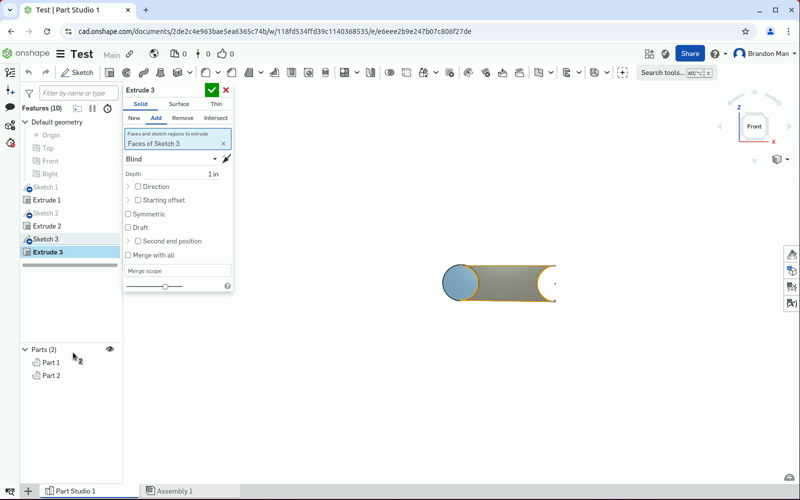
mouse_move(143, 106)
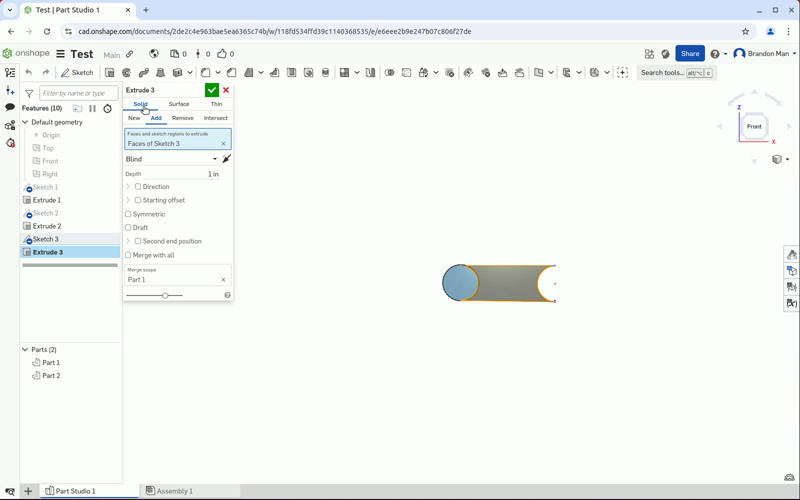
click(143, 106)
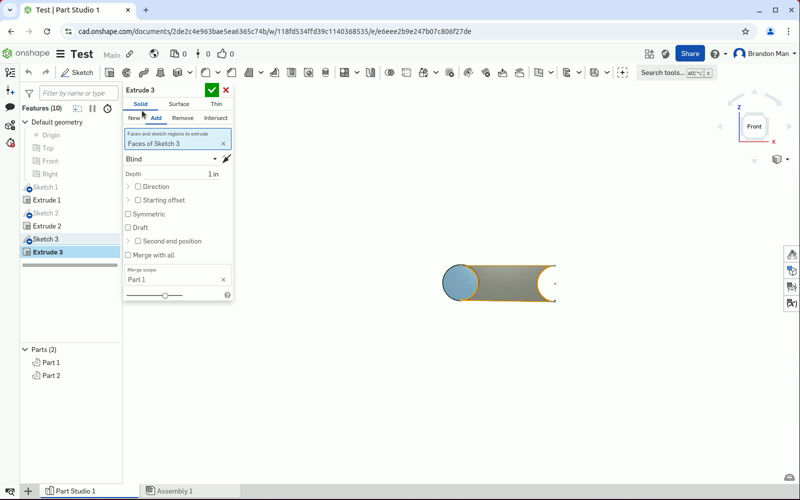
mouse_move(137, 120)
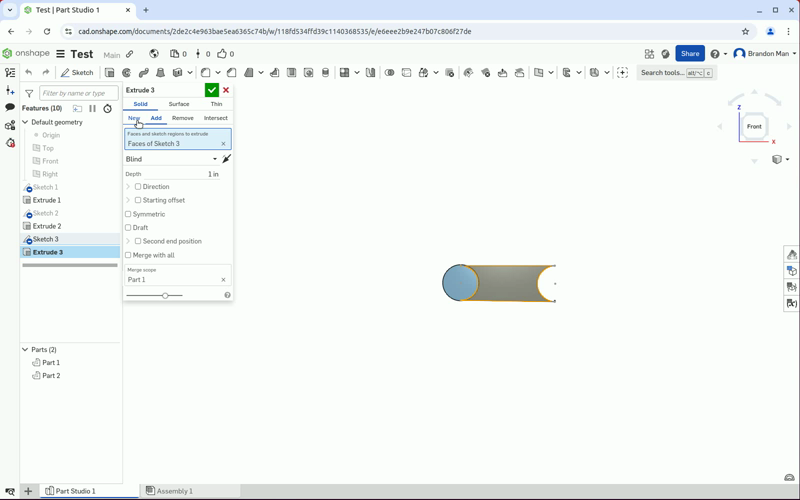
click(137, 120)
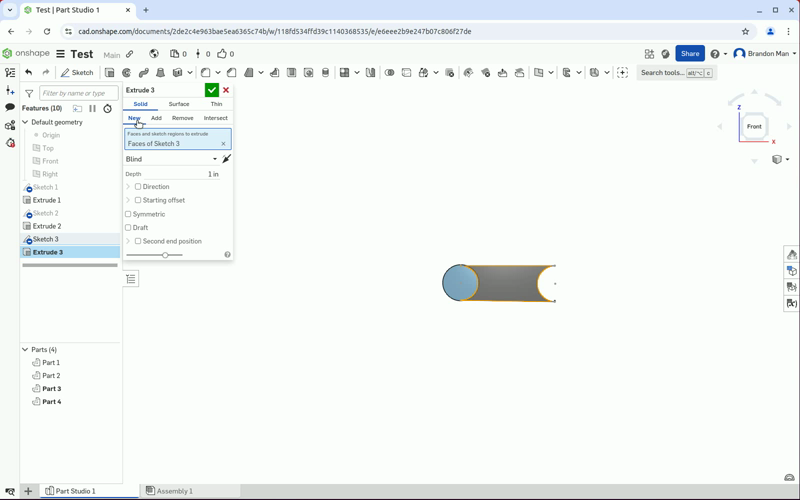
key(tab, 4)
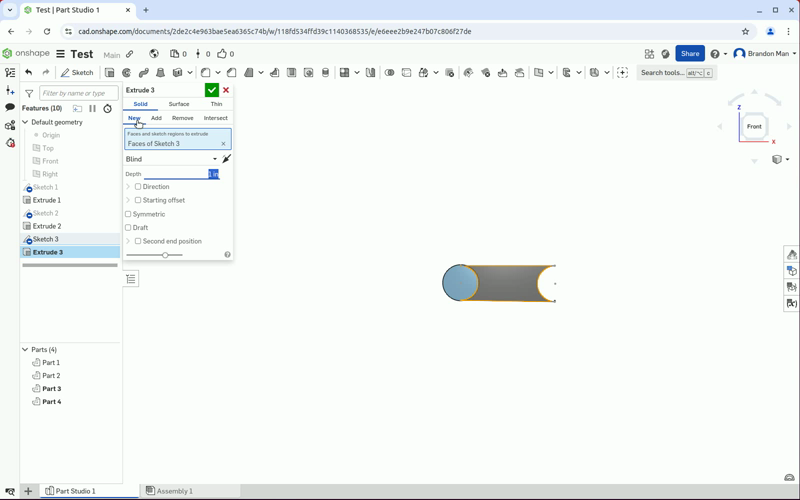
text(4.814)
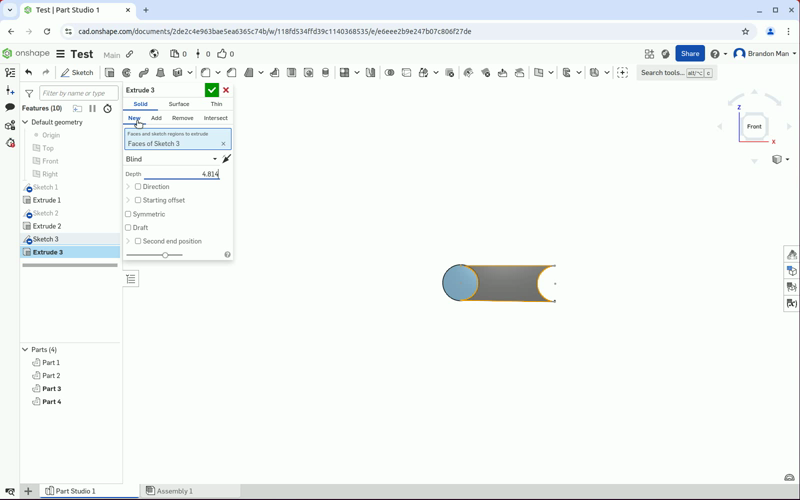
key(enter)
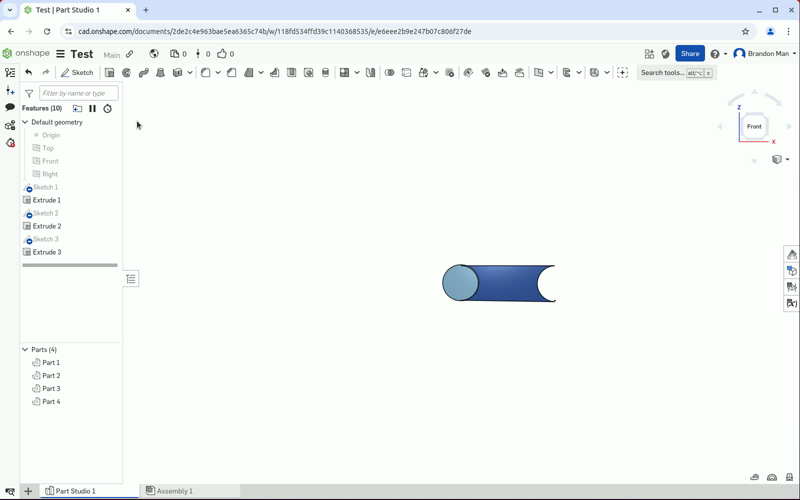
key(shift+h)
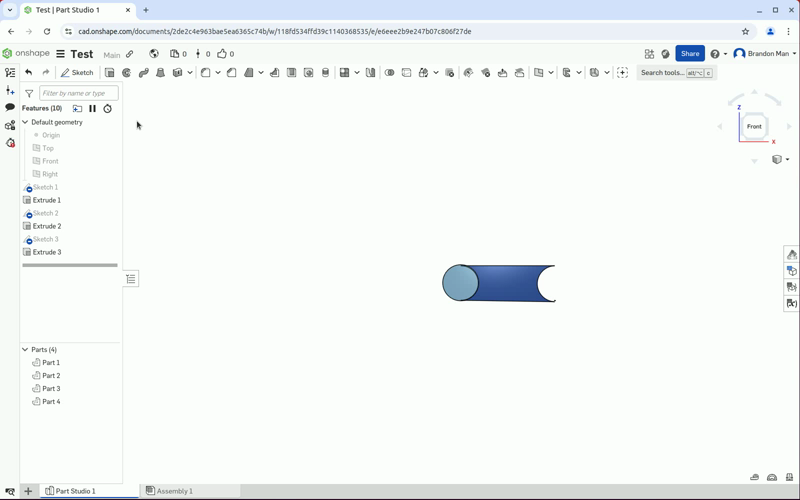
key(shift+h)
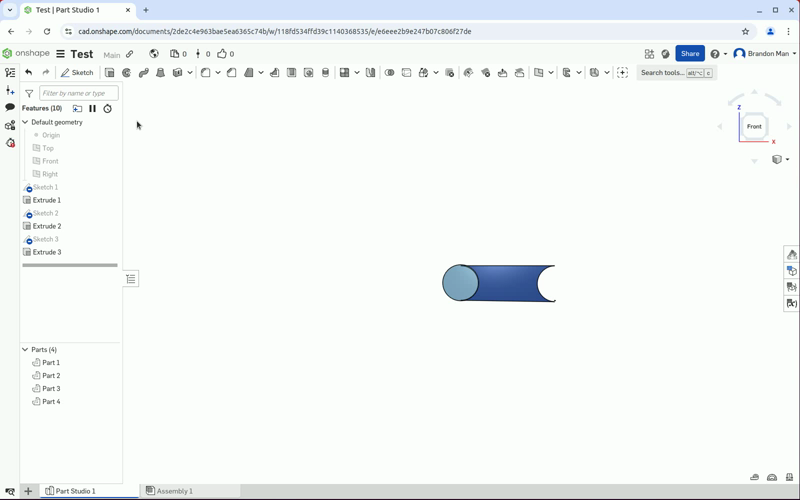
mouse_move(73, 189)
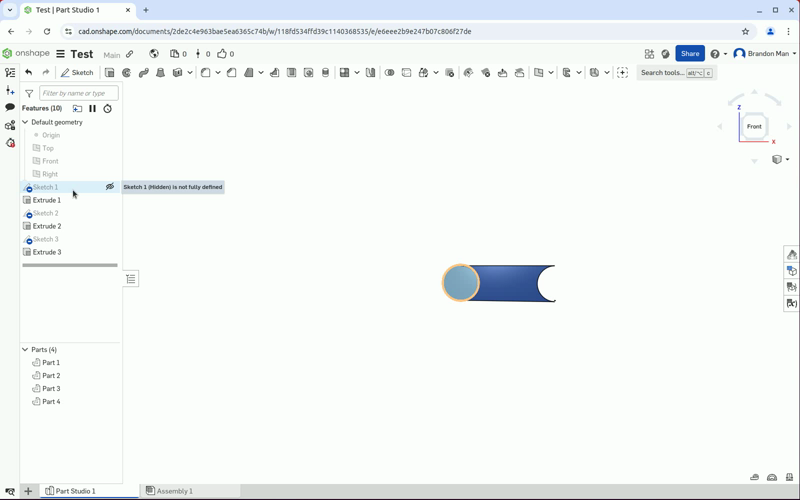
click(73, 189)
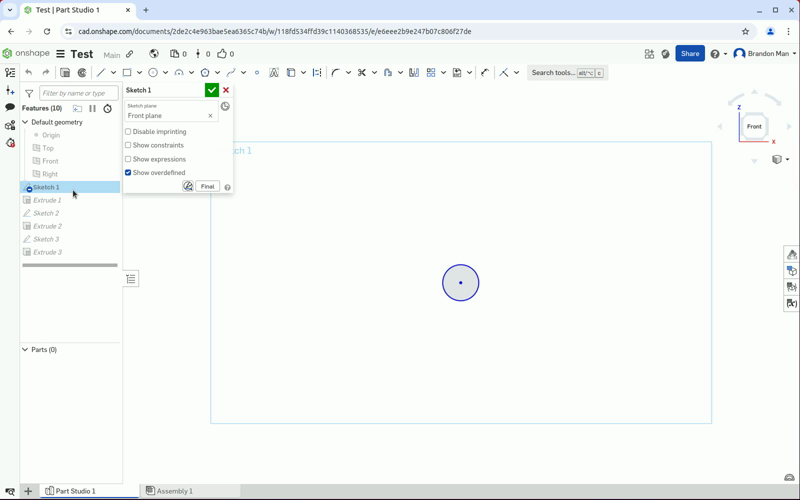
mouse_move(229, 92)
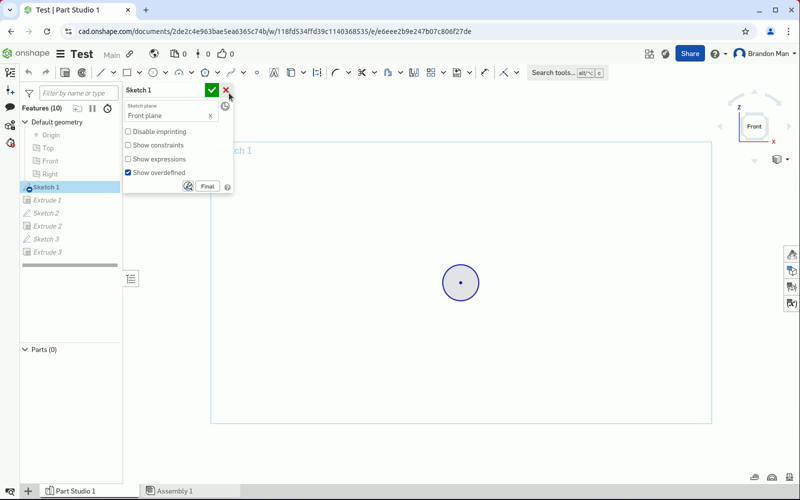
click(229, 92)
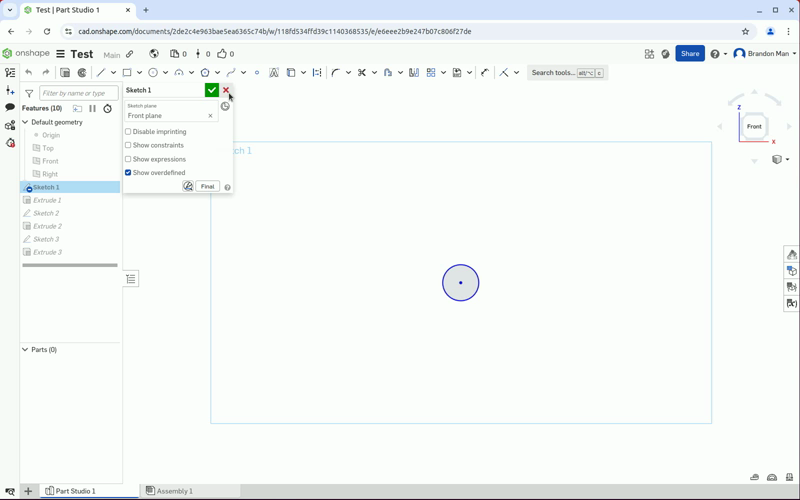
key(shift+s)
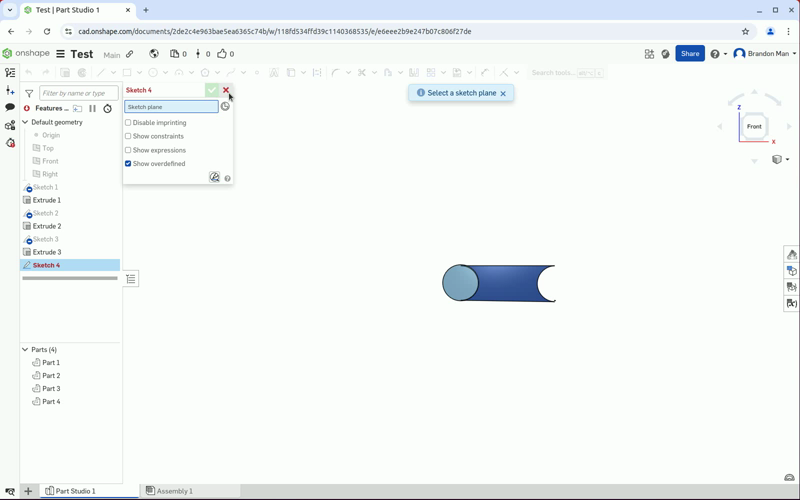
mouse_move(73, 163)
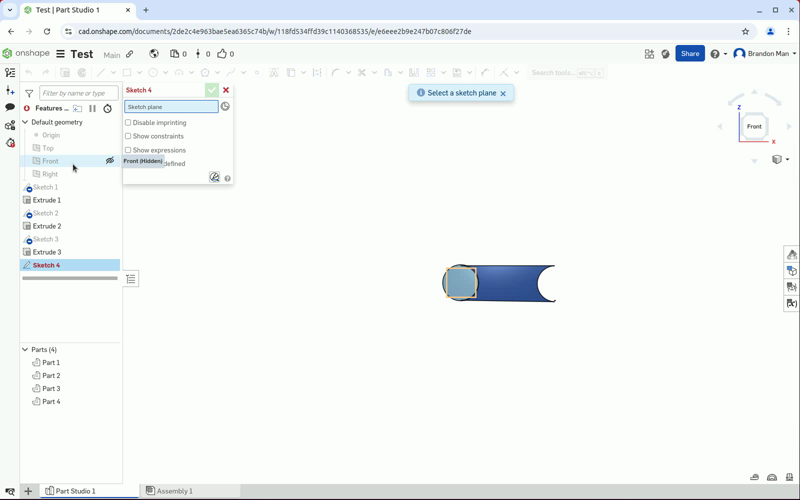
click(73, 163)
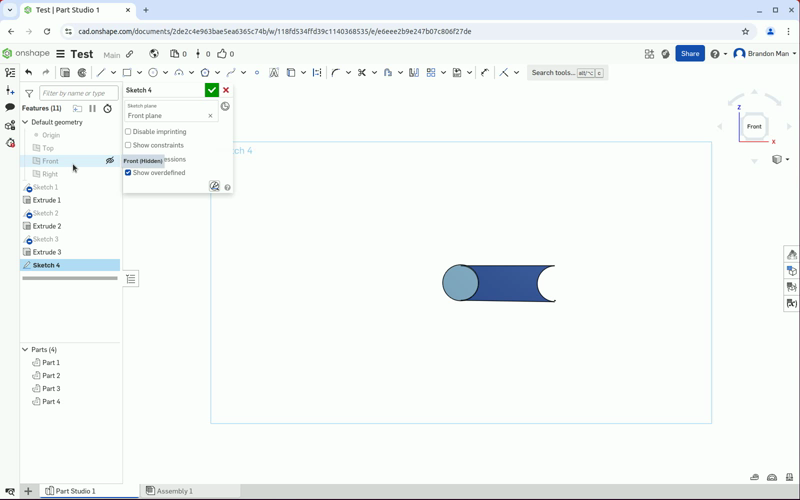
mouse_move(73, 352)
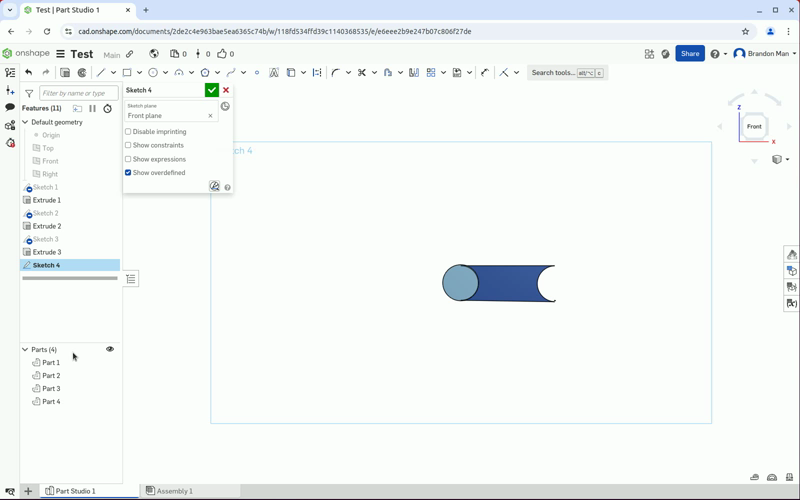
key(y)
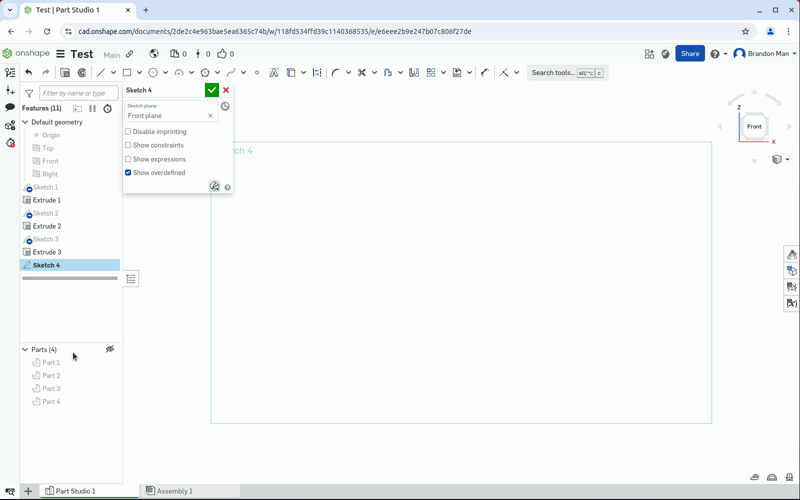
key(l)
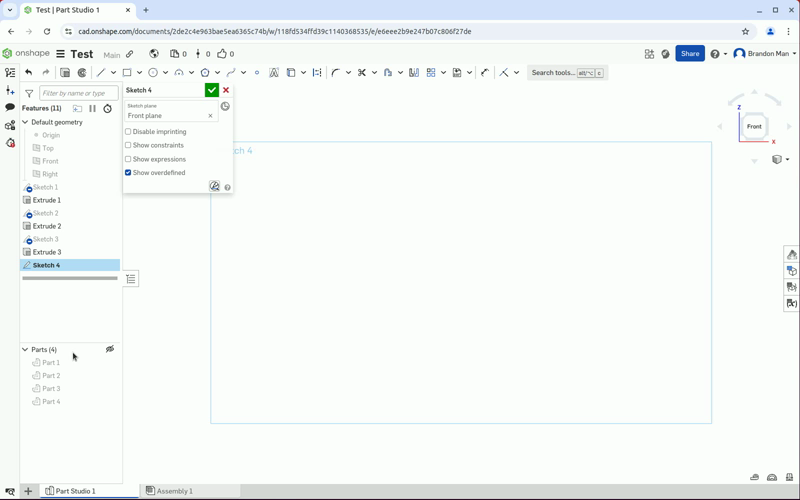
key_down(shift)
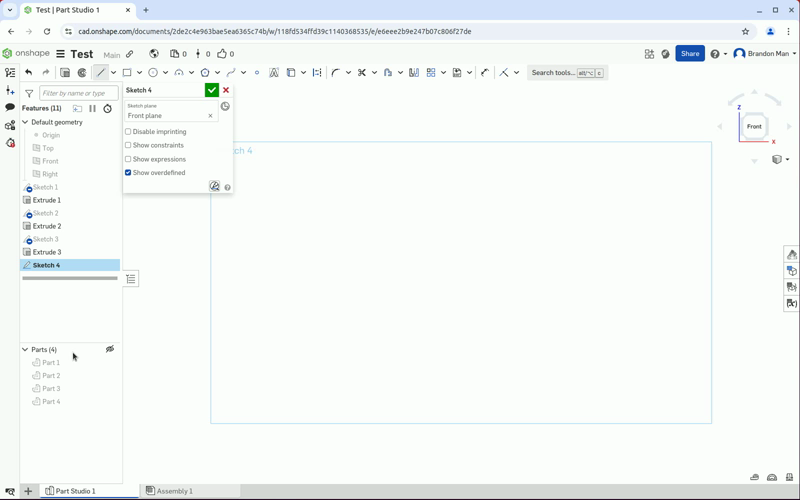
mouse_move(554, 300)
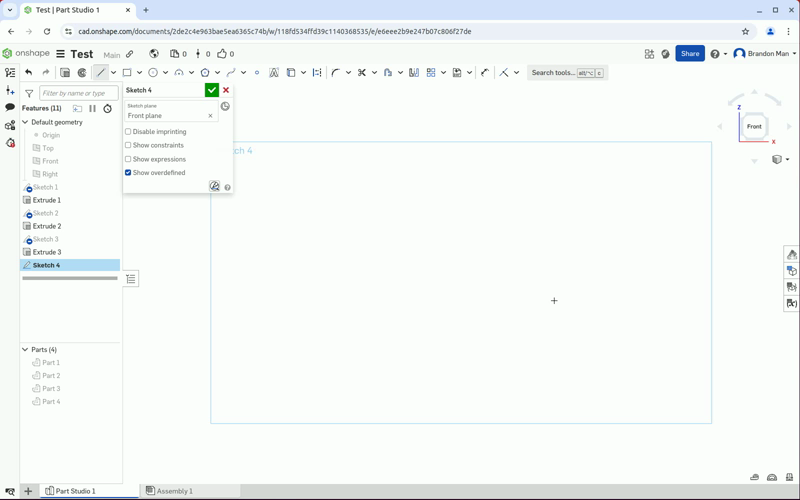
click(554, 300)
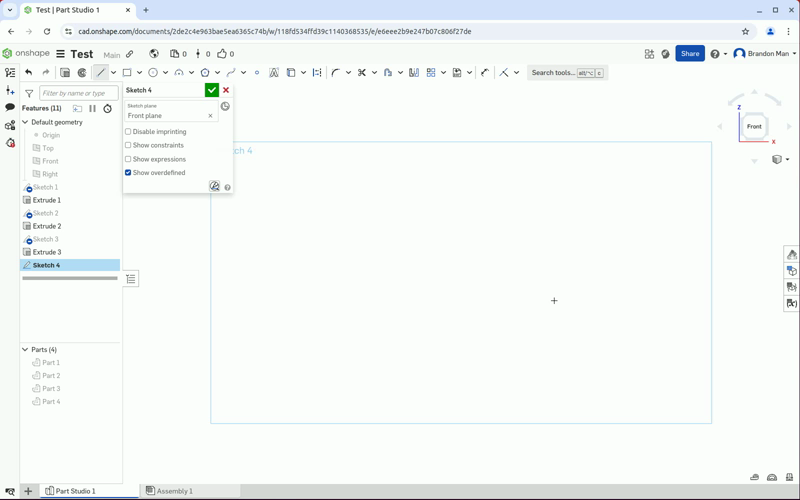
key_up(shift)
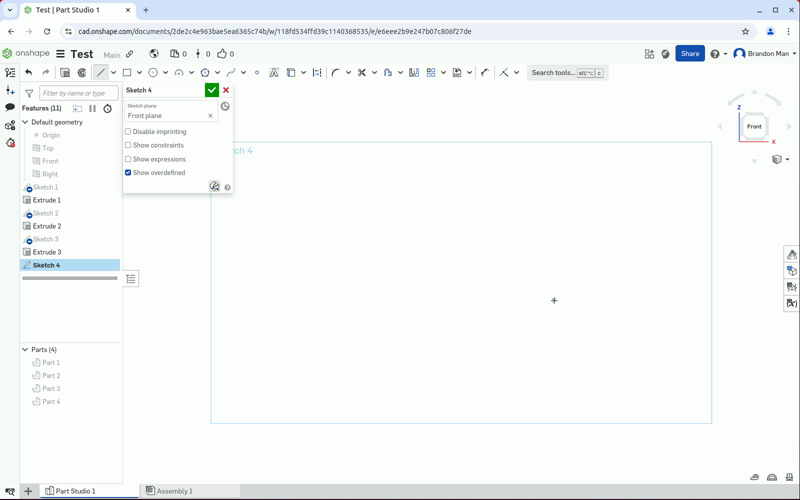
key_down(shift)
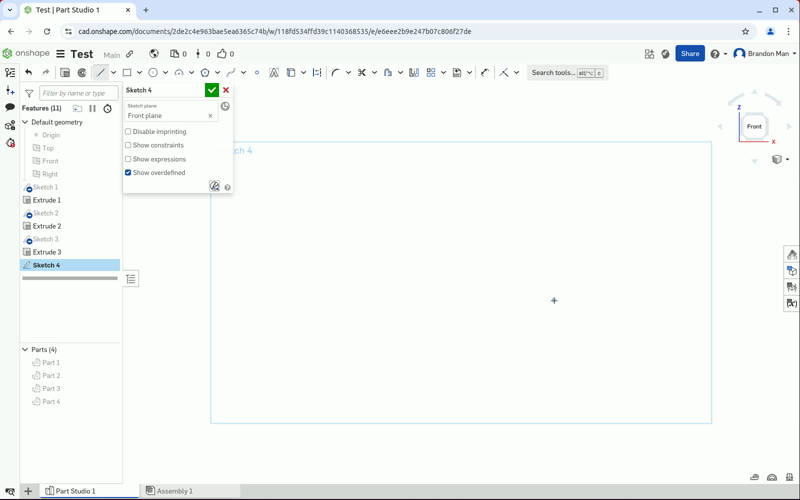
mouse_move(584, 300)
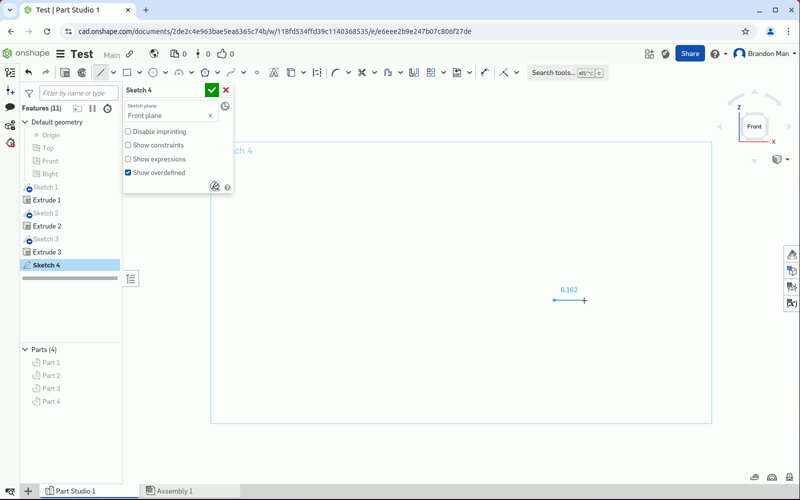
mouse_move(555, 300)
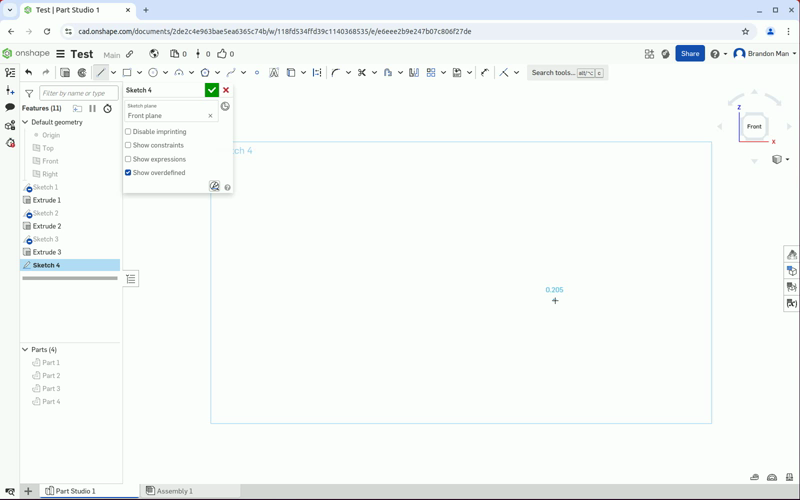
scroll(6)
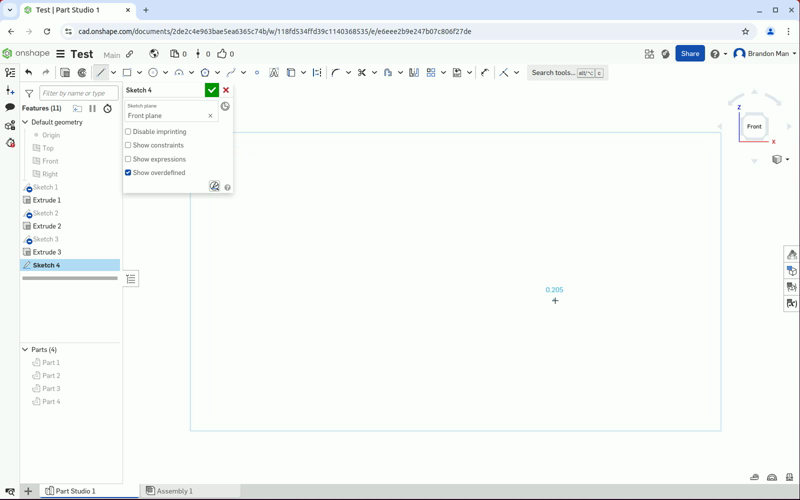
scroll(6)
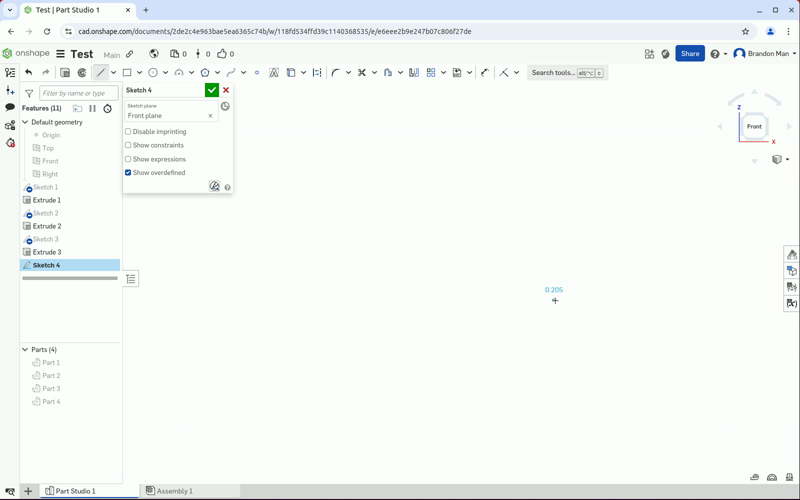
scroll(6)
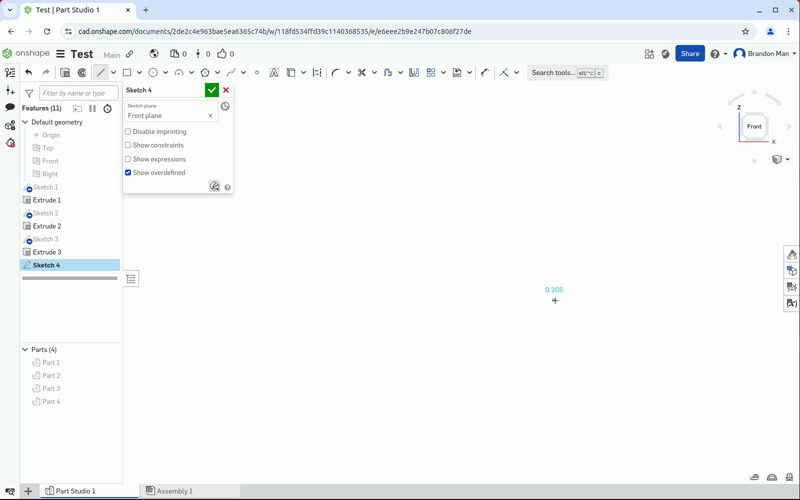
scroll(6)
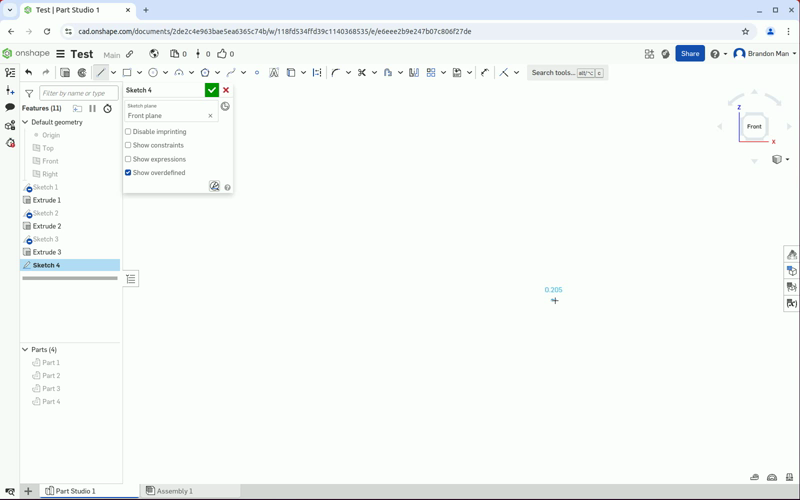
scroll(6)
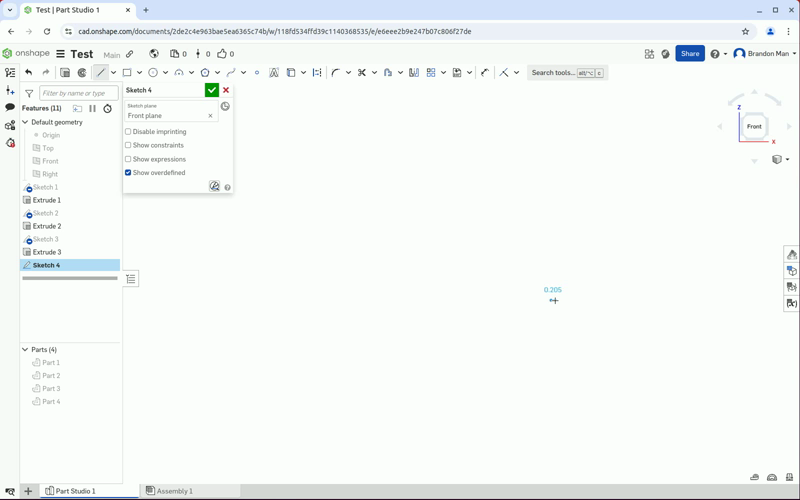
scroll(6)
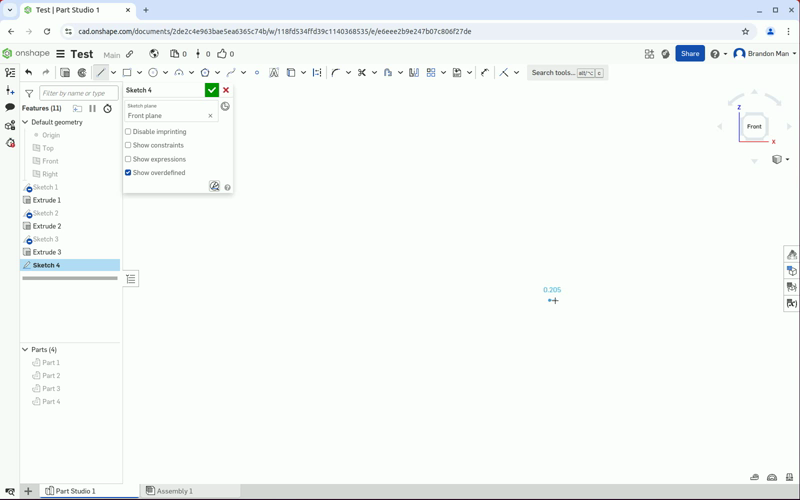
scroll(6)
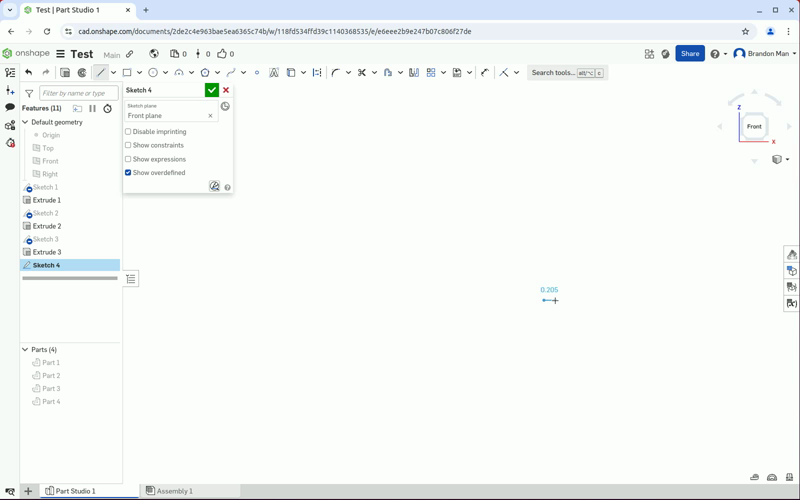
click(555, 300)
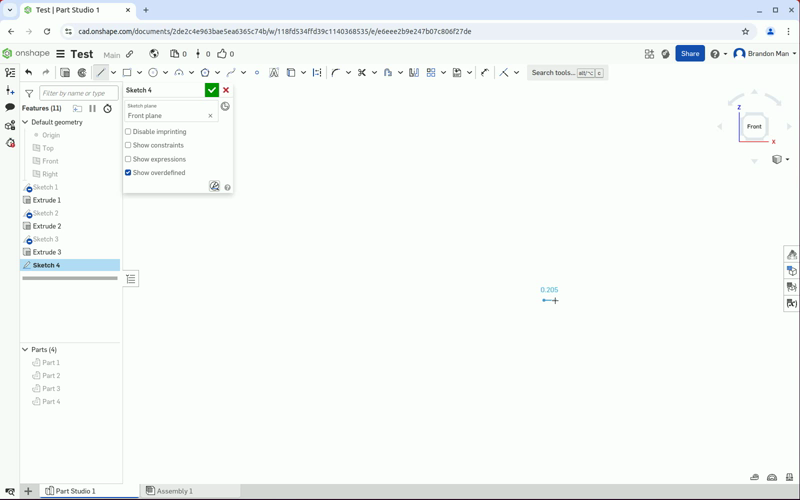
scroll(-6)
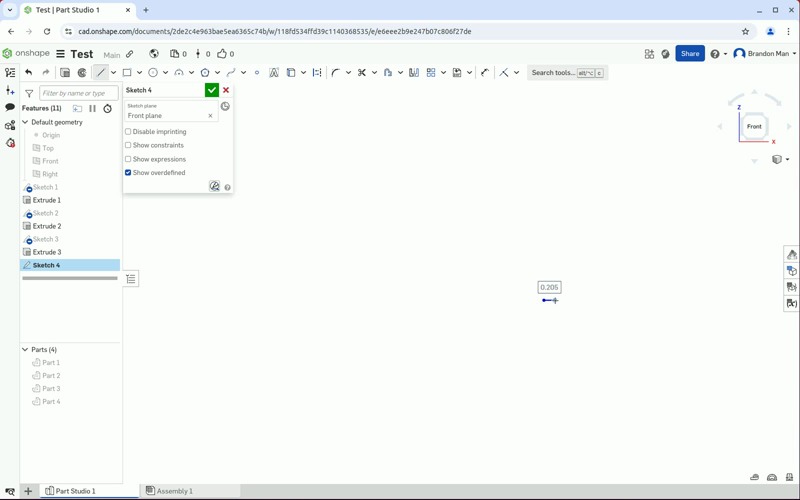
scroll(-6)
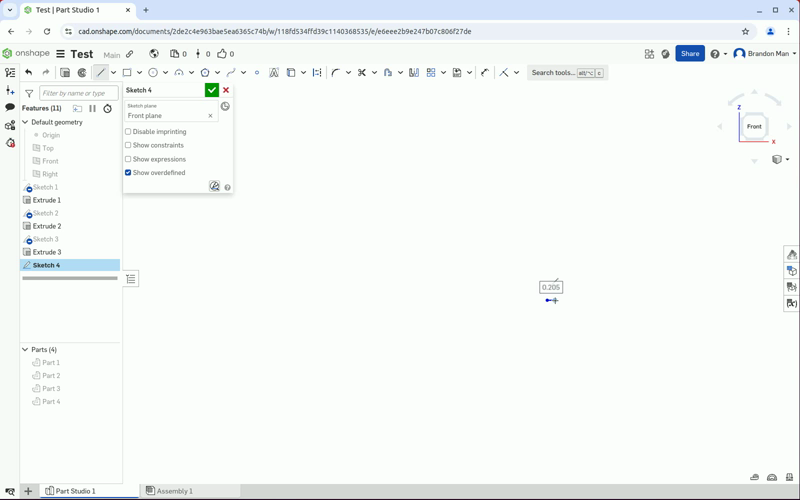
scroll(-6)
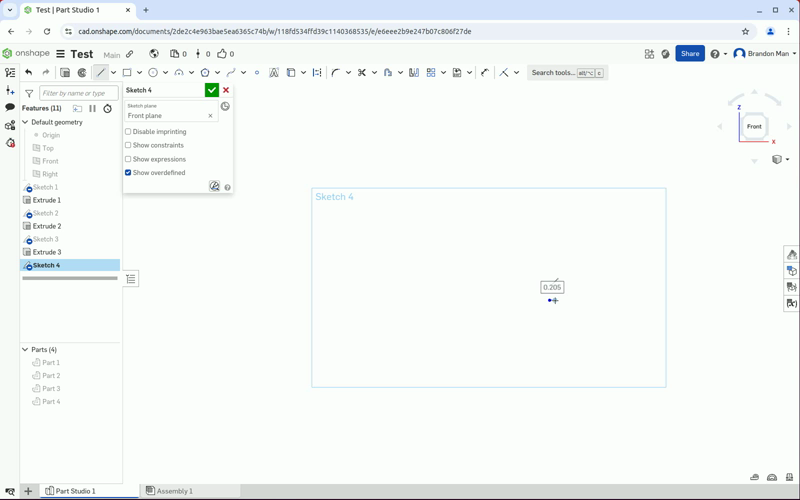
scroll(-6)
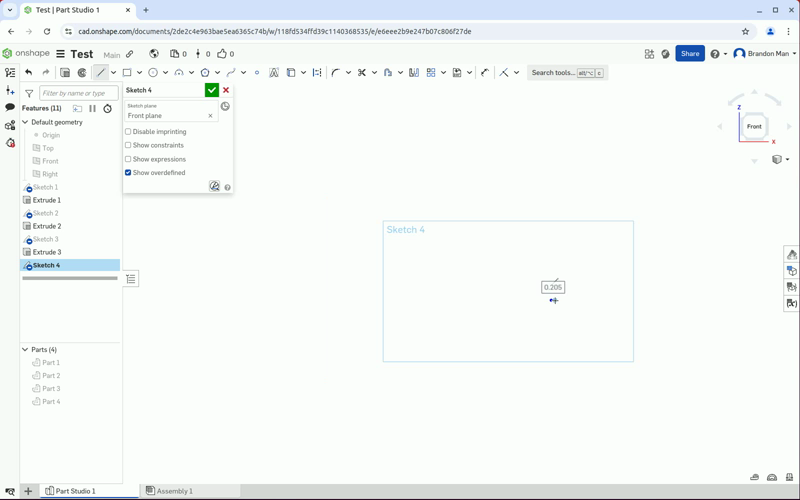
scroll(-6)
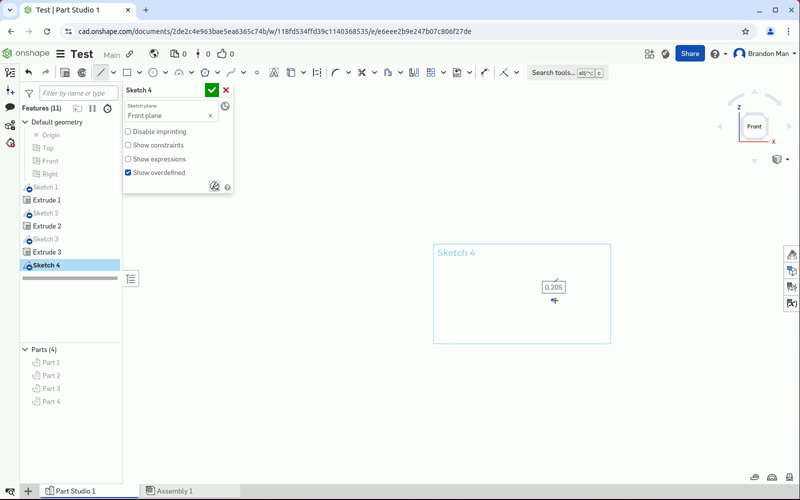
scroll(-6)
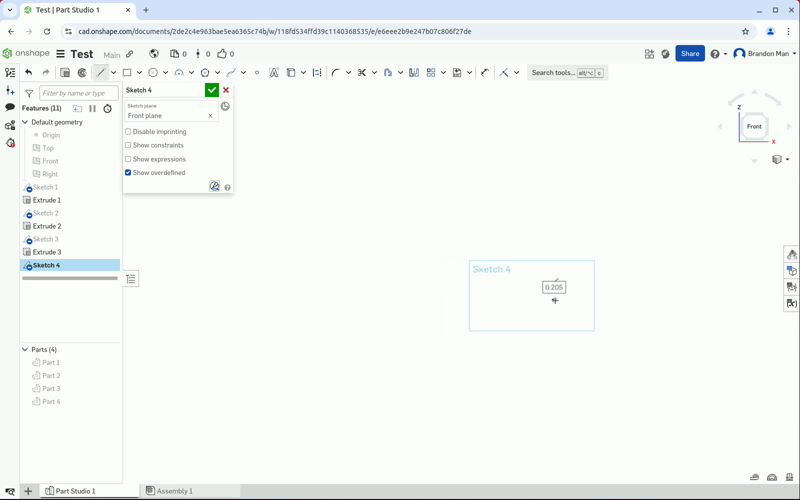
scroll(-6)
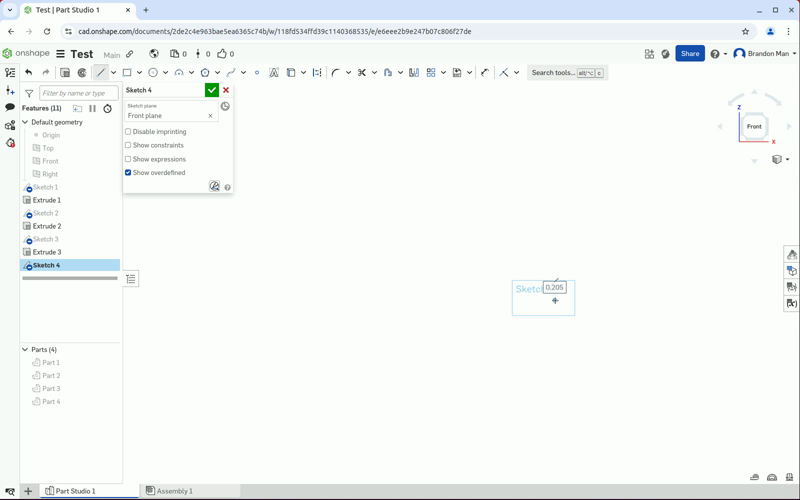
key_up(shift)
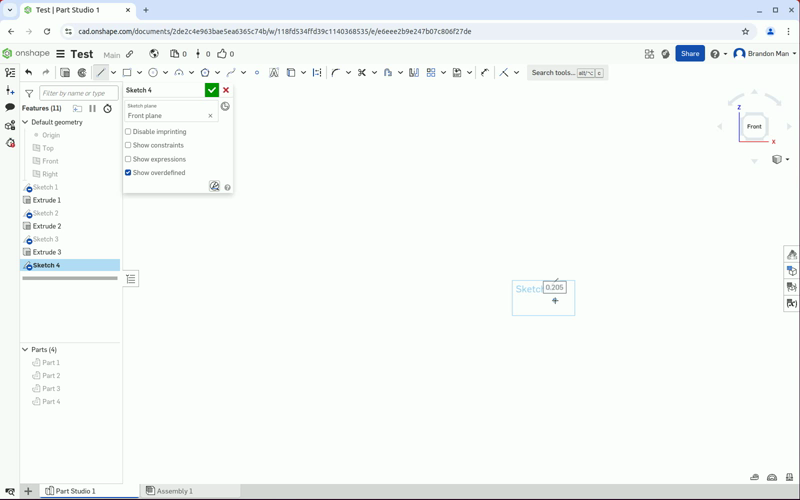
key(esc)
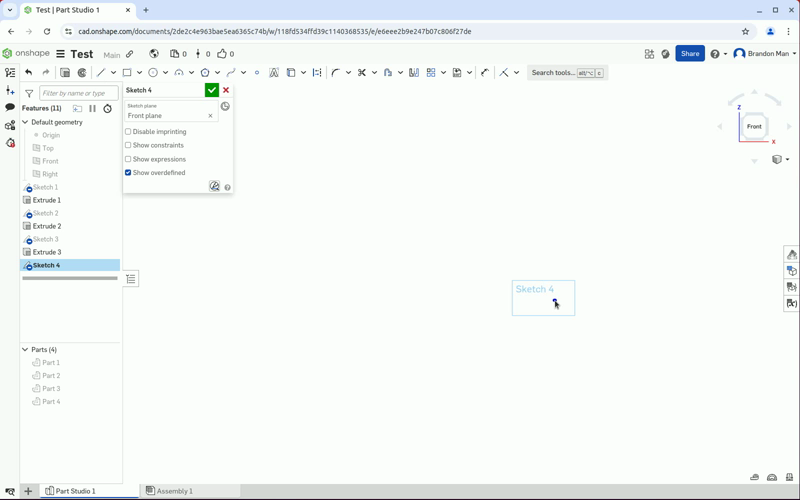
key(a)
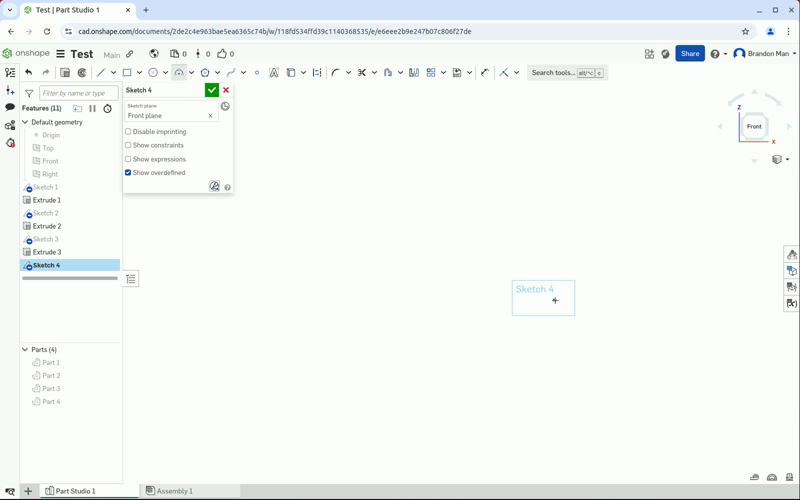
mouse_move(555, 300)
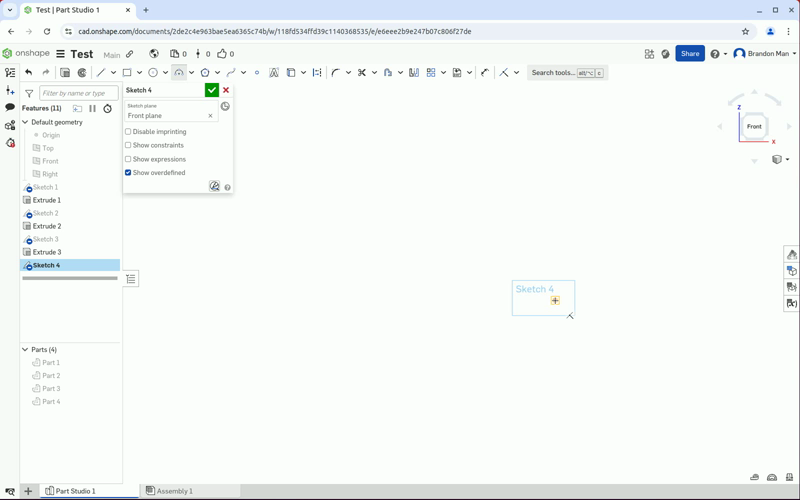
scroll(6)
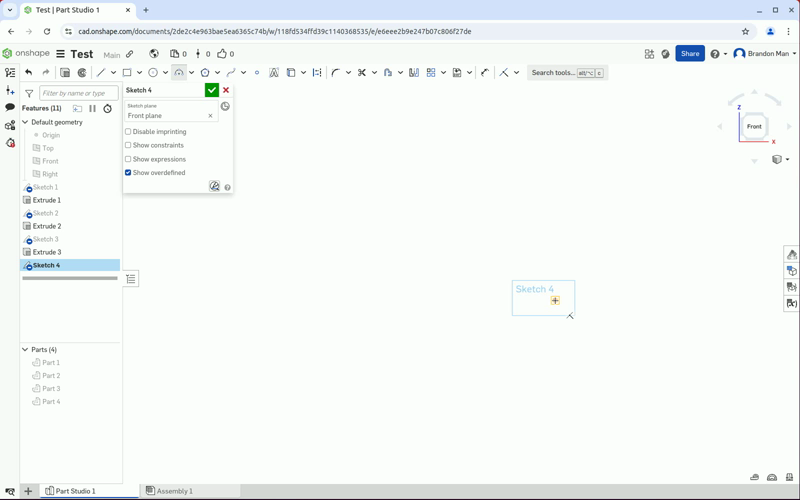
scroll(6)
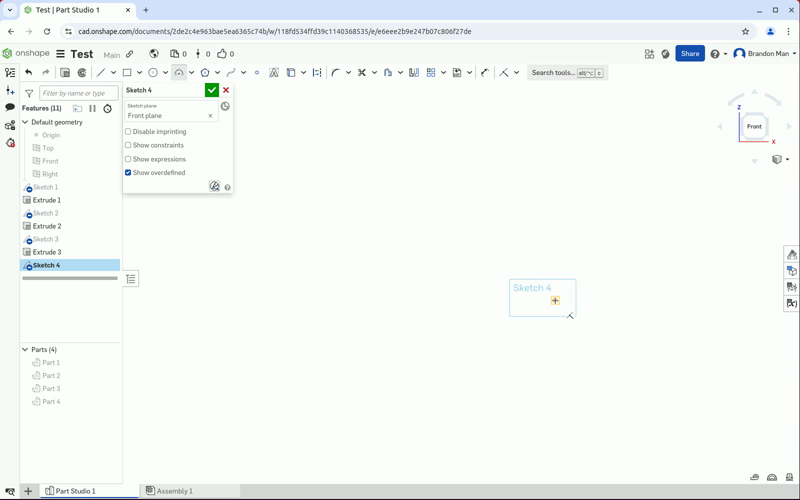
scroll(6)
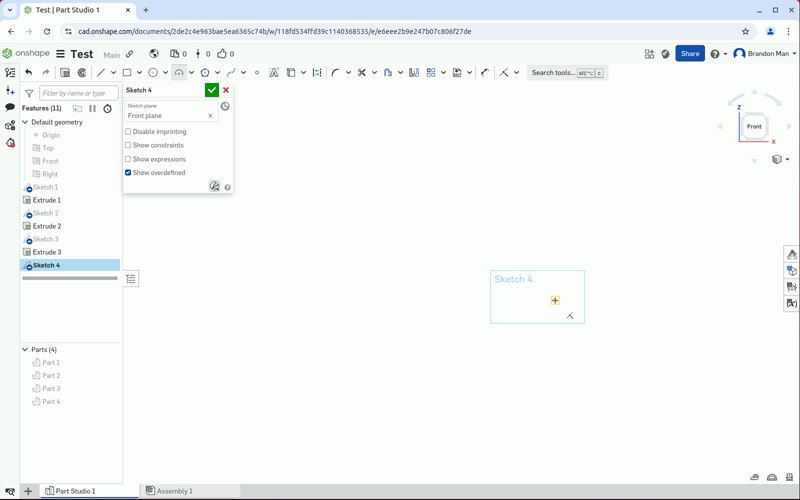
scroll(6)
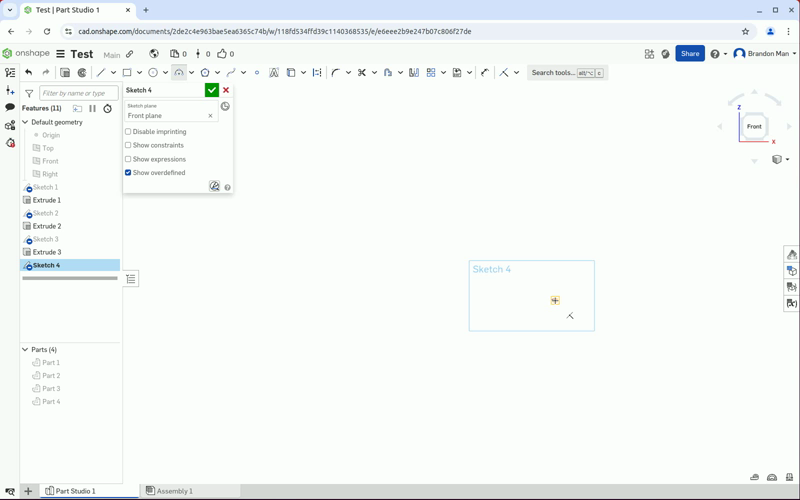
scroll(6)
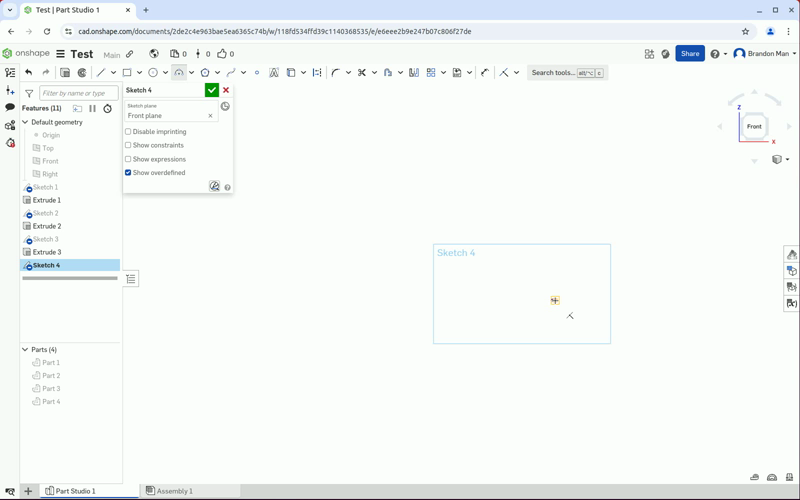
scroll(6)
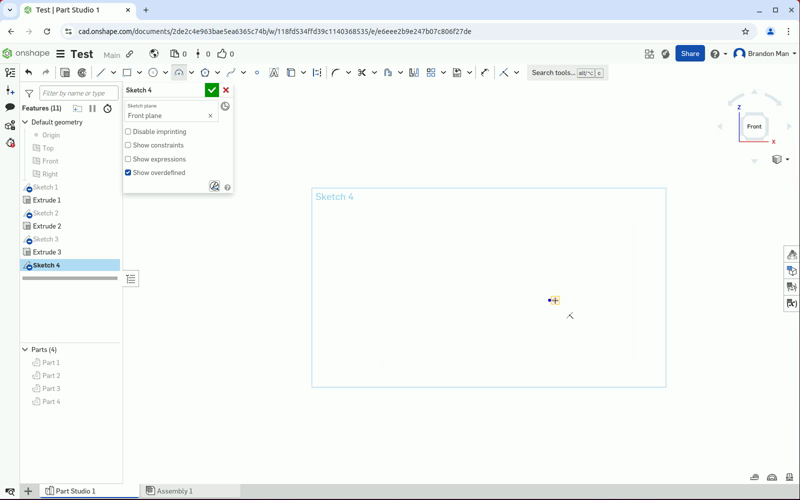
scroll(6)
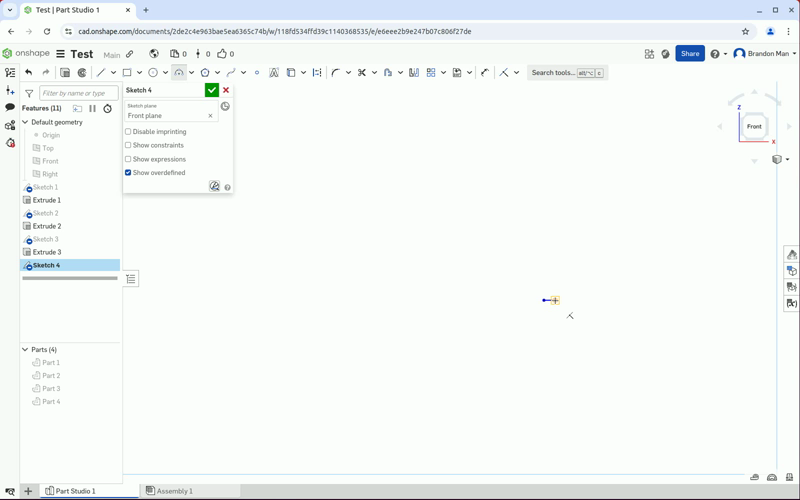
click(555, 300)
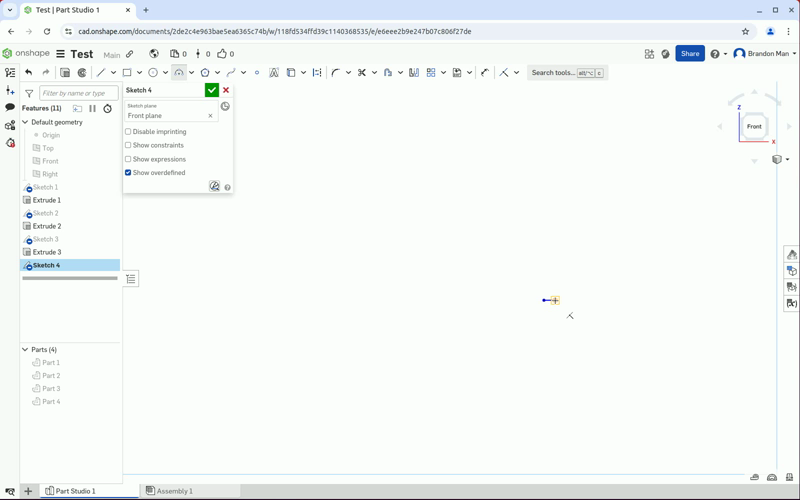
scroll(-6)
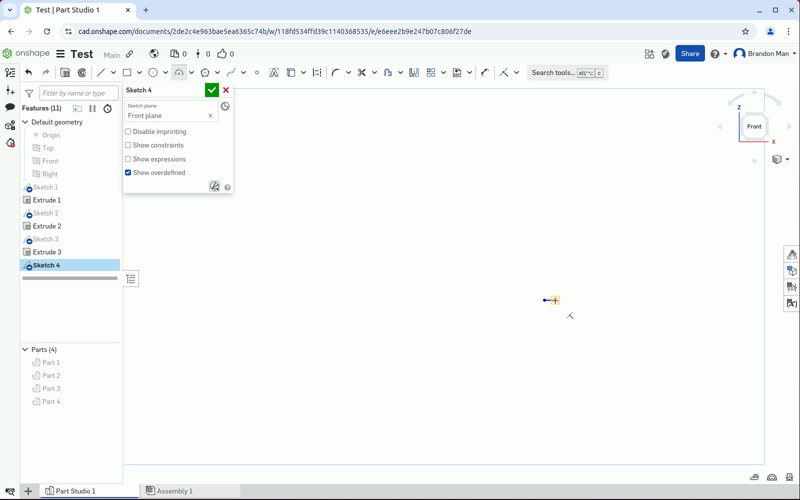
scroll(-6)
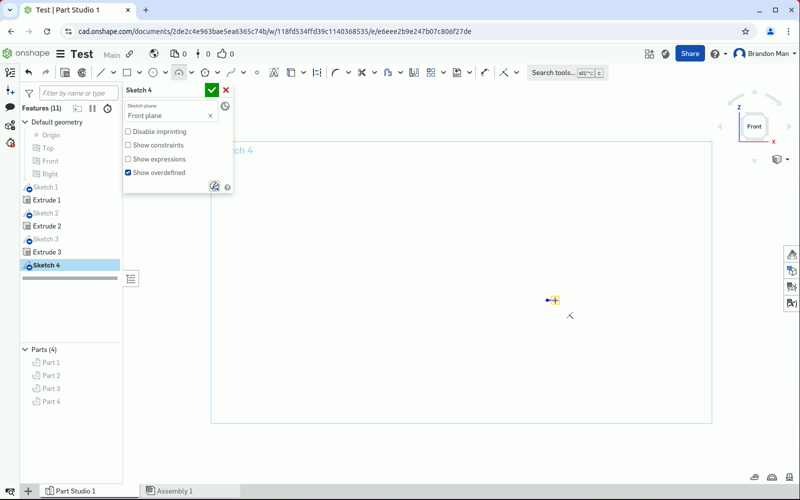
scroll(-6)
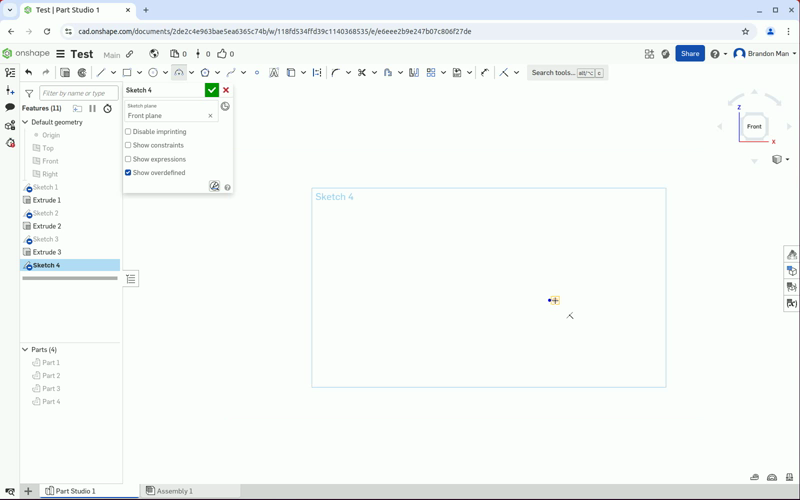
scroll(-6)
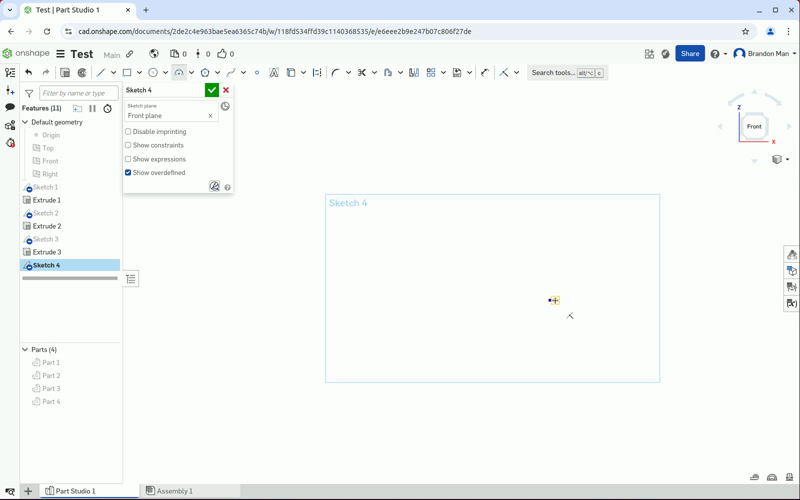
scroll(-6)
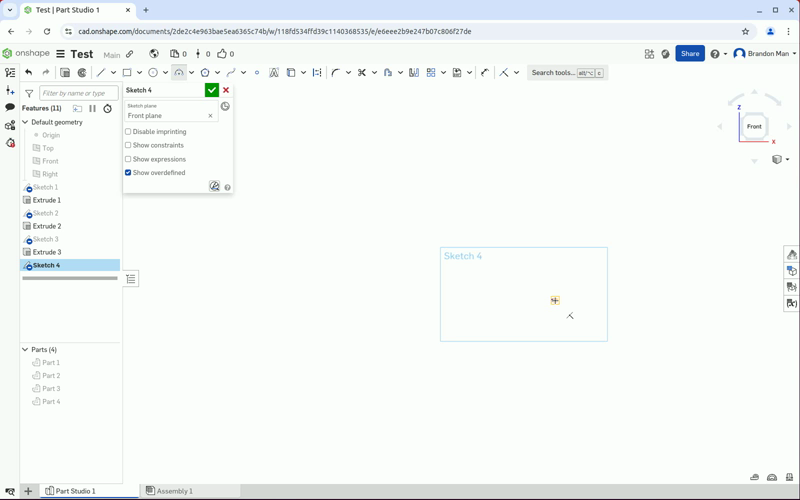
scroll(-6)
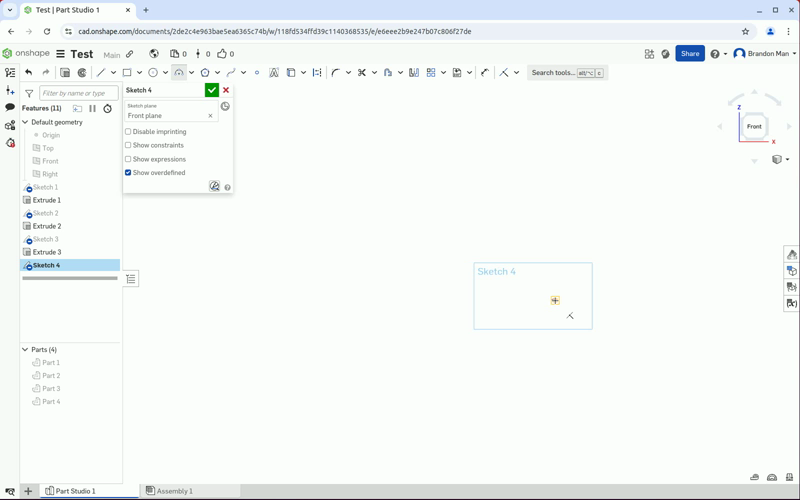
scroll(-6)
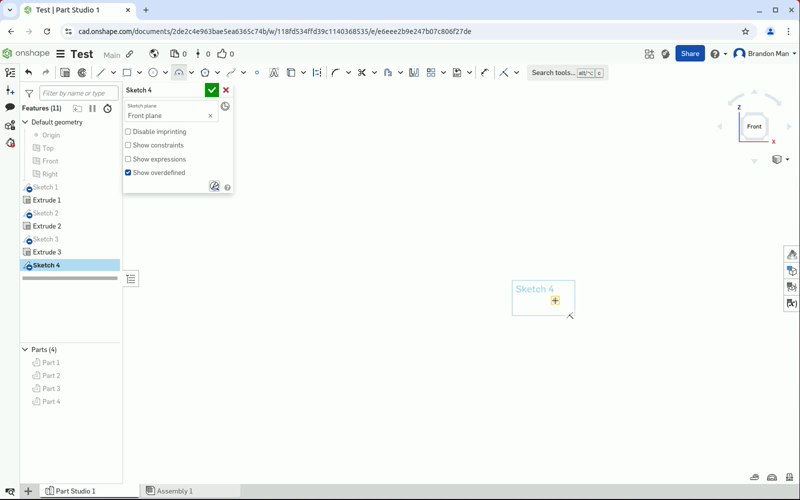
mouse_move(554, 300)
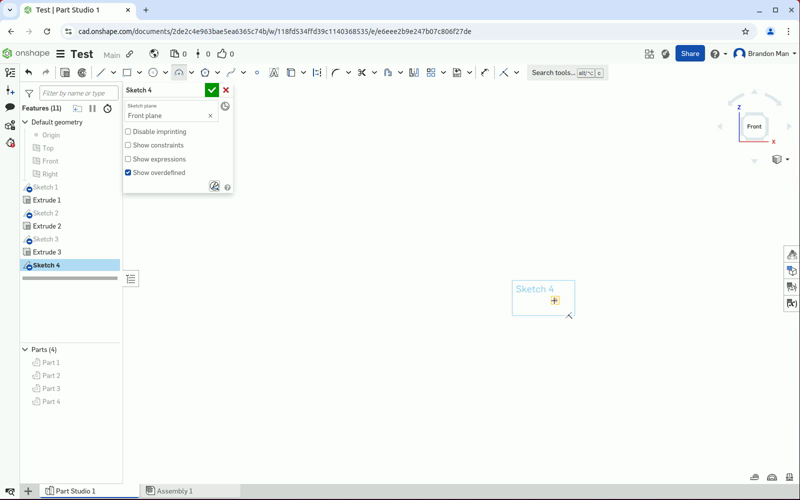
scroll(6)
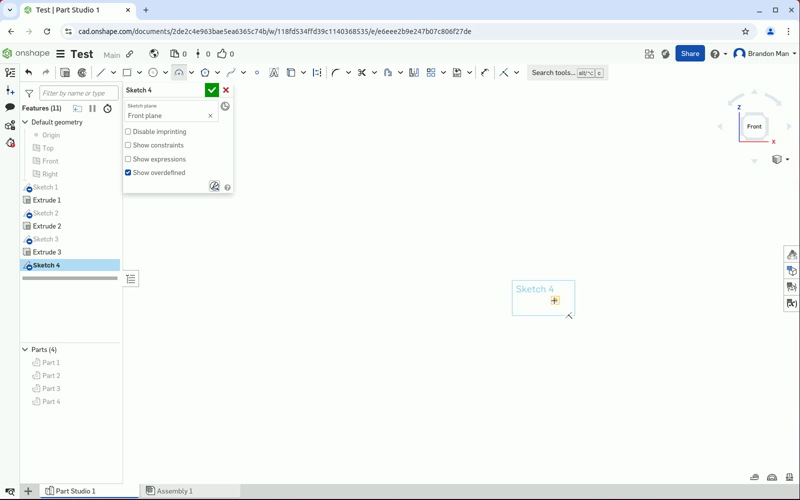
scroll(6)
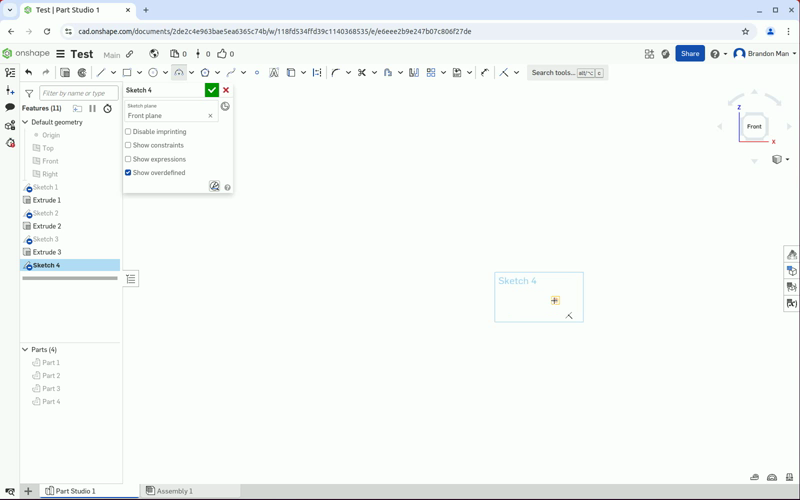
scroll(6)
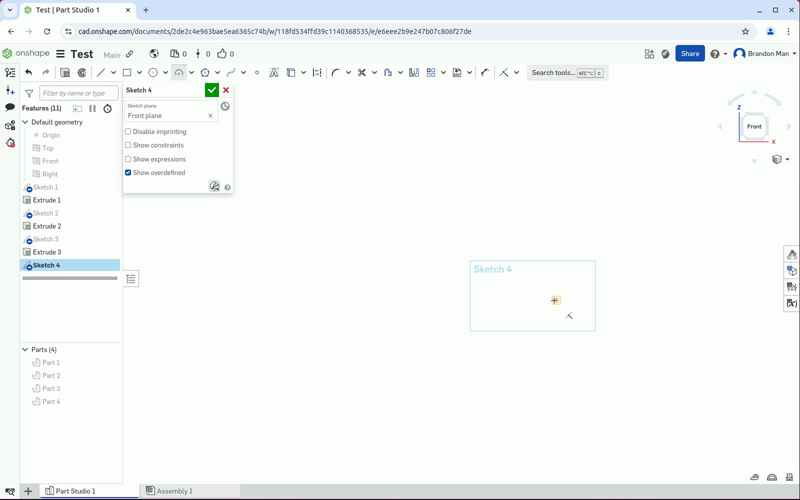
scroll(6)
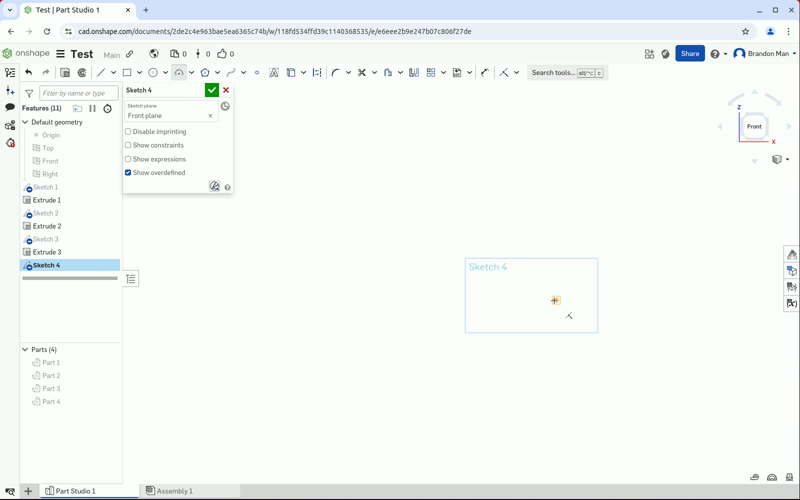
scroll(6)
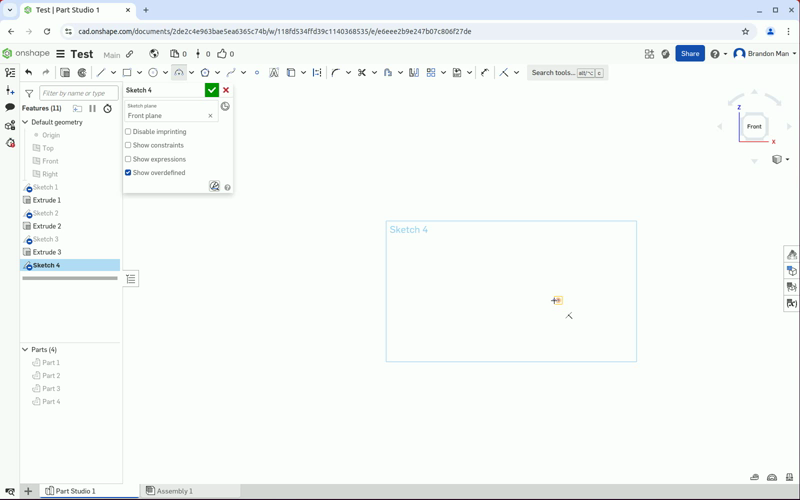
scroll(6)
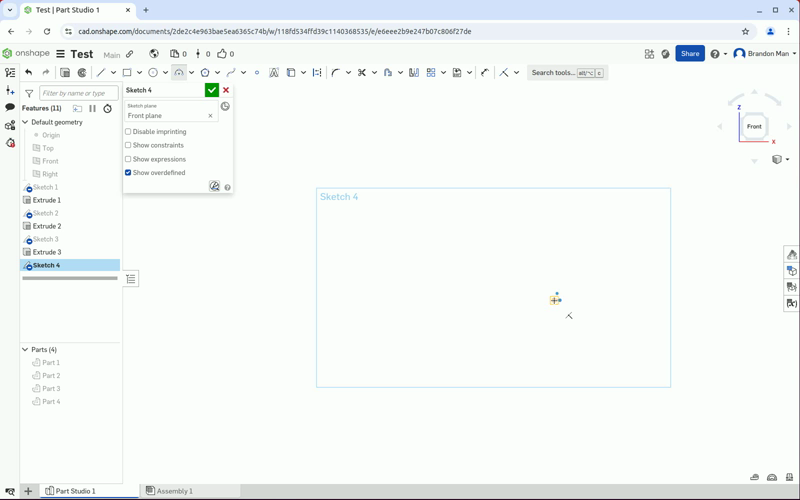
scroll(6)
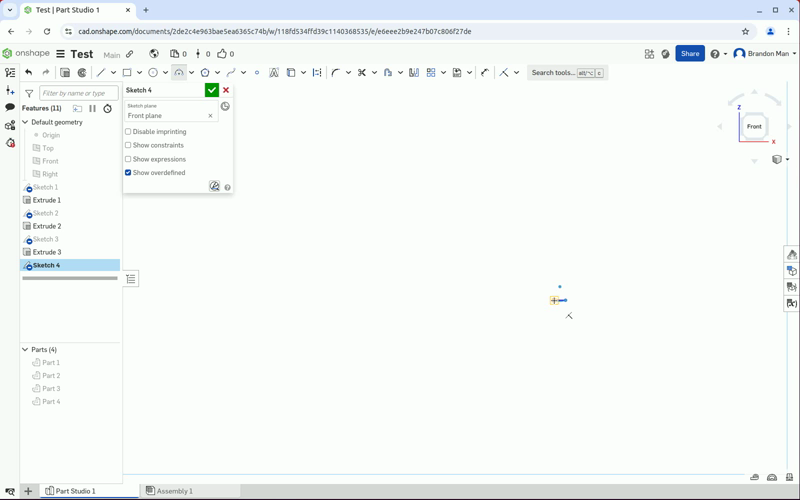
click(554, 300)
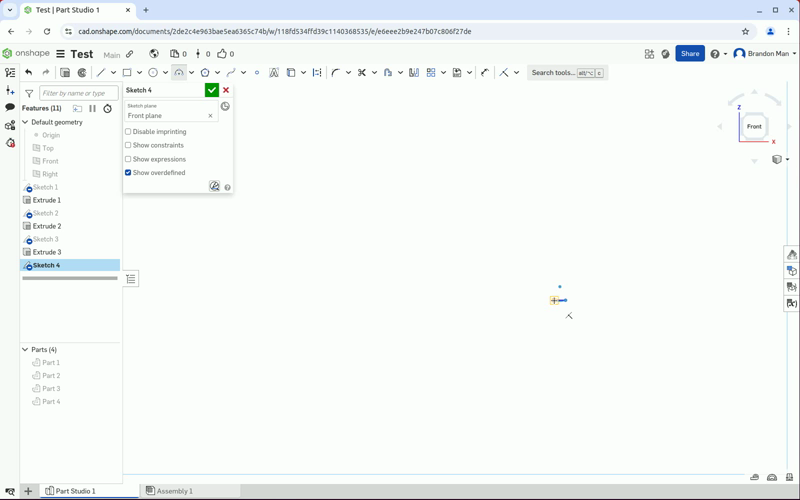
scroll(-6)
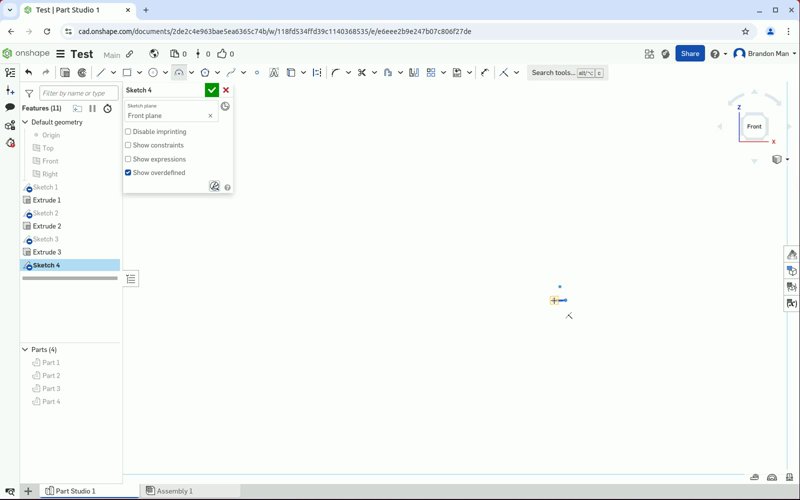
scroll(-6)
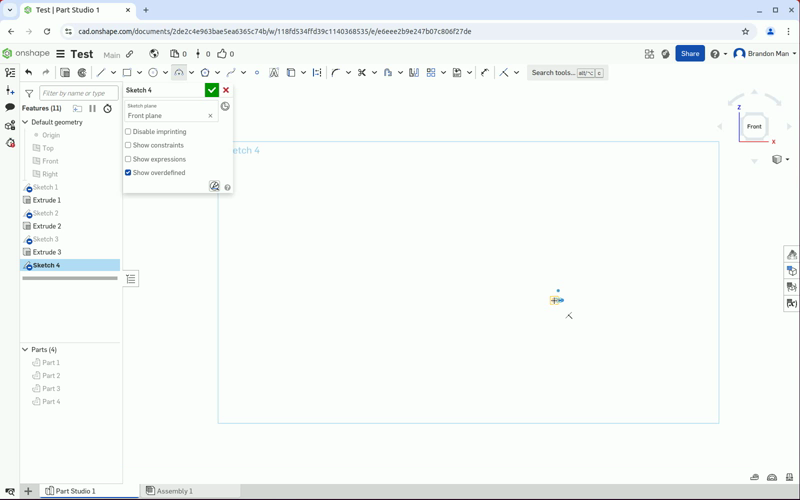
scroll(-6)
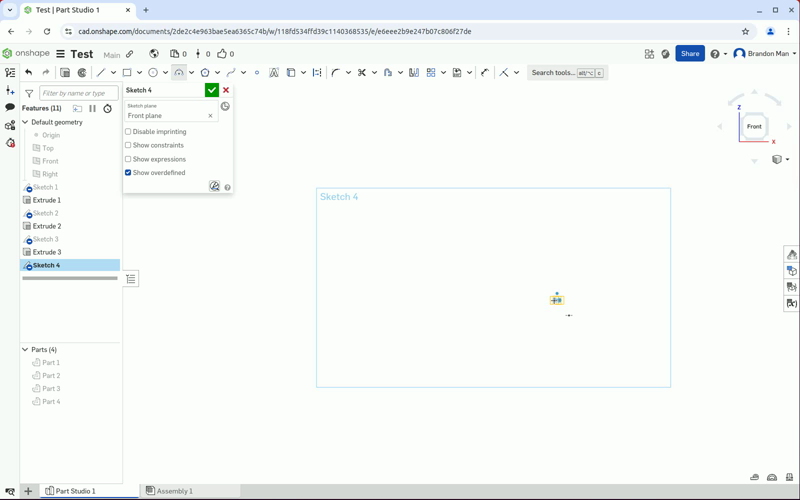
scroll(-6)
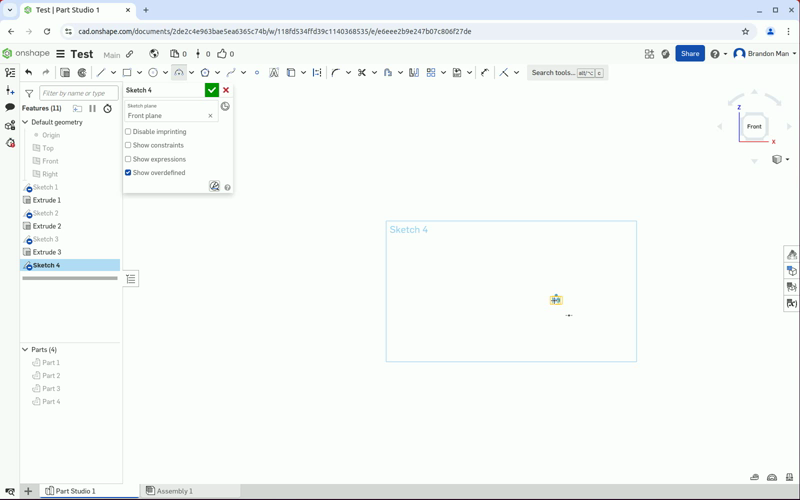
scroll(-6)
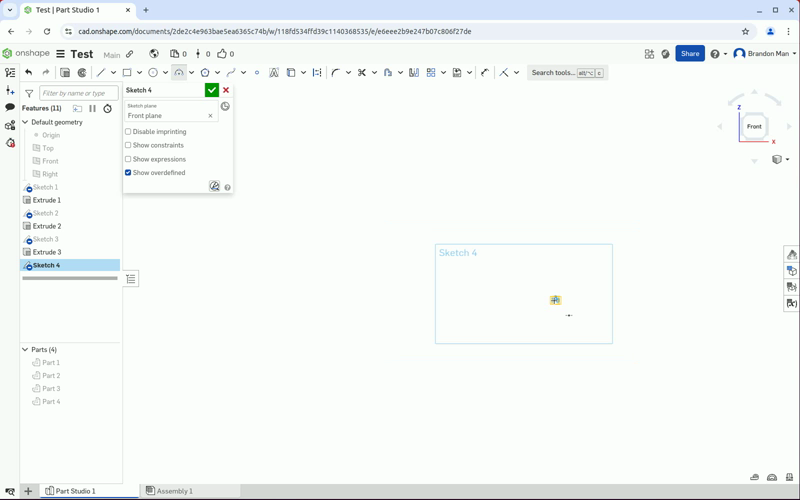
scroll(-6)
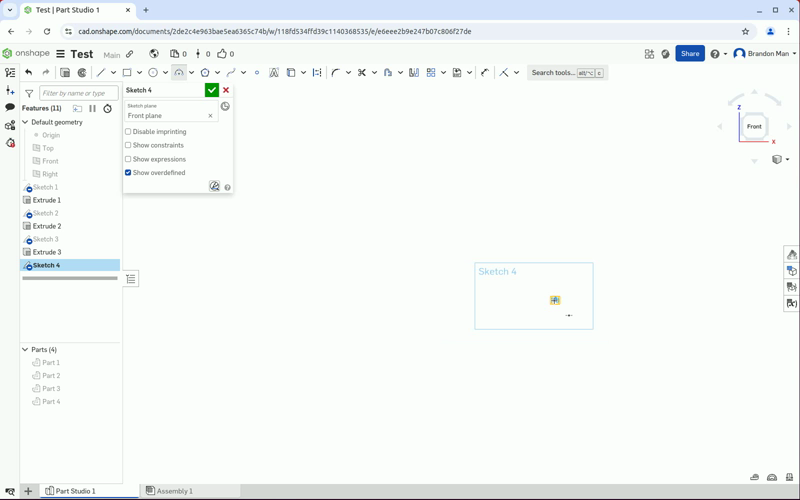
scroll(-6)
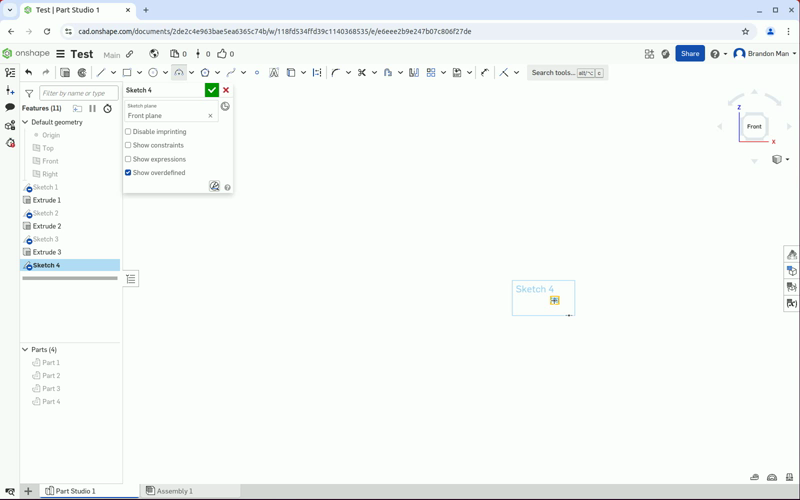
key_down(shift)
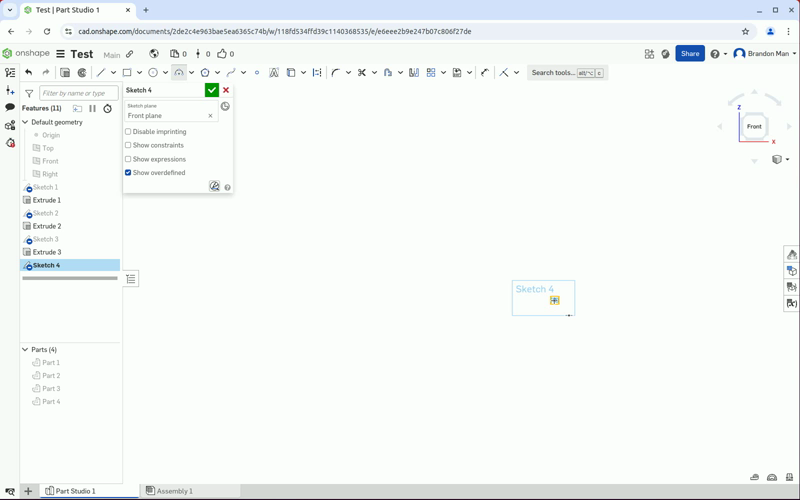
mouse_move(554, 269)
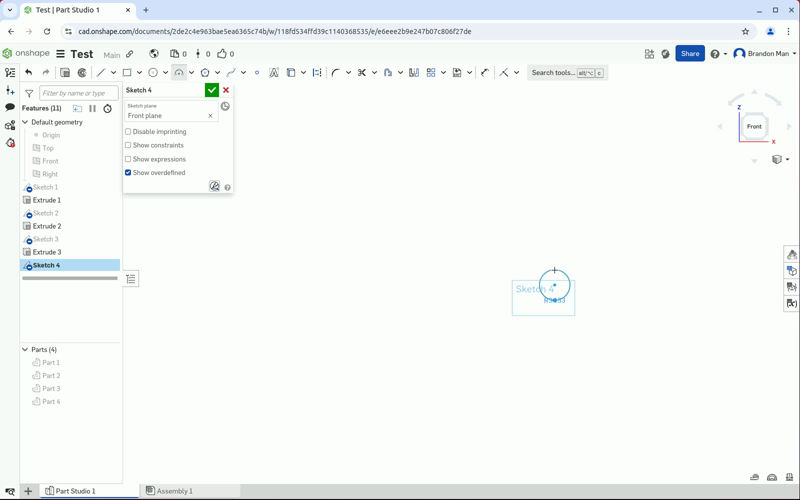
scroll(6)
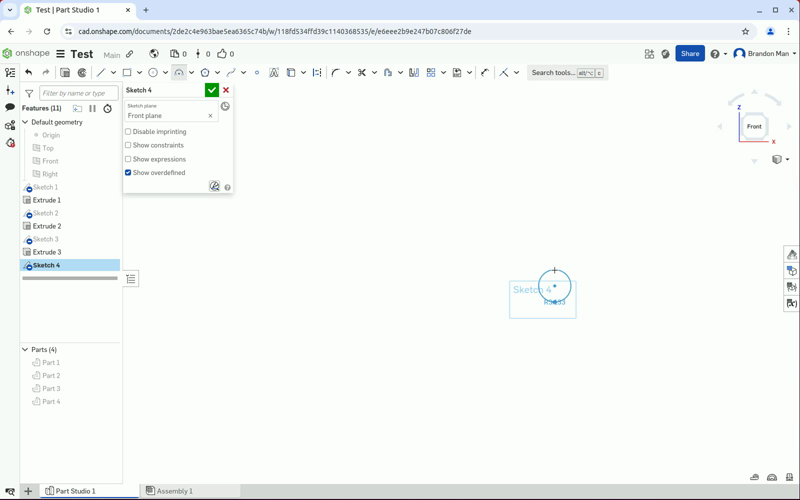
scroll(6)
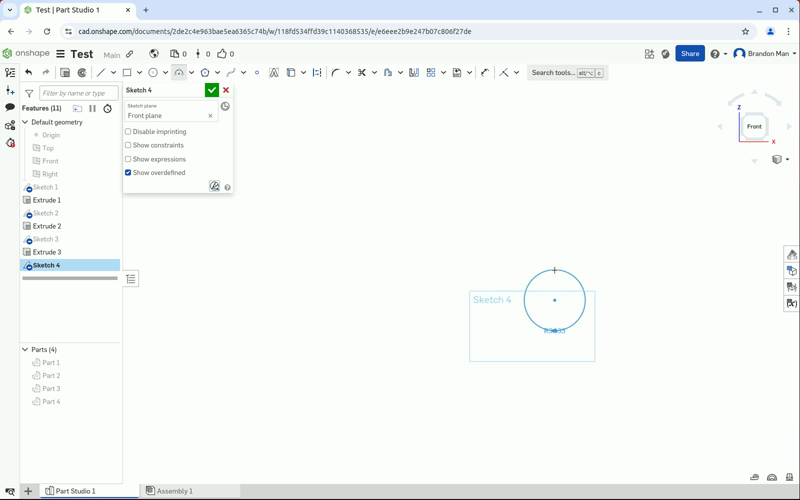
scroll(6)
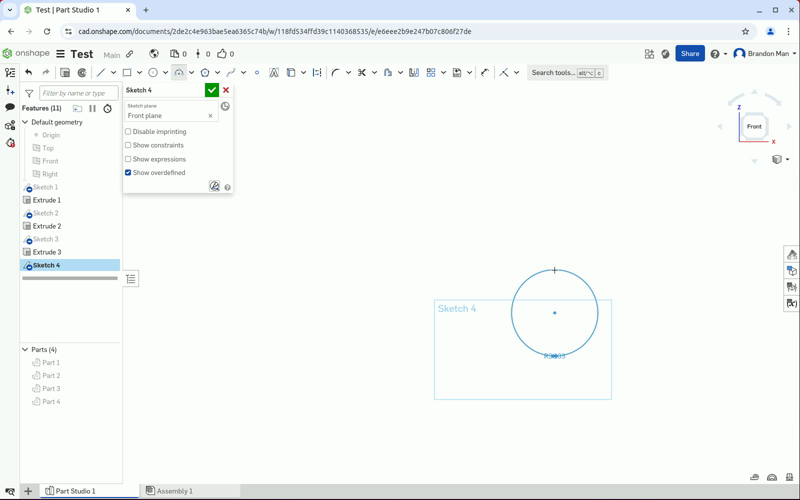
scroll(6)
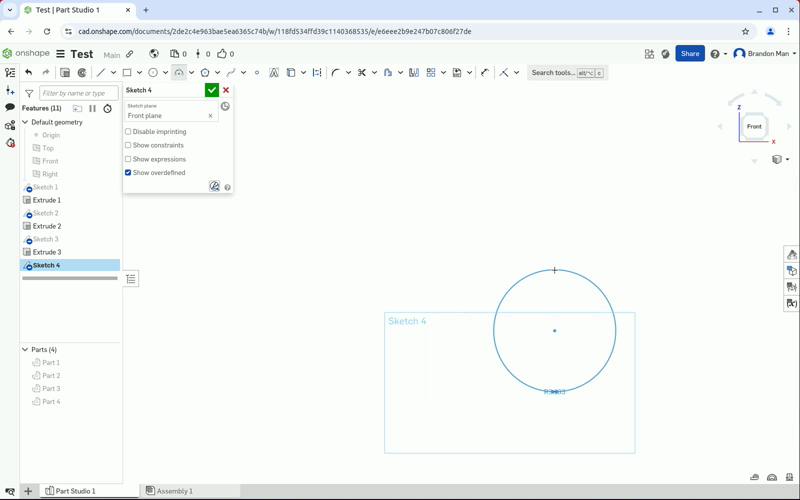
scroll(6)
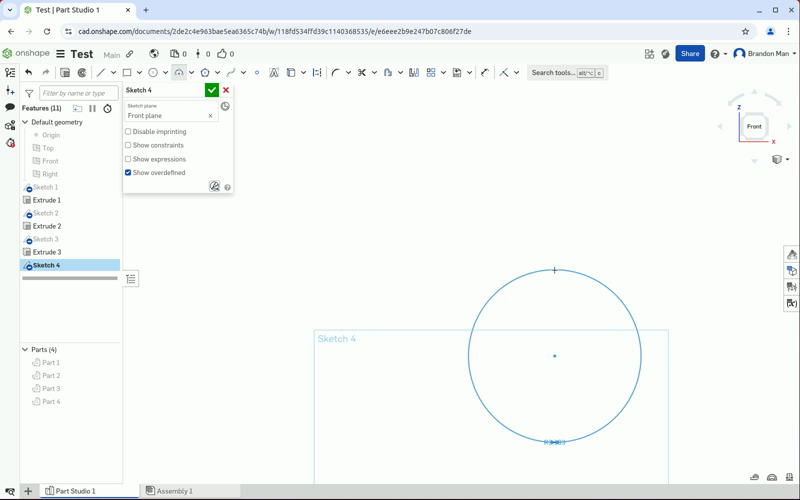
scroll(6)
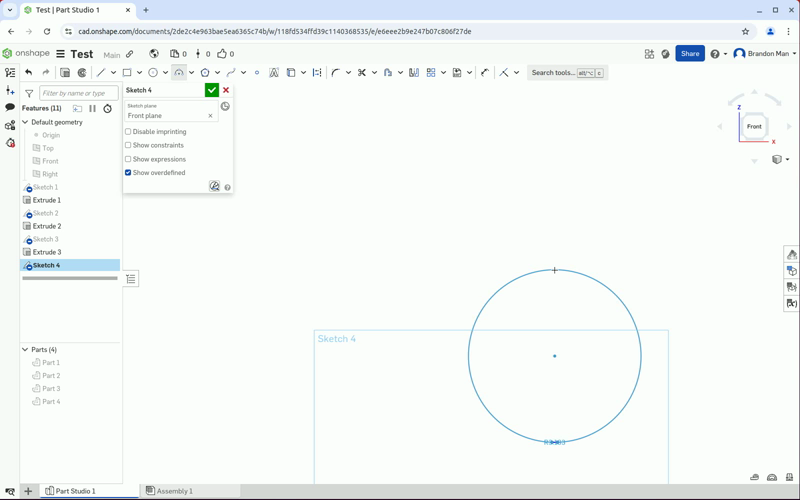
scroll(6)
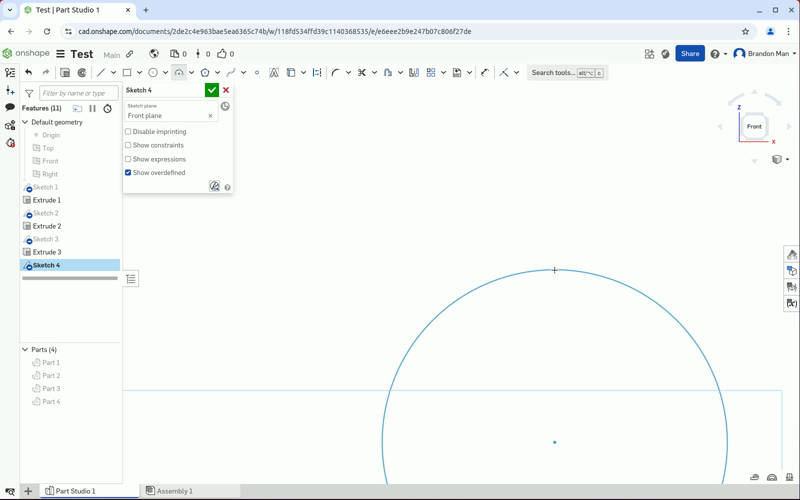
click(554, 269)
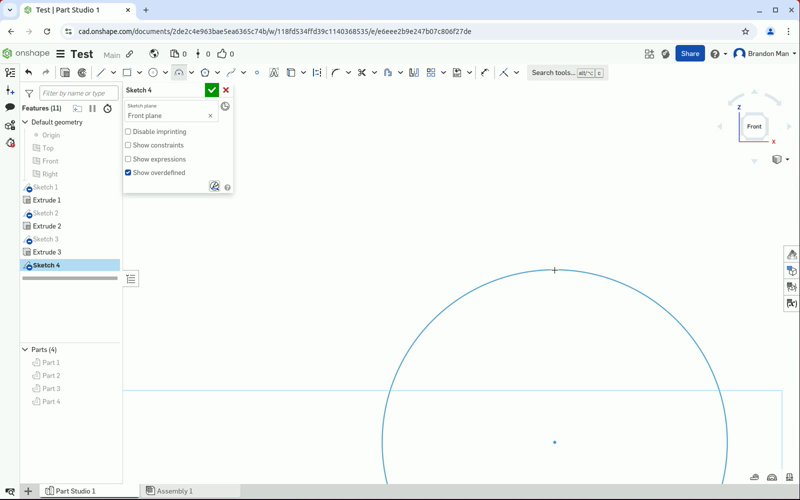
scroll(-6)
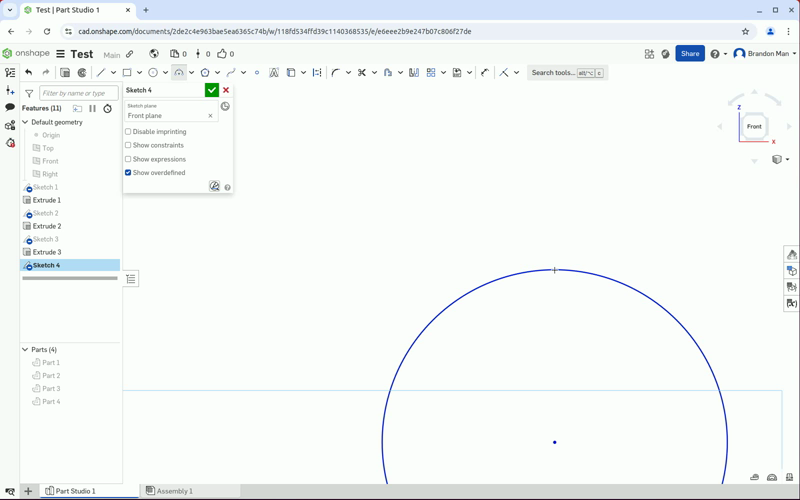
scroll(-6)
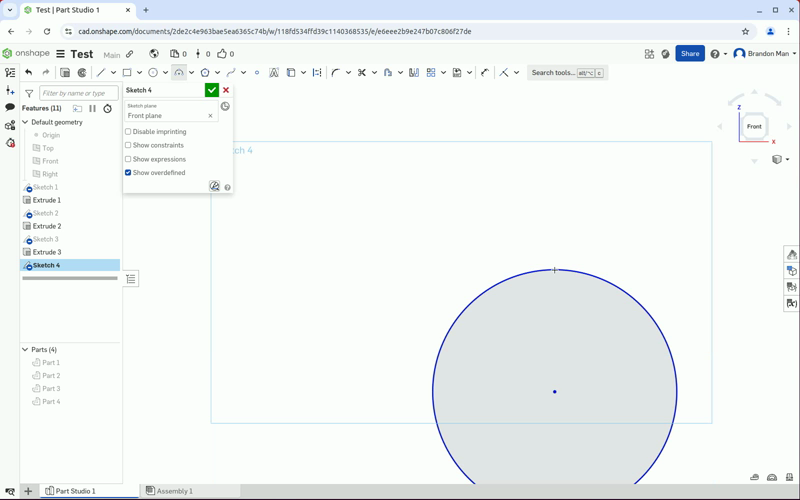
scroll(-6)
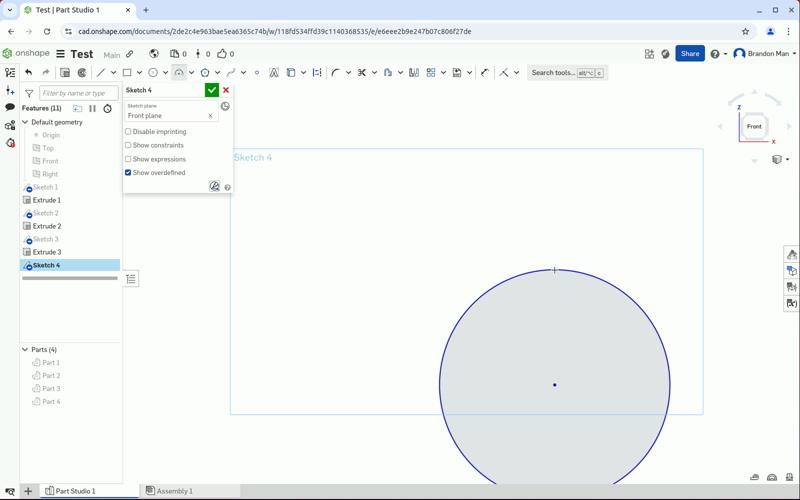
scroll(-6)
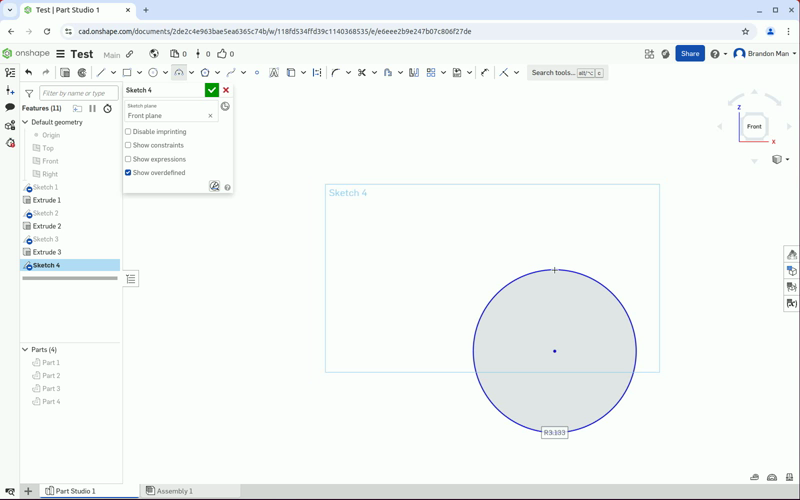
scroll(-6)
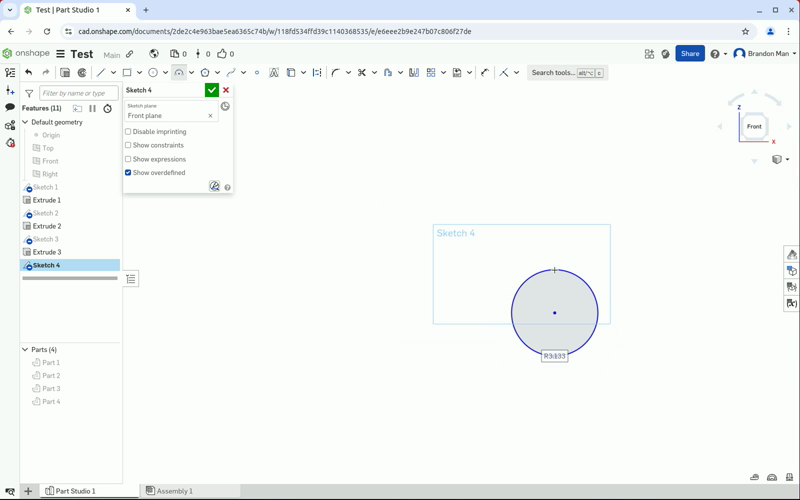
scroll(-6)
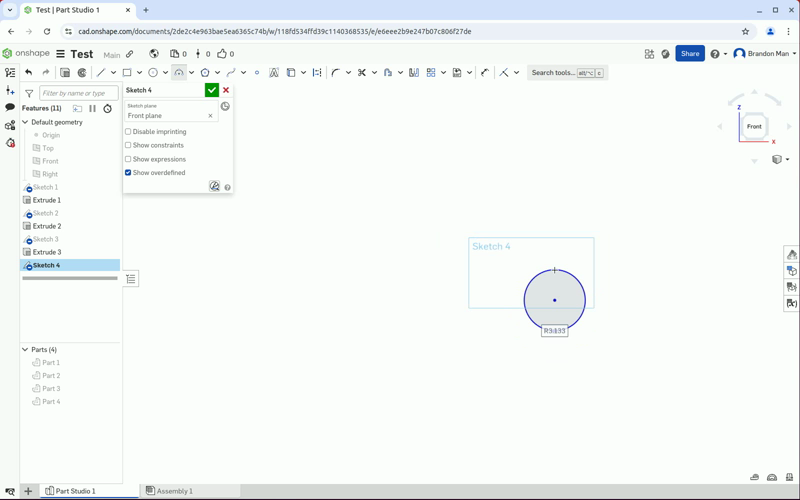
scroll(-6)
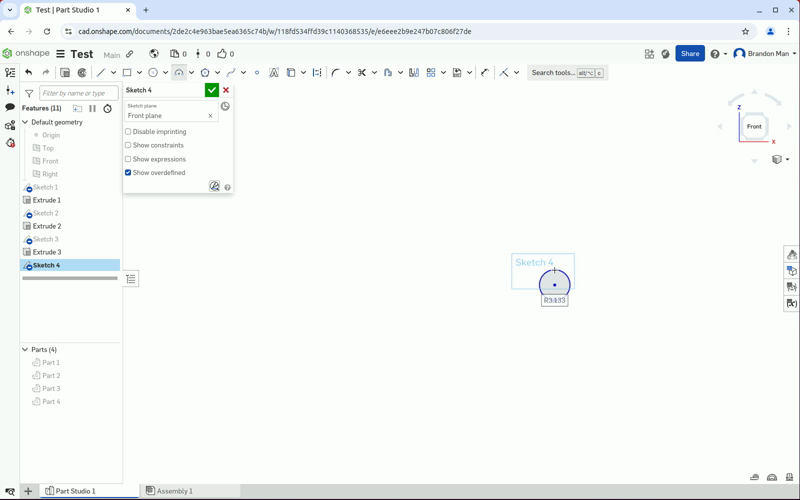
key_up(shift)
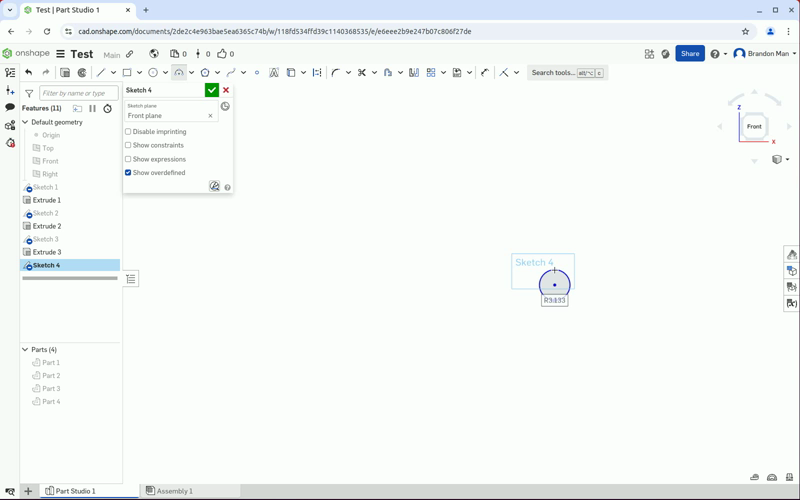
key(esc)
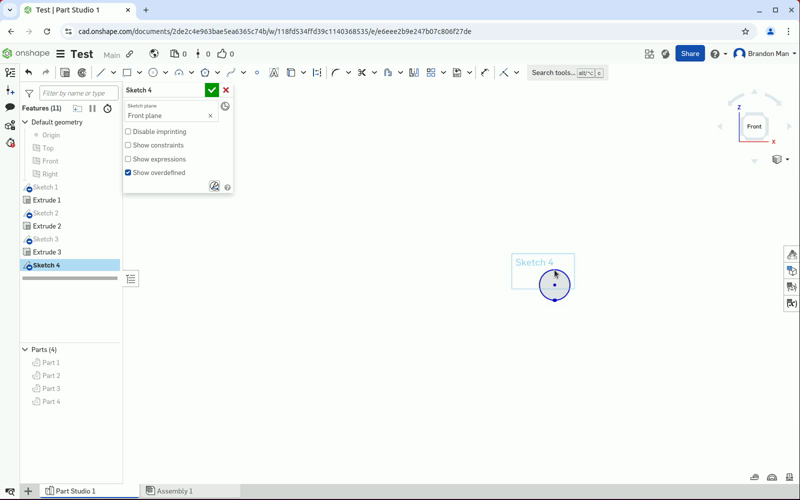
mouse_move(559, 286)
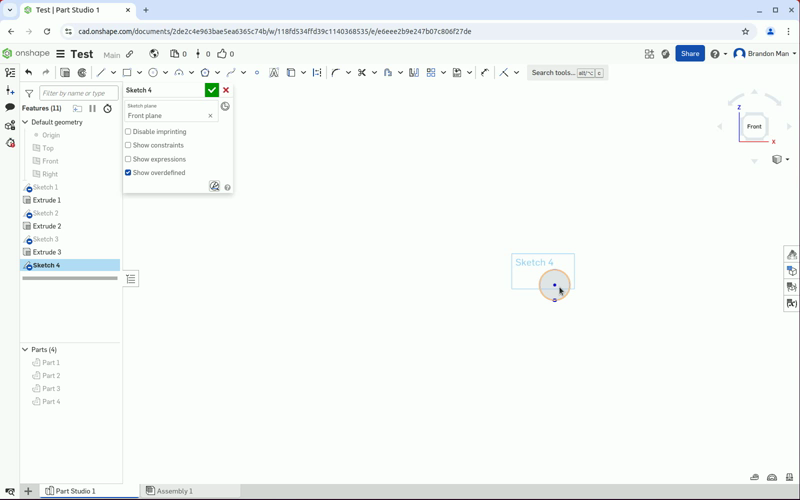
scroll(6)
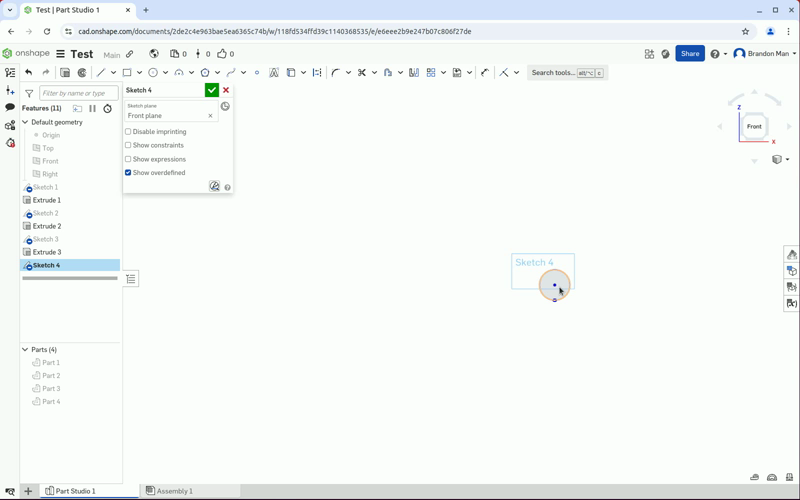
scroll(6)
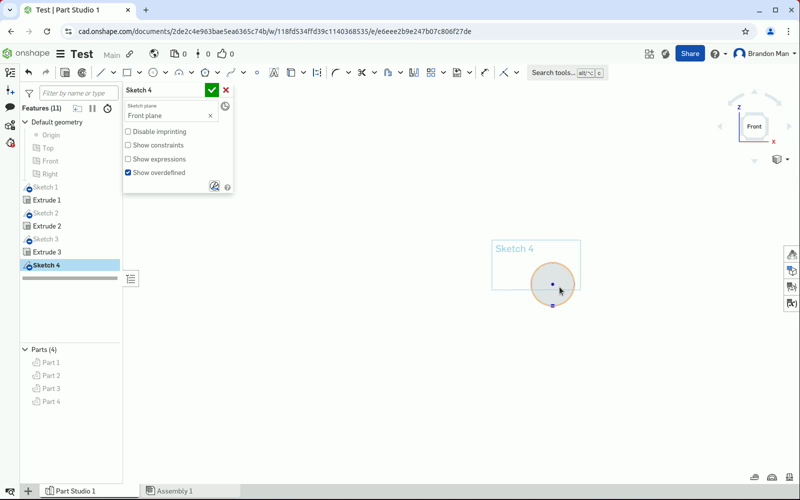
scroll(6)
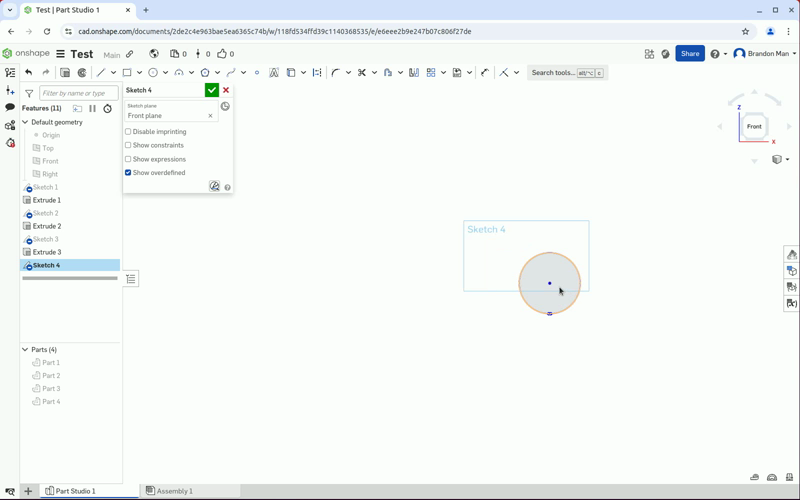
scroll(6)
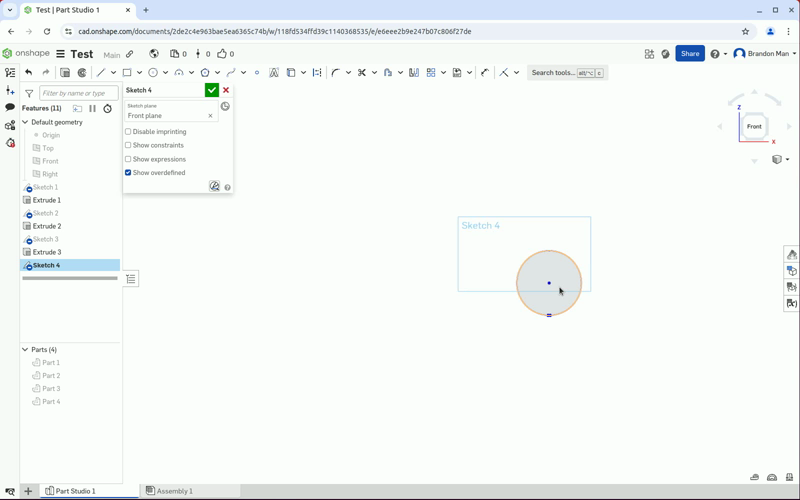
scroll(6)
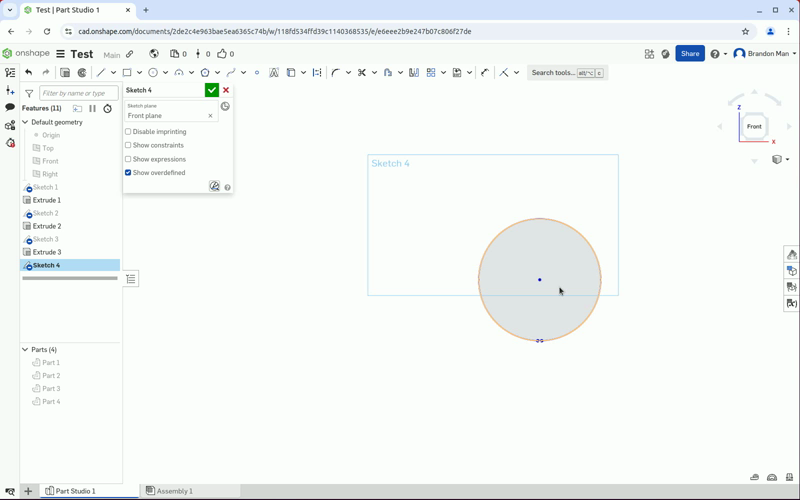
scroll(6)
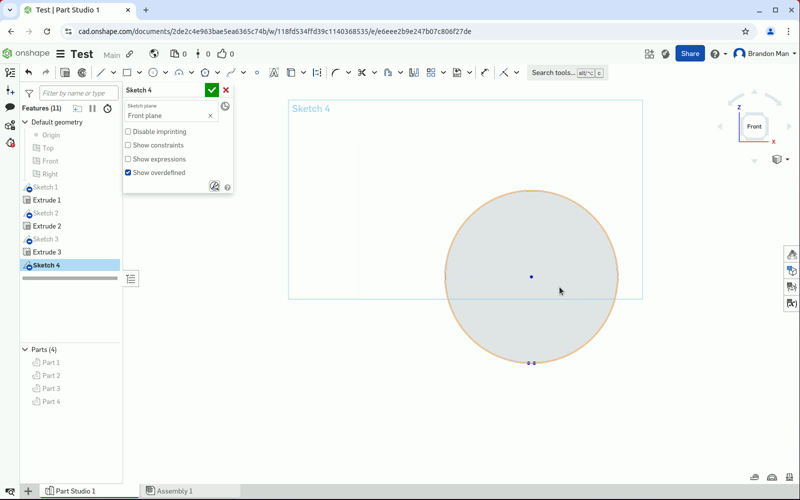
scroll(6)
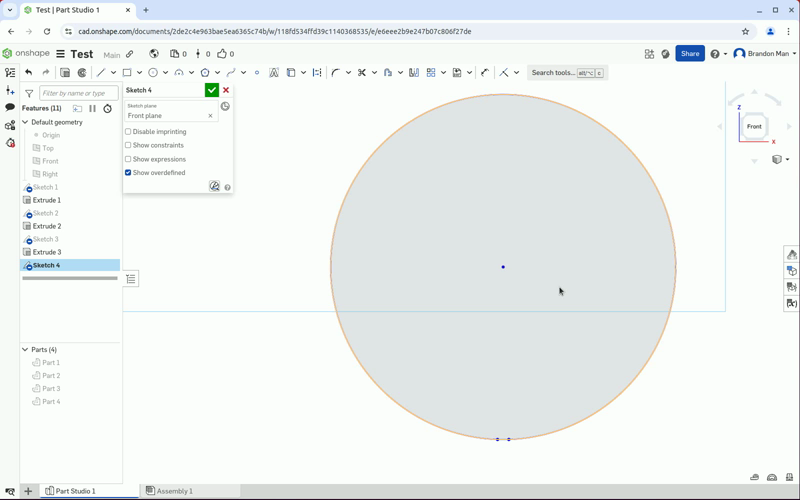
click(559, 286)
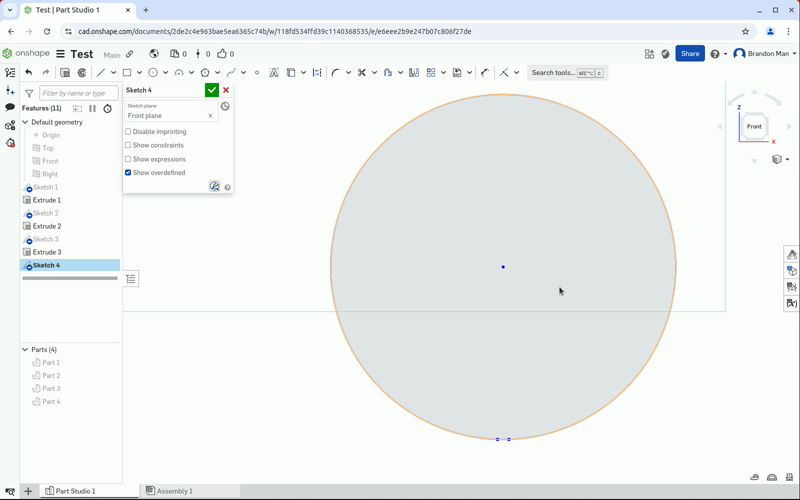
scroll(-6)
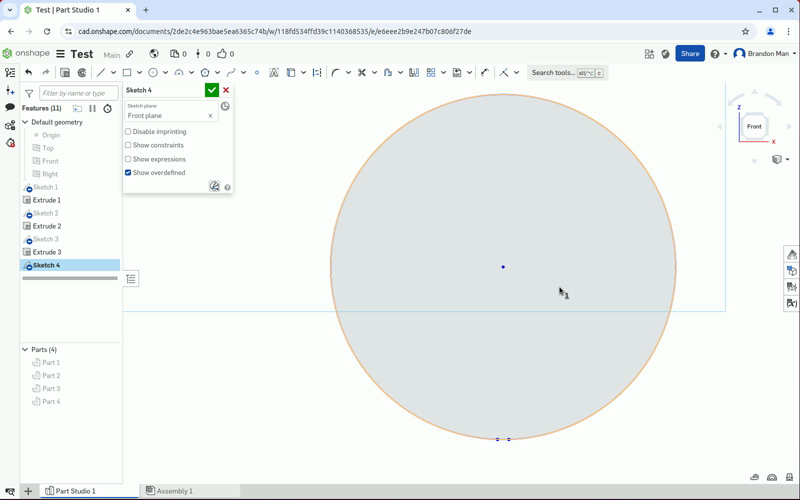
scroll(-6)
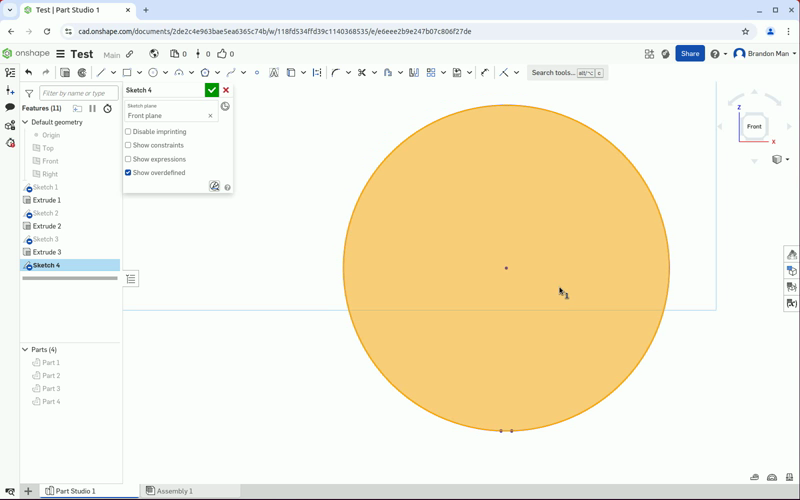
scroll(-6)
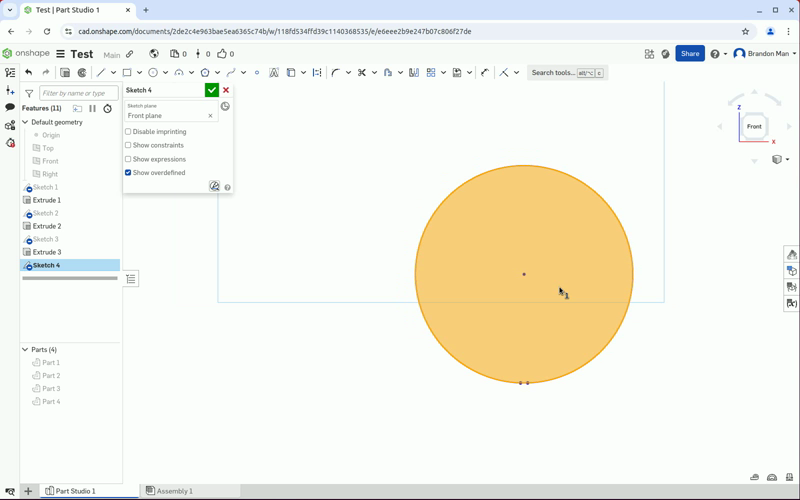
scroll(-6)
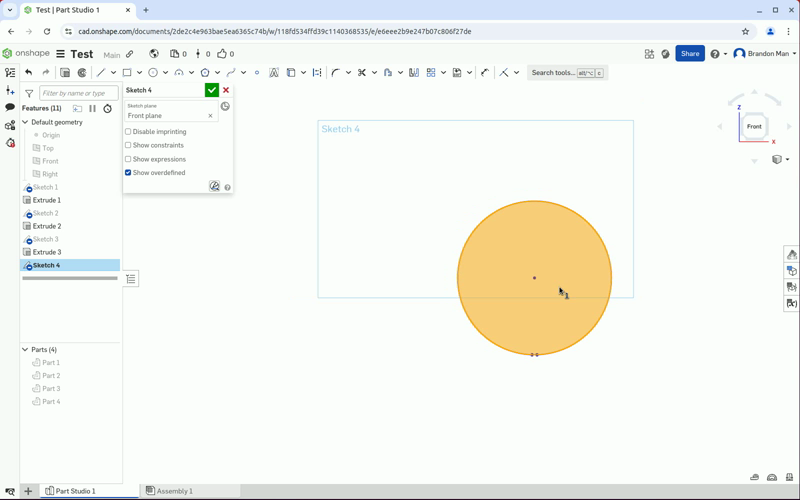
scroll(-6)
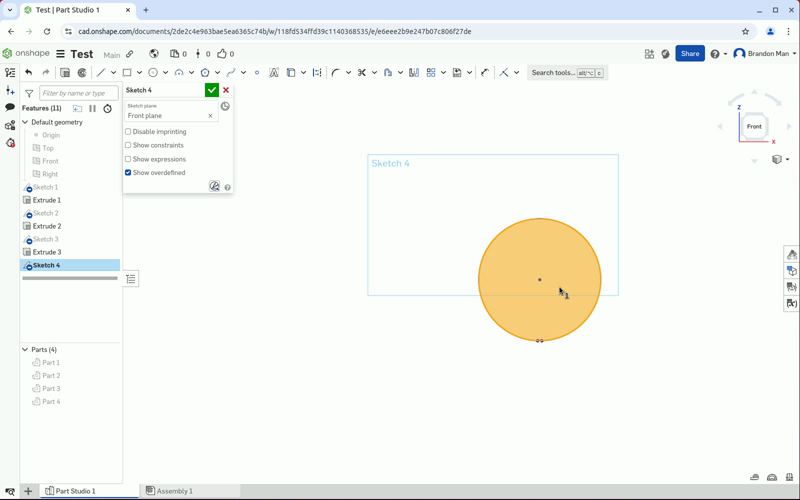
scroll(-6)
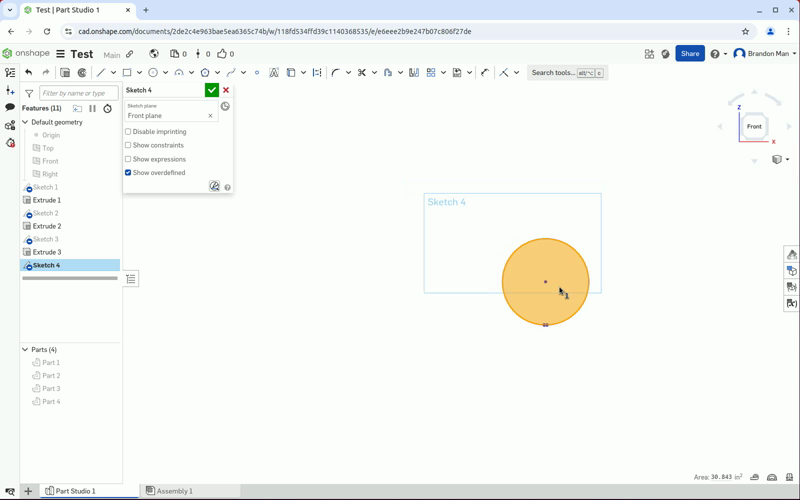
scroll(-6)
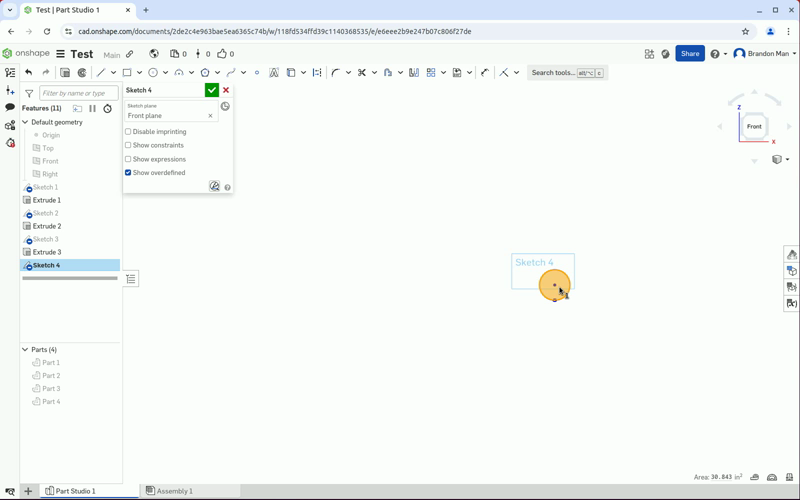
mouse_move(73, 352)
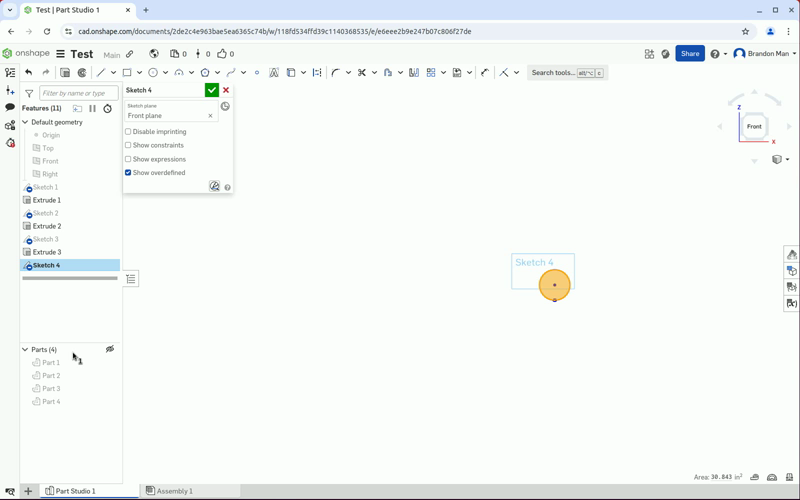
key(shift+y)
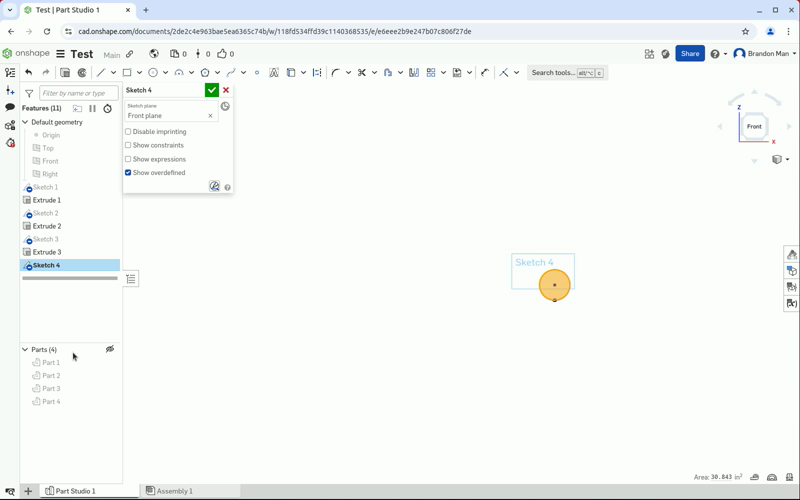
key(shift+e)
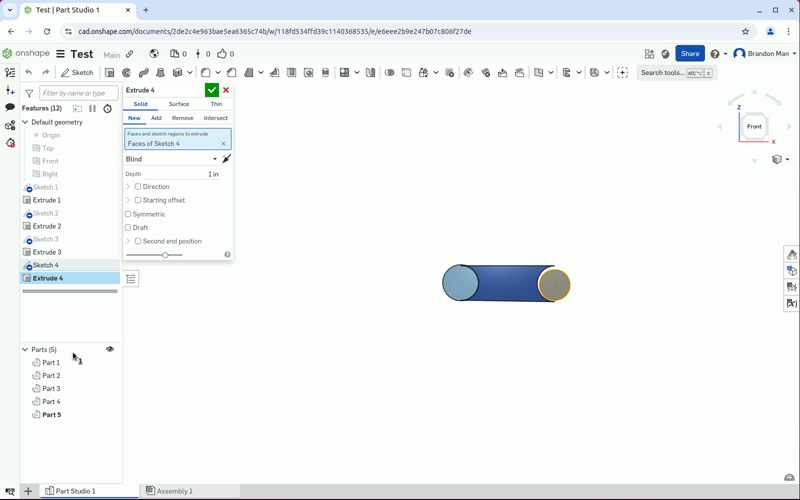
mouse_move(143, 106)
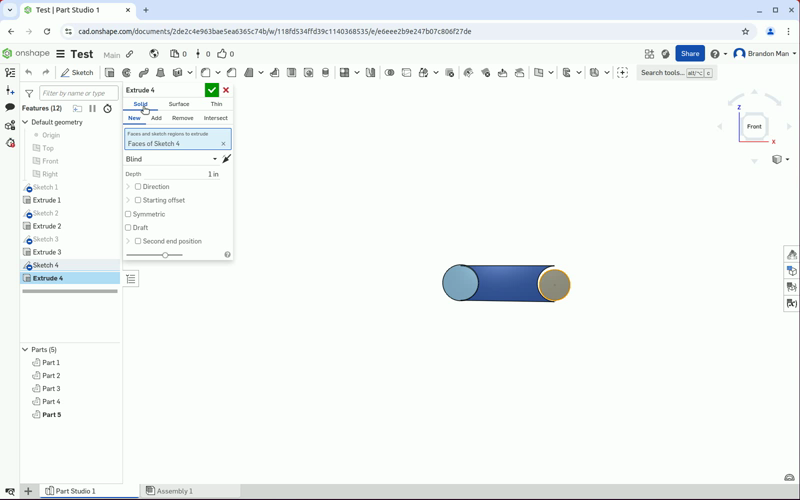
click(143, 106)
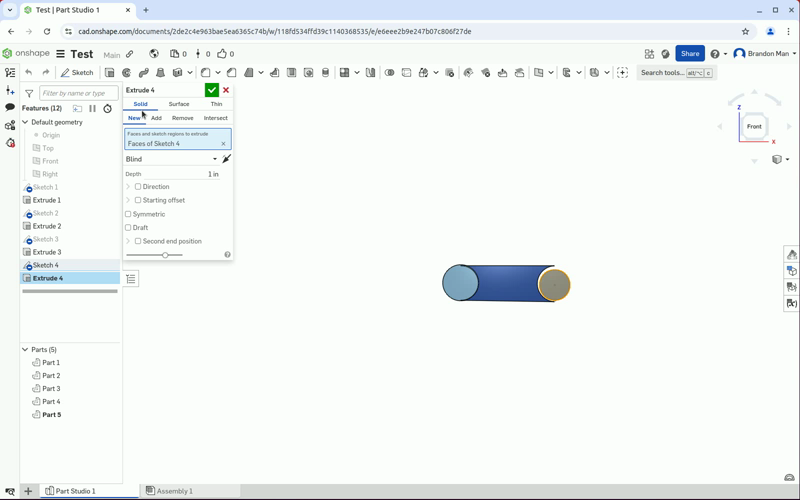
mouse_move(137, 120)
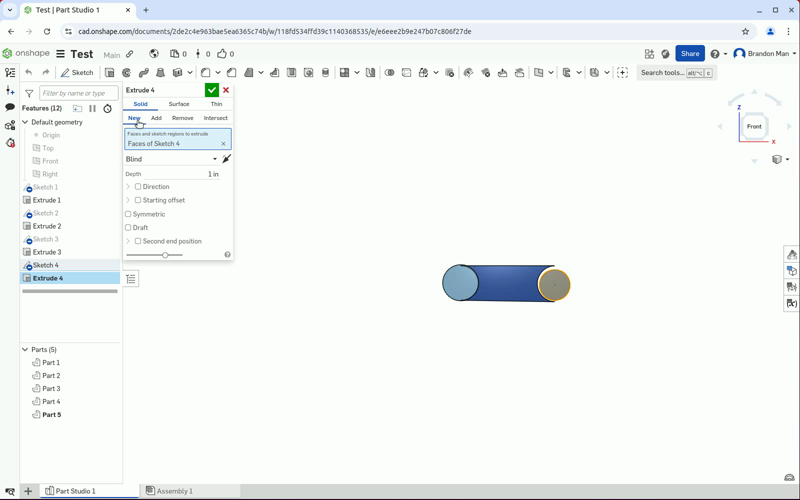
click(137, 120)
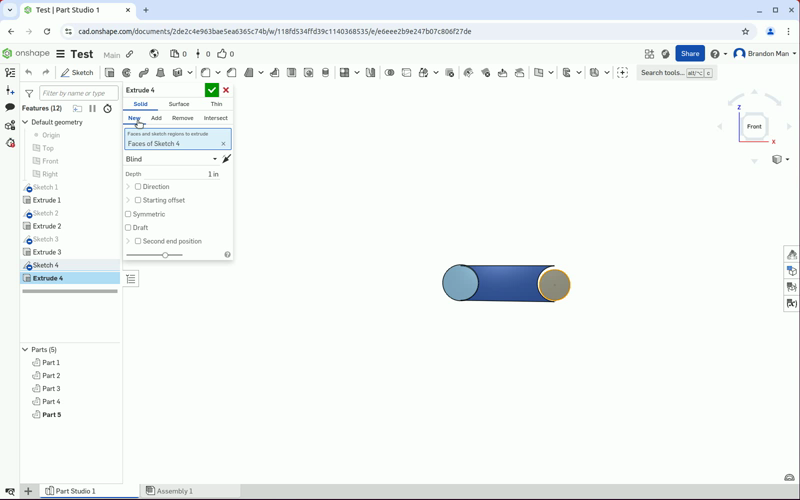
key(tab, 4)
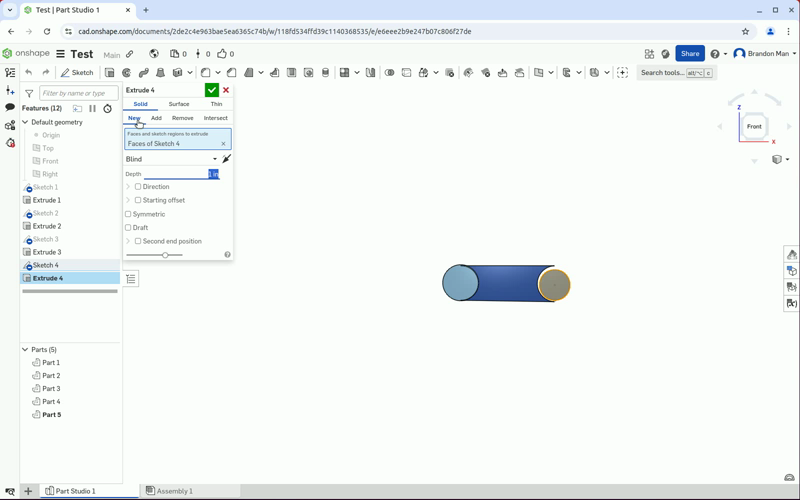
text(4.814)
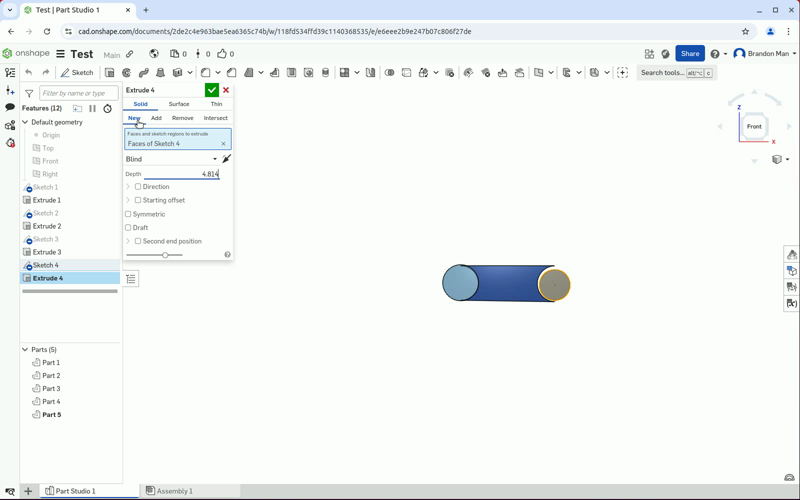
key(enter)
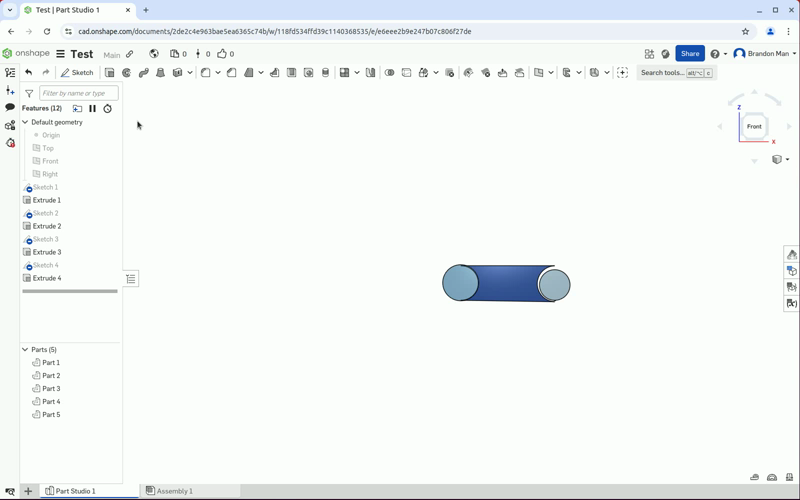
key(shift+h)
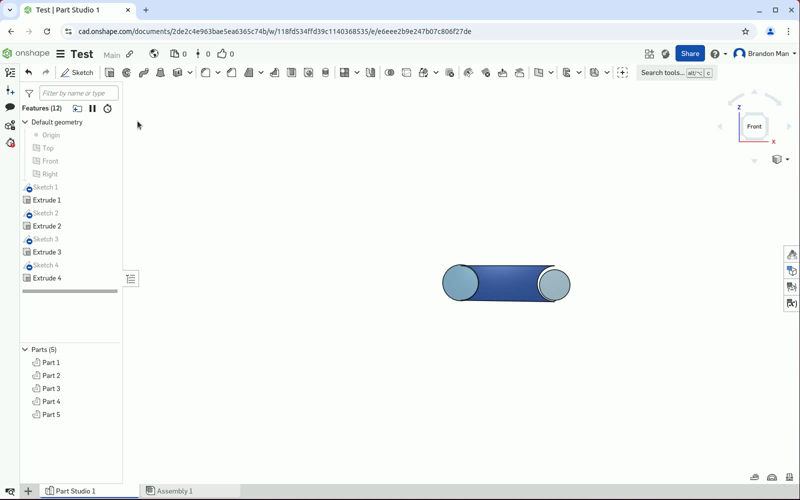
key(shift+h)
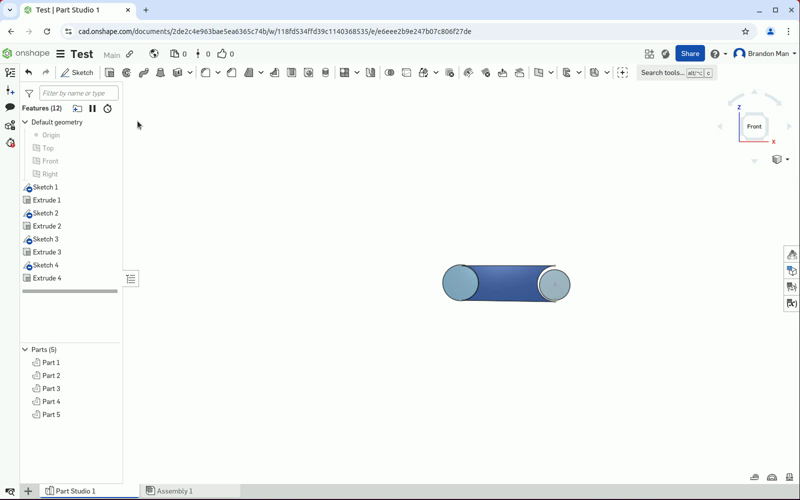
key(shift+7)
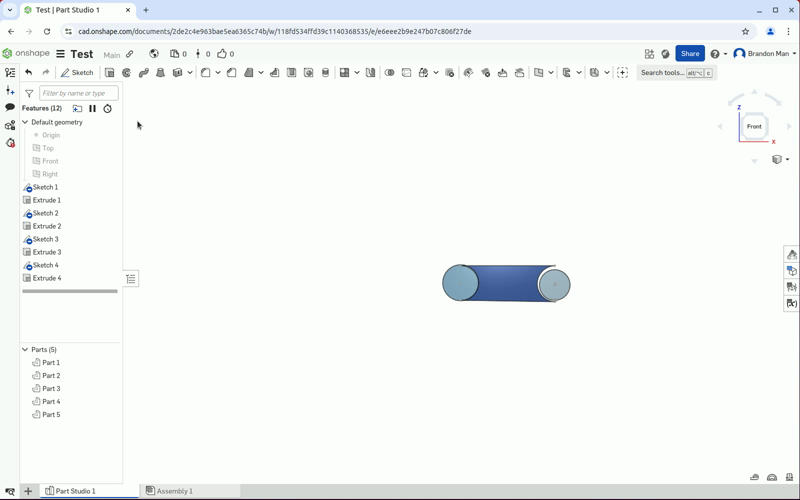
key(left, 2)
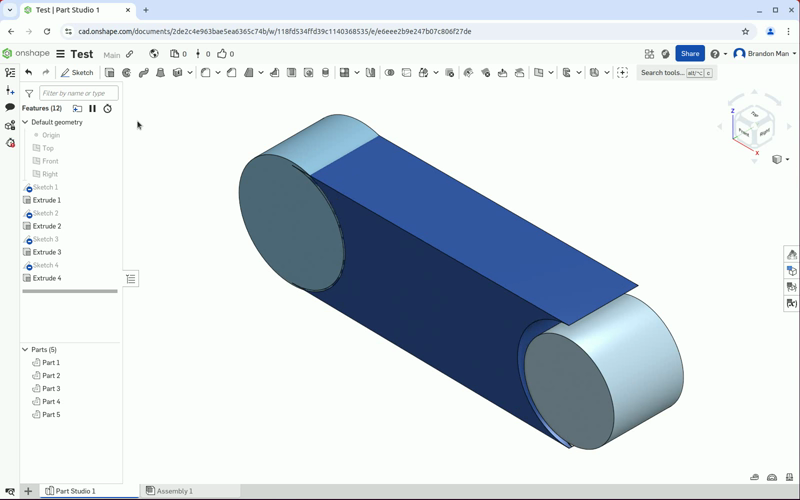
key(down, 2)
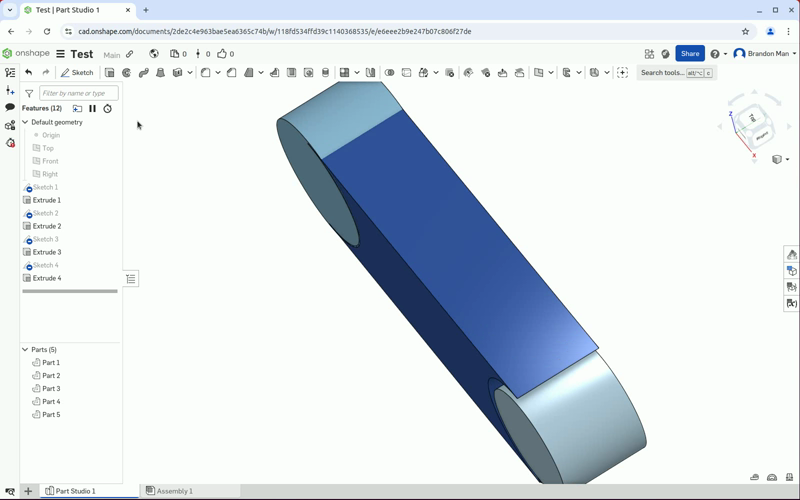
key(up, 2)
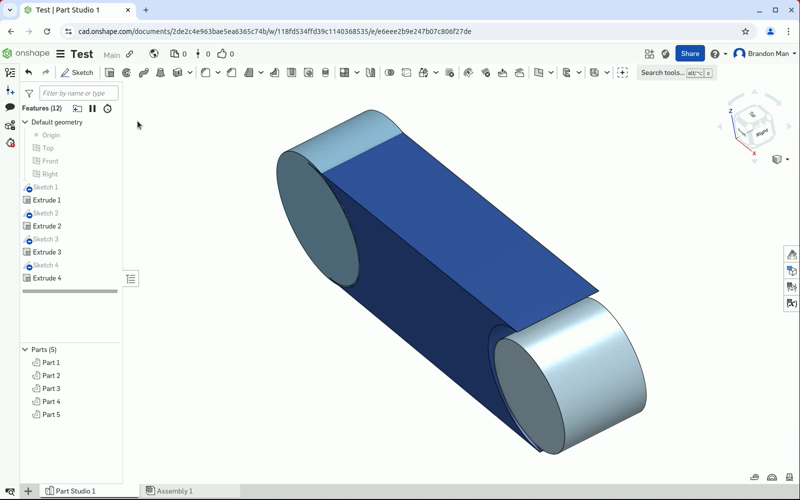
key(right, 2)
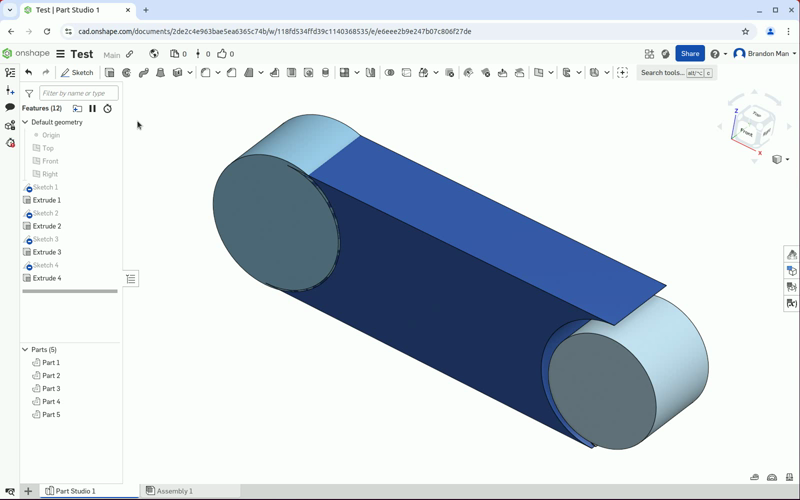
mouse_move(73, 189)
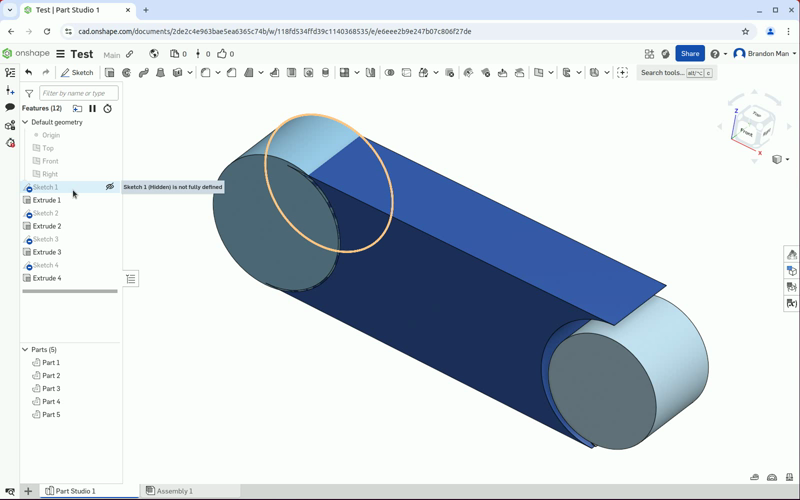
click(73, 189)